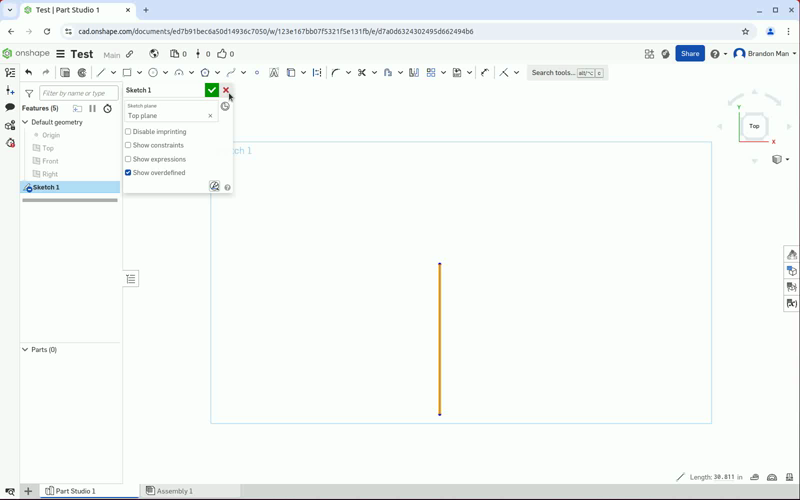
key(shift+h)
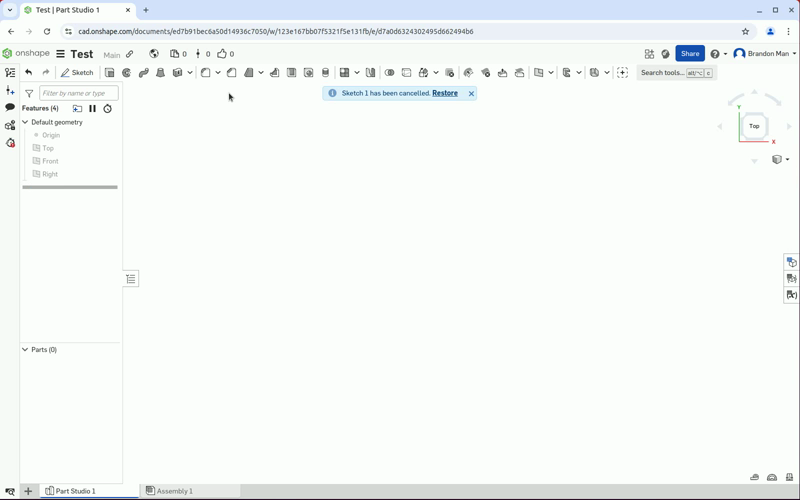
mouse_move(73, 352)
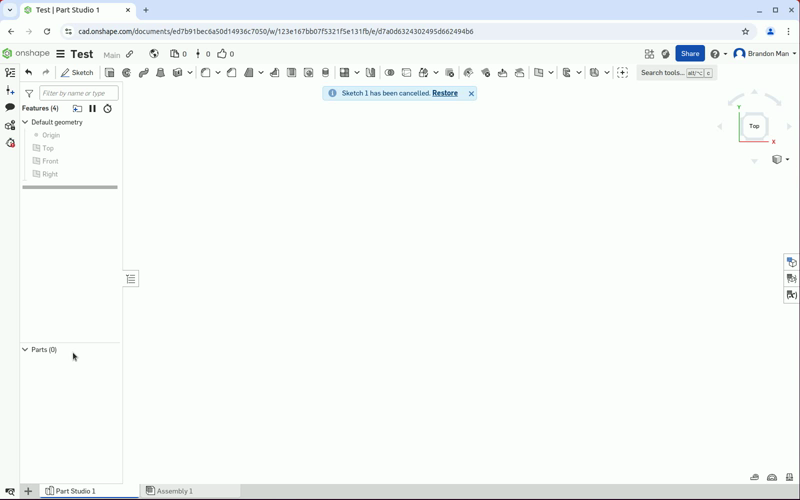
key(y)
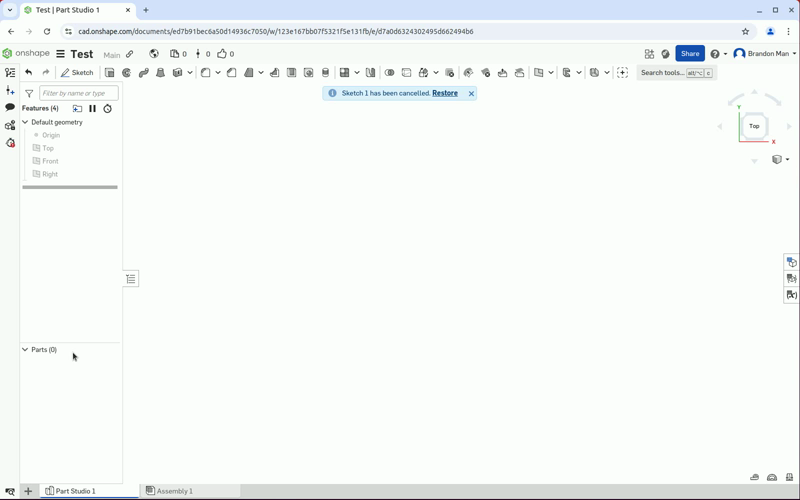
key(shift+p)
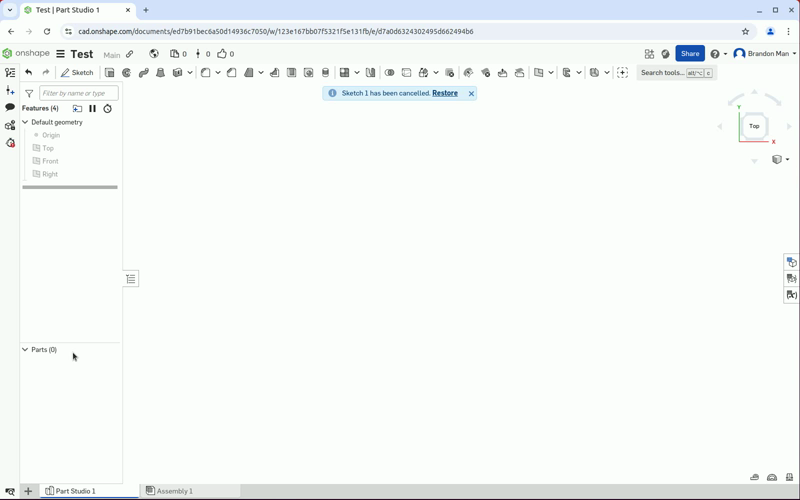
key(space)
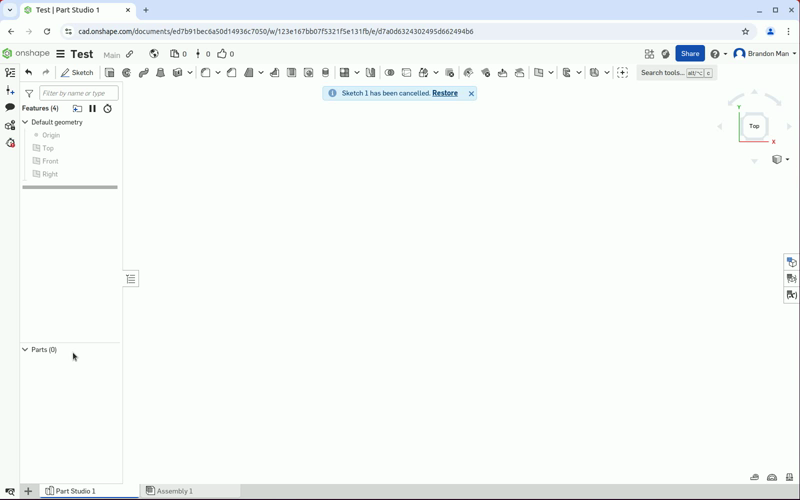
key_down(shift)
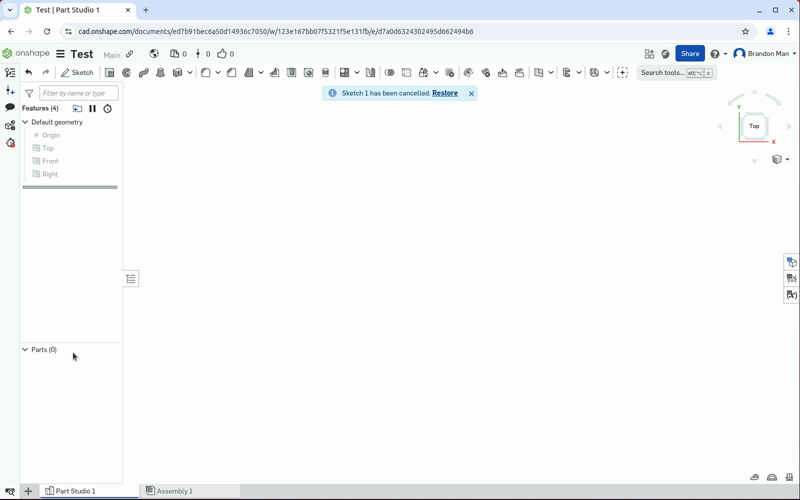
key(up)
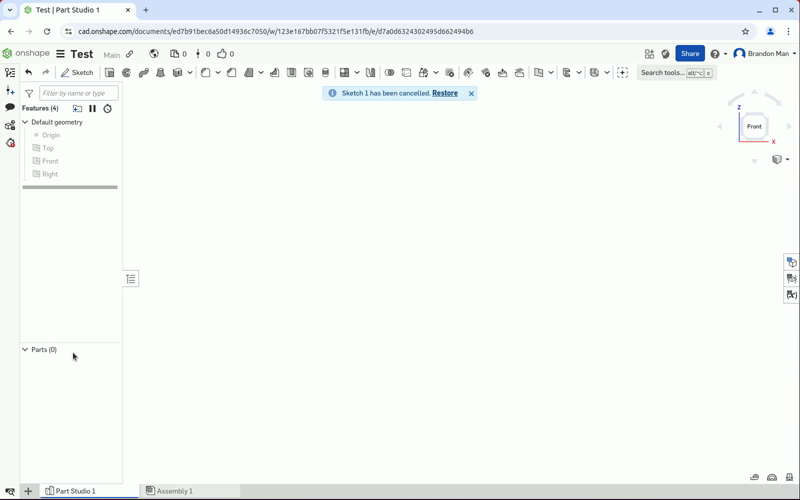
key_up(shift)
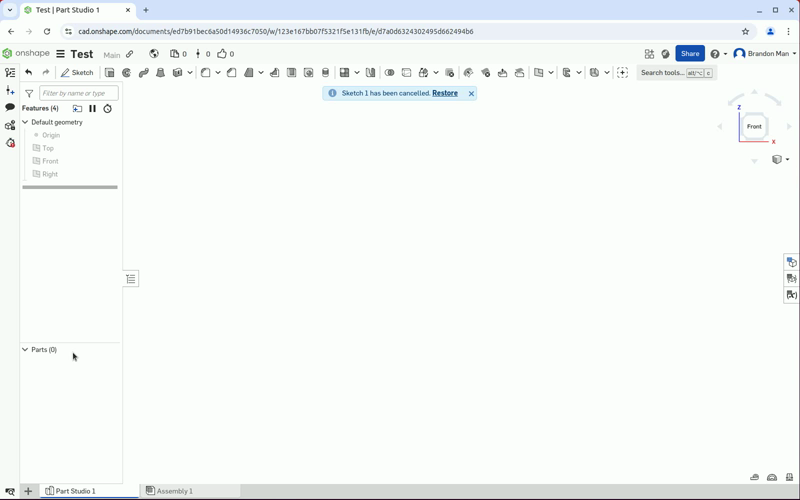
mouse_move(73, 352)
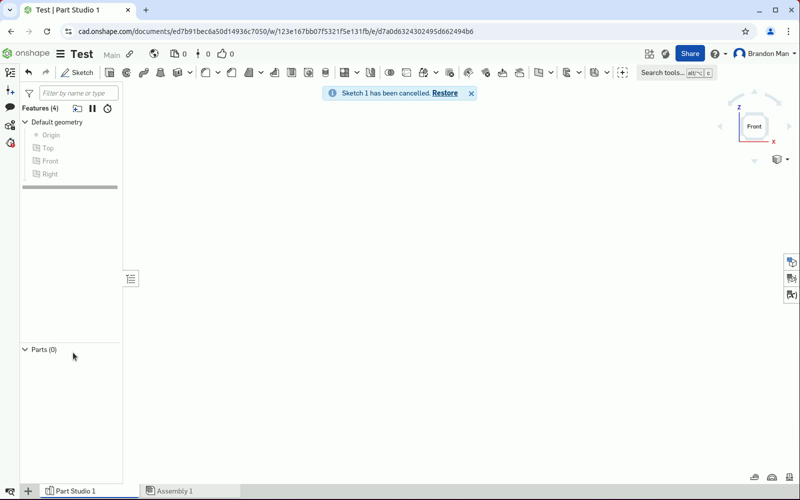
key(shift+y)
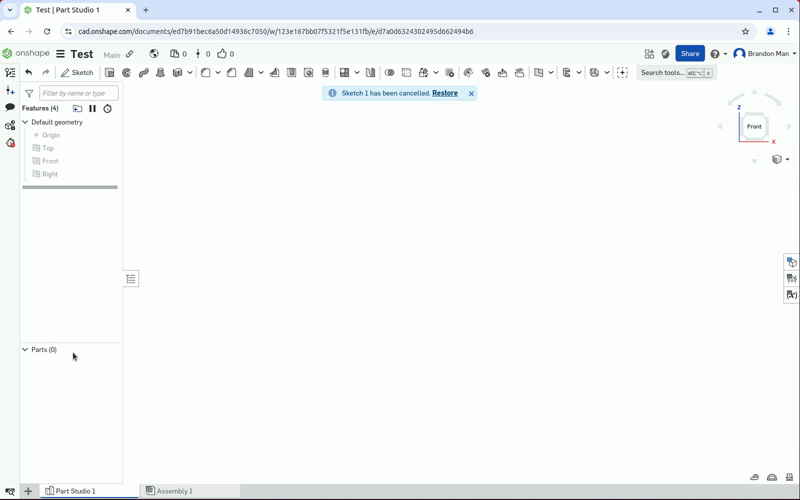
key(shift+s)
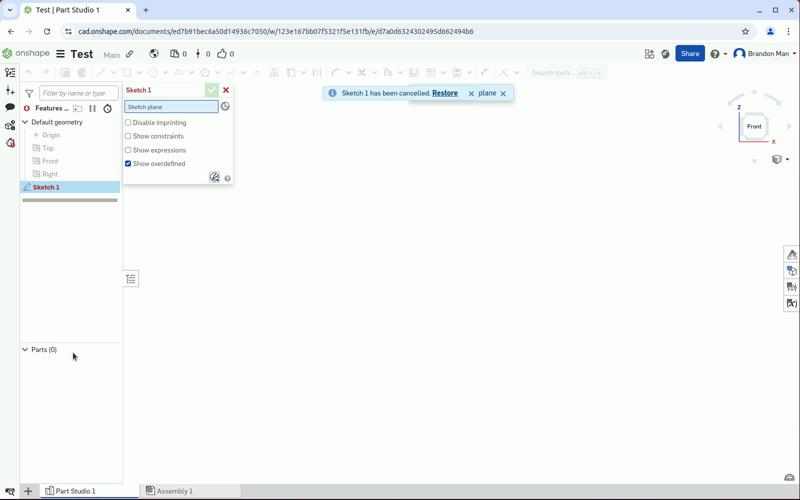
mouse_move(73, 163)
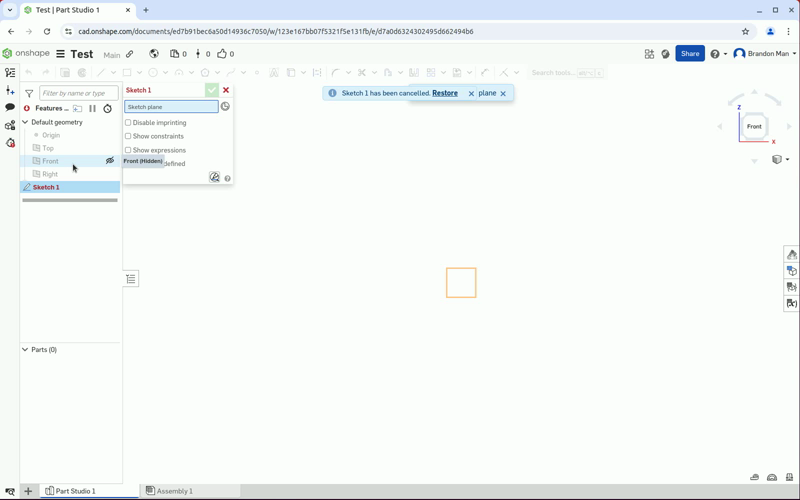
click(73, 163)
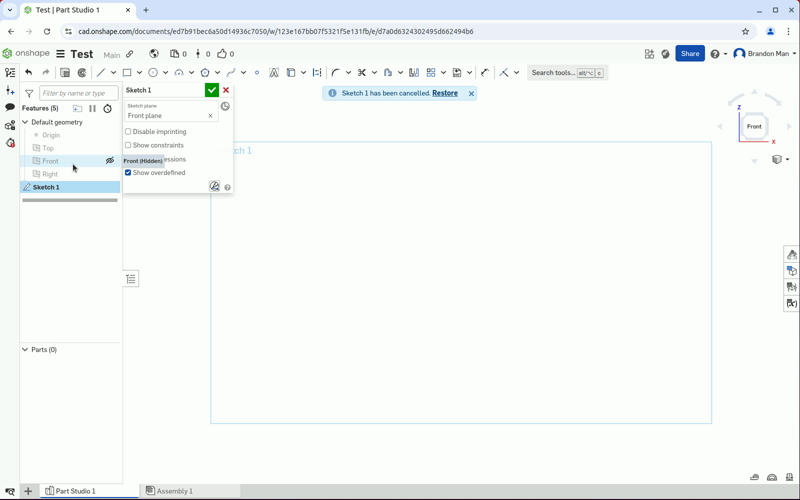
mouse_move(73, 352)
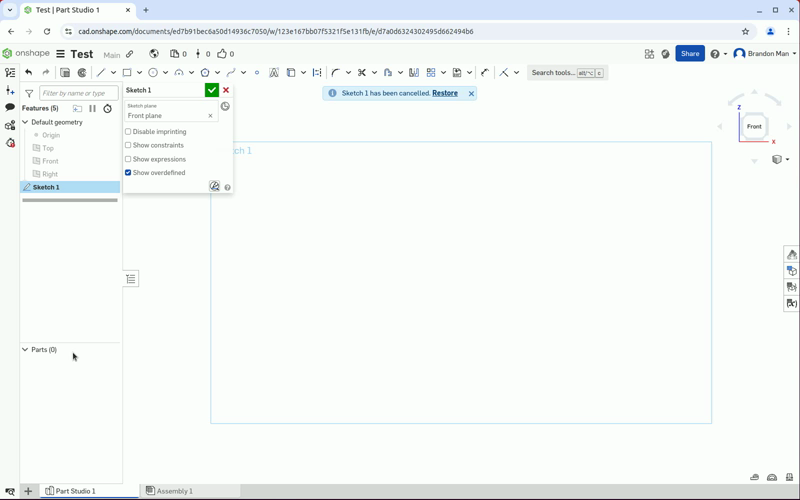
key(y)
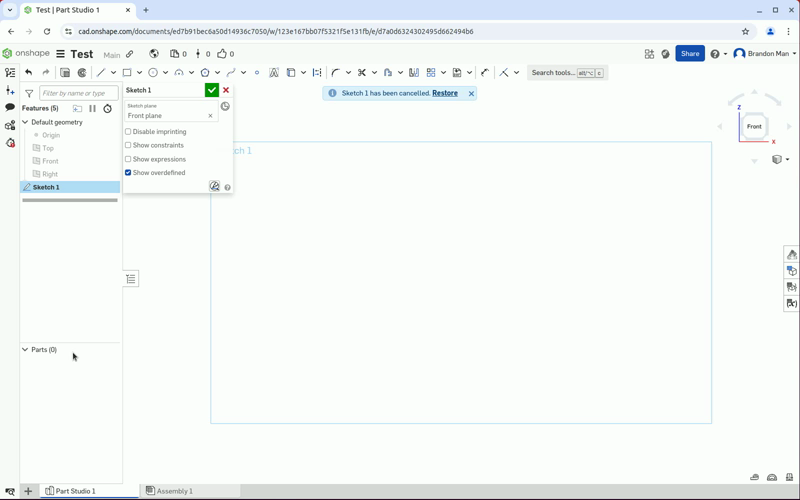
key(c)
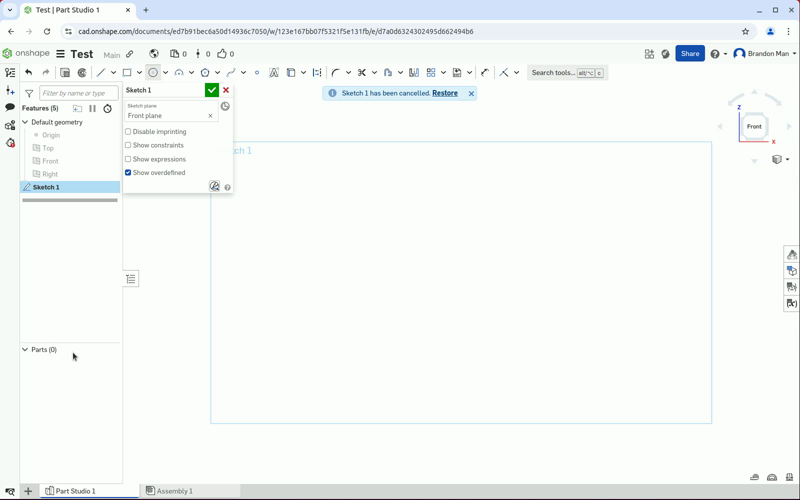
key_down(shift)
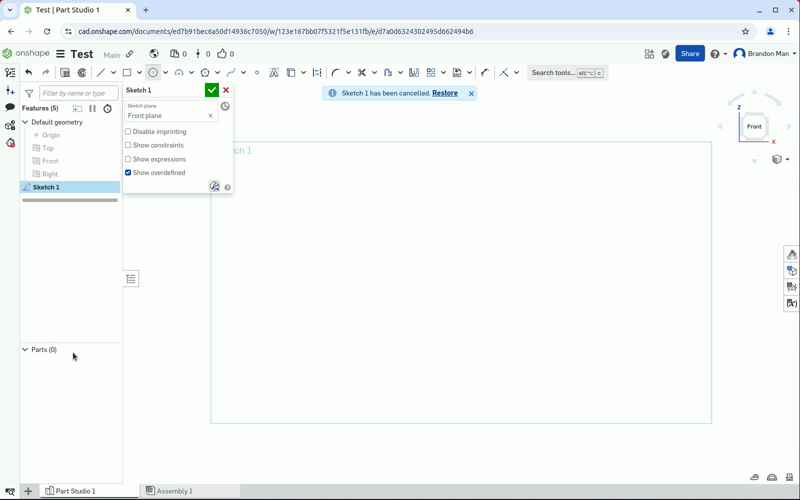
mouse_move(429, 222)
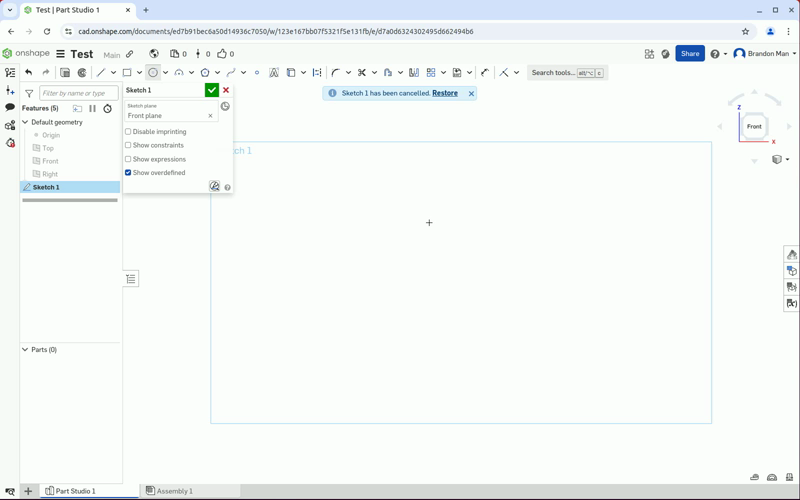
click(429, 222)
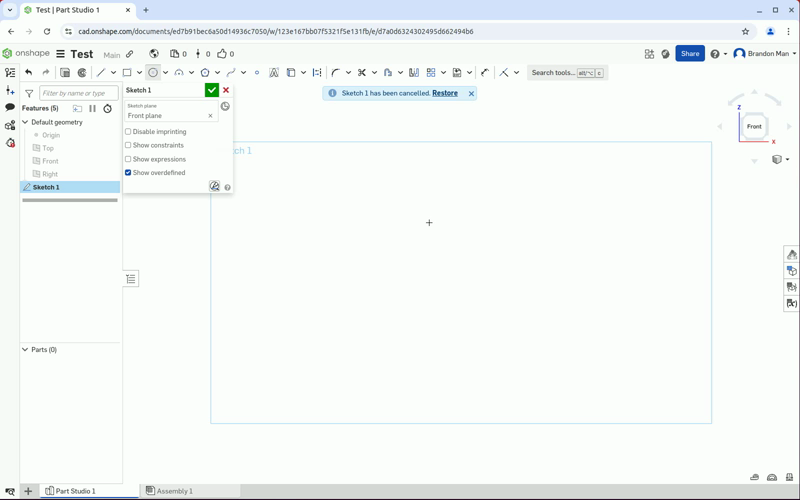
key_up(shift)
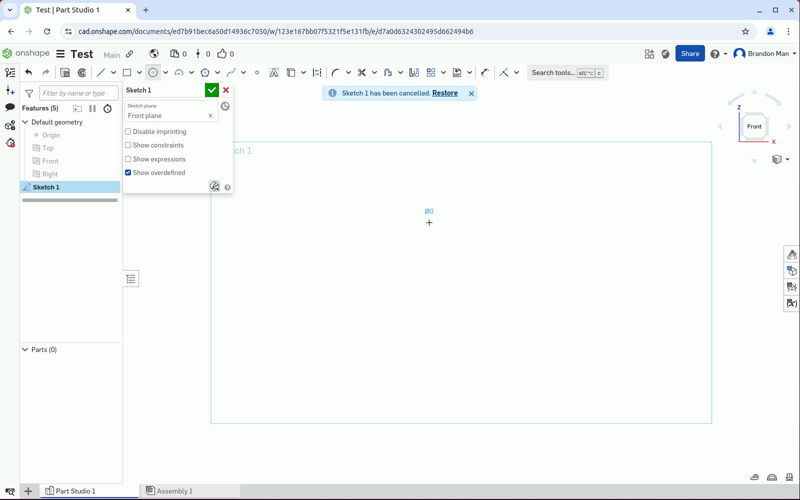
mouse_move(443, 222)
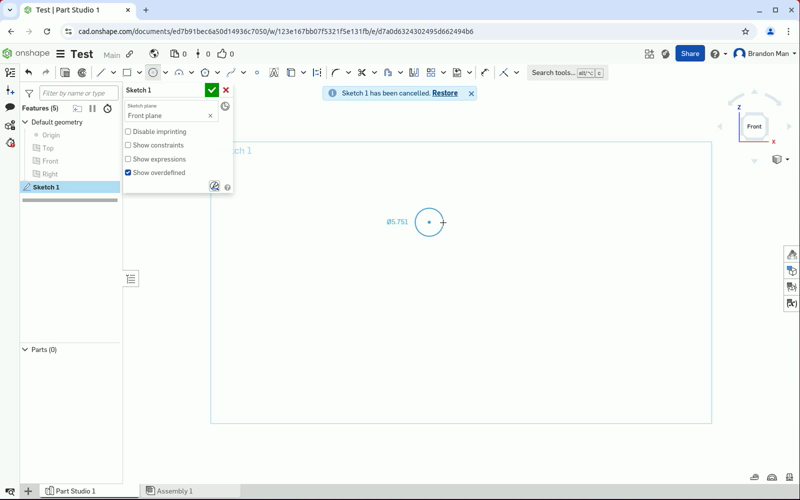
click(443, 222)
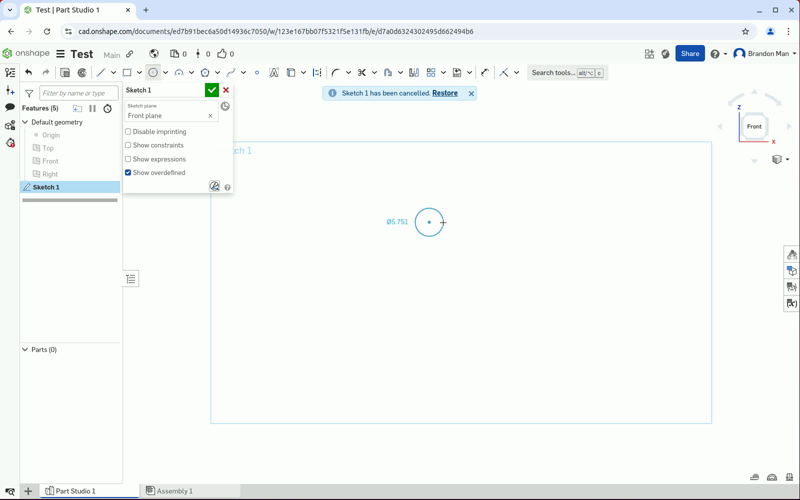
key(esc)
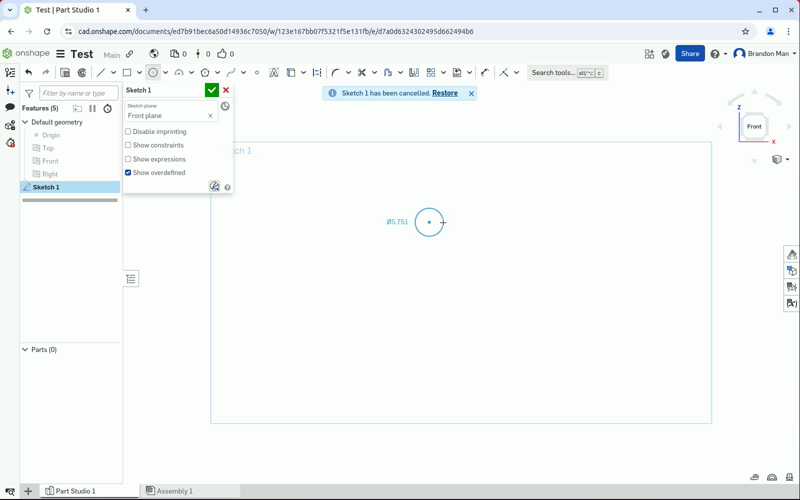
key(c)
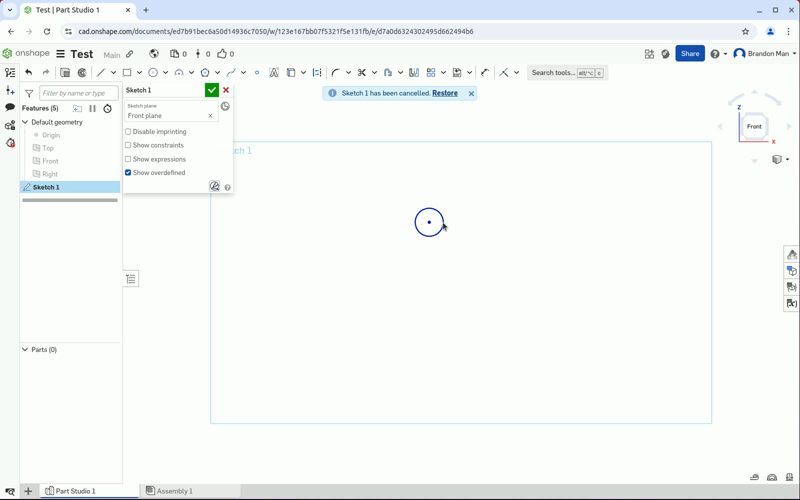
key_down(shift)
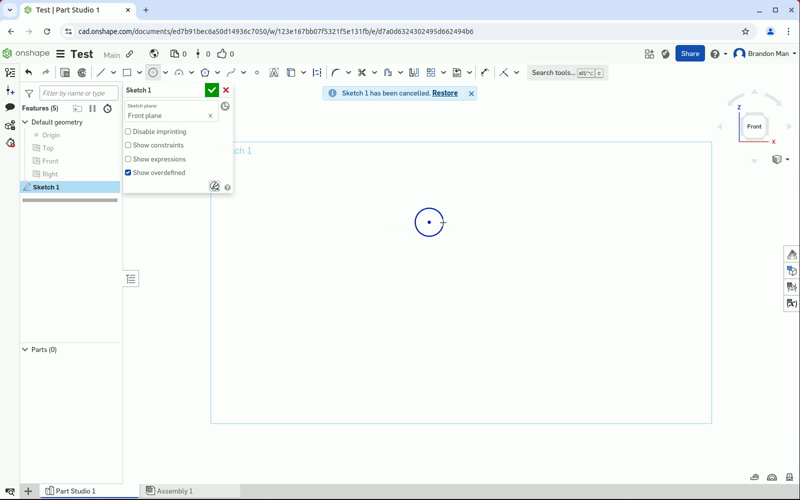
mouse_move(429, 222)
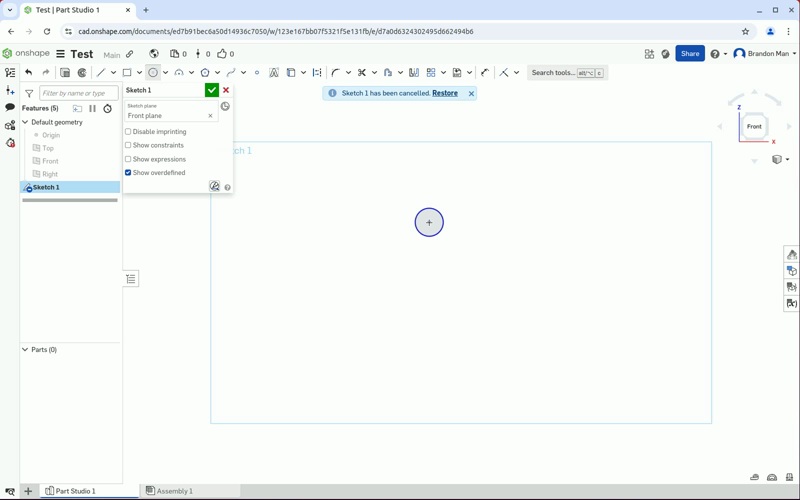
click(429, 222)
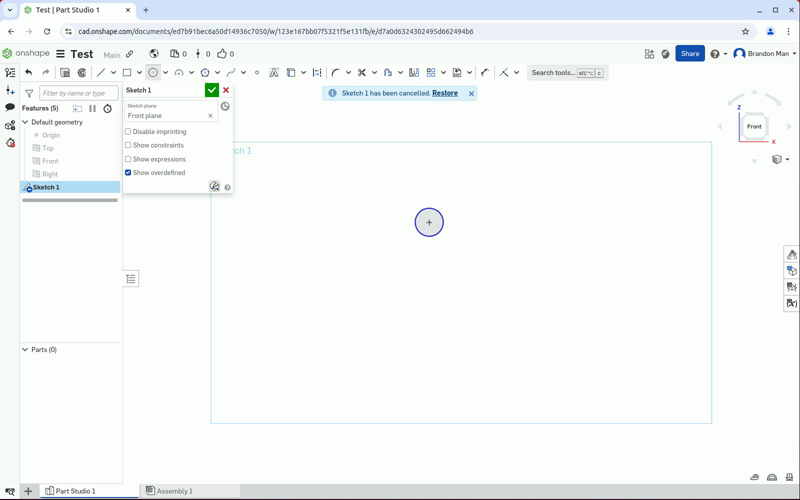
key_up(shift)
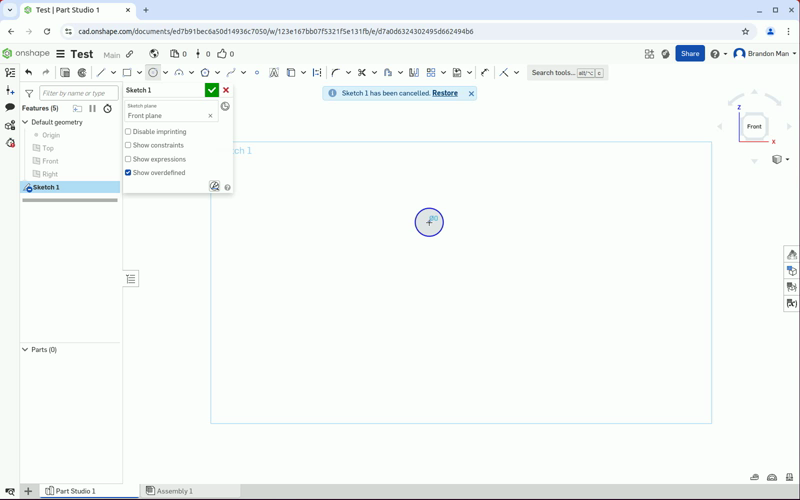
mouse_move(431, 222)
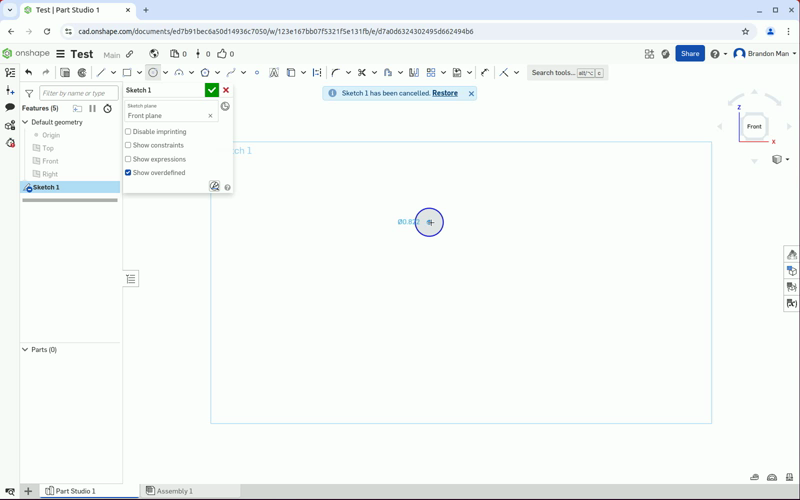
scroll(6)
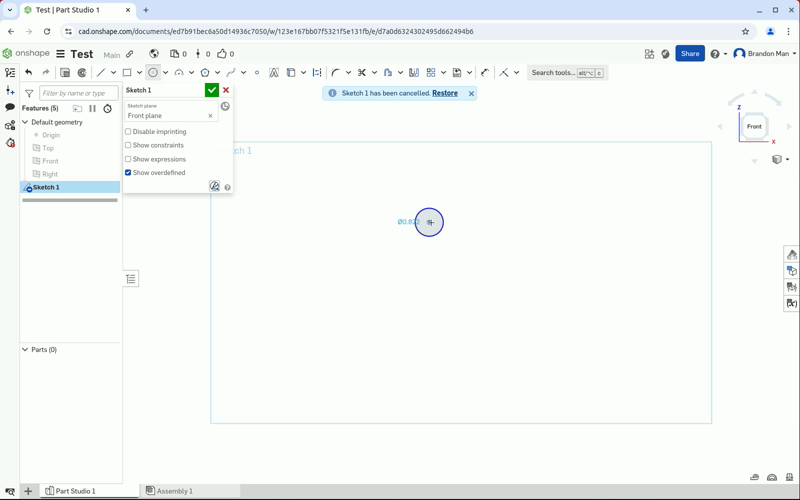
scroll(6)
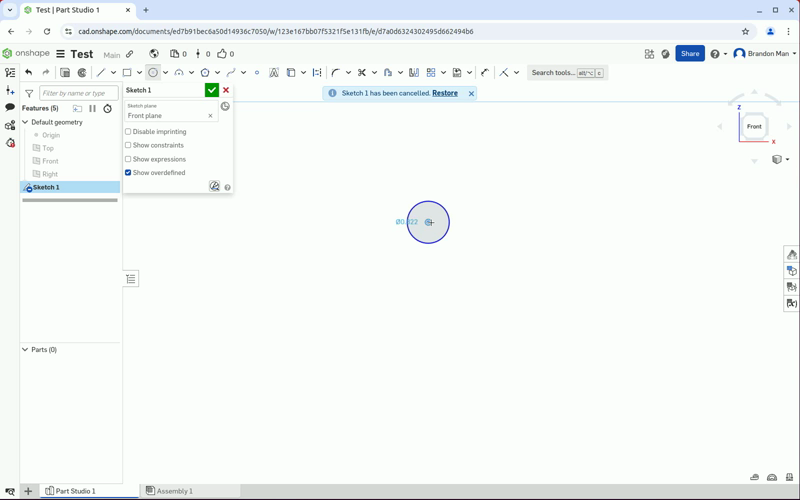
scroll(6)
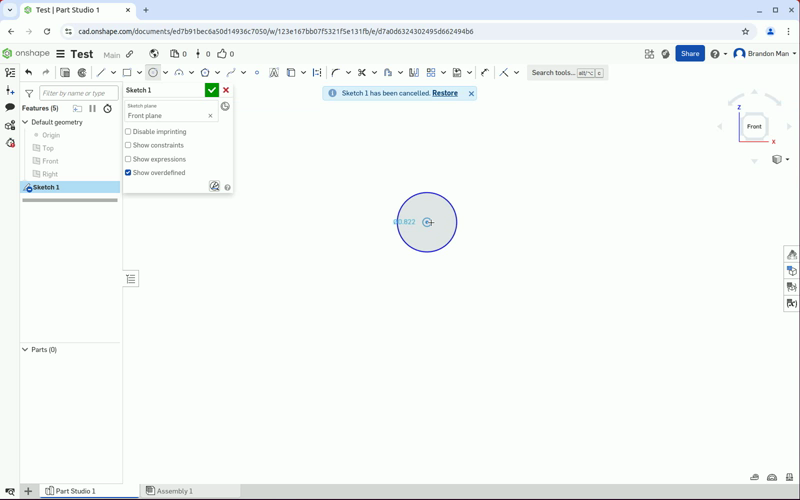
scroll(6)
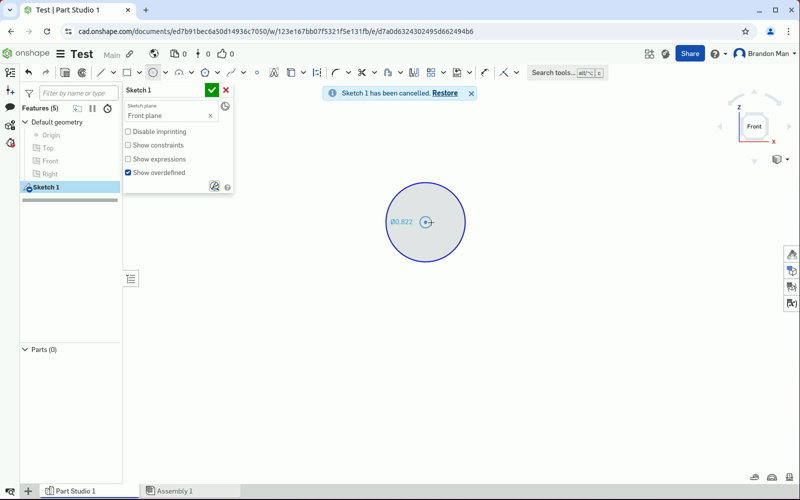
scroll(6)
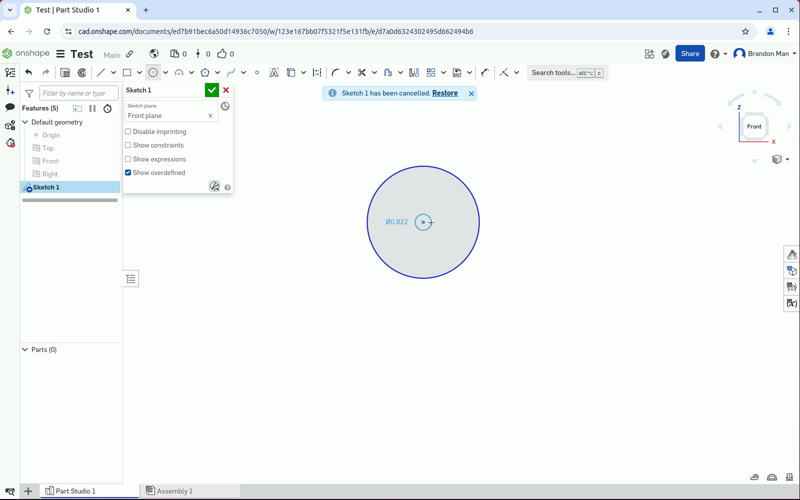
scroll(6)
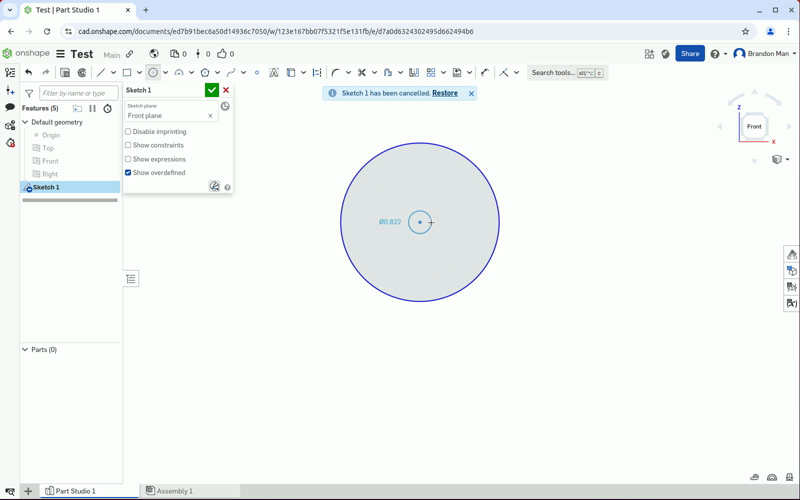
scroll(6)
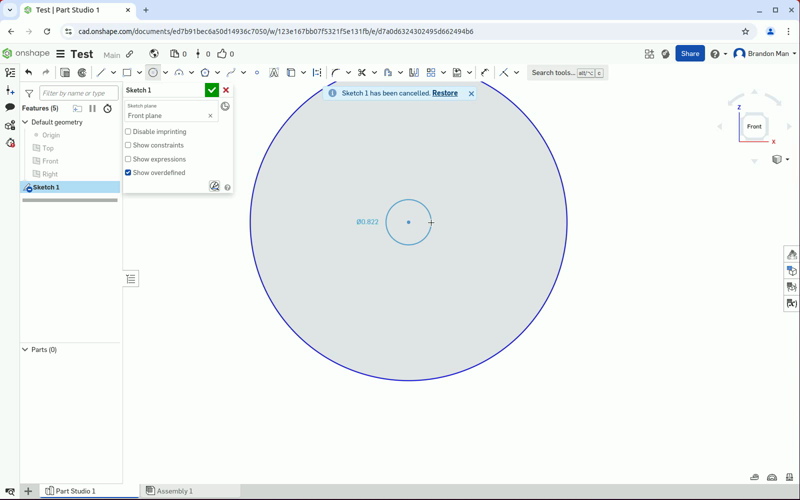
click(431, 222)
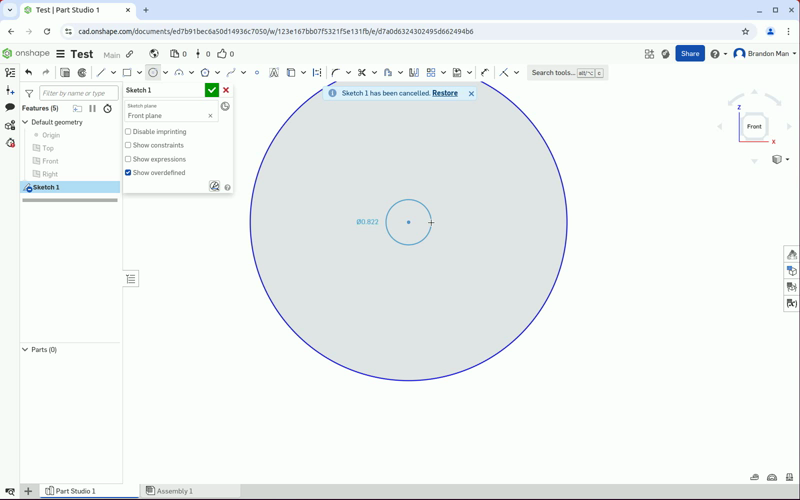
scroll(-6)
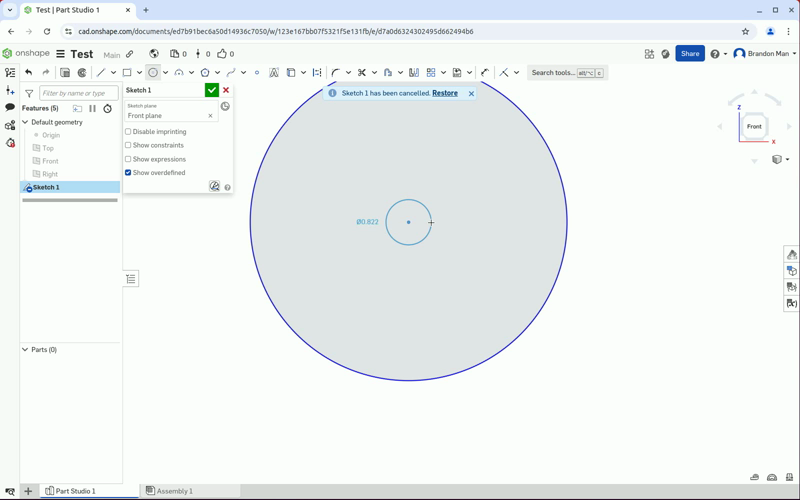
scroll(-6)
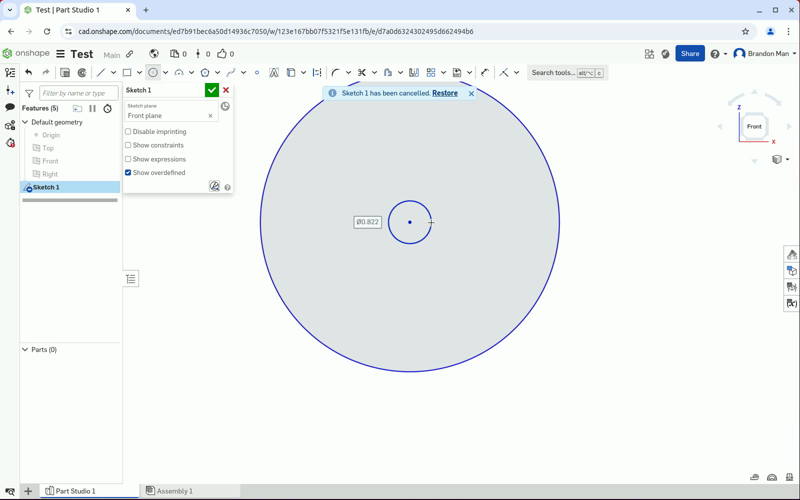
scroll(-6)
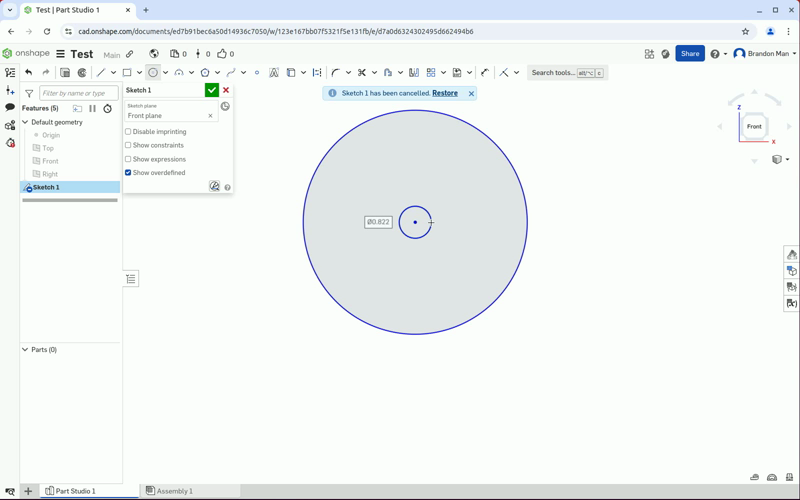
scroll(-6)
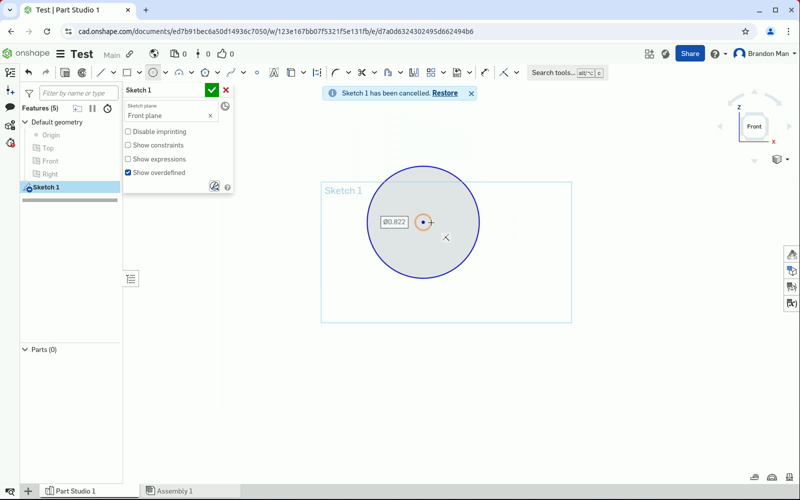
scroll(-6)
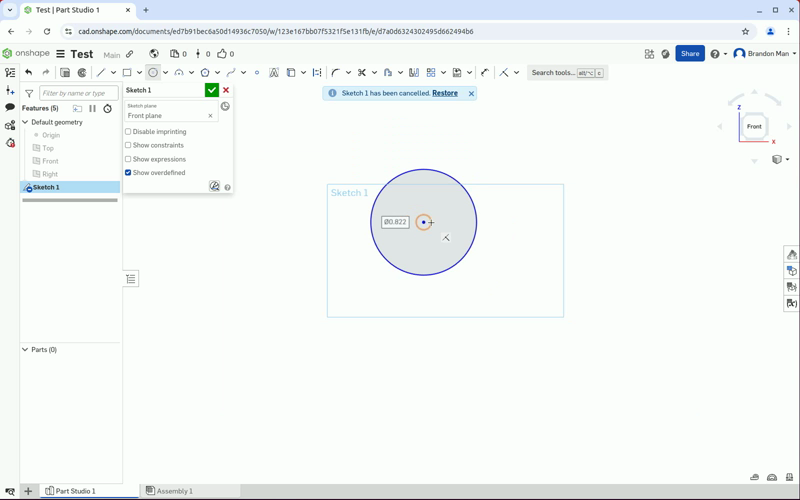
scroll(-6)
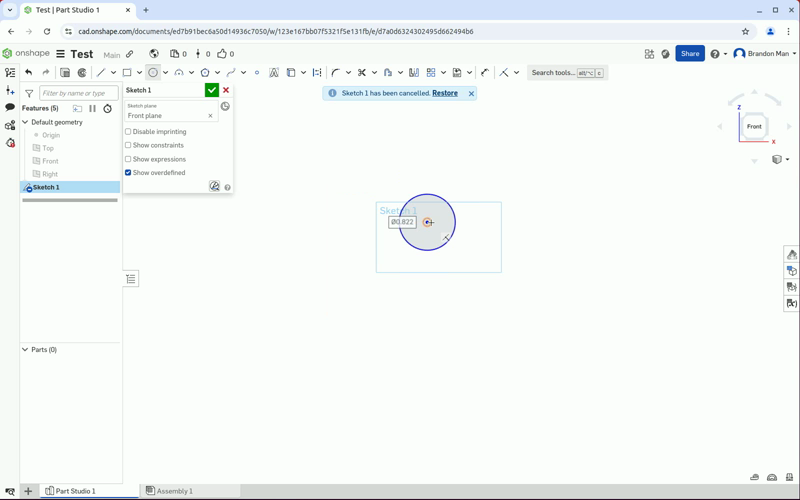
scroll(-6)
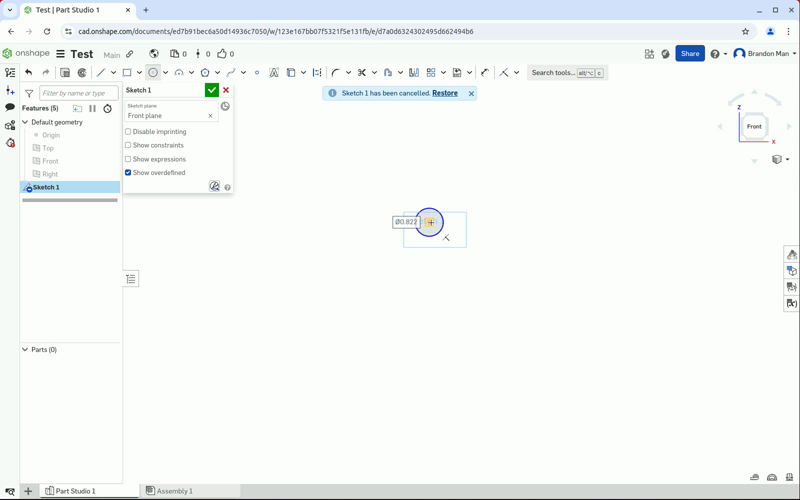
key(esc)
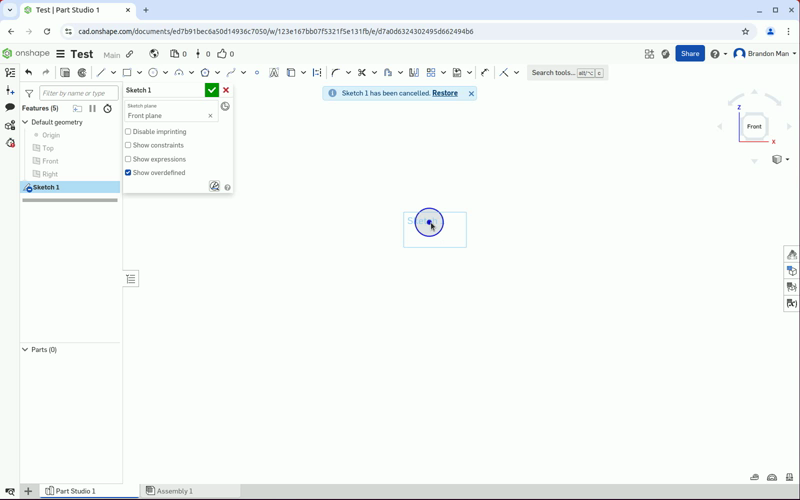
mouse_move(430, 232)
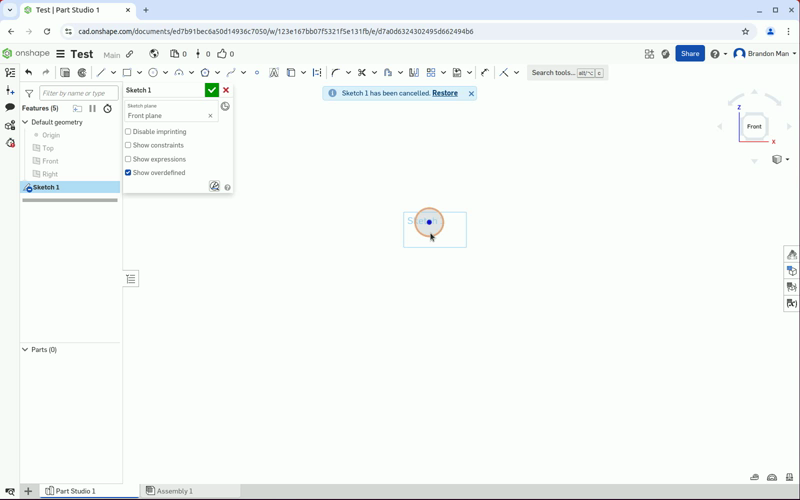
scroll(6)
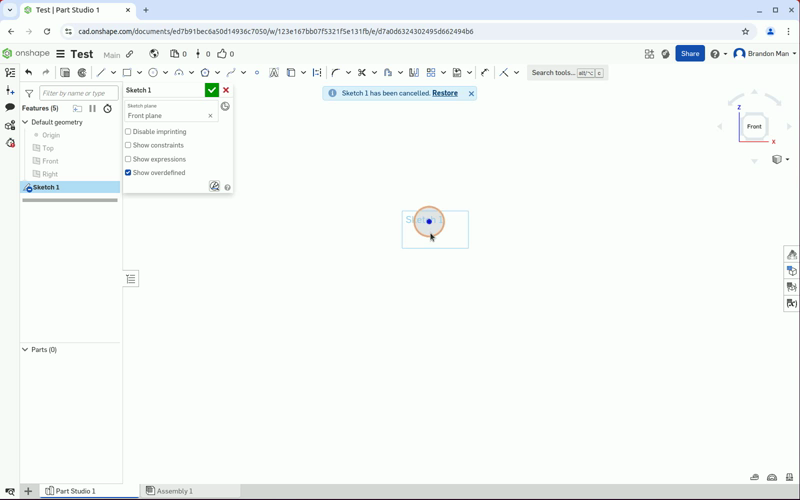
scroll(6)
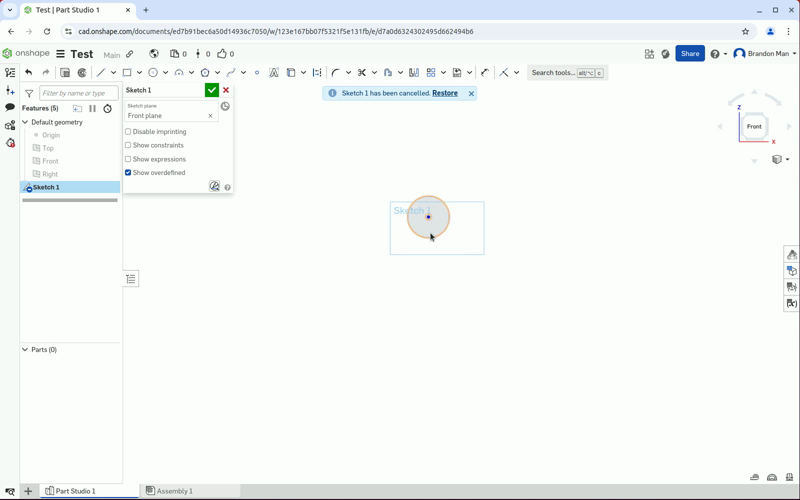
scroll(6)
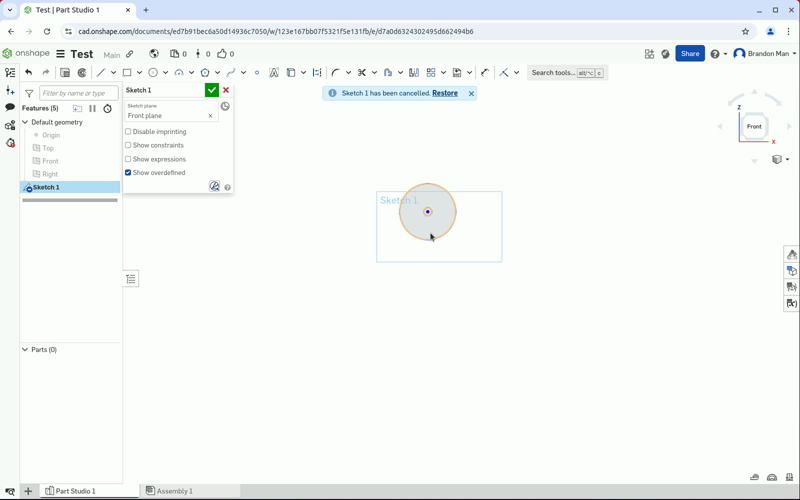
scroll(6)
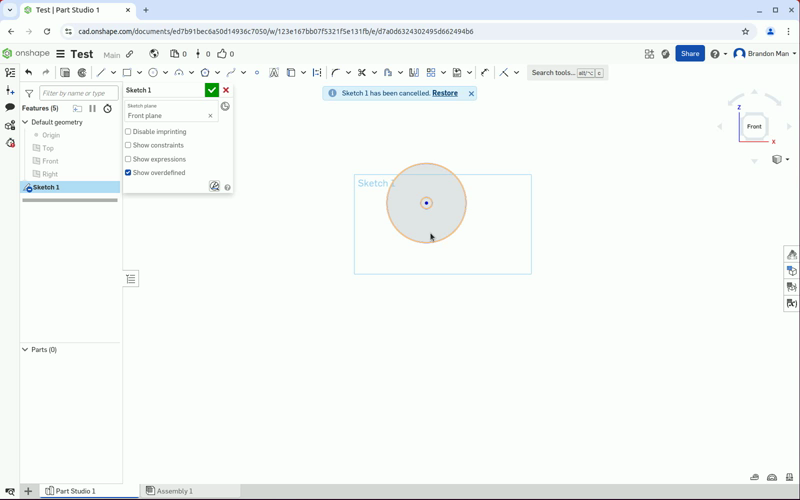
scroll(6)
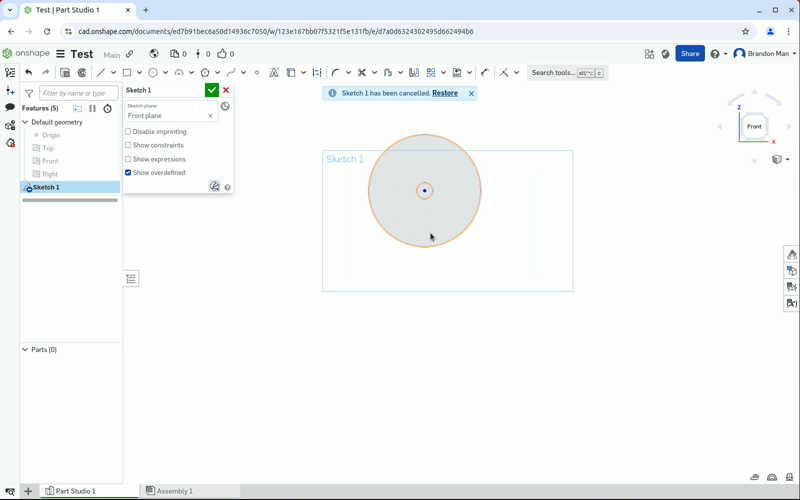
scroll(6)
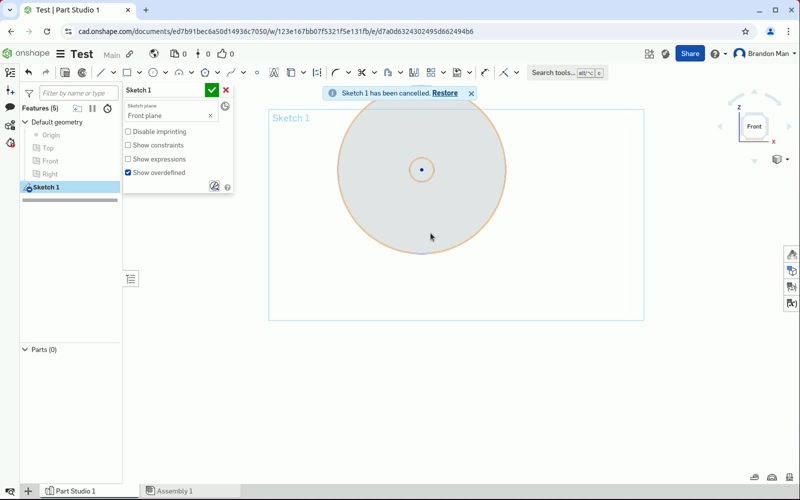
scroll(6)
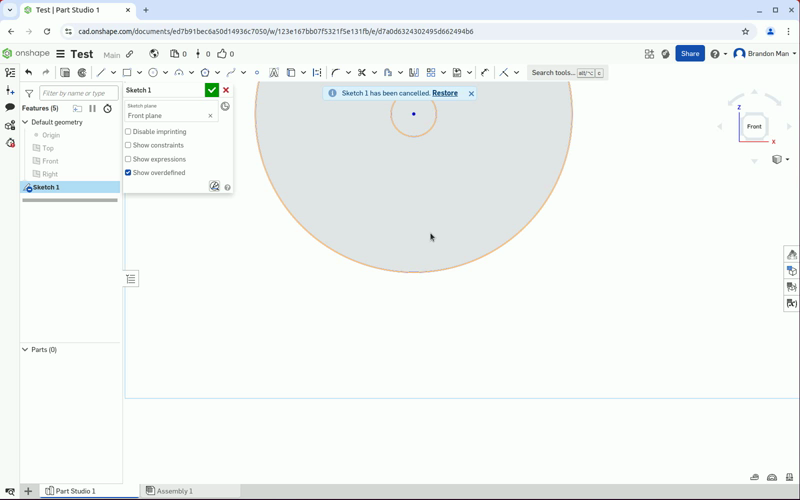
click(430, 232)
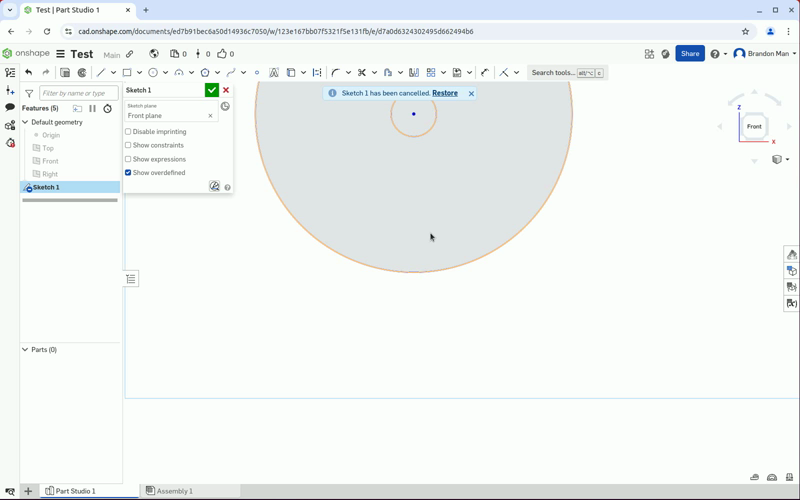
scroll(-6)
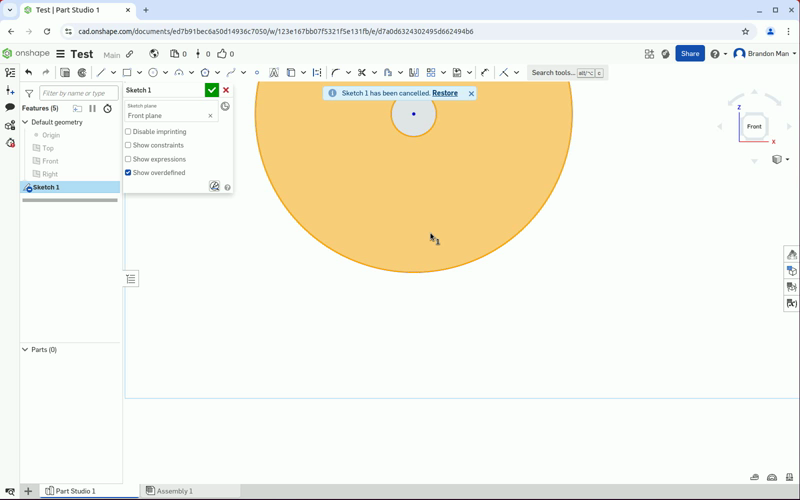
scroll(-6)
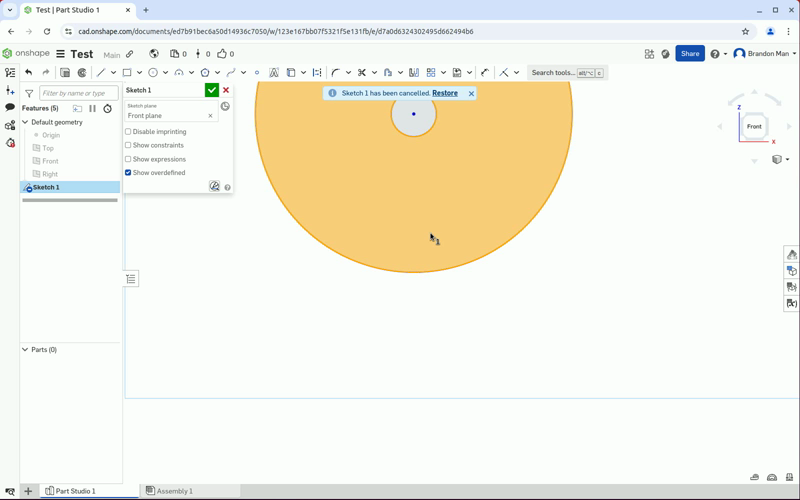
scroll(-6)
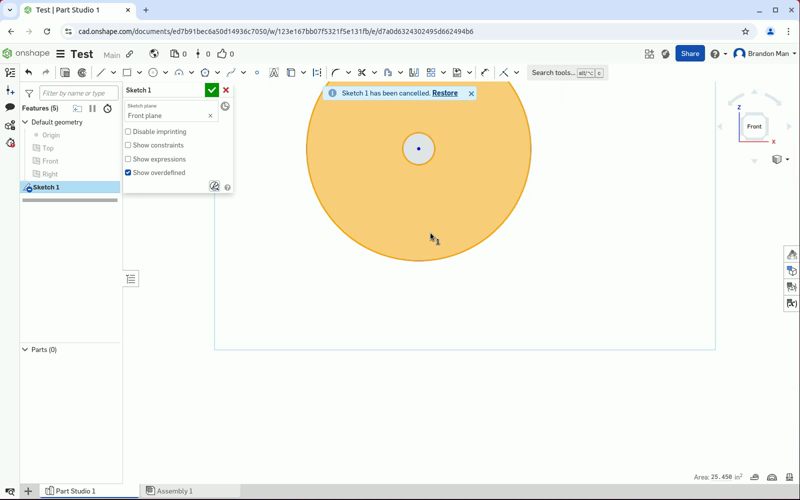
scroll(-6)
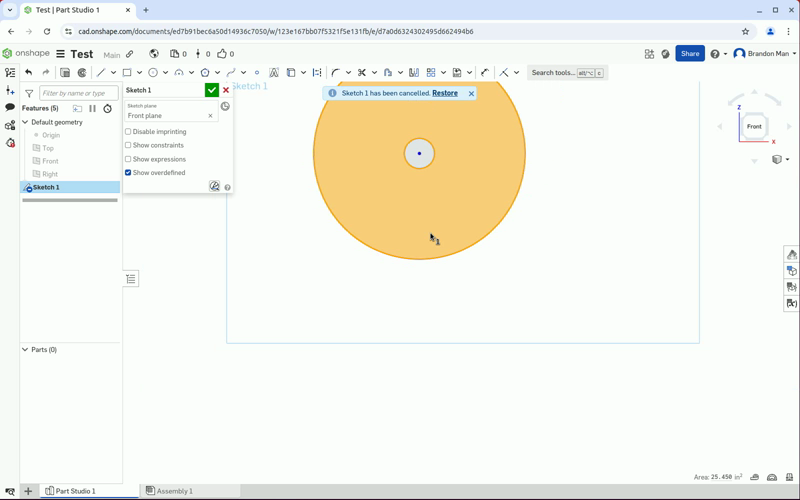
scroll(-6)
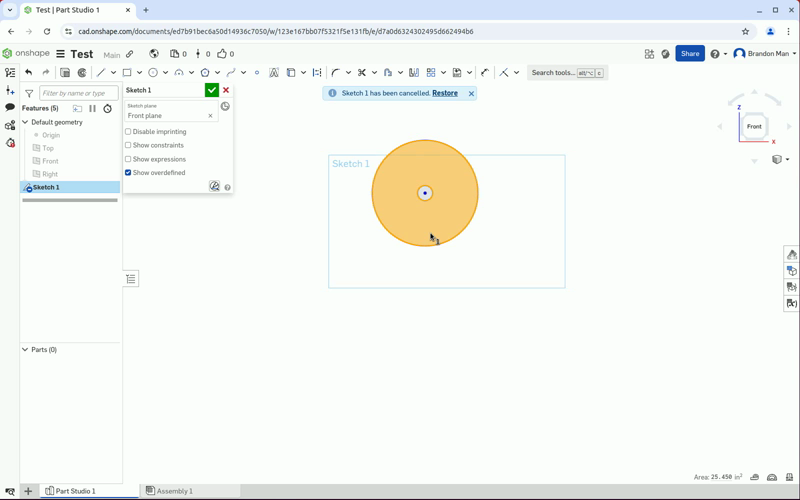
scroll(-6)
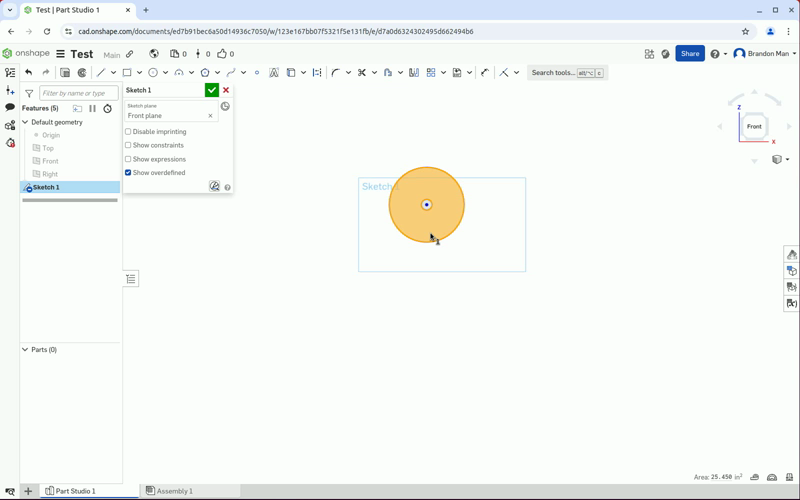
scroll(-6)
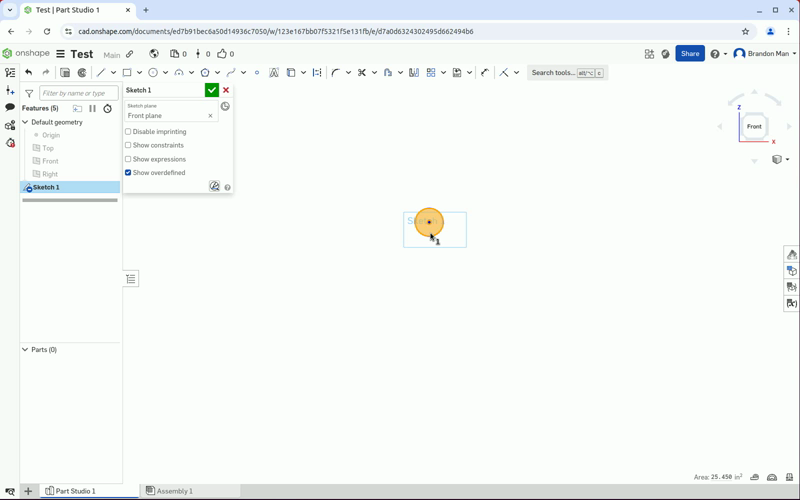
mouse_move(73, 352)
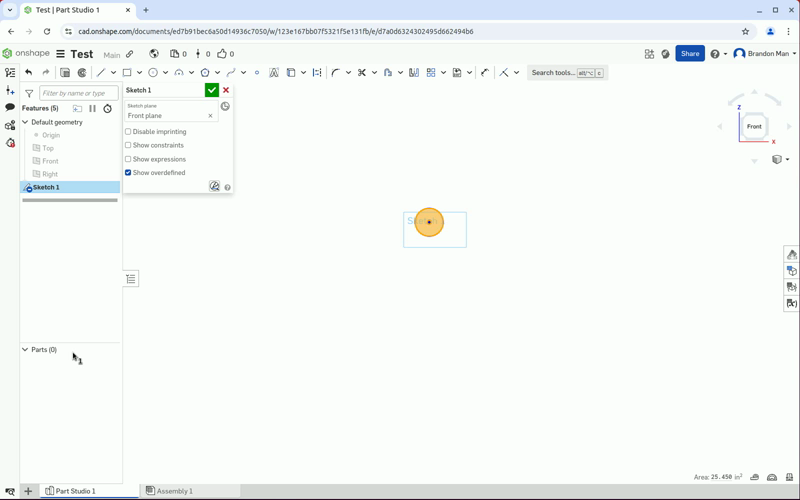
key(shift+y)
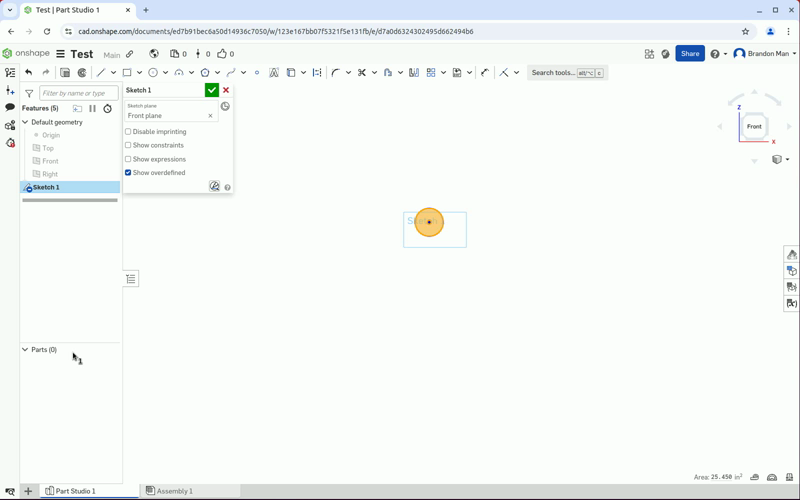
key(shift+e)
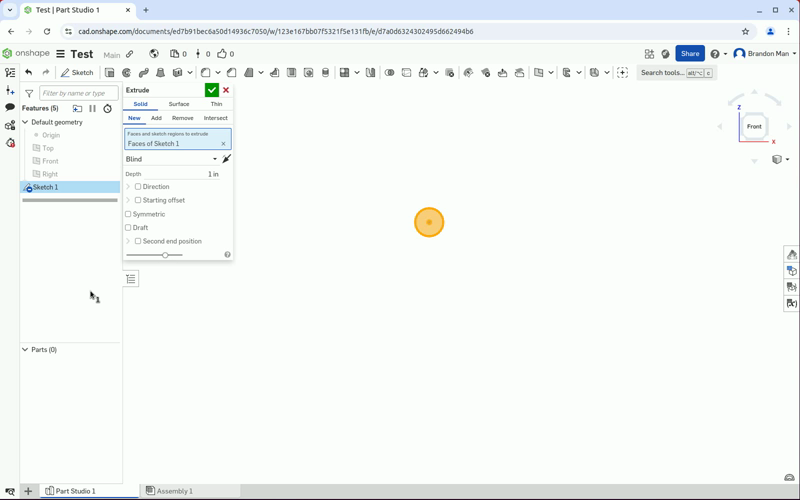
mouse_move(143, 106)
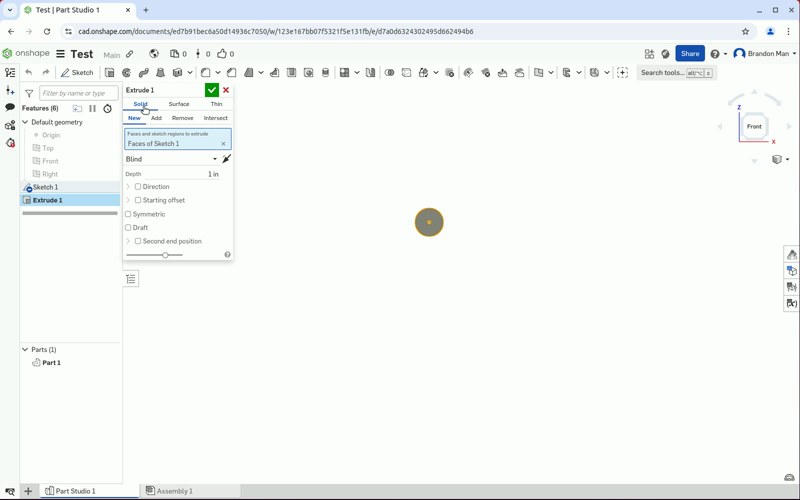
click(143, 106)
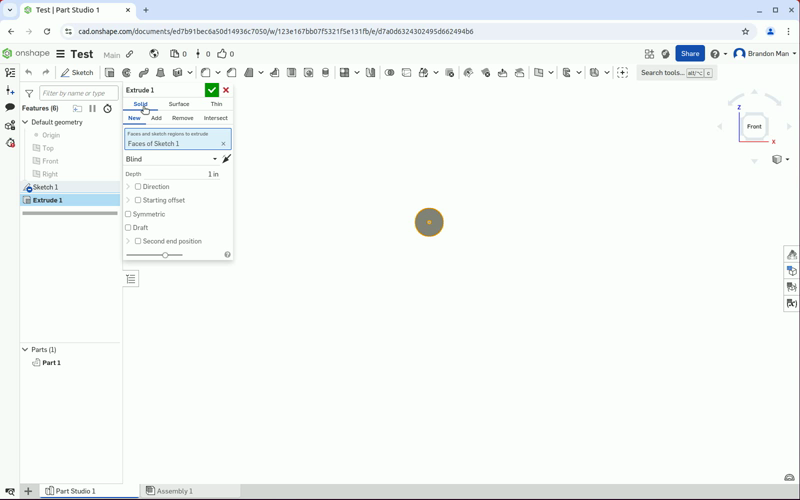
mouse_move(137, 120)
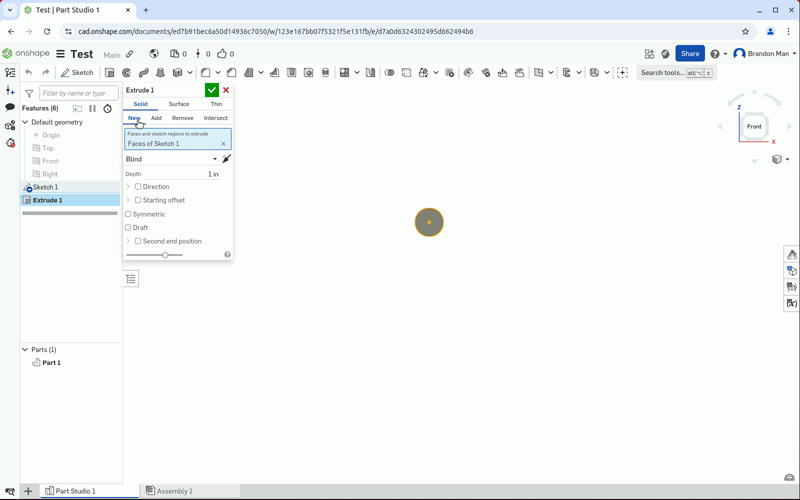
click(137, 120)
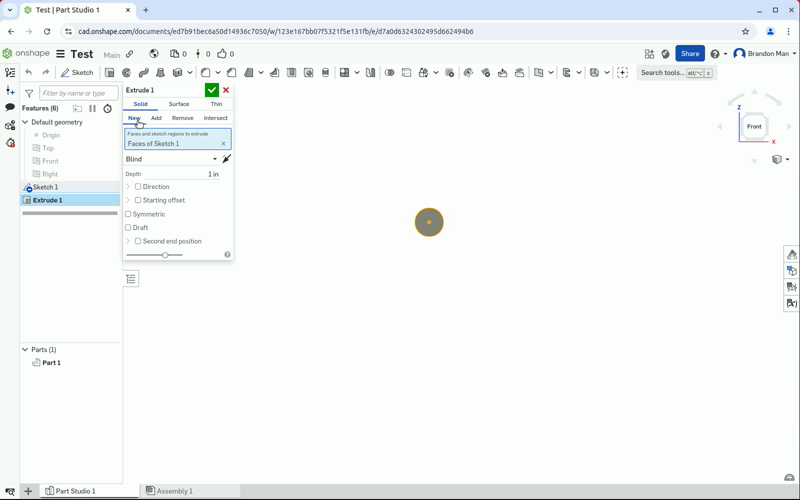
key(tab, 4)
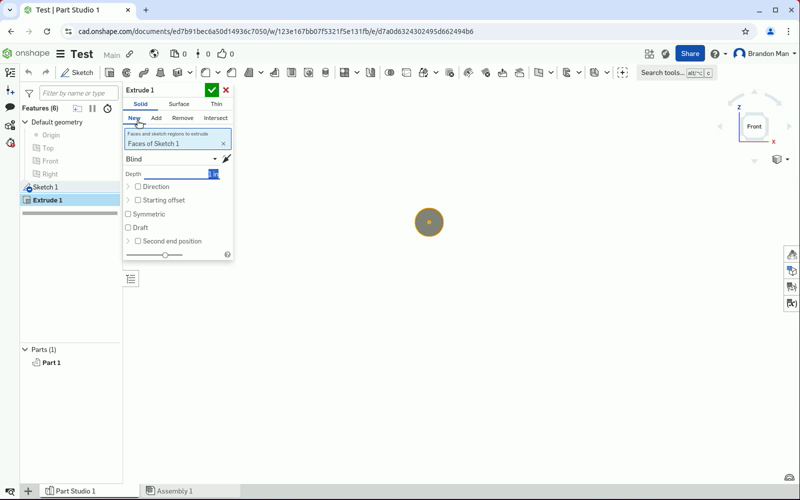
text(0.963)
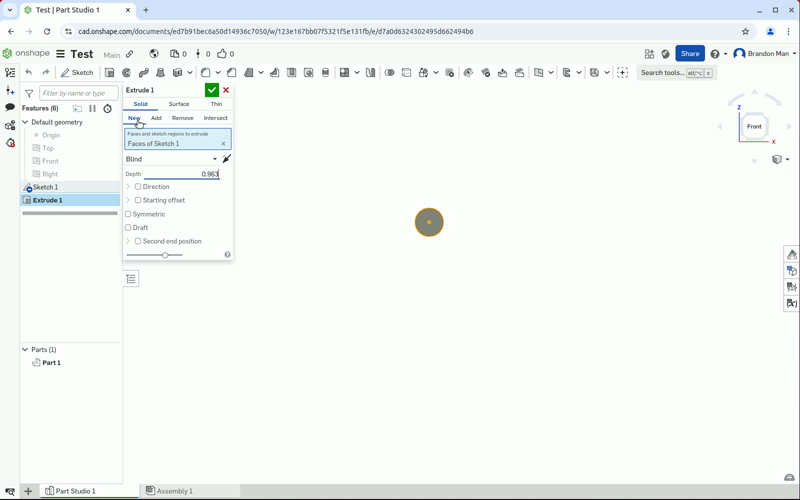
key(enter)
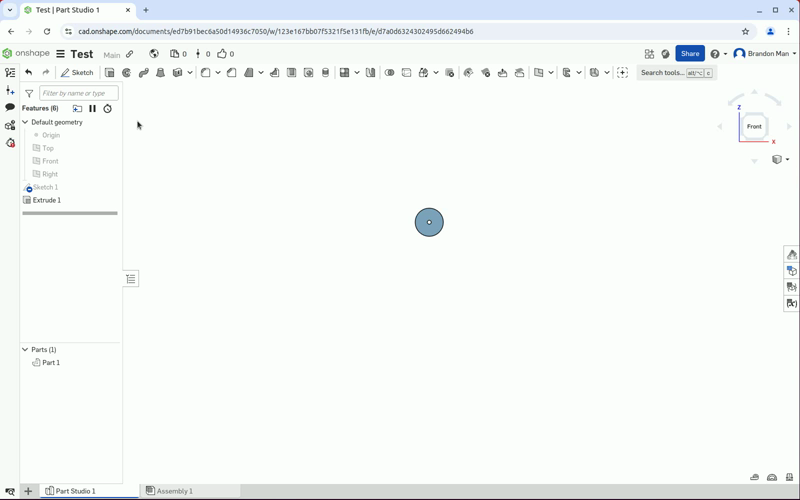
key(shift+h)
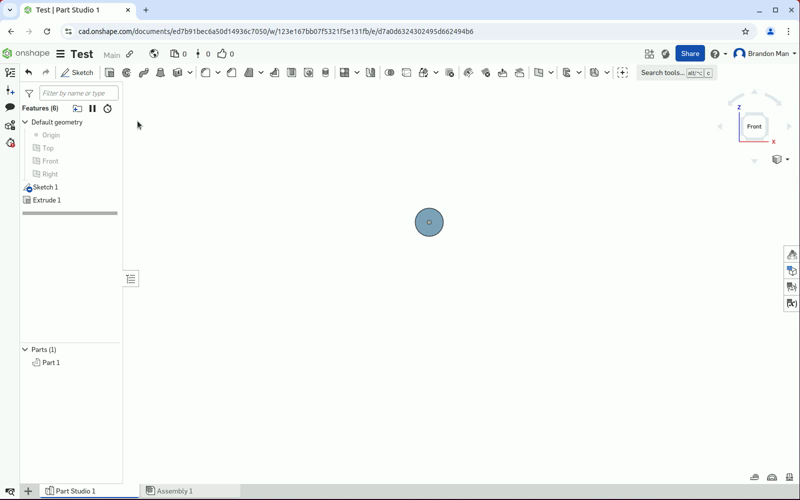
key(shift+h)
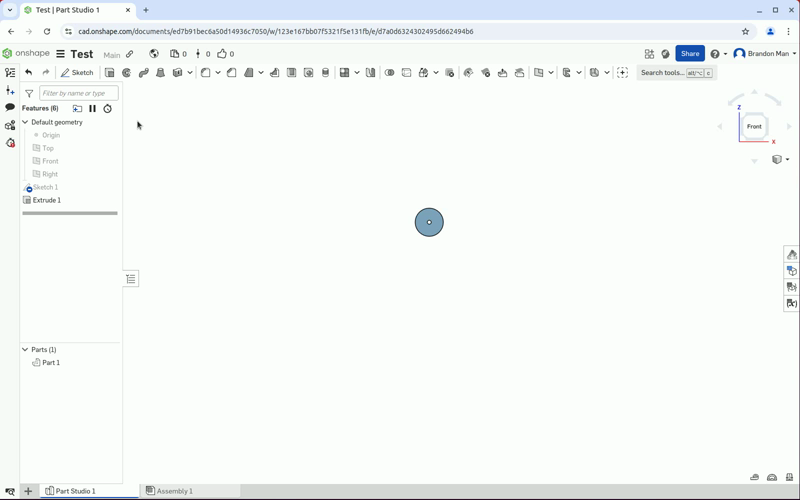
mouse_move(73, 189)
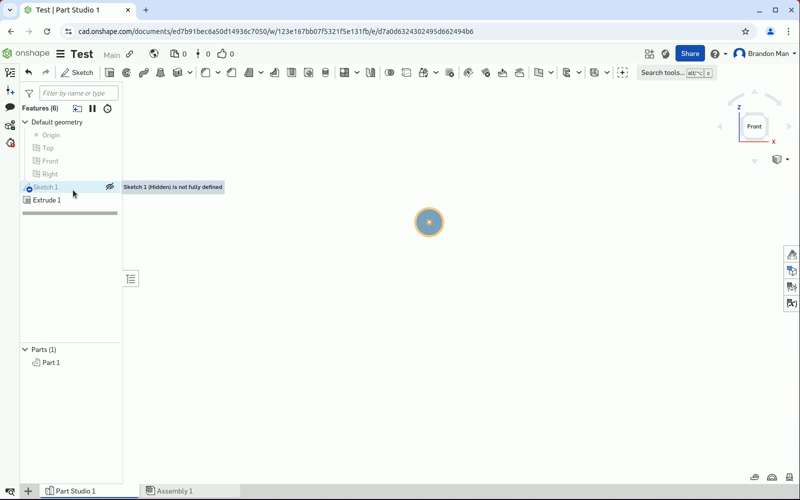
click(73, 189)
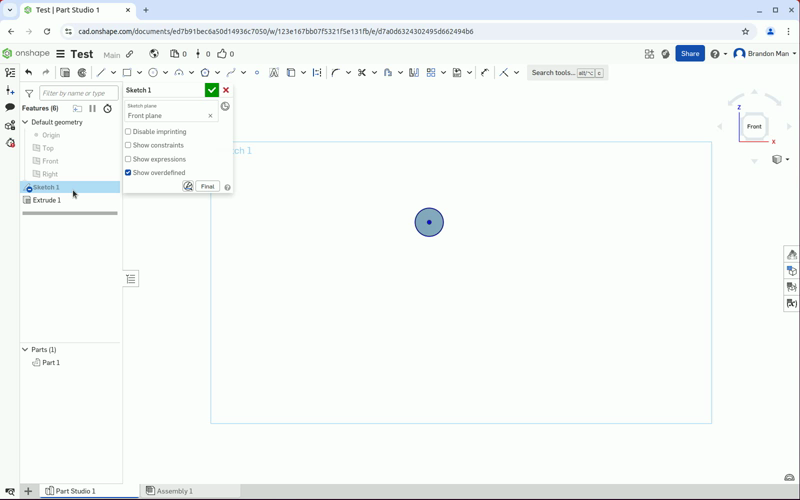
mouse_move(229, 92)
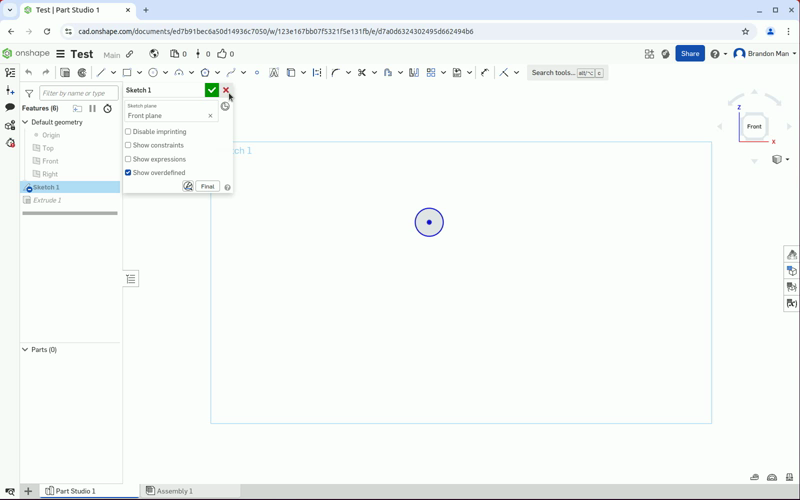
click(229, 92)
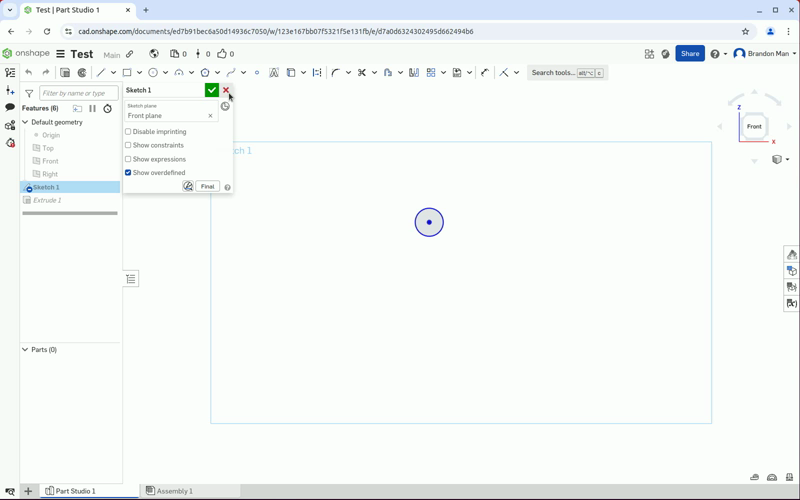
key(shift+s)
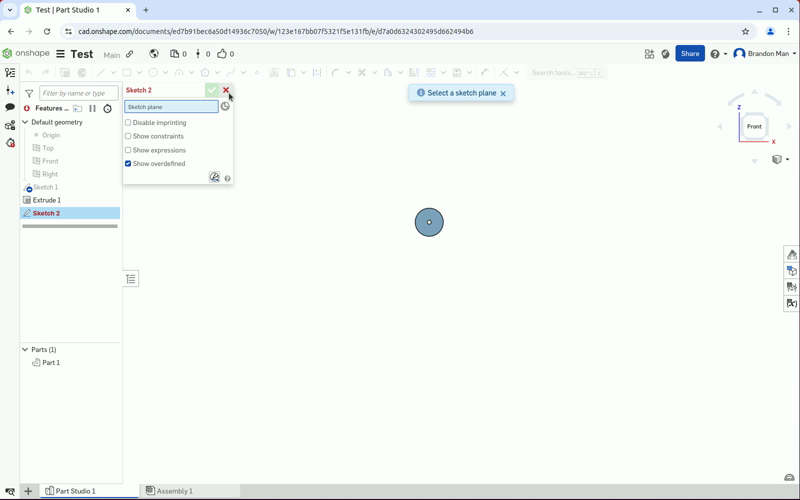
mouse_move(73, 163)
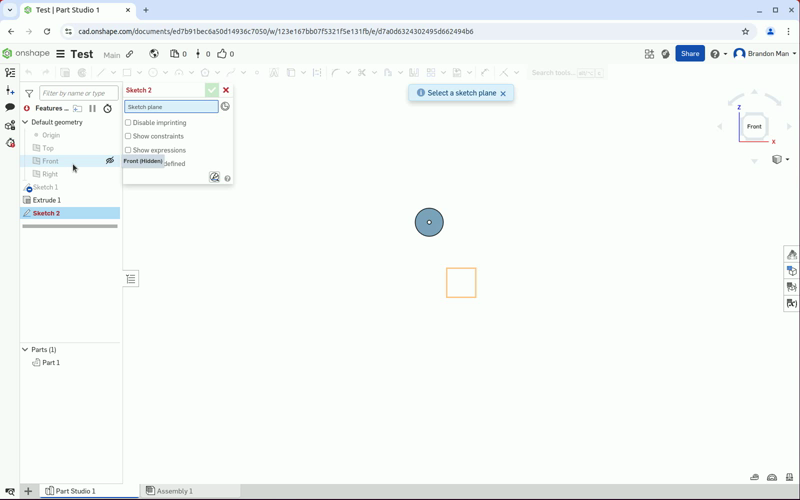
click(73, 163)
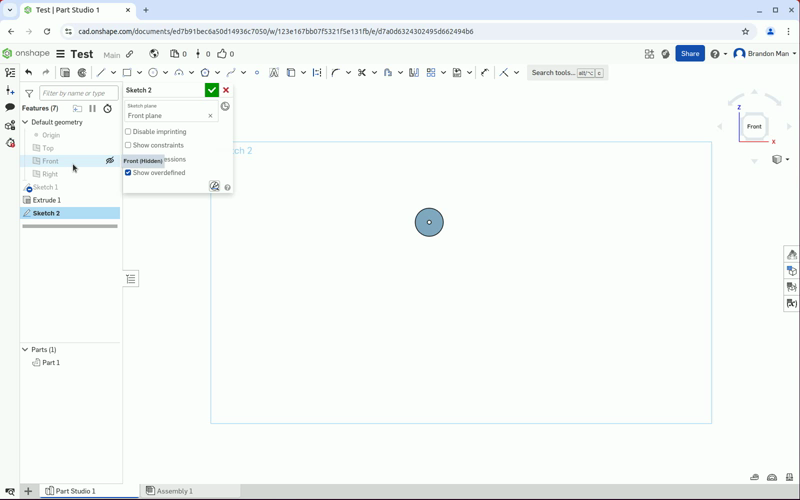
mouse_move(73, 352)
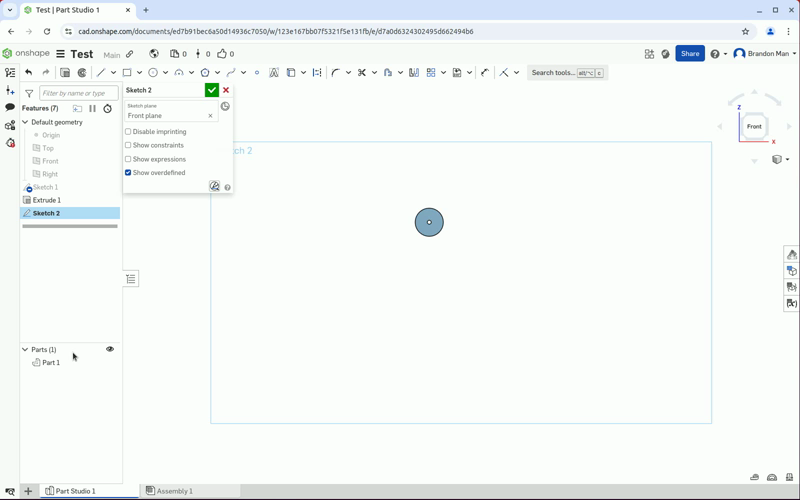
key(y)
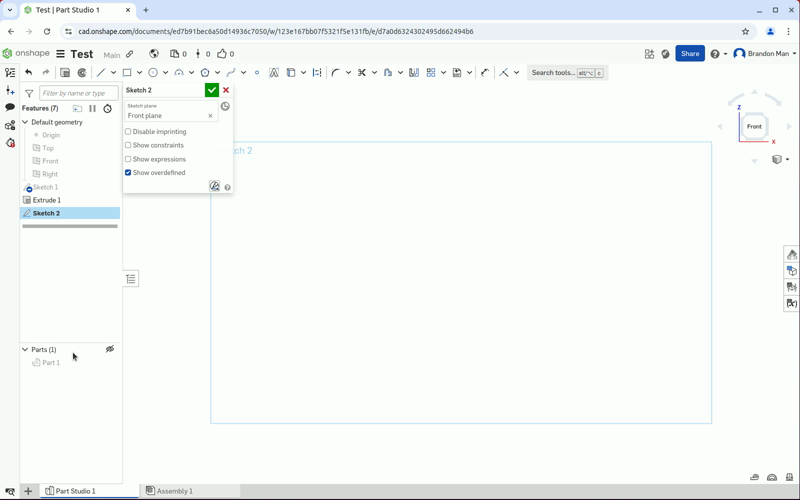
key(c)
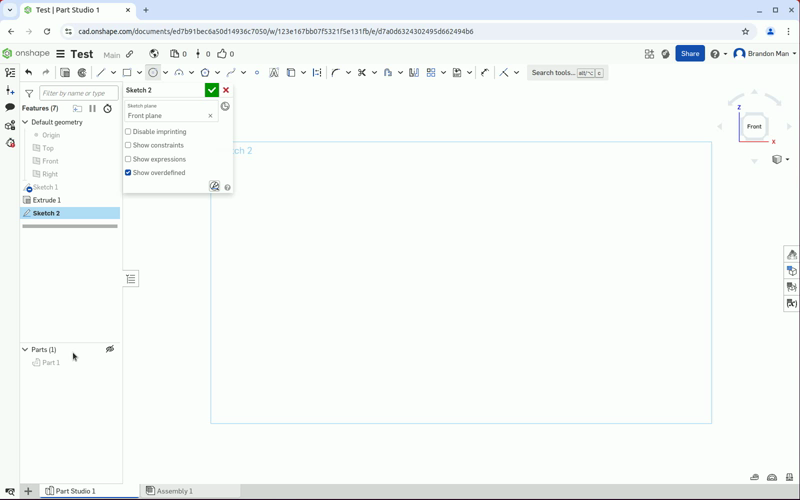
key_down(shift)
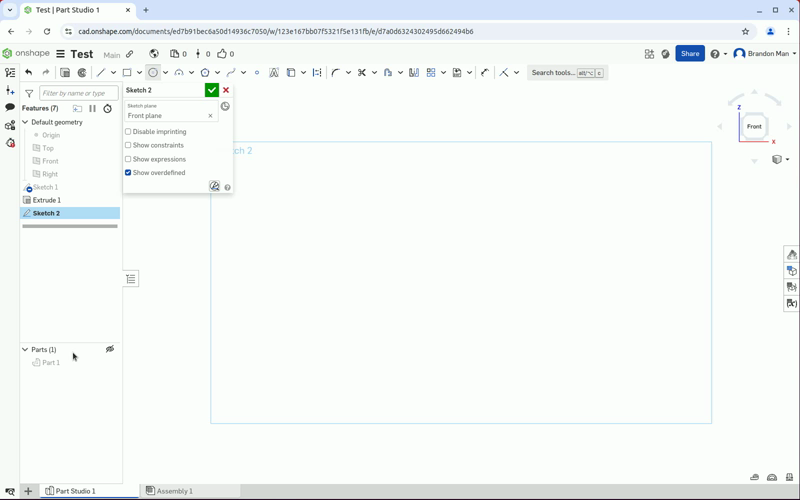
mouse_move(429, 382)
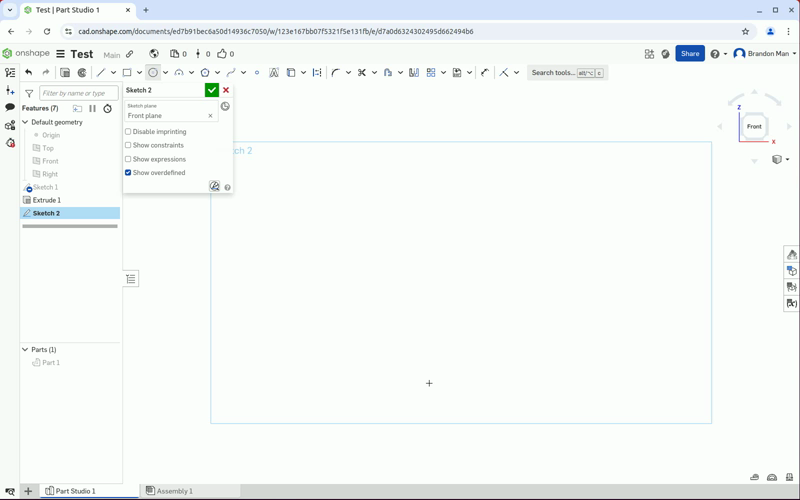
click(429, 382)
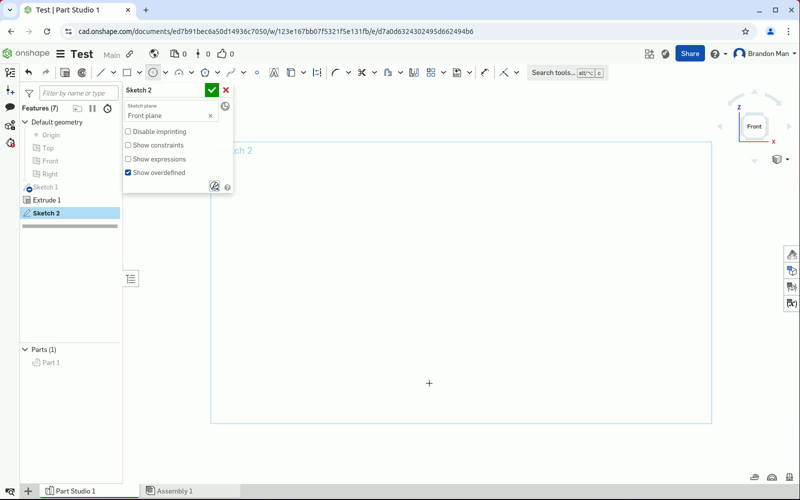
key_up(shift)
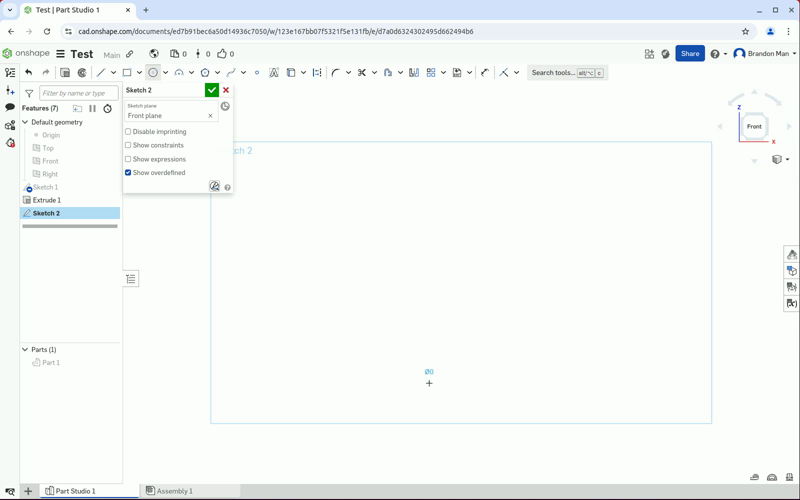
mouse_move(443, 382)
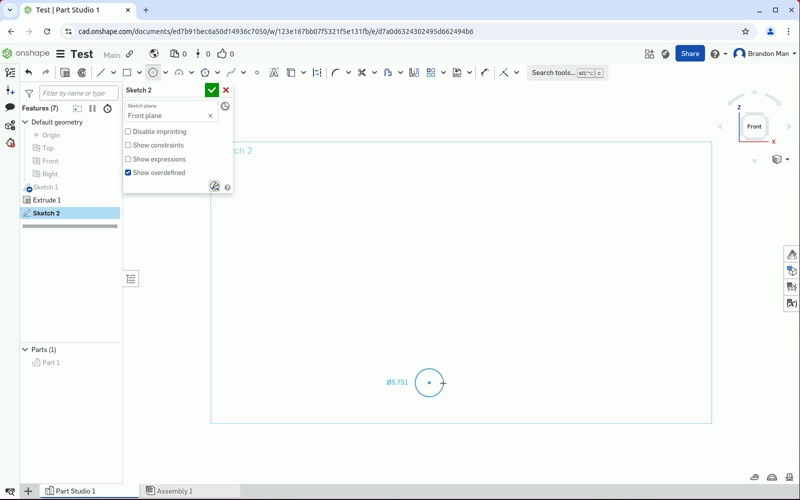
click(443, 382)
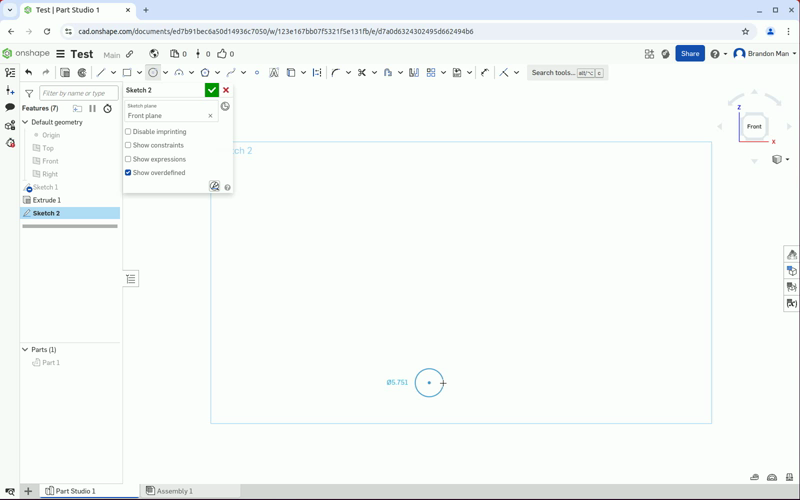
key(esc)
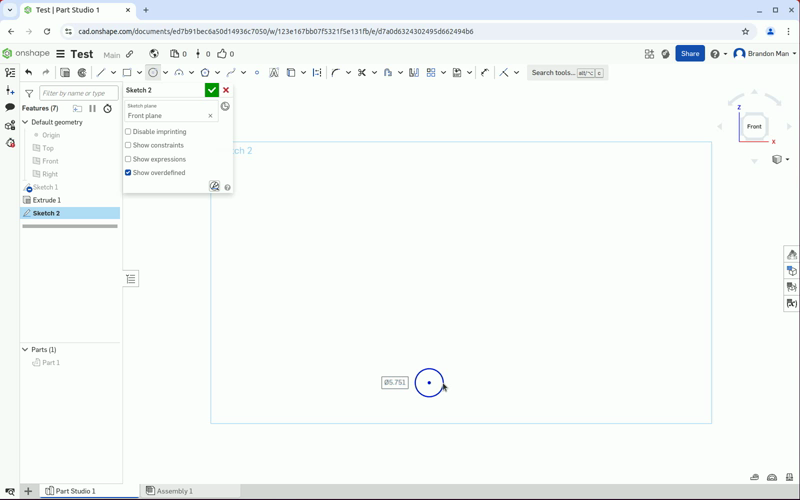
key(c)
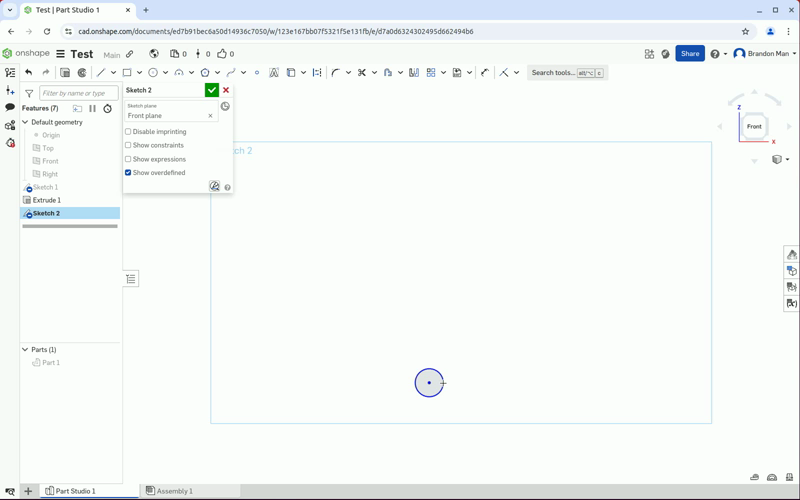
key_down(shift)
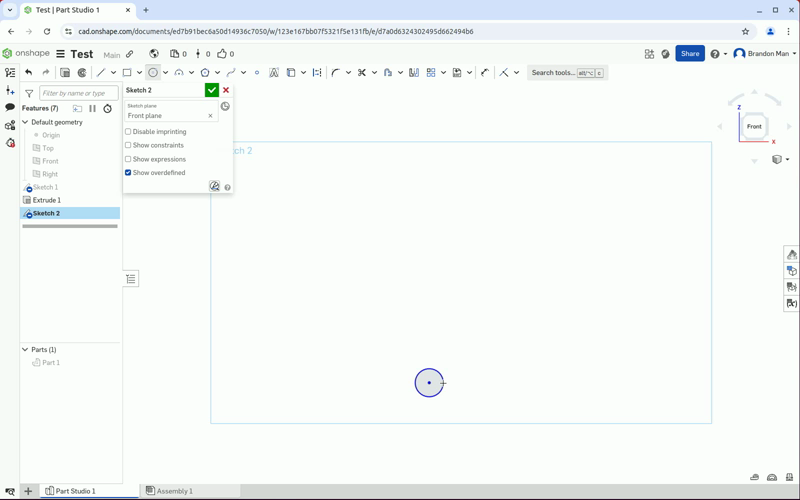
mouse_move(429, 382)
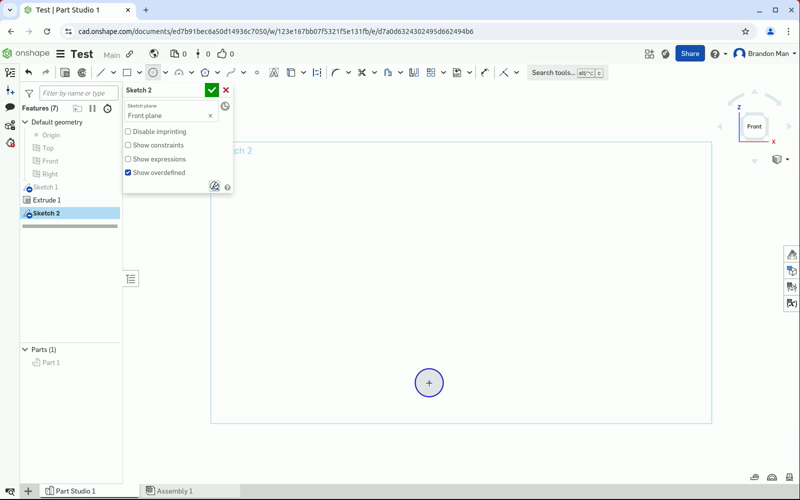
click(429, 382)
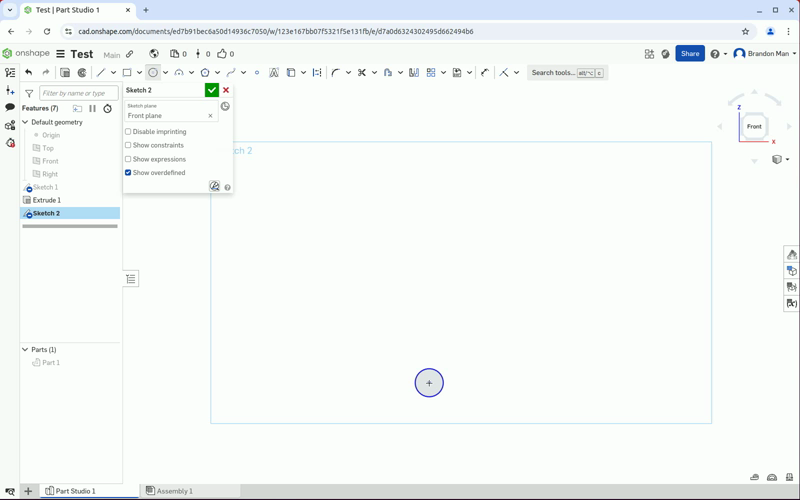
key_up(shift)
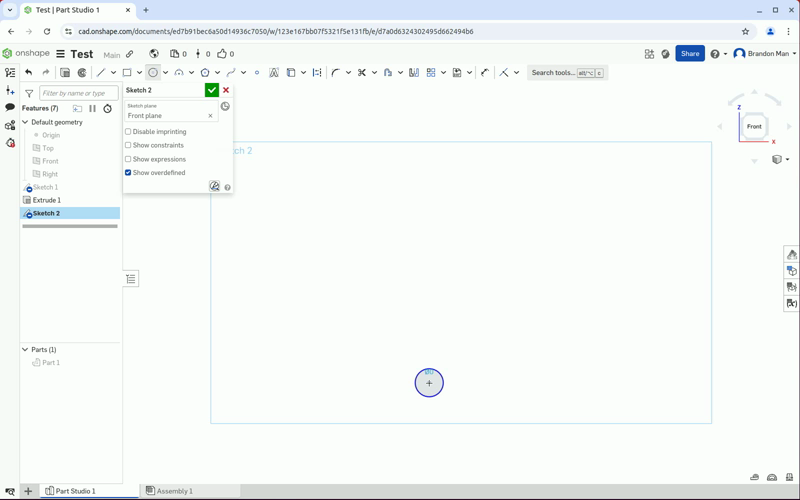
mouse_move(431, 382)
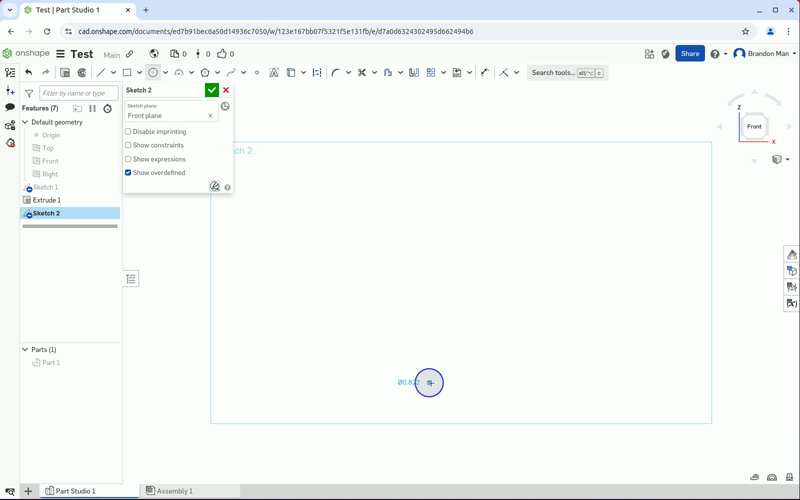
scroll(6)
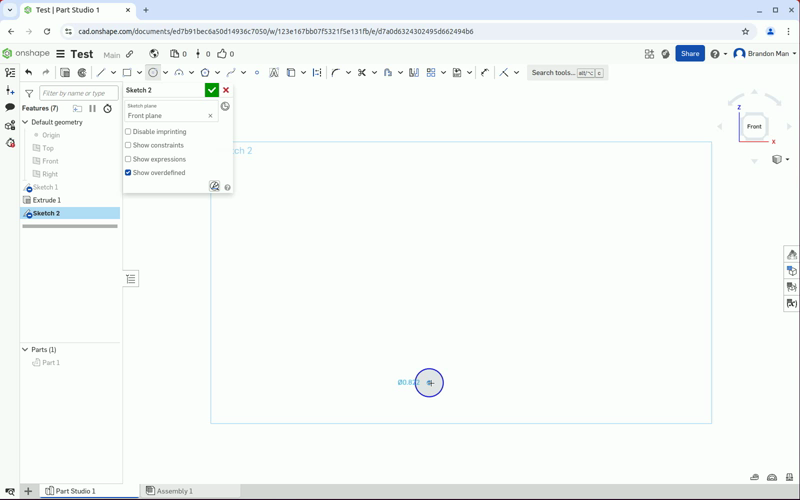
scroll(6)
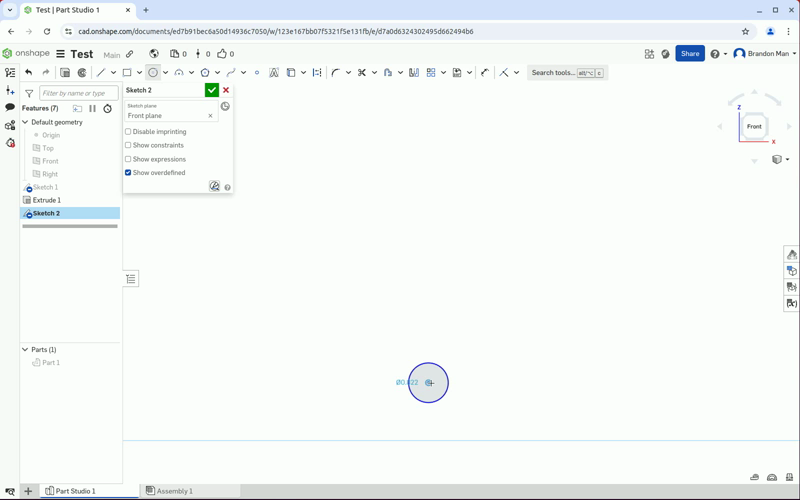
scroll(6)
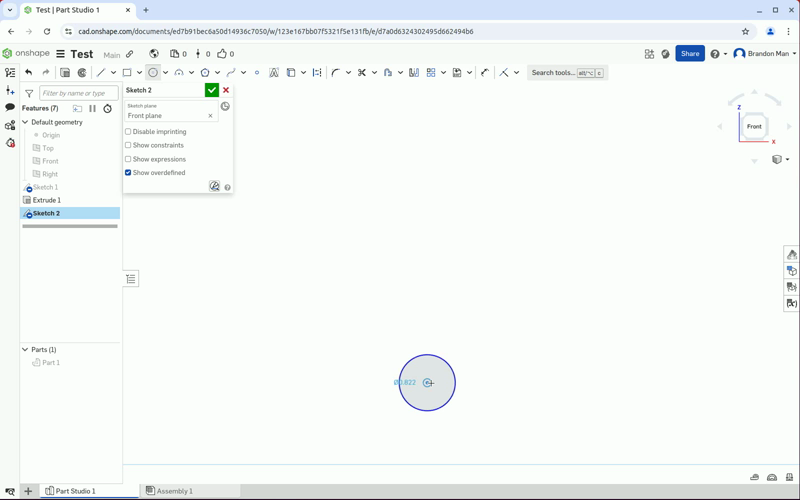
scroll(6)
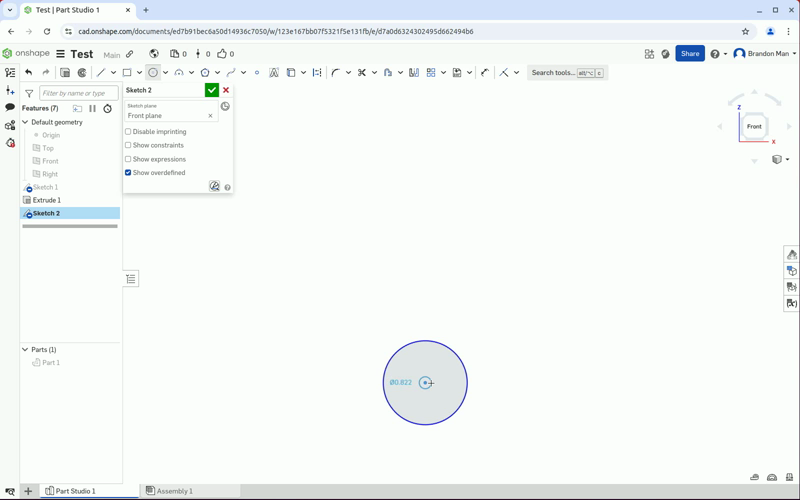
scroll(6)
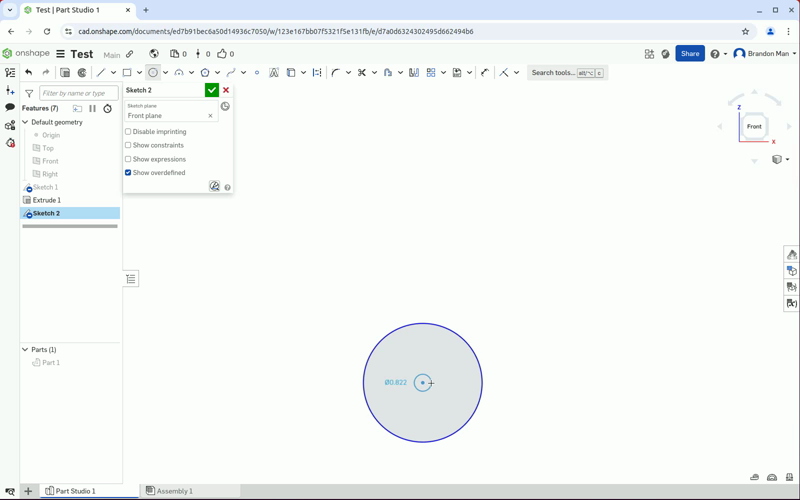
scroll(6)
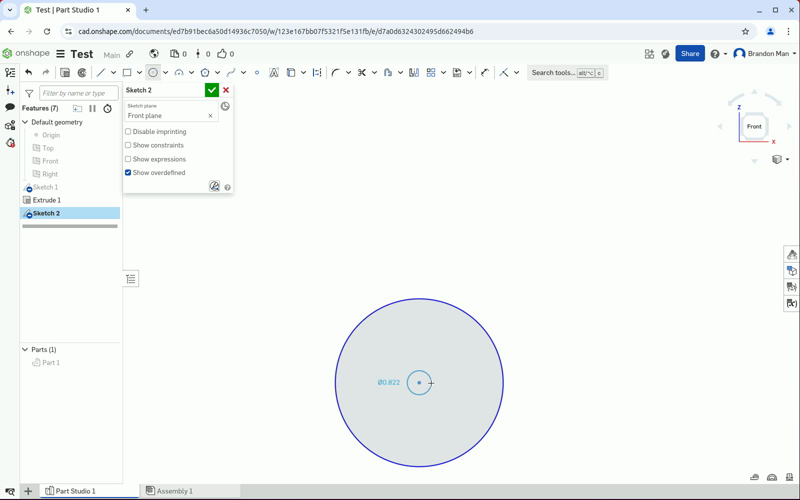
scroll(6)
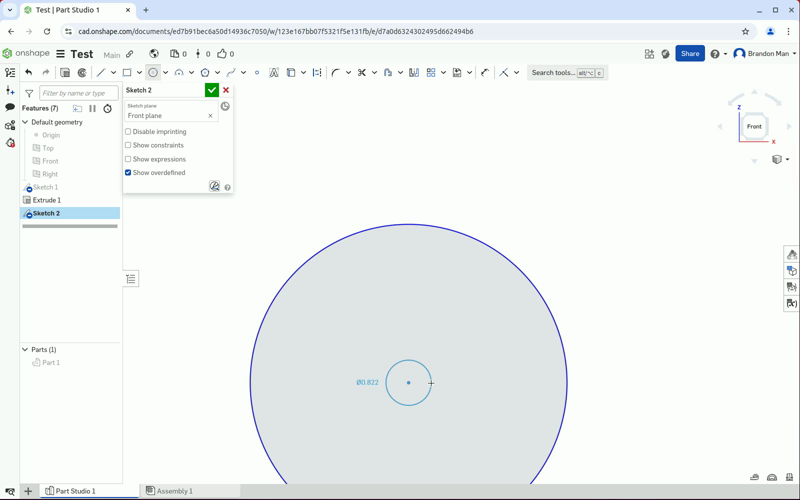
click(431, 382)
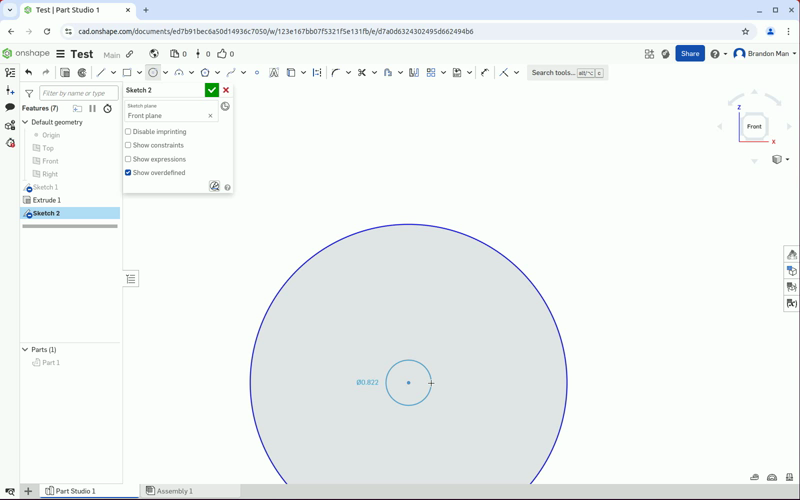
scroll(-6)
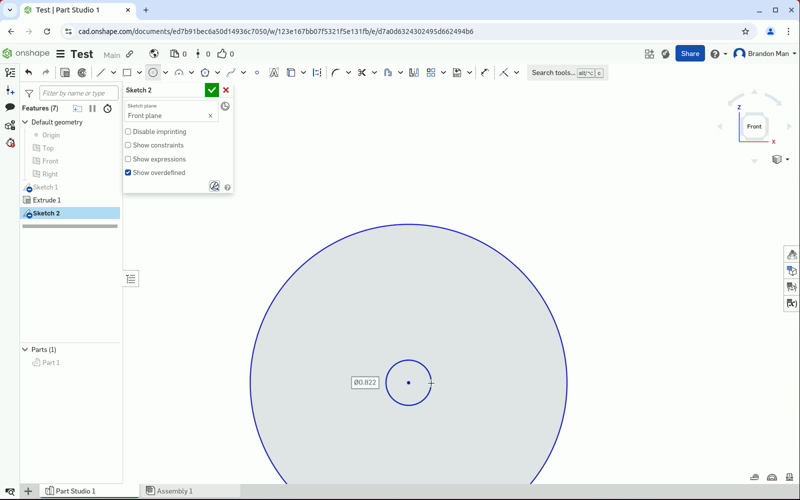
scroll(-6)
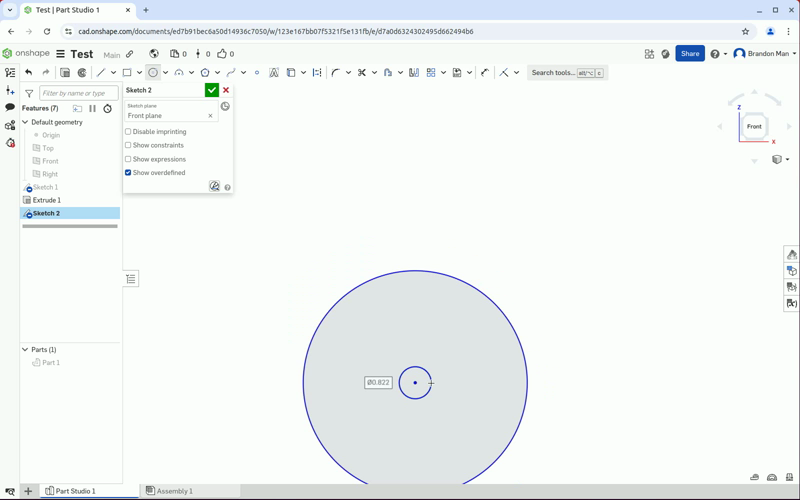
scroll(-6)
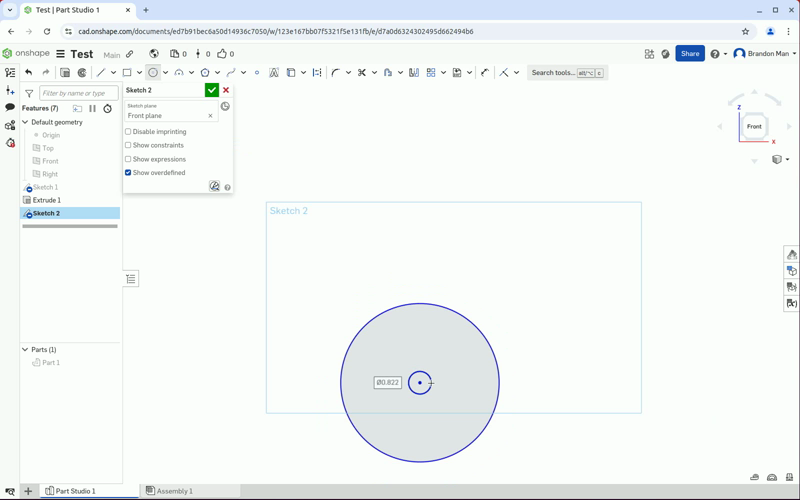
scroll(-6)
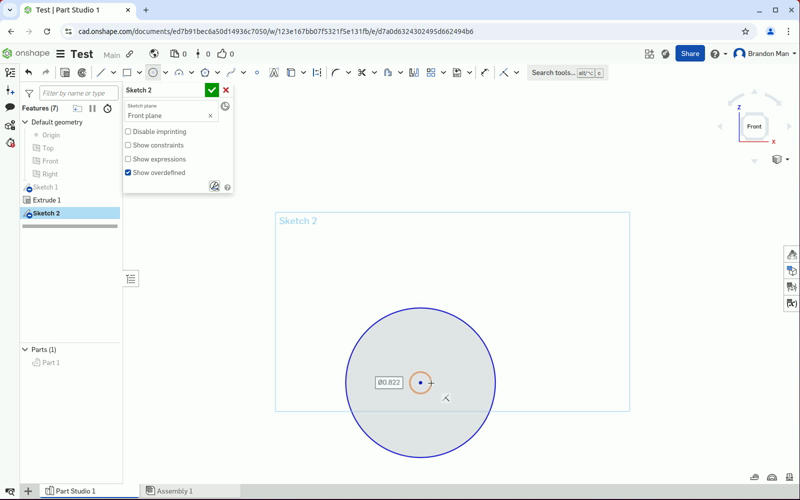
scroll(-6)
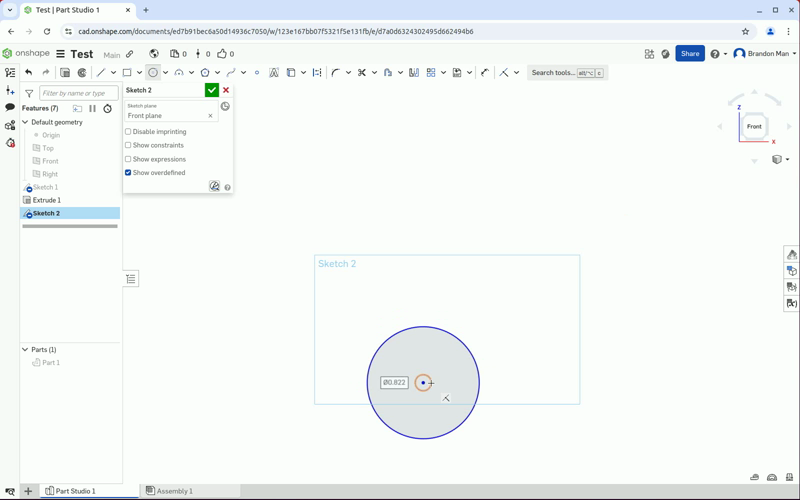
scroll(-6)
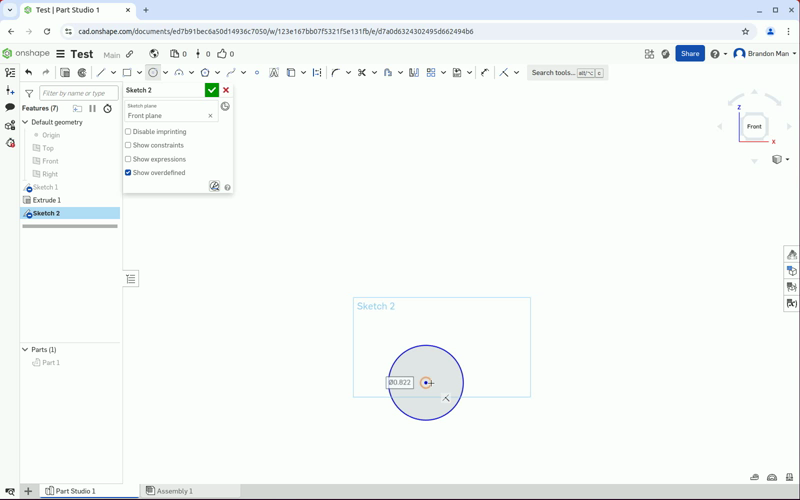
scroll(-6)
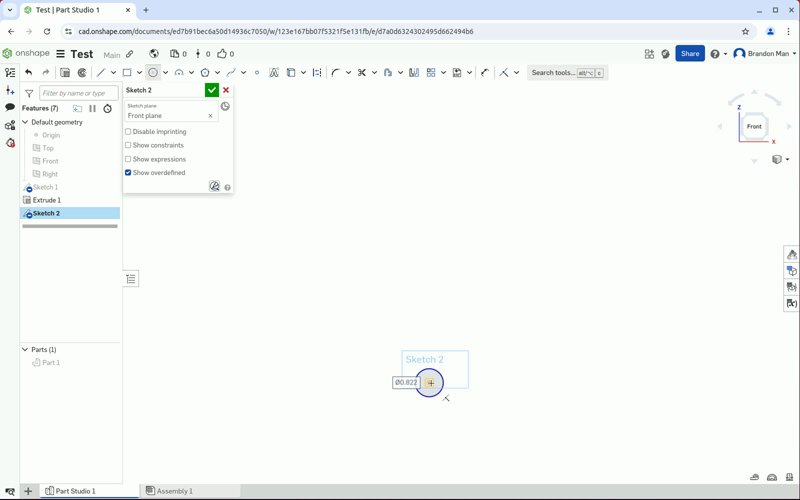
key(esc)
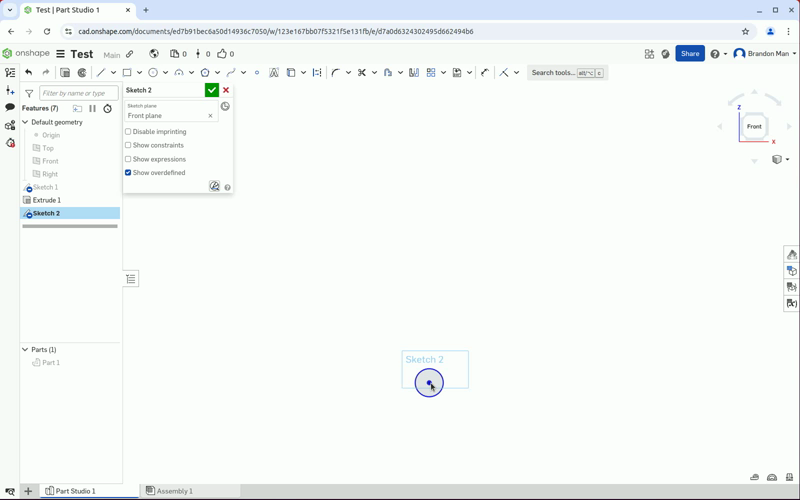
mouse_move(421, 373)
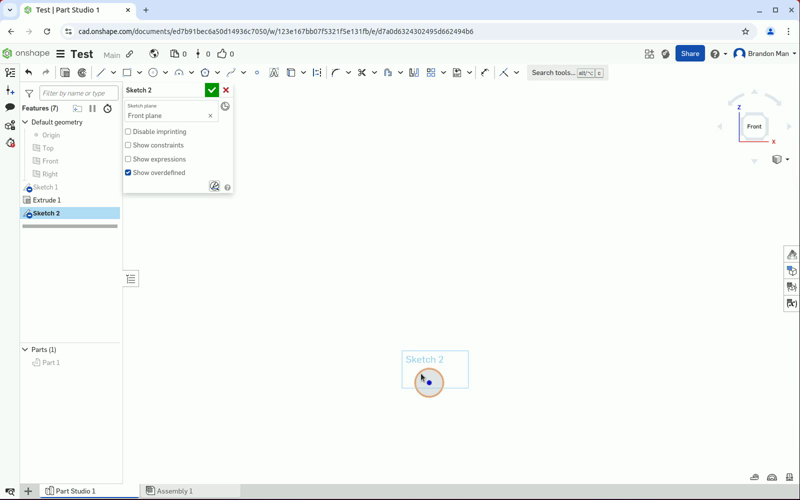
scroll(6)
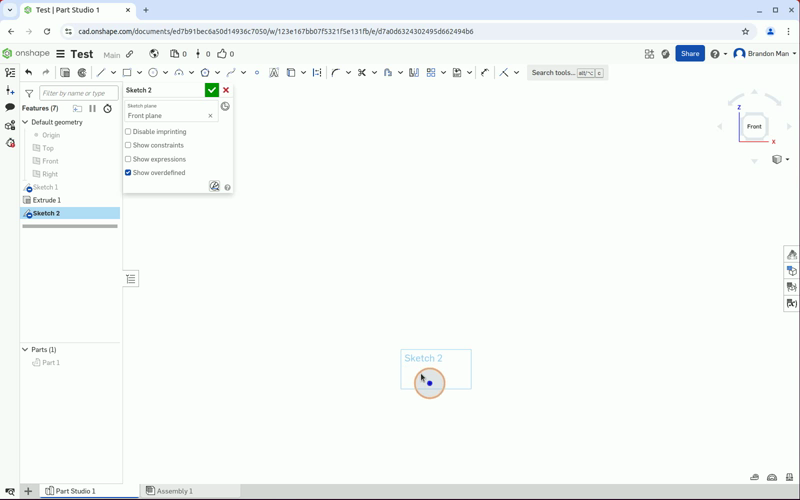
scroll(6)
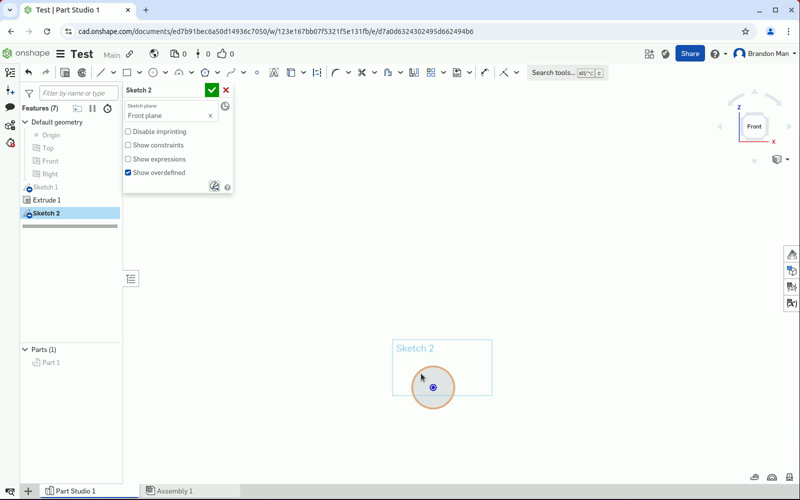
scroll(6)
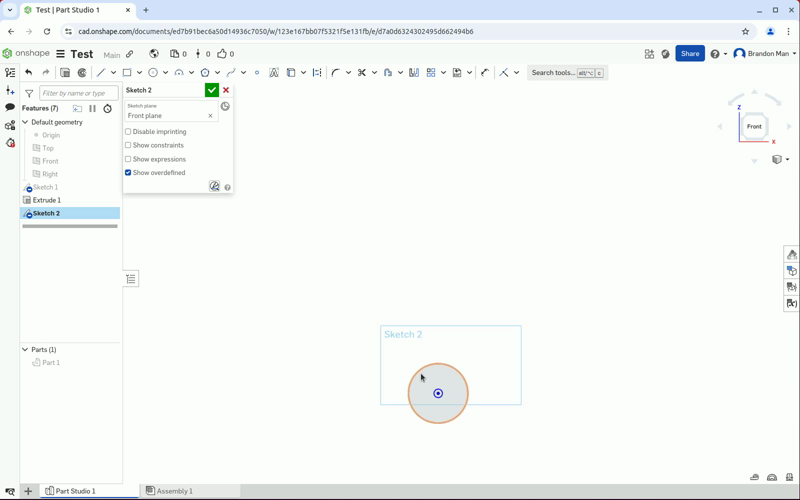
scroll(6)
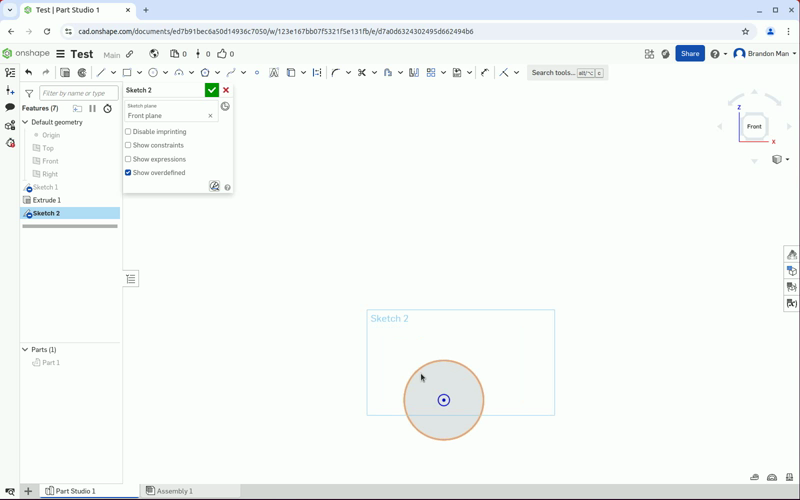
scroll(6)
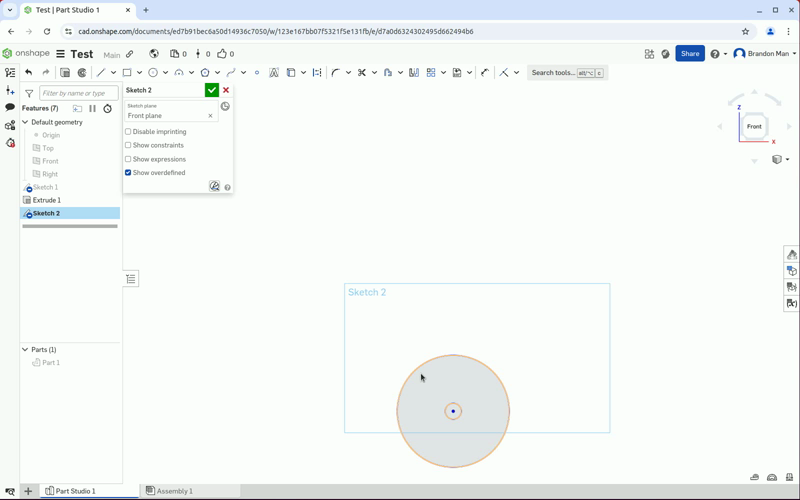
scroll(6)
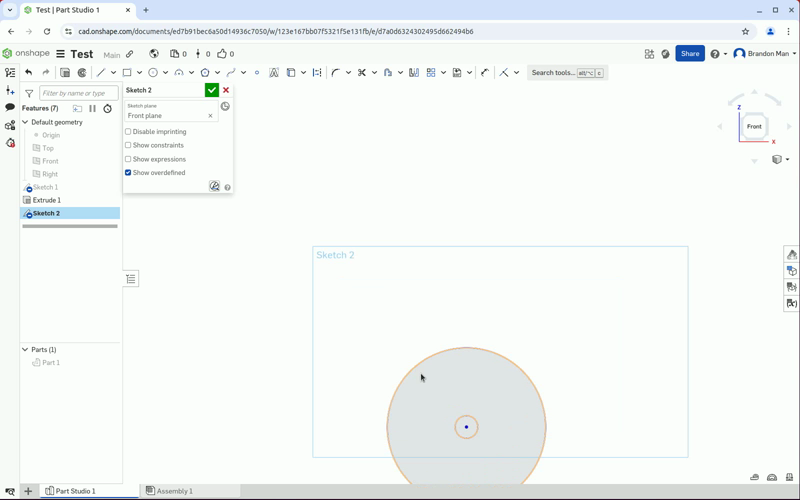
scroll(6)
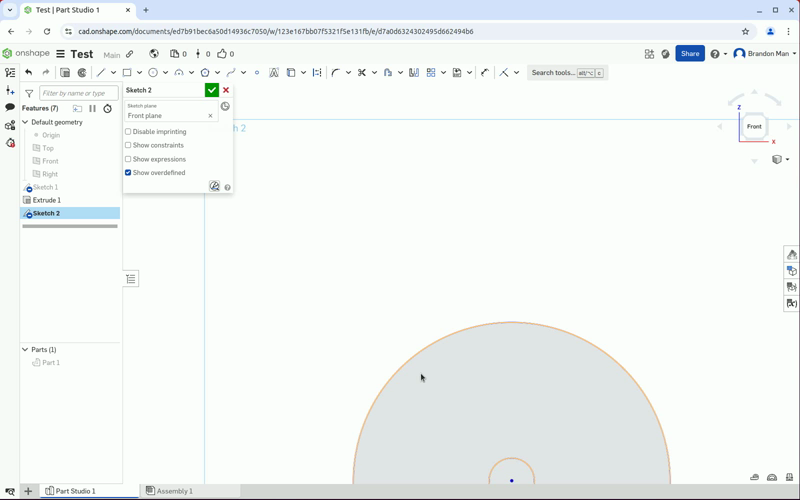
click(421, 373)
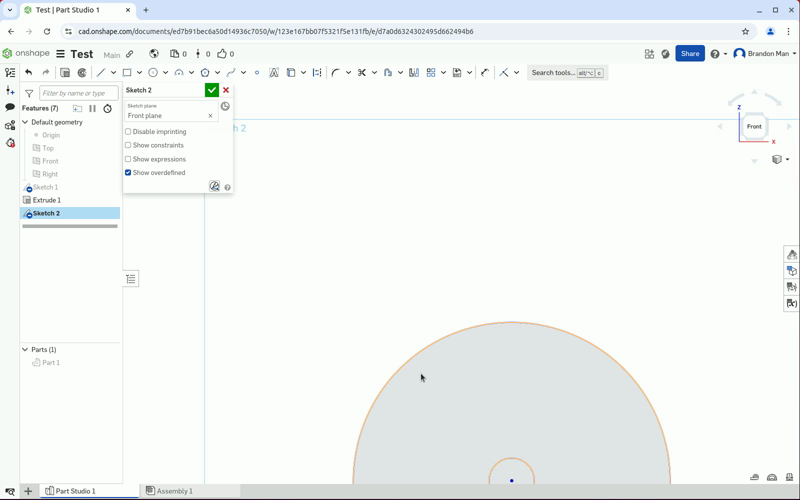
scroll(-6)
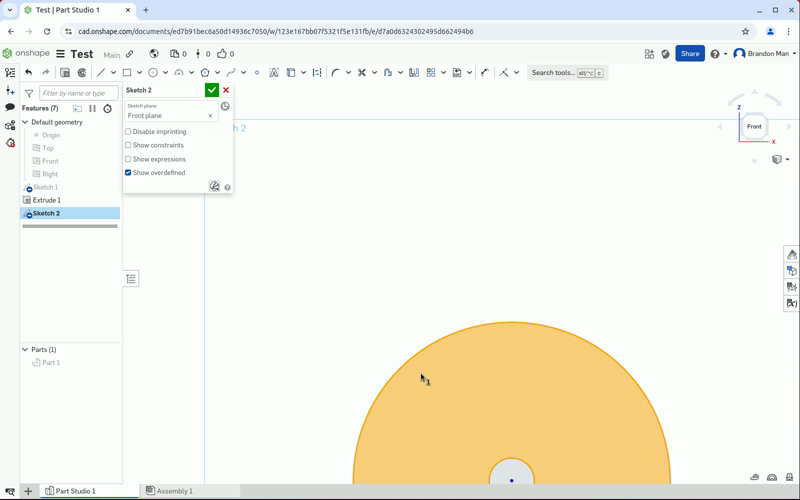
scroll(-6)
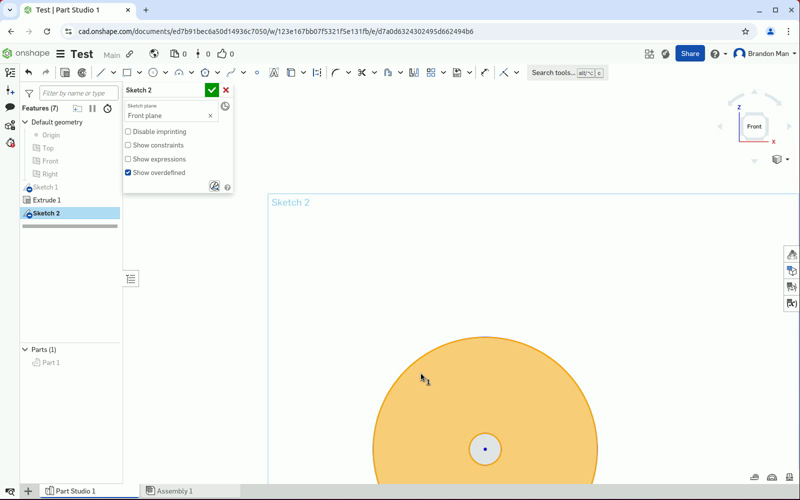
scroll(-6)
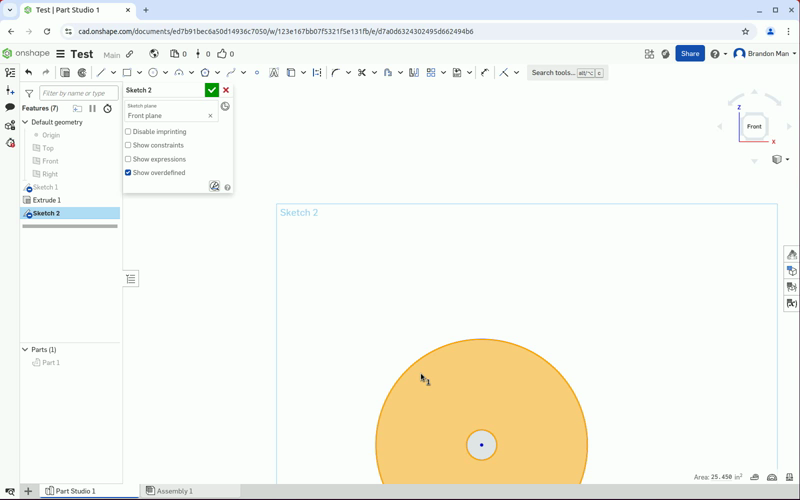
scroll(-6)
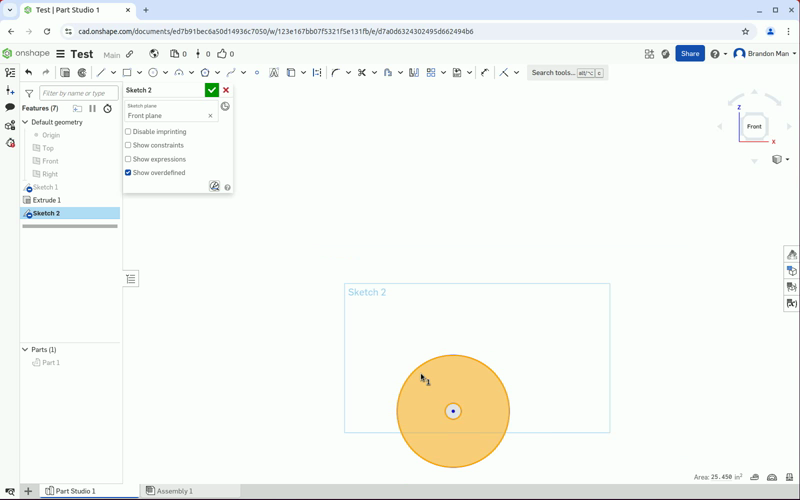
scroll(-6)
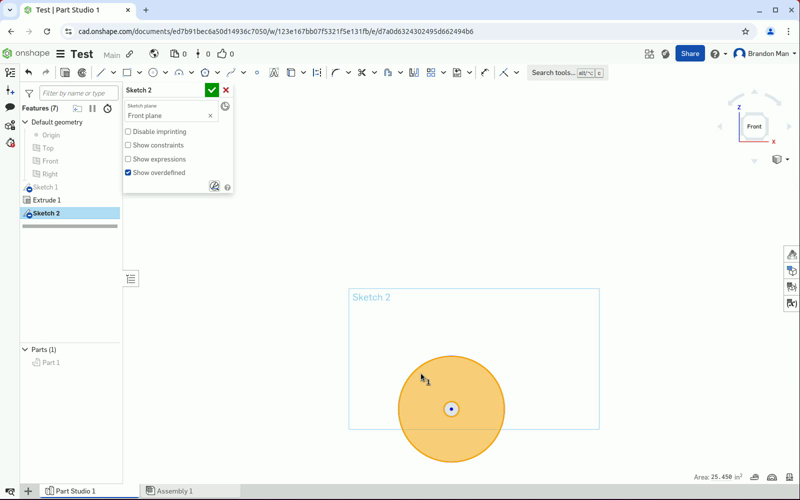
scroll(-6)
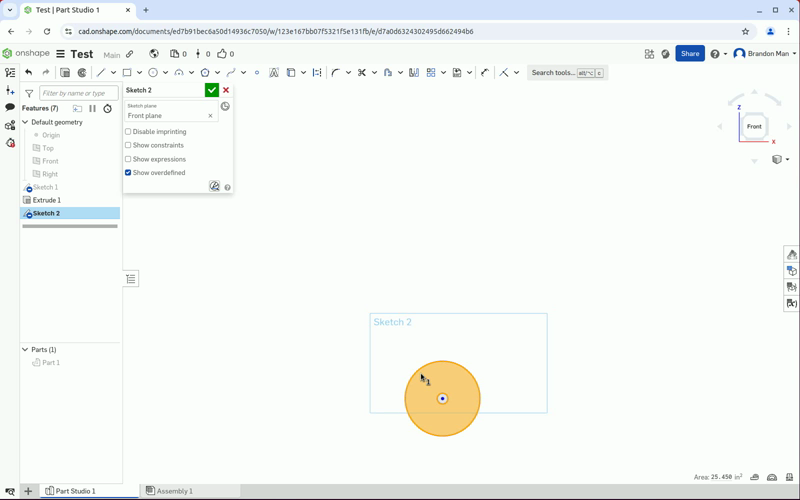
scroll(-6)
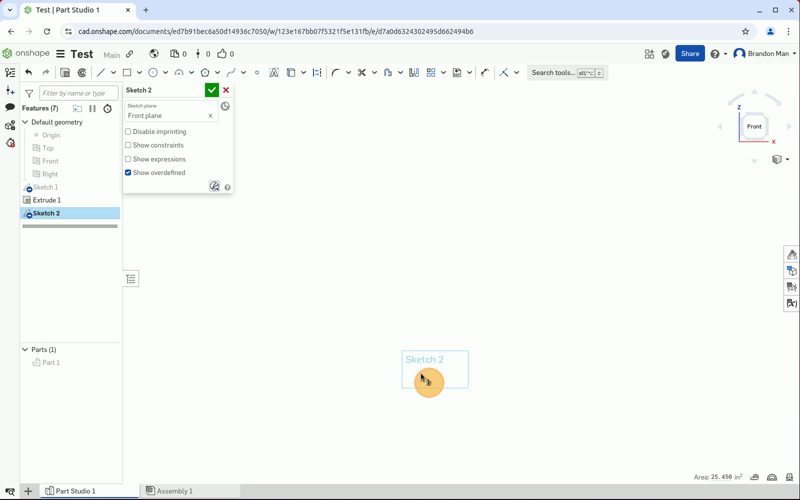
mouse_move(73, 352)
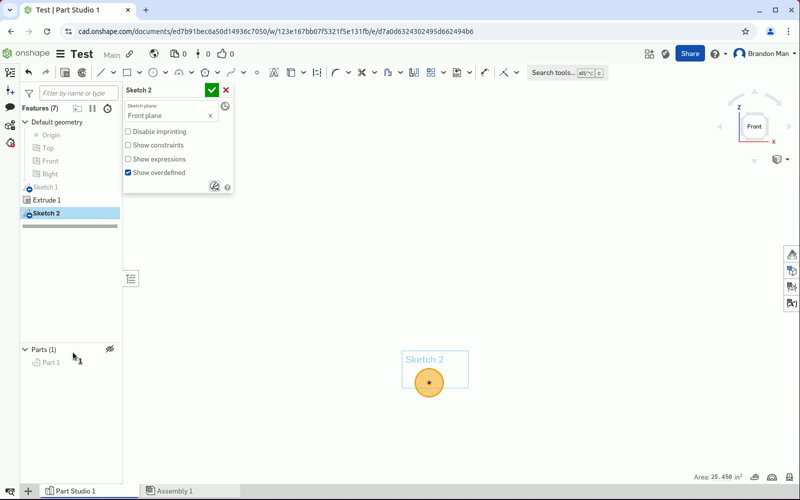
key(shift+y)
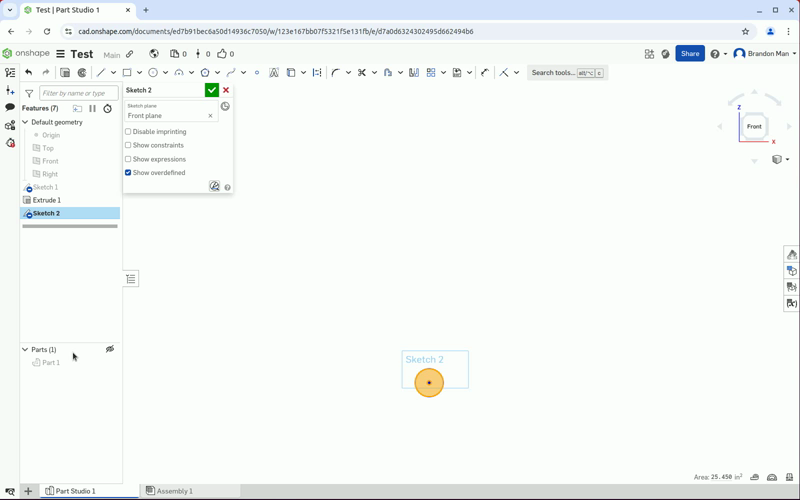
key(shift+e)
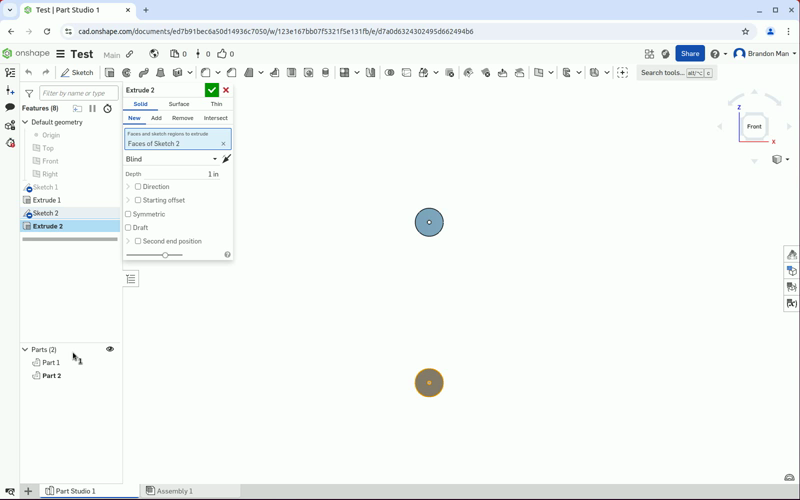
mouse_move(143, 106)
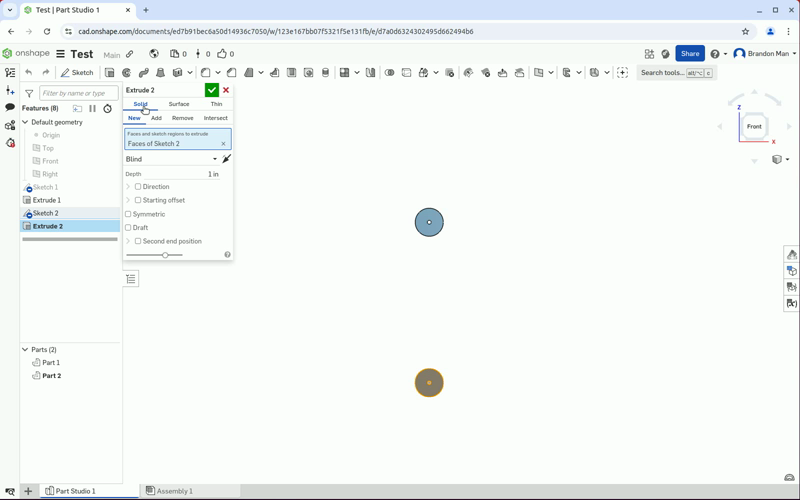
click(143, 106)
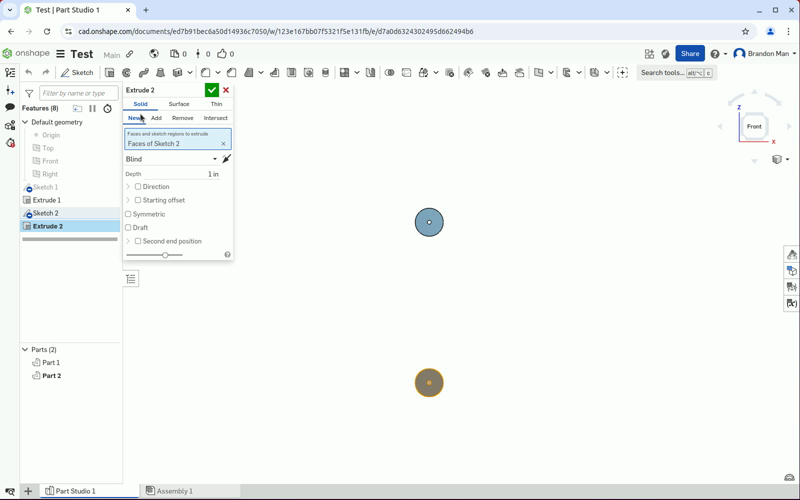
mouse_move(137, 120)
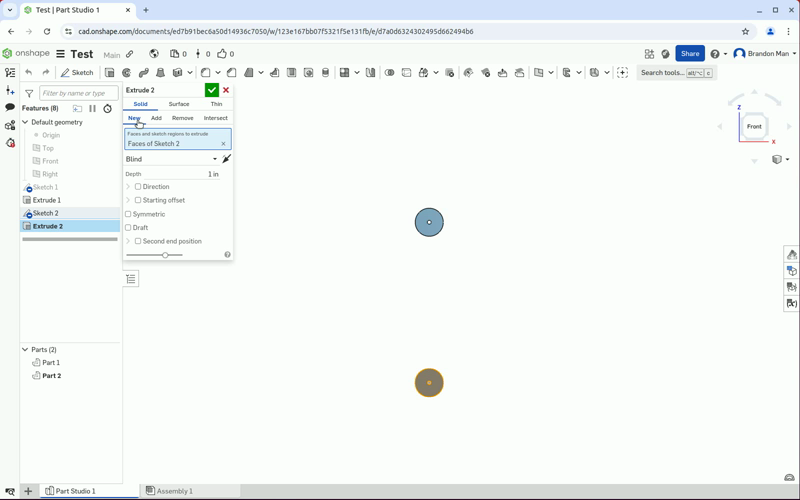
click(137, 120)
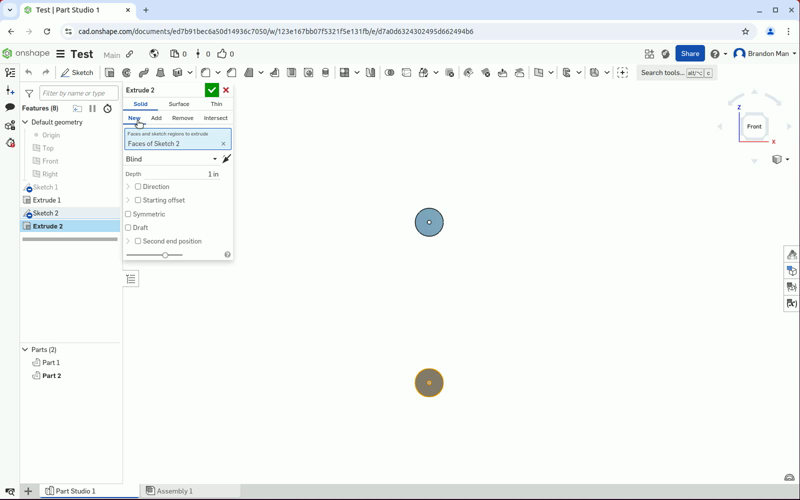
key(tab, 4)
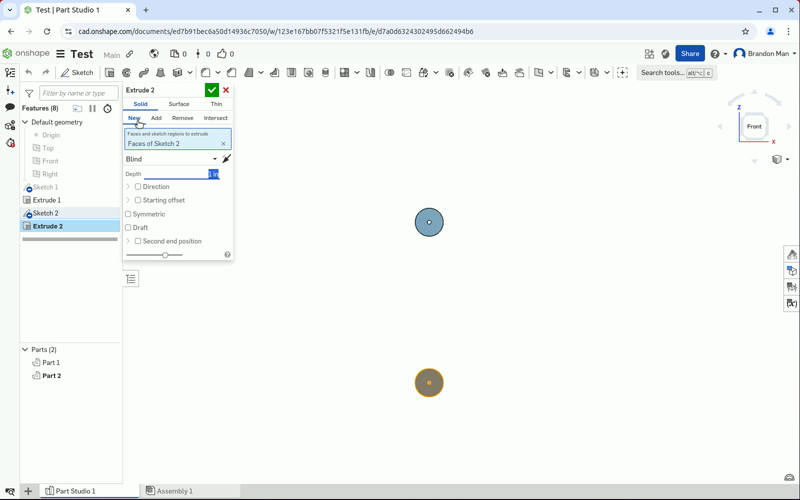
text(0.963)
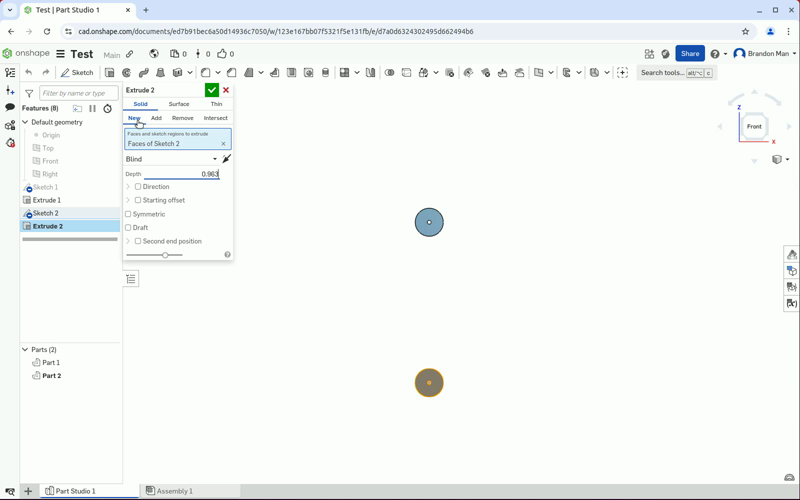
key(enter)
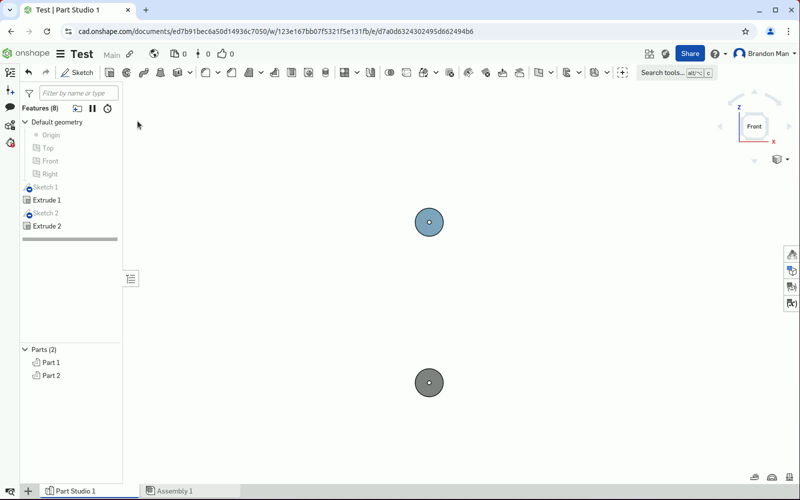
key(shift+h)
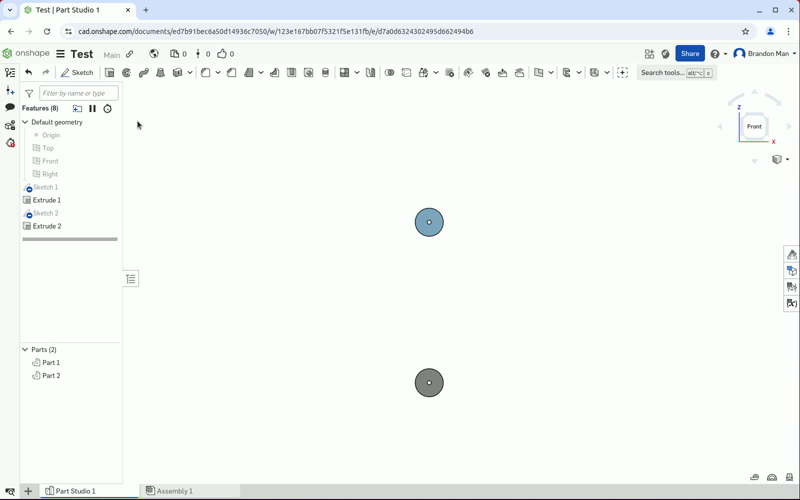
key(shift+h)
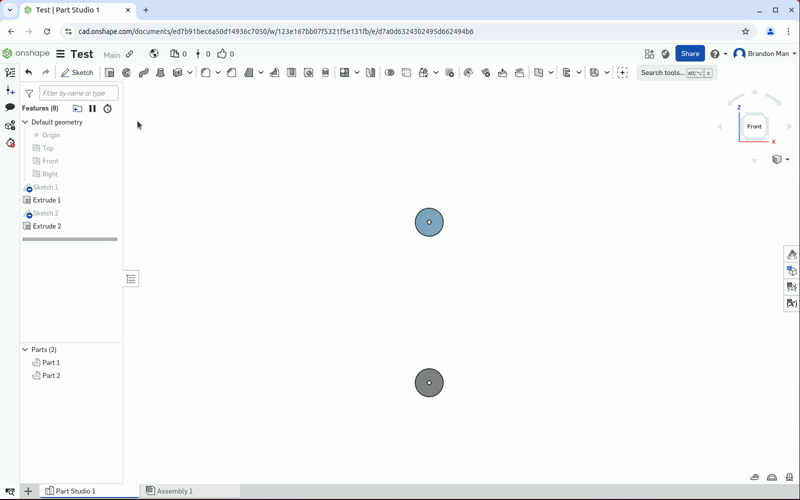
mouse_move(73, 189)
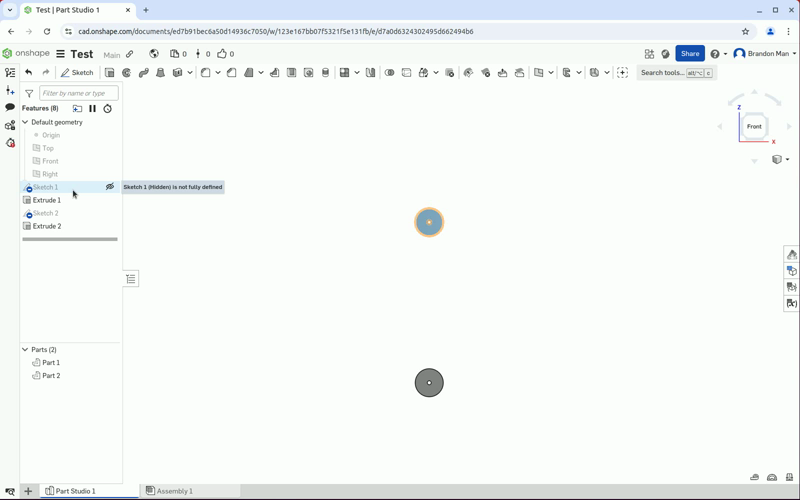
click(73, 189)
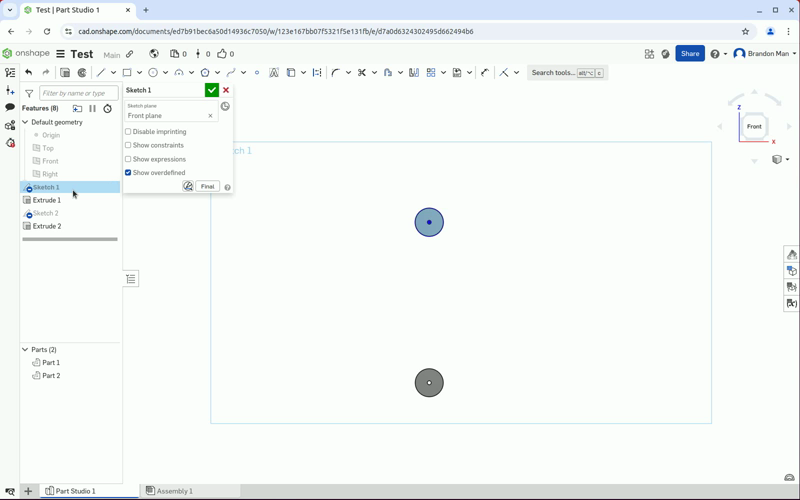
mouse_move(229, 92)
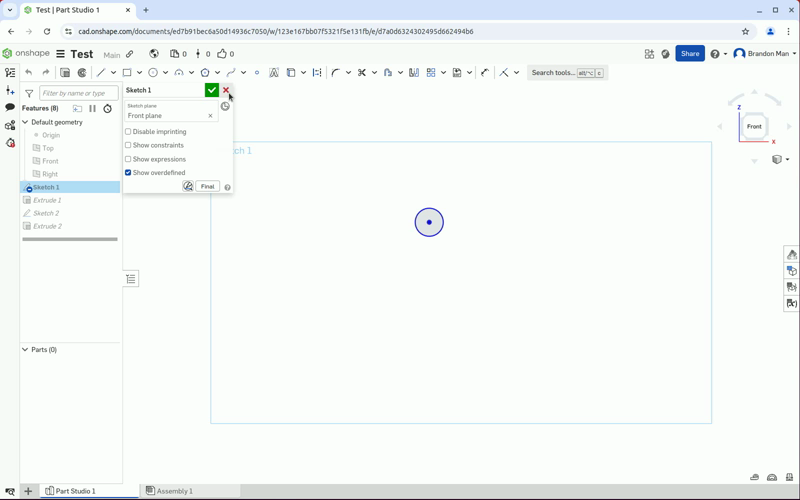
click(229, 92)
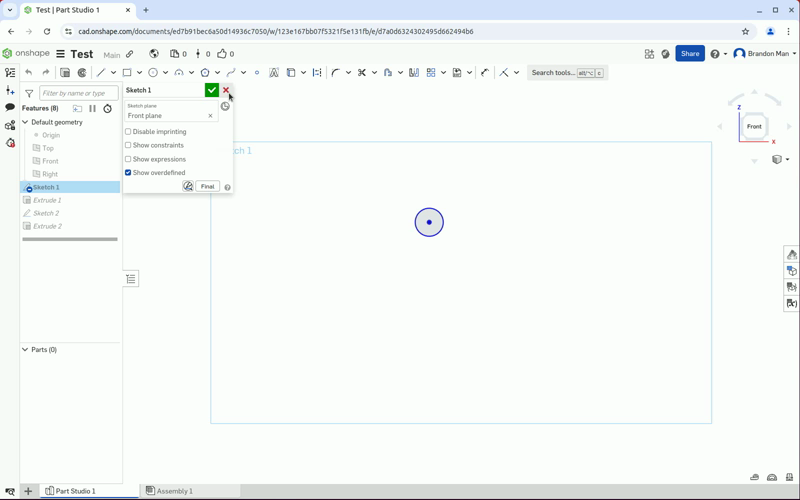
key(shift+s)
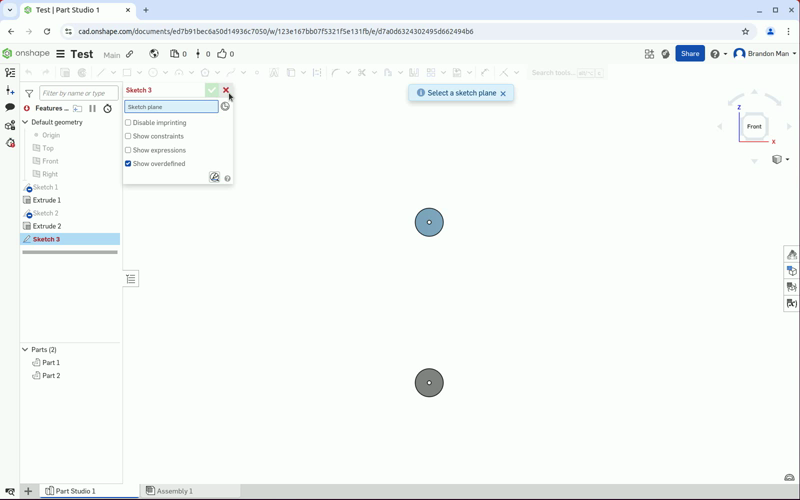
mouse_move(73, 163)
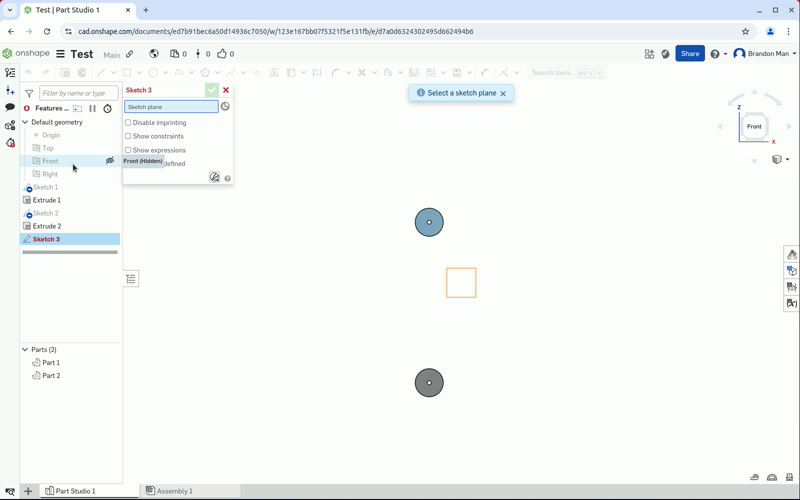
click(73, 163)
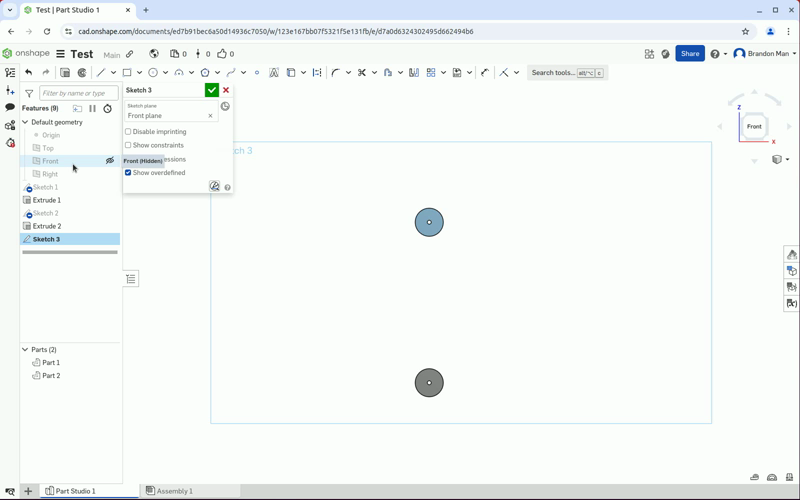
mouse_move(73, 352)
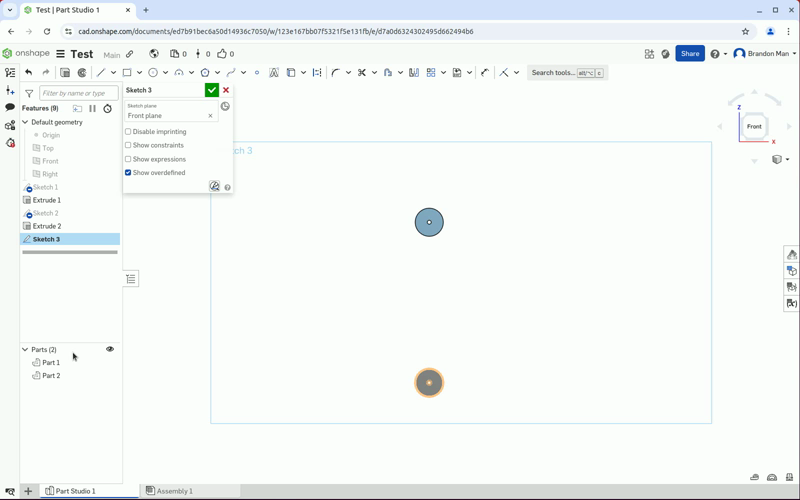
key(y)
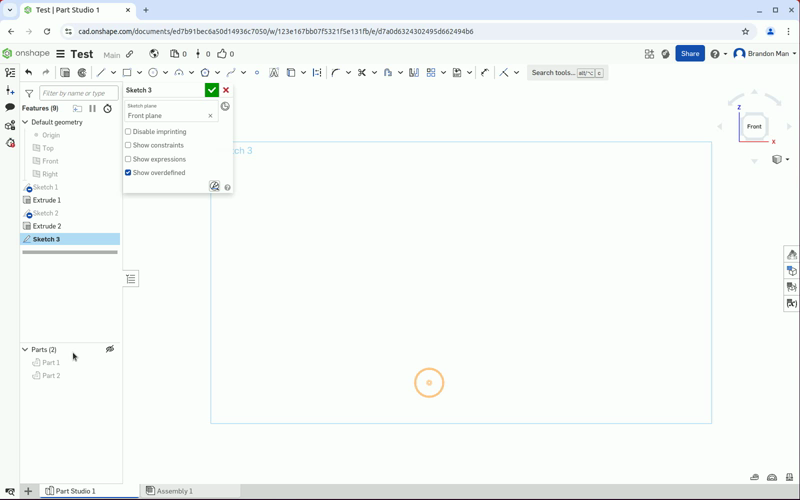
key(c)
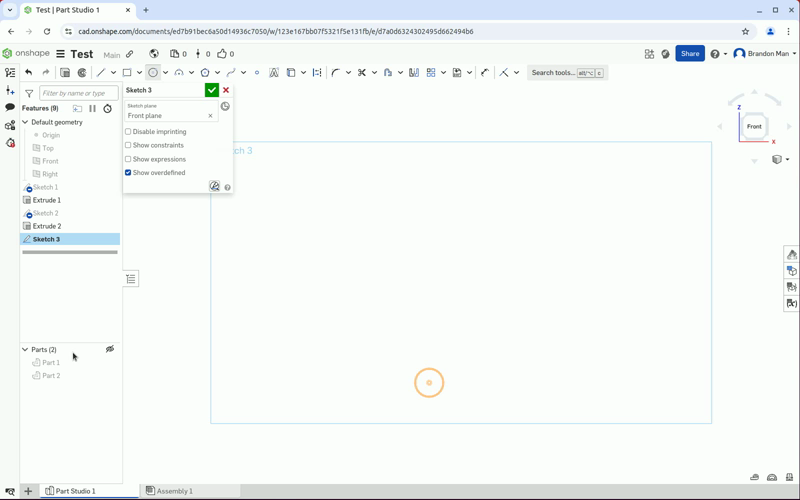
key_down(shift)
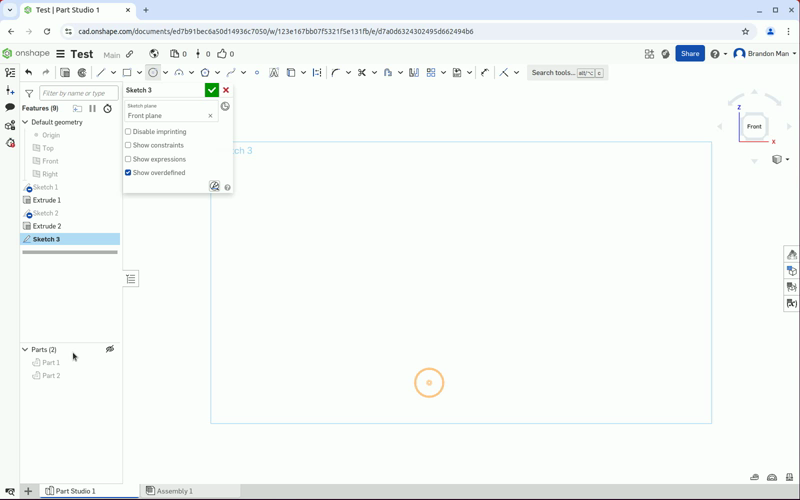
mouse_move(491, 382)
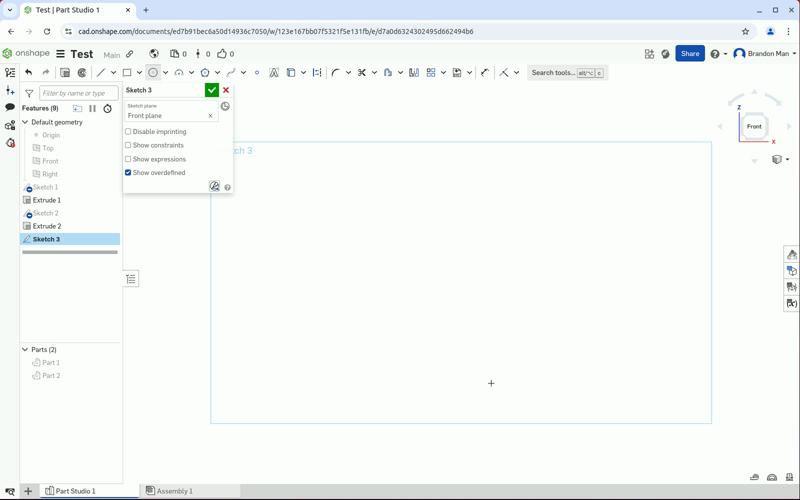
click(491, 382)
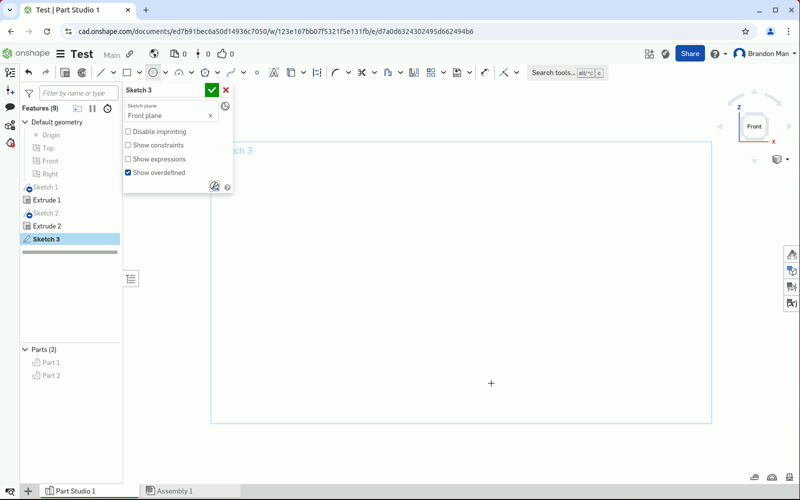
key_up(shift)
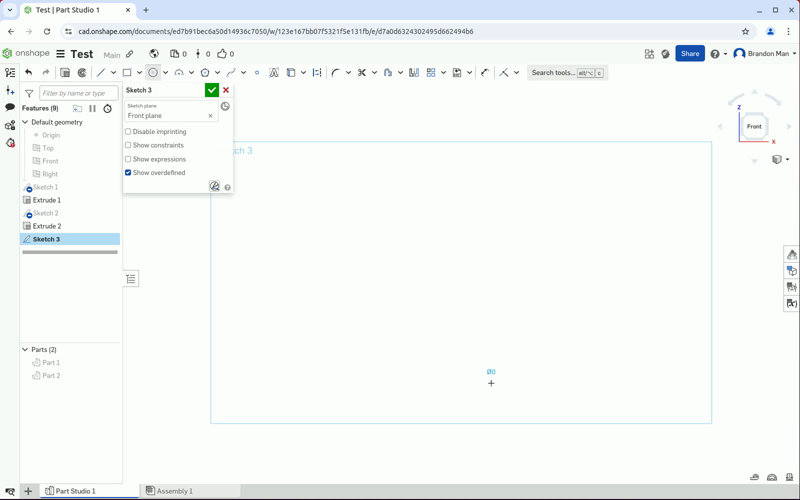
mouse_move(503, 382)
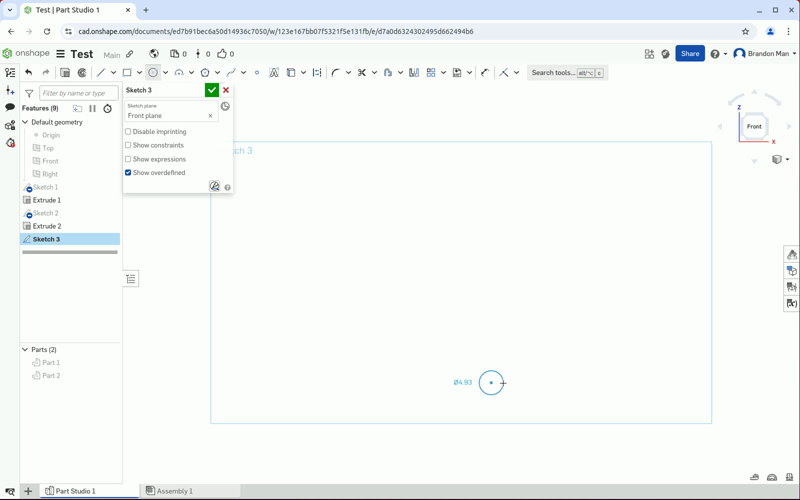
click(503, 382)
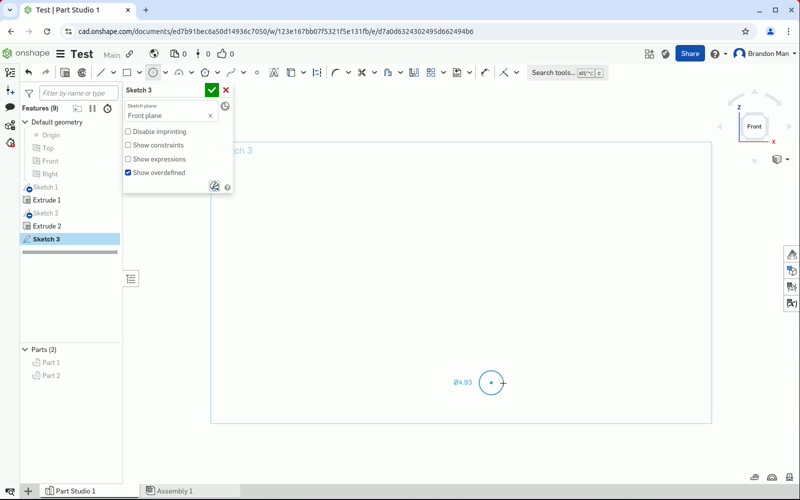
key(esc)
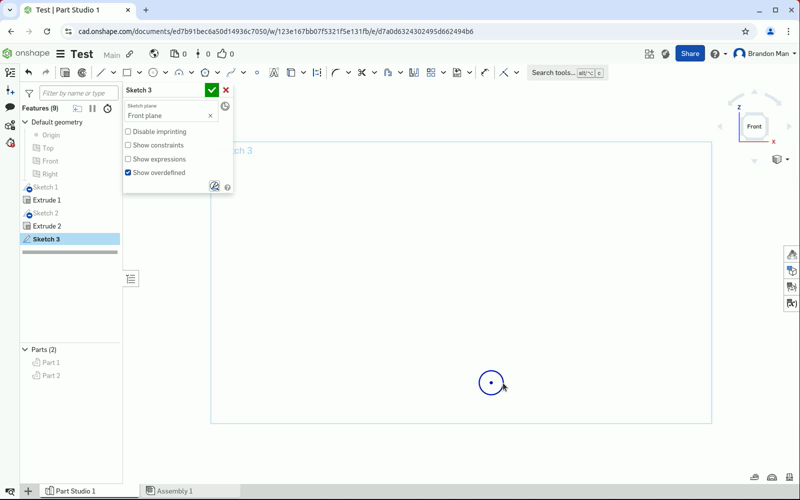
key(c)
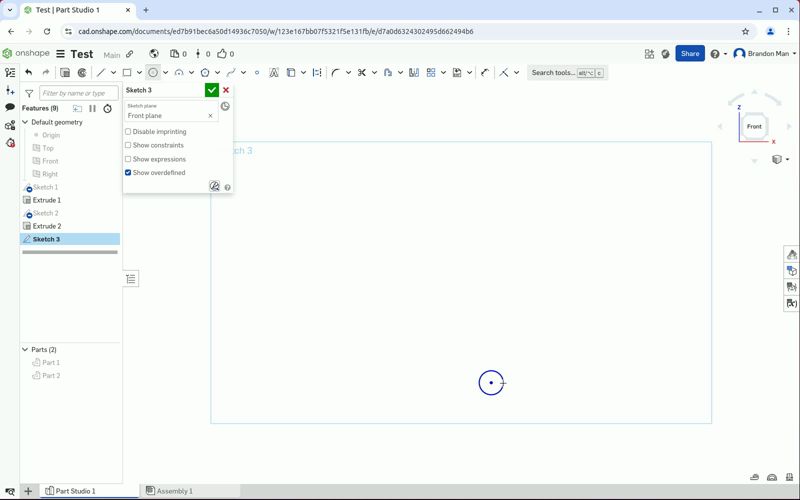
key_down(shift)
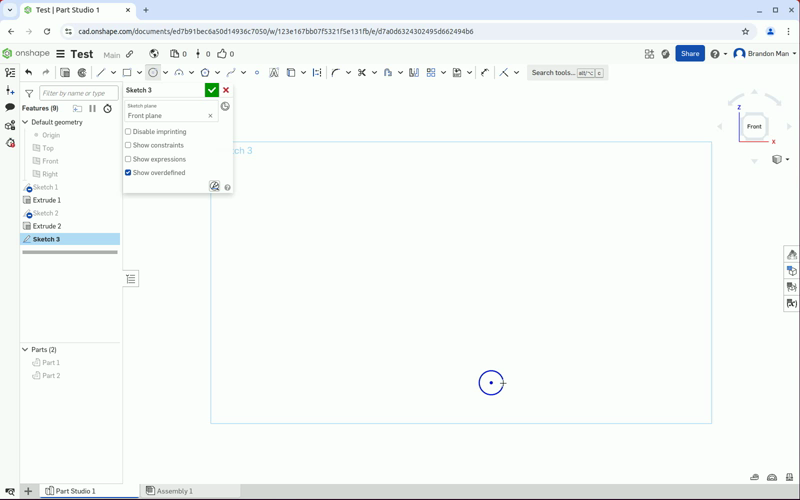
mouse_move(491, 382)
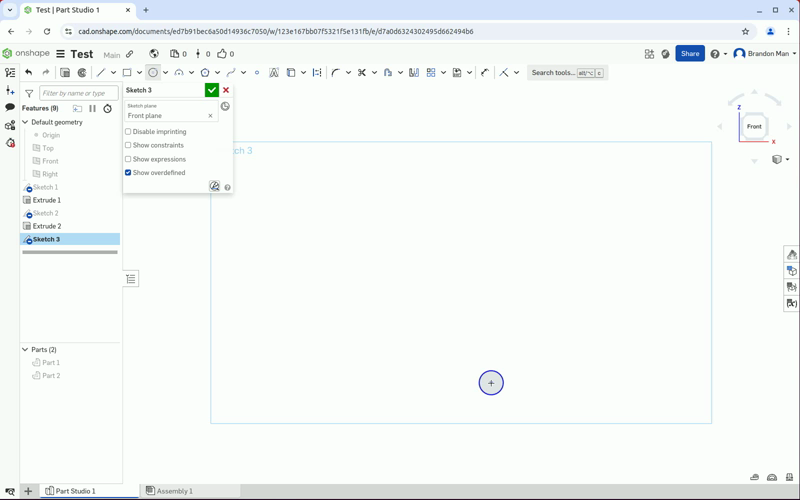
click(491, 382)
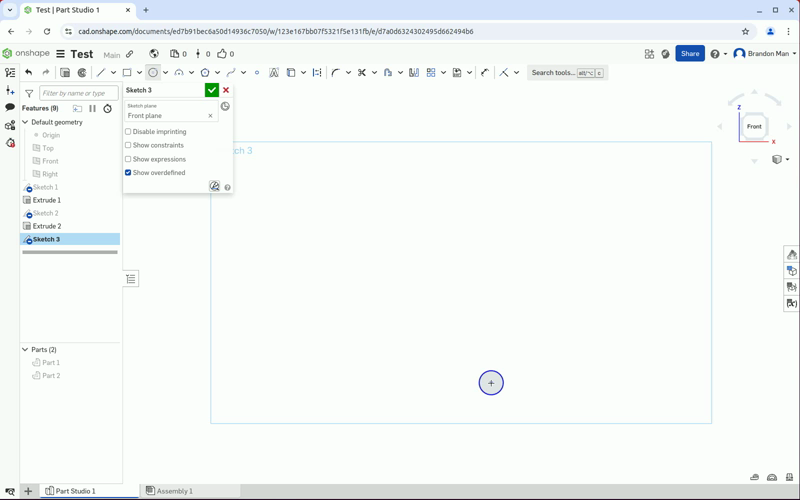
key_up(shift)
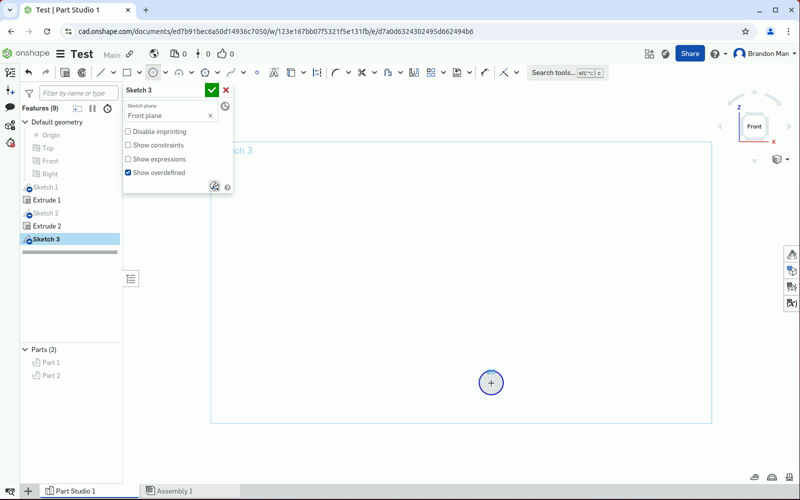
mouse_move(493, 382)
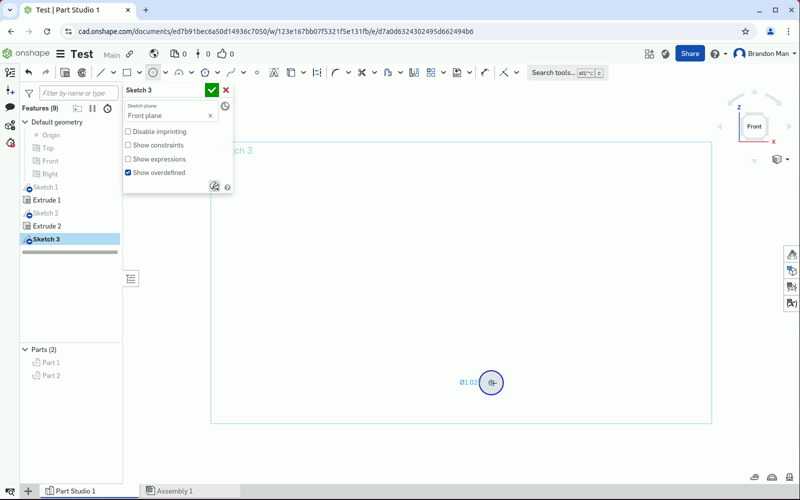
scroll(6)
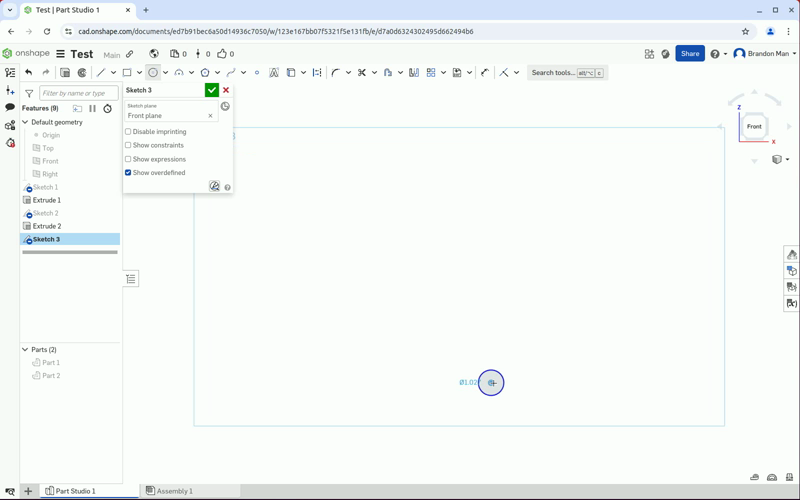
scroll(6)
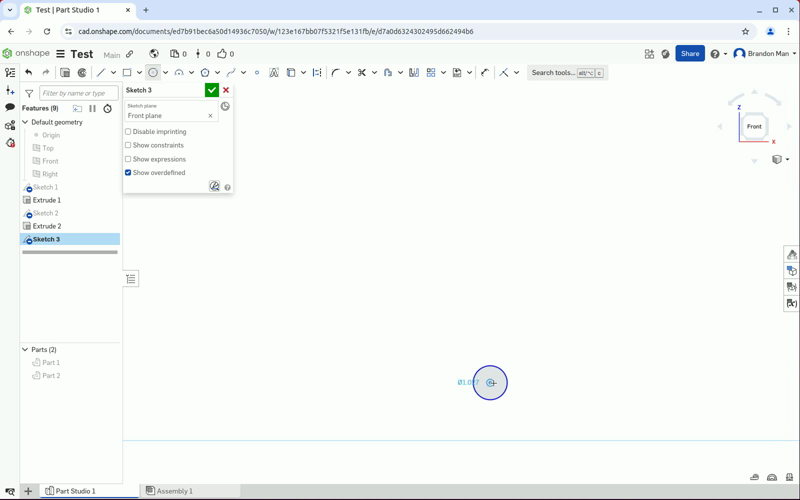
scroll(6)
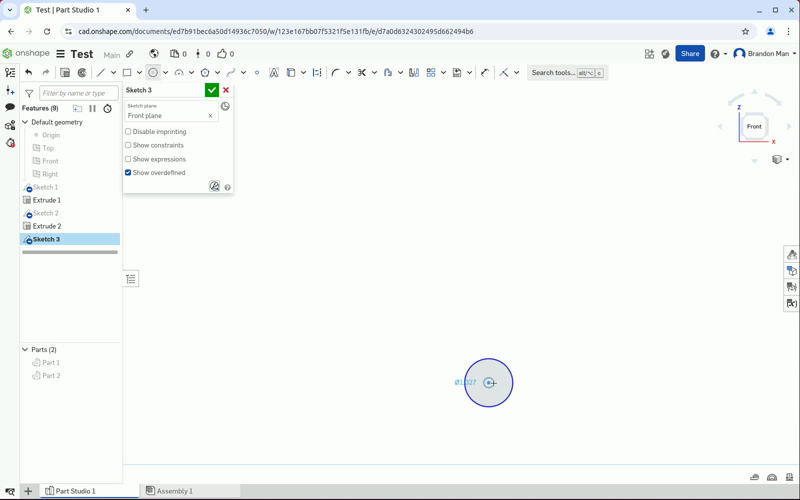
scroll(6)
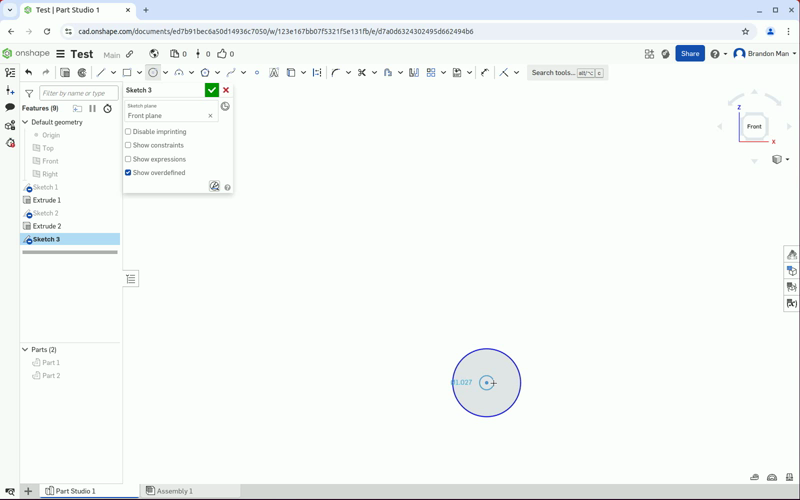
scroll(6)
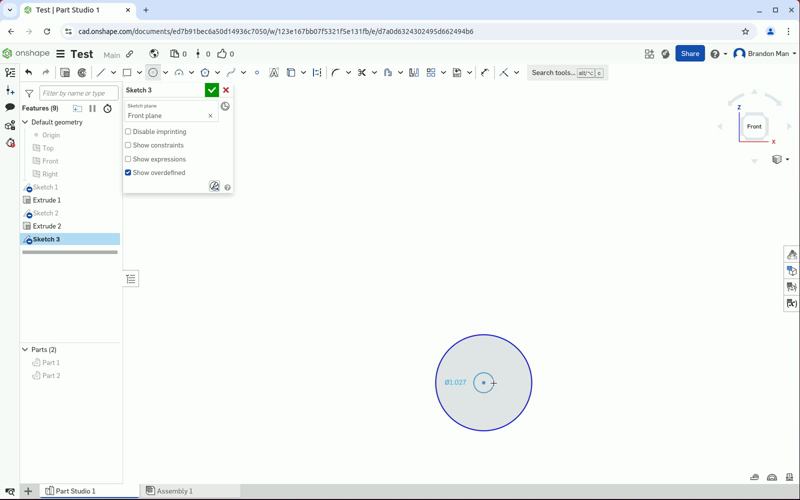
scroll(6)
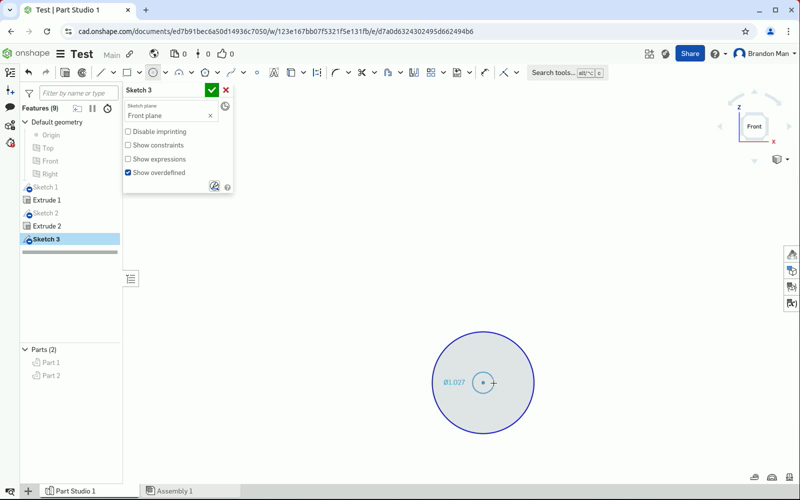
scroll(6)
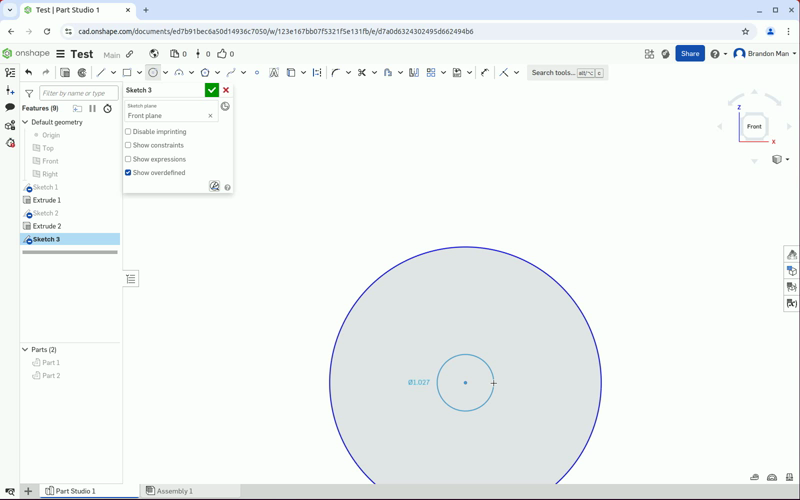
click(493, 382)
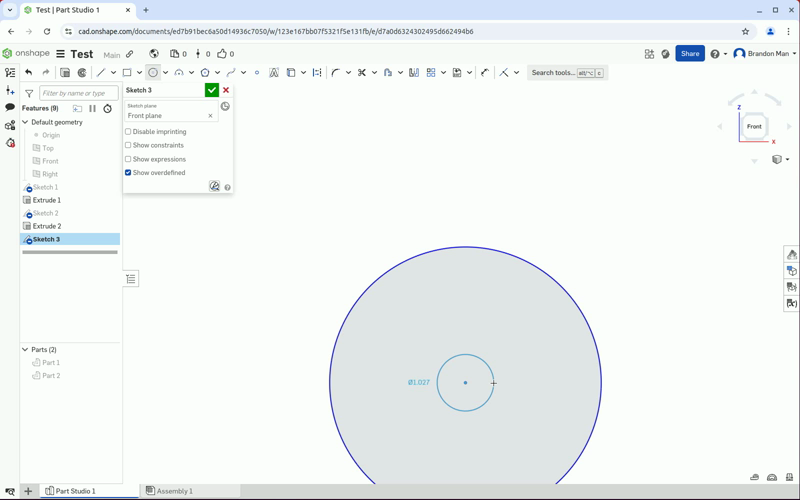
scroll(-6)
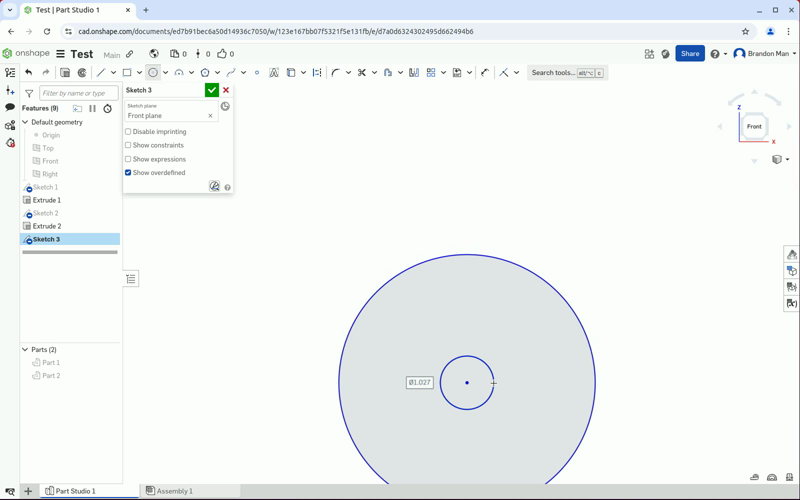
scroll(-6)
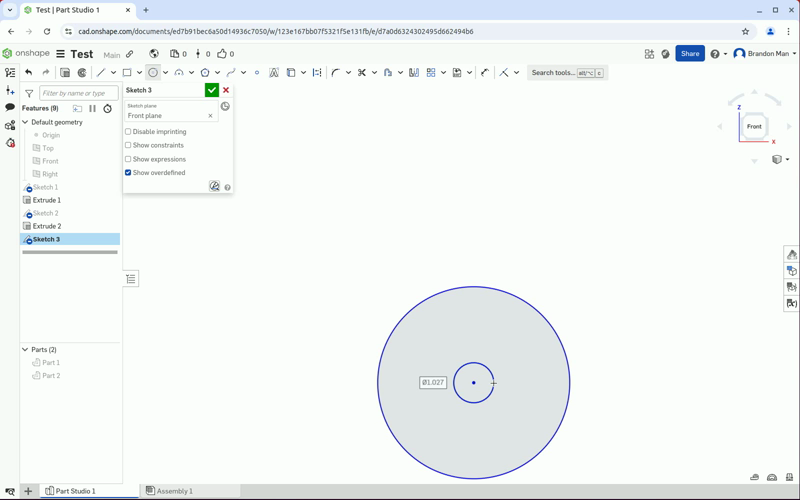
scroll(-6)
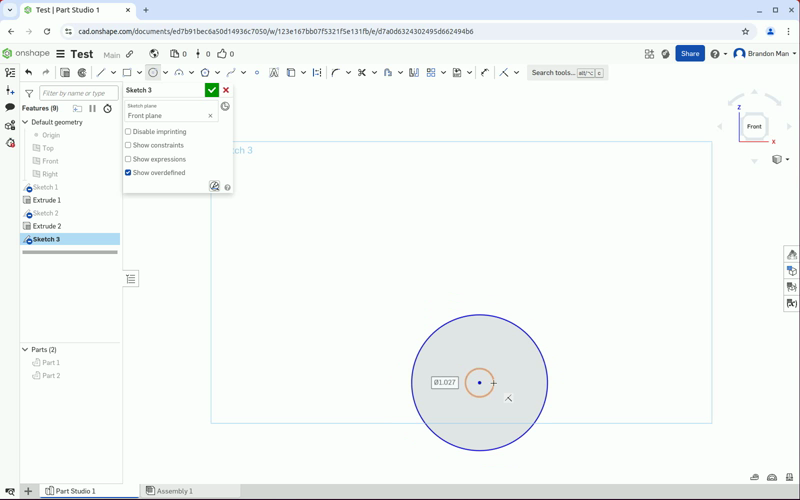
scroll(-6)
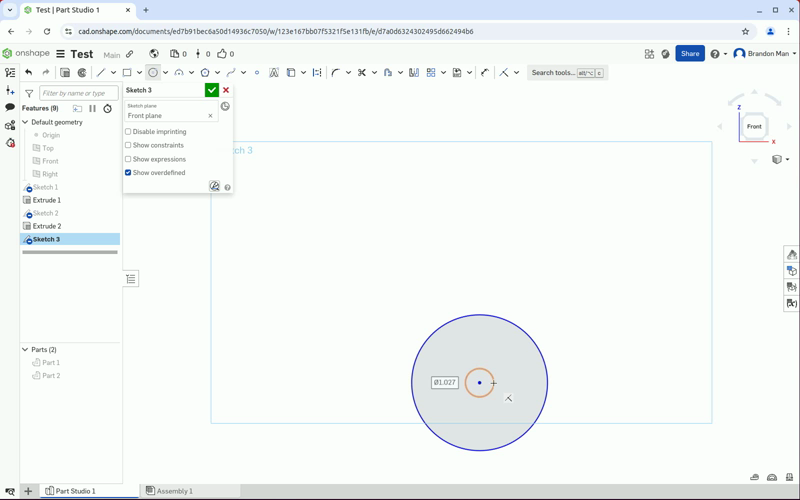
scroll(-6)
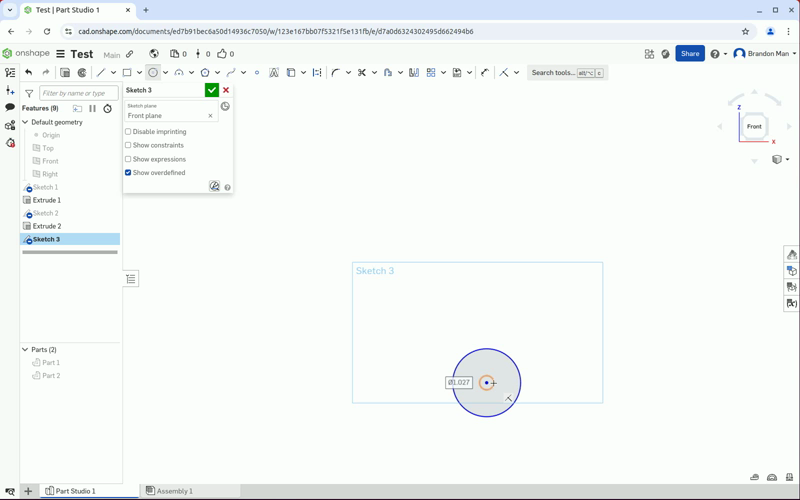
scroll(-6)
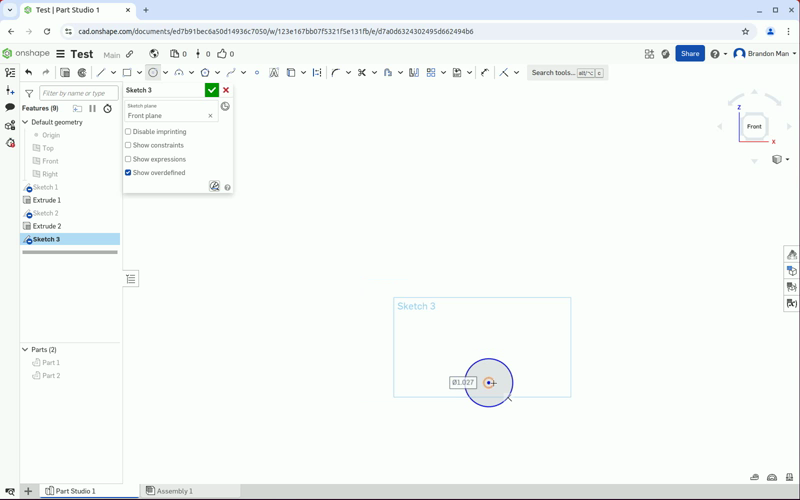
scroll(-6)
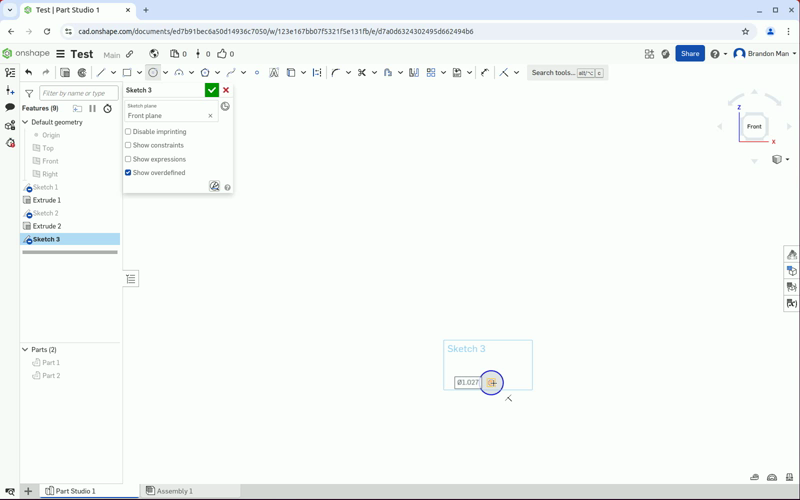
key(esc)
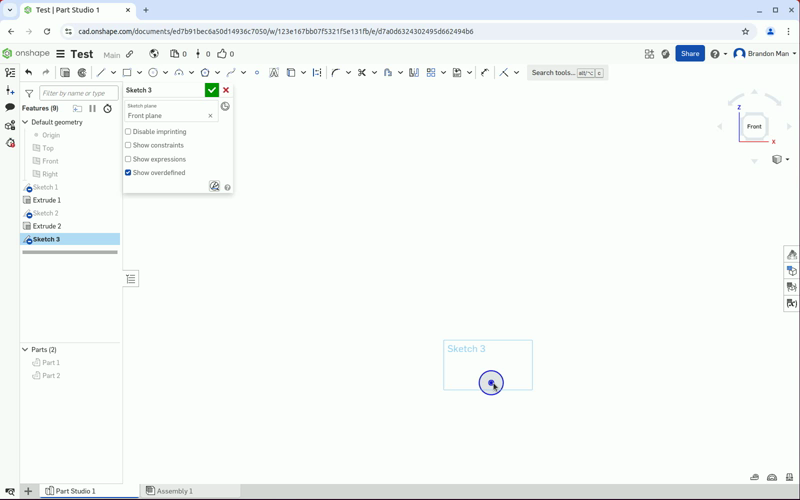
mouse_move(492, 391)
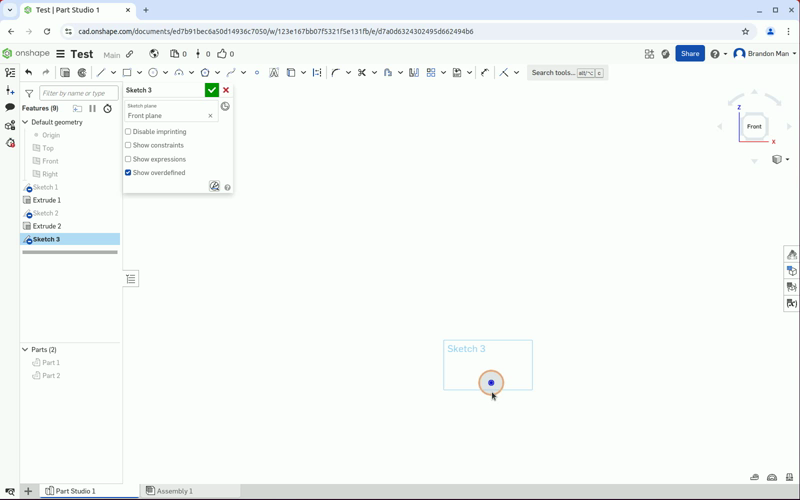
scroll(6)
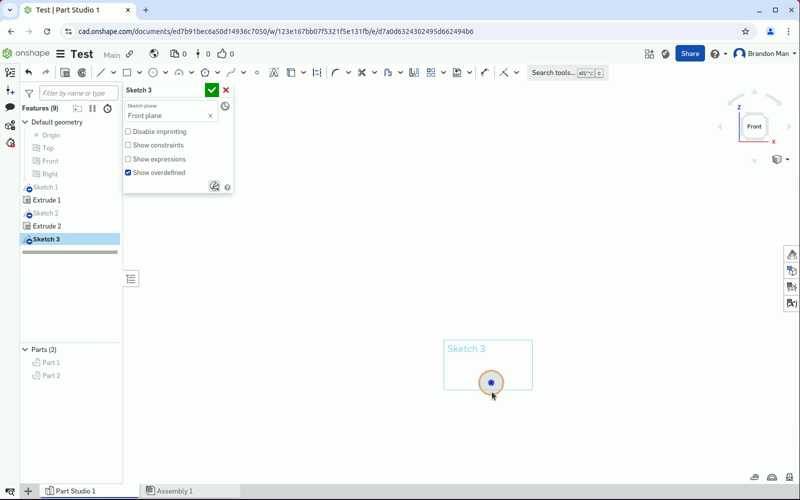
scroll(6)
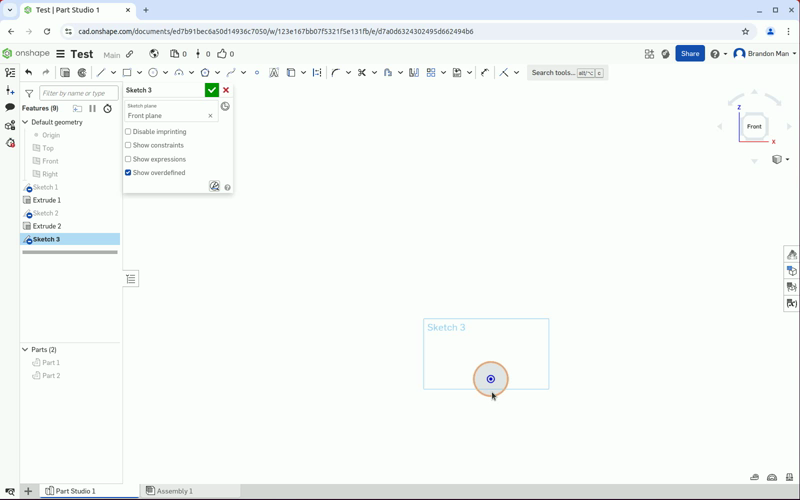
scroll(6)
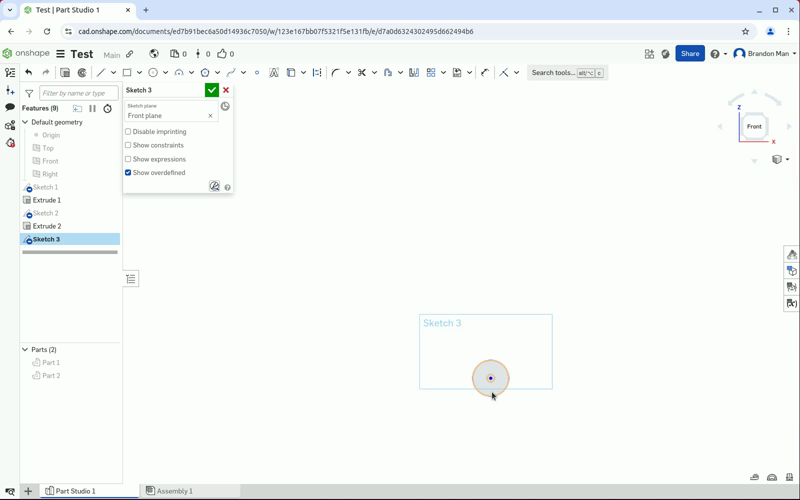
scroll(6)
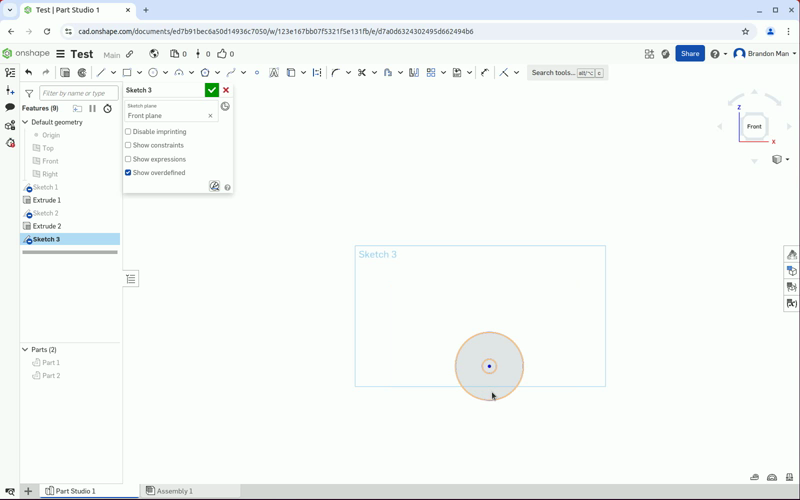
scroll(6)
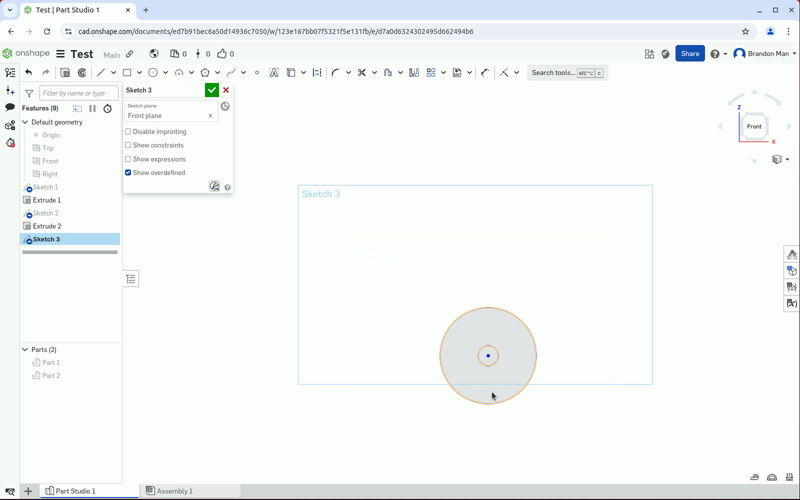
scroll(6)
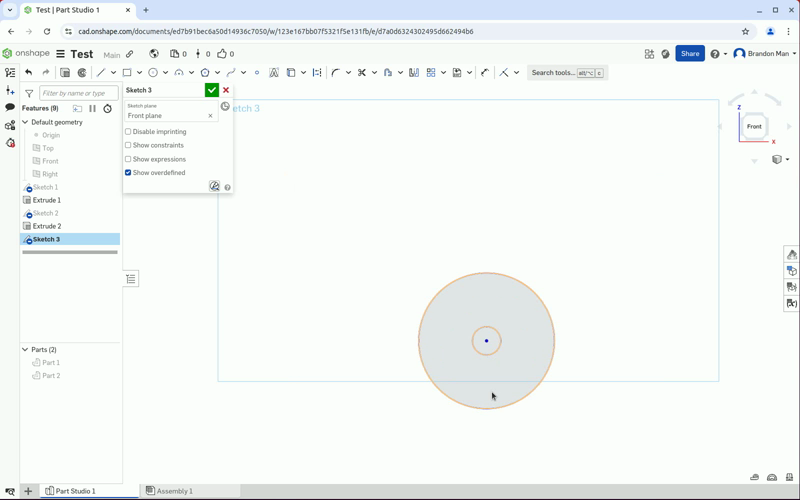
scroll(6)
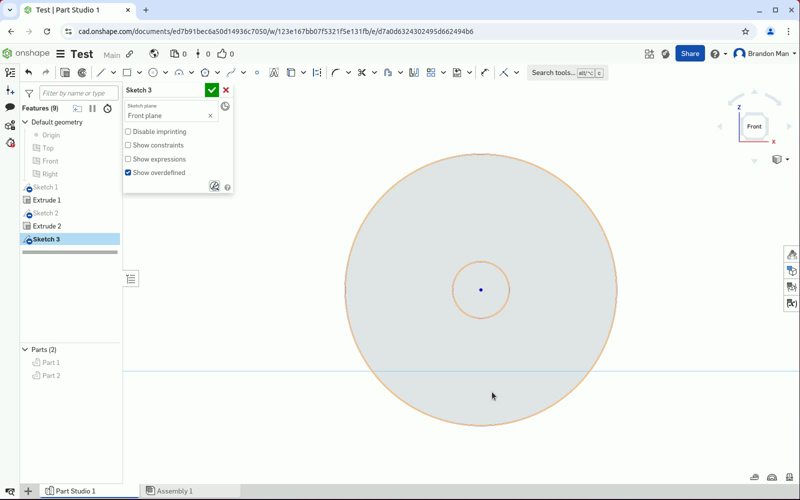
click(492, 391)
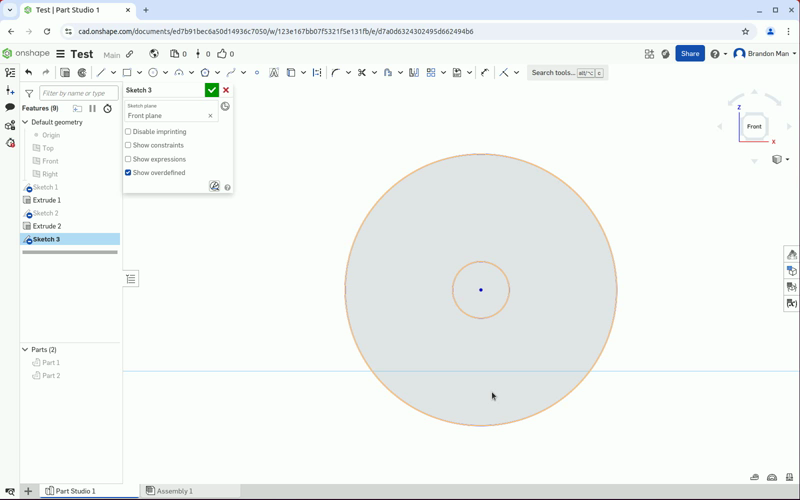
scroll(-6)
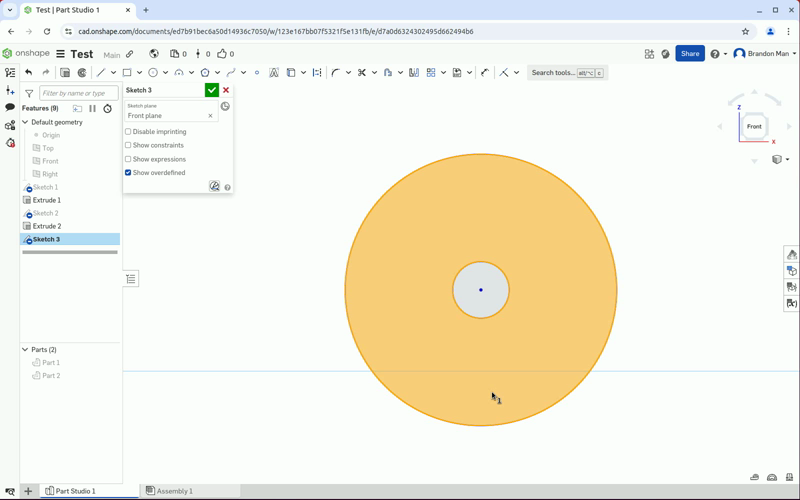
scroll(-6)
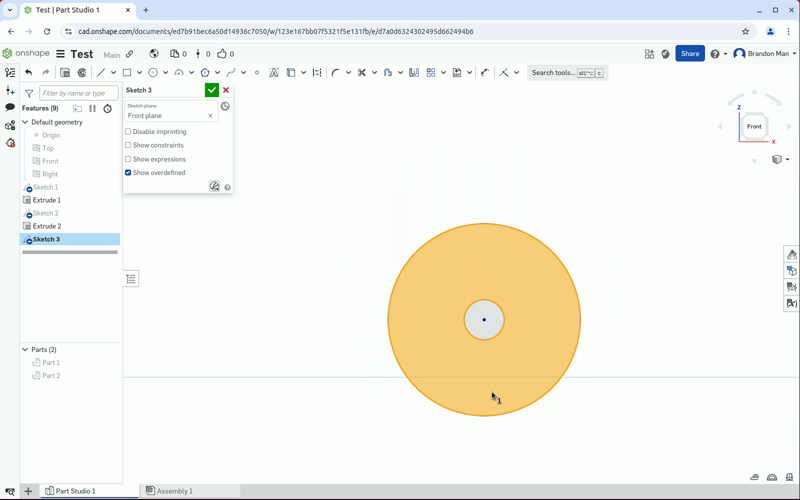
scroll(-6)
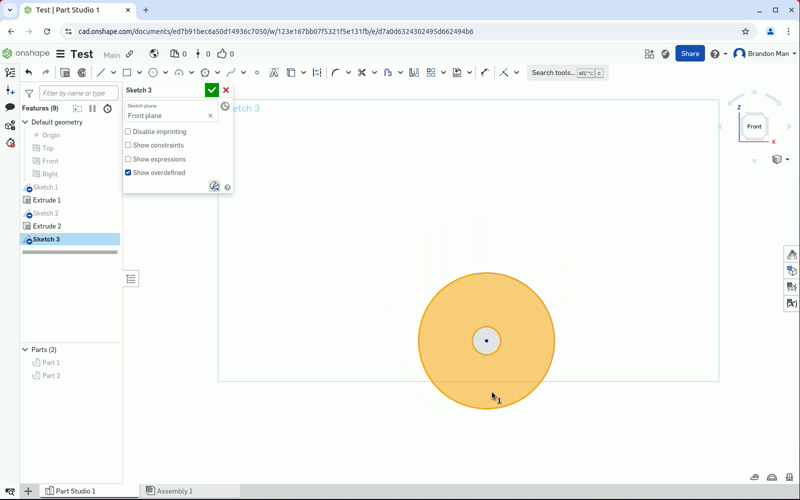
scroll(-6)
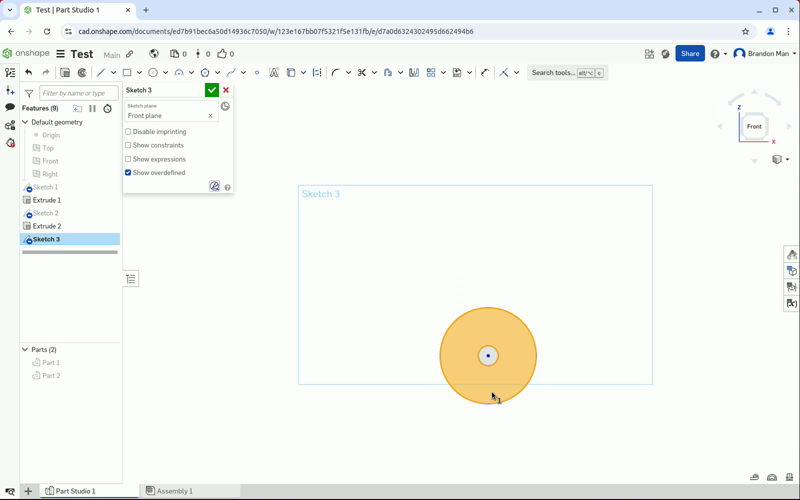
scroll(-6)
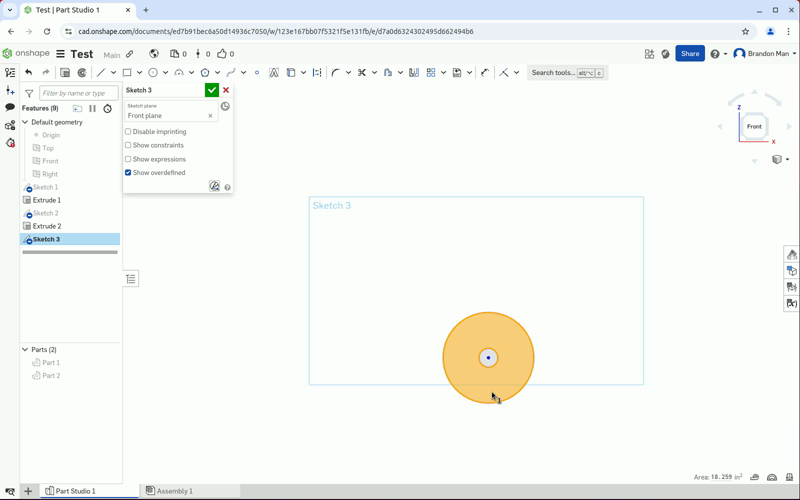
scroll(-6)
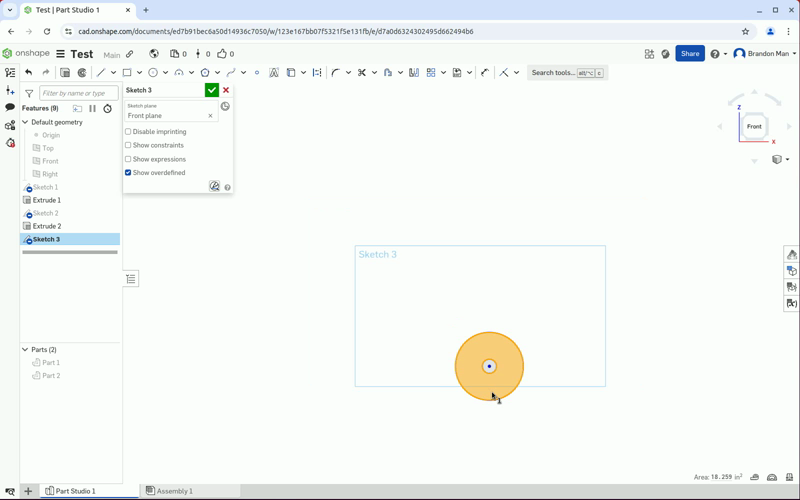
scroll(-6)
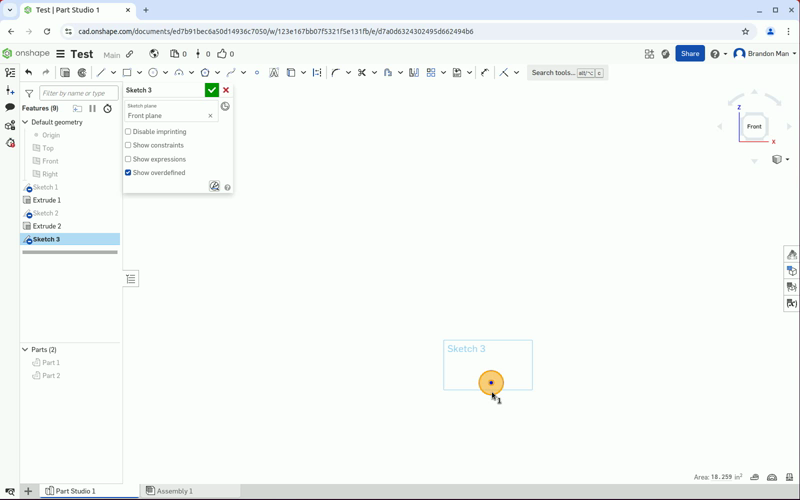
mouse_move(73, 352)
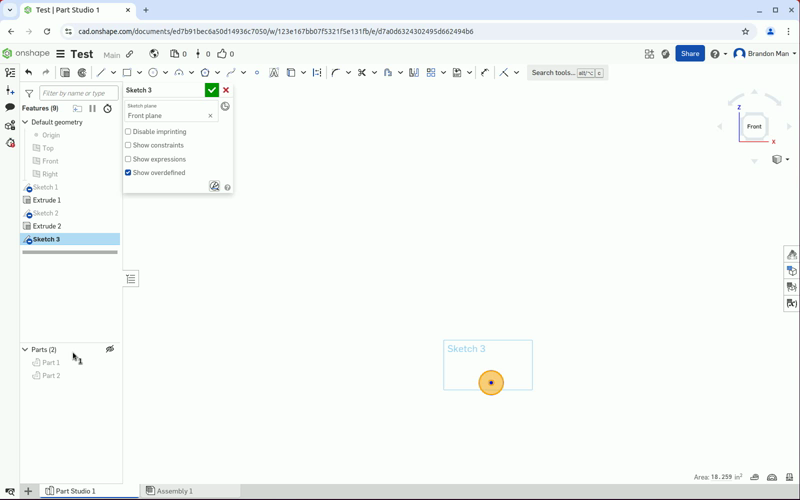
key(shift+y)
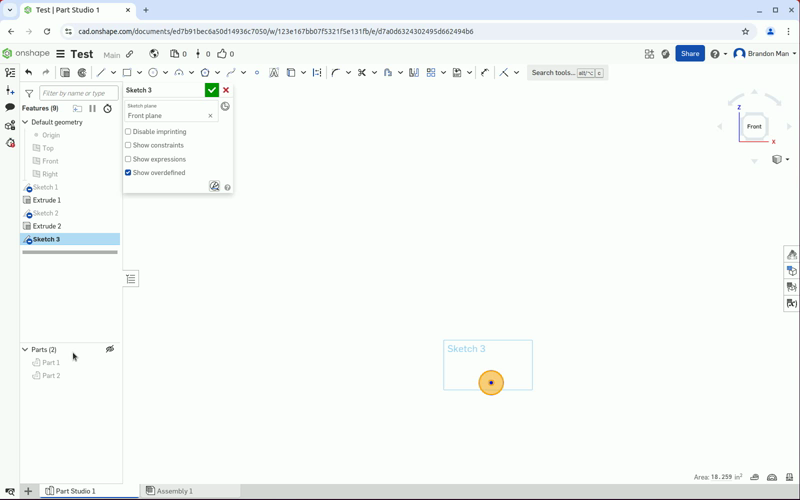
key(shift+e)
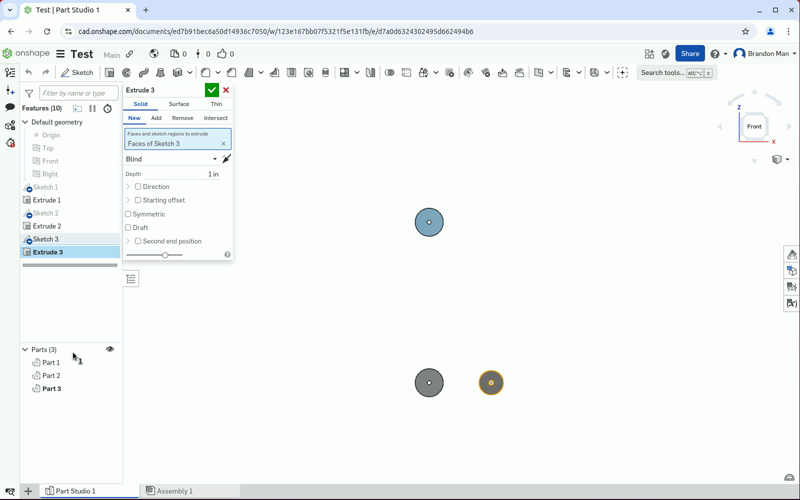
mouse_move(143, 106)
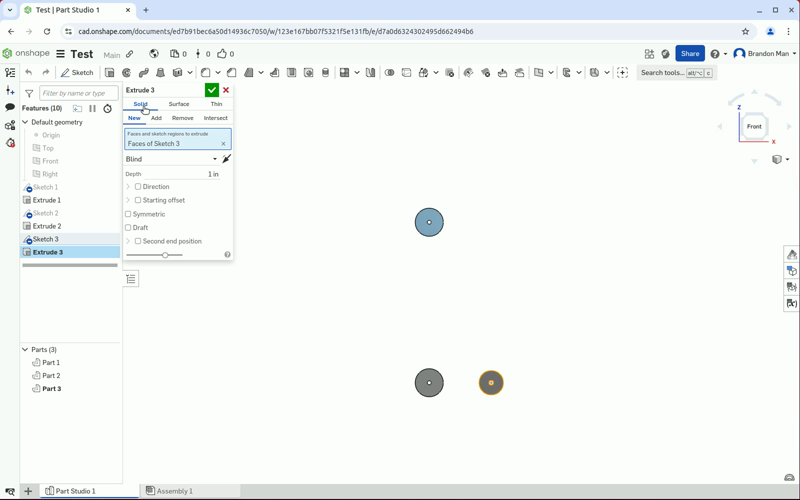
click(143, 106)
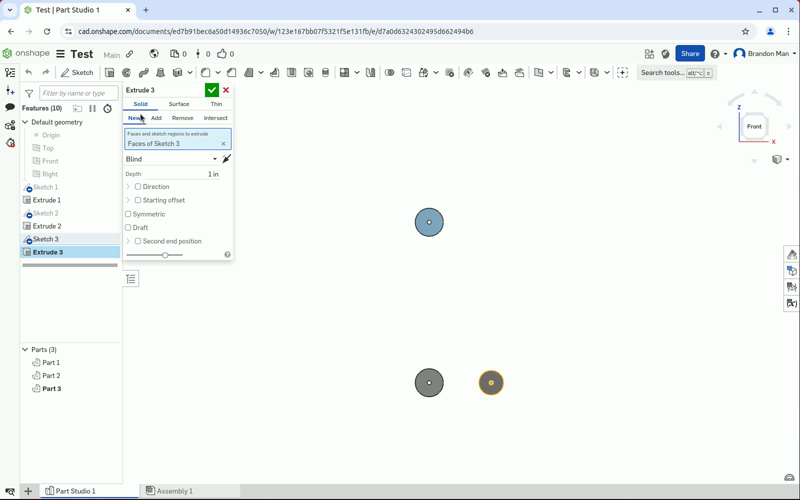
mouse_move(137, 120)
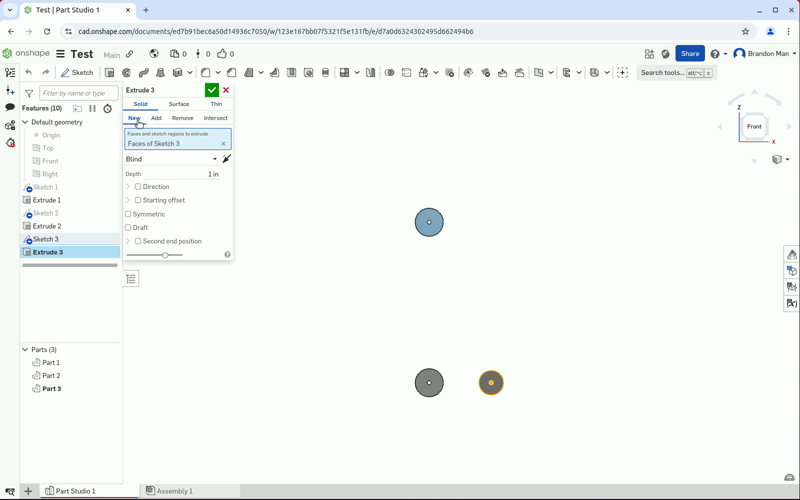
click(137, 120)
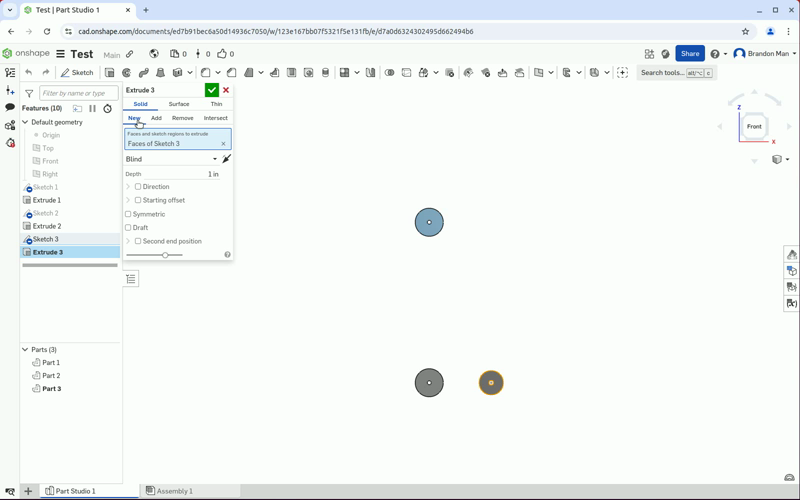
key(tab, 4)
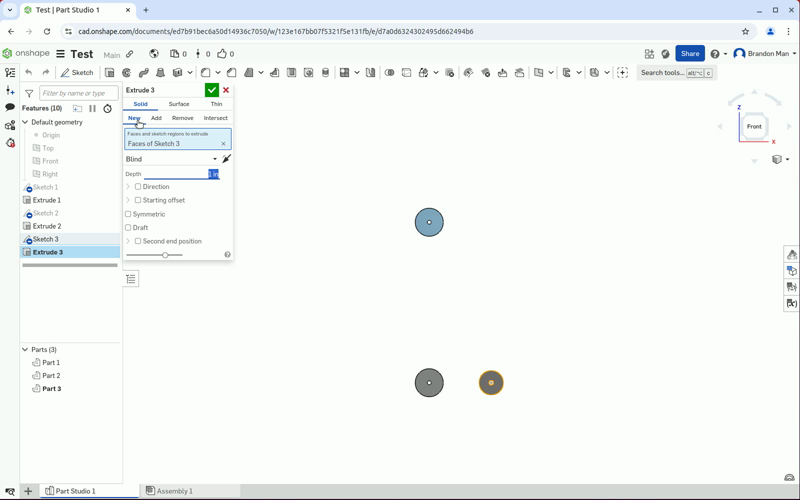
text(0.963)
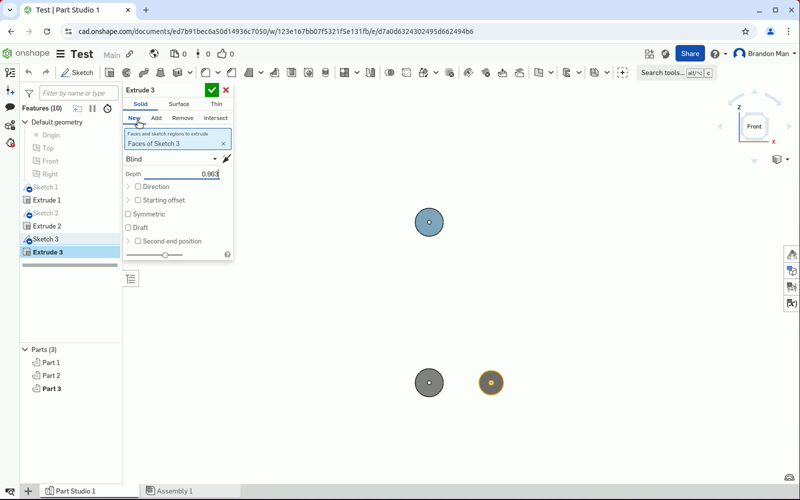
key(enter)
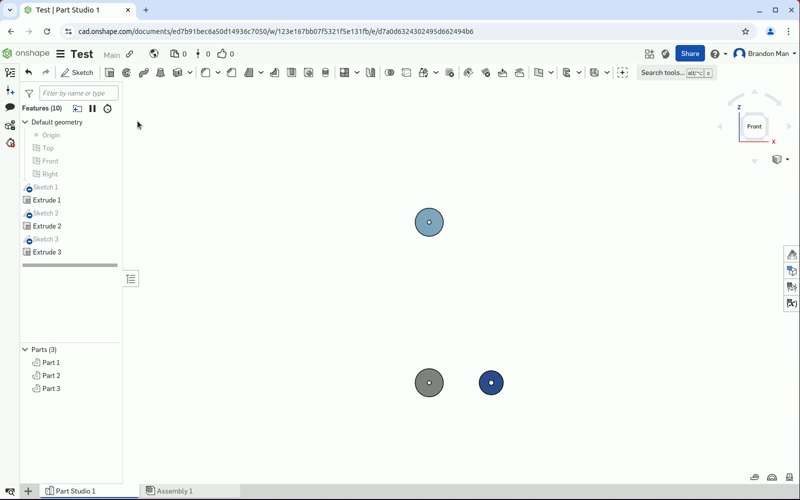
key(shift+h)
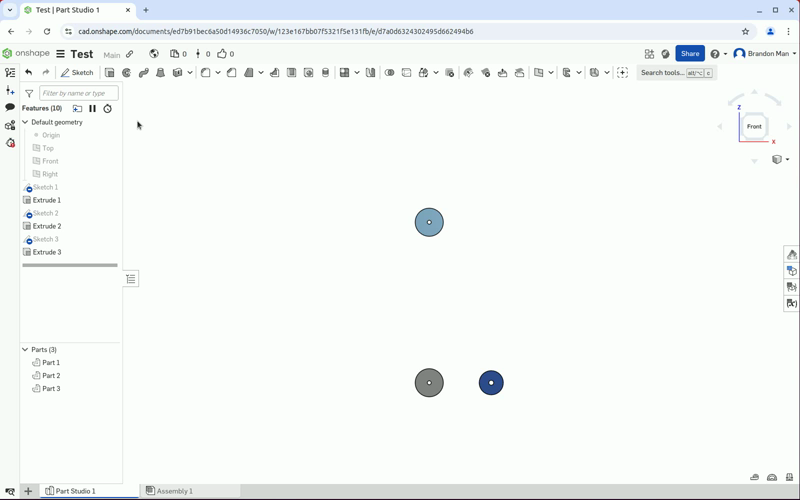
key(shift+h)
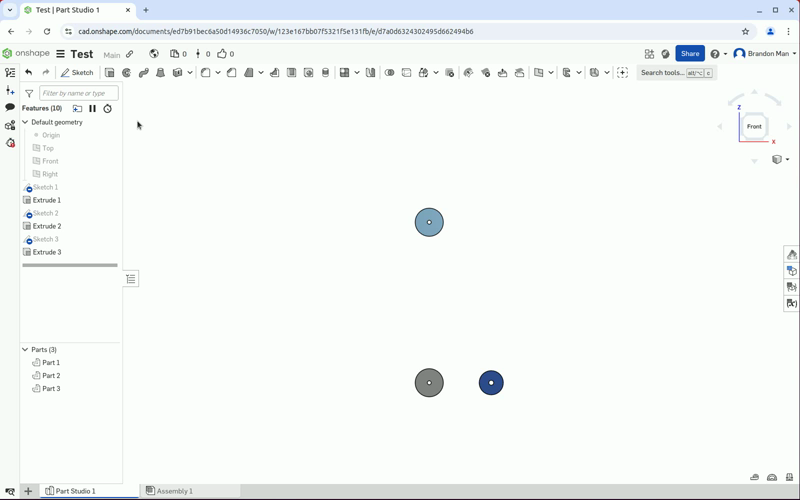
mouse_move(73, 189)
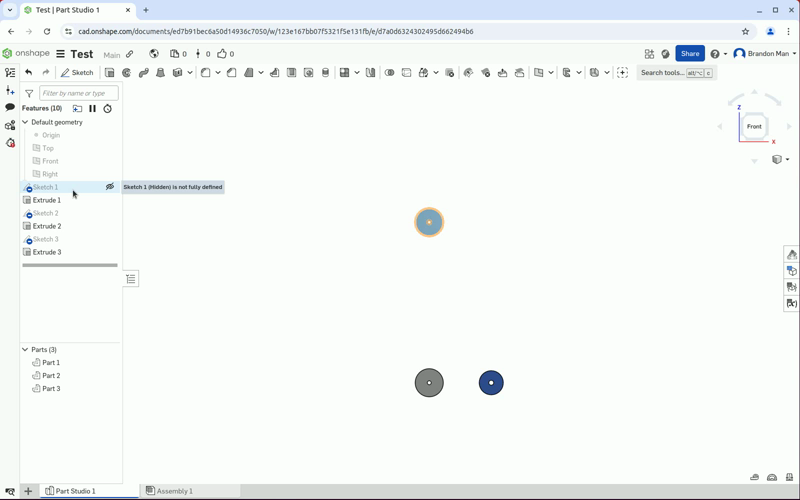
click(73, 189)
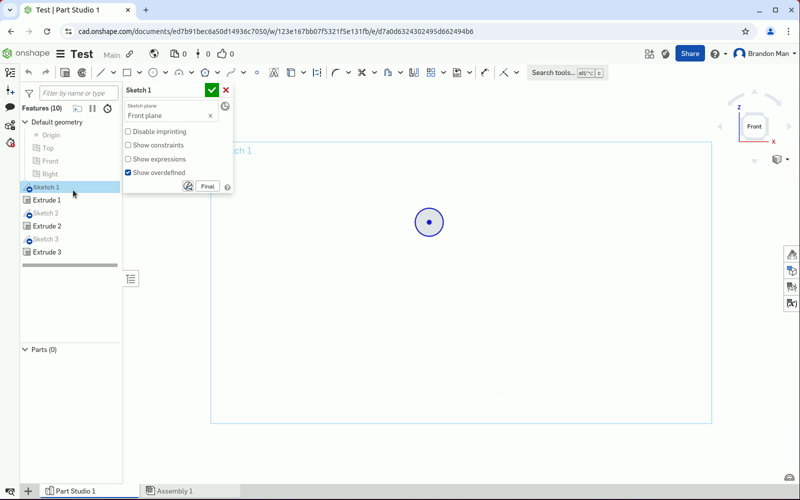
mouse_move(229, 92)
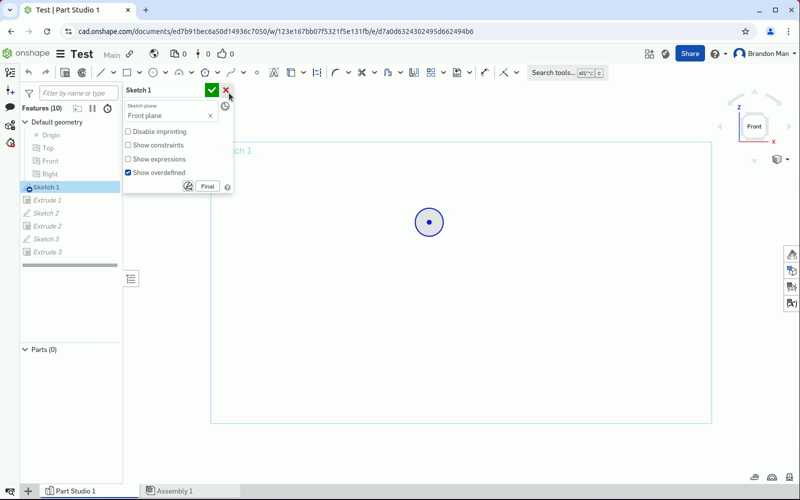
click(229, 92)
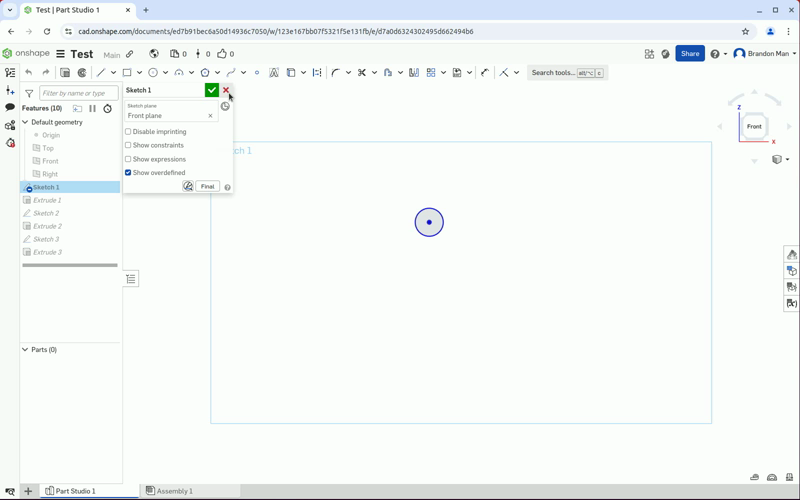
key(shift+s)
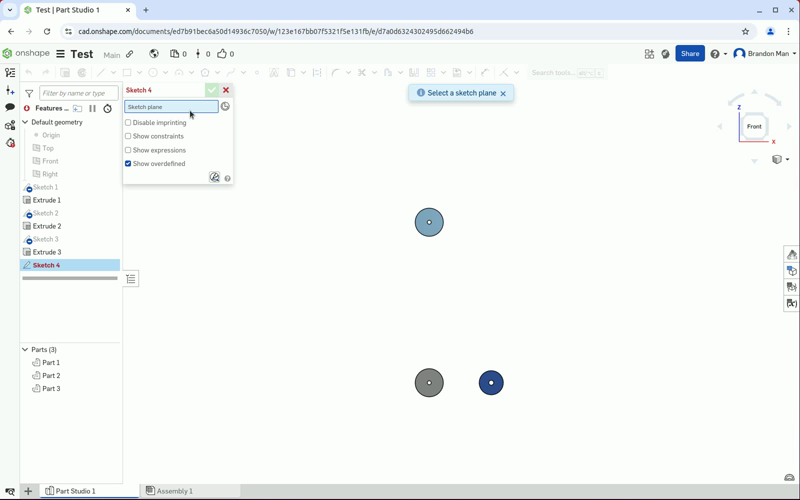
mouse_move(73, 163)
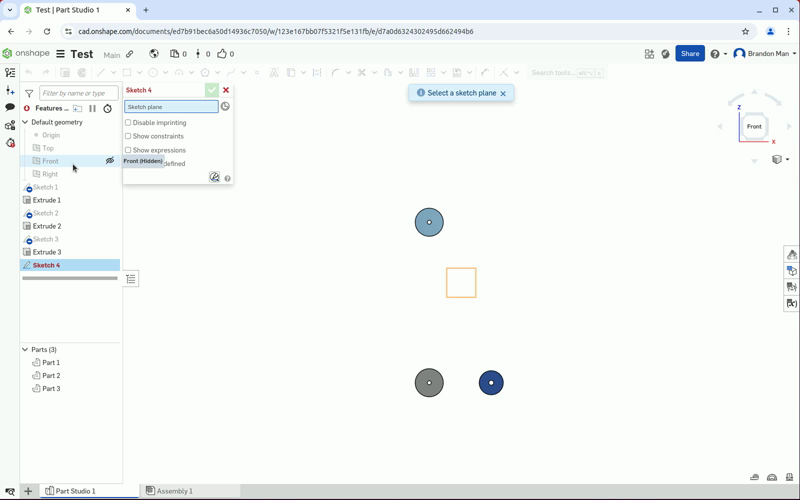
click(73, 163)
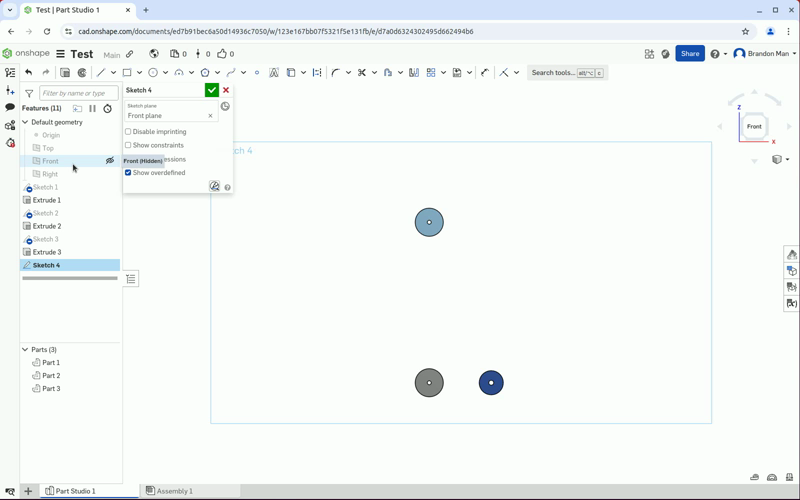
mouse_move(73, 352)
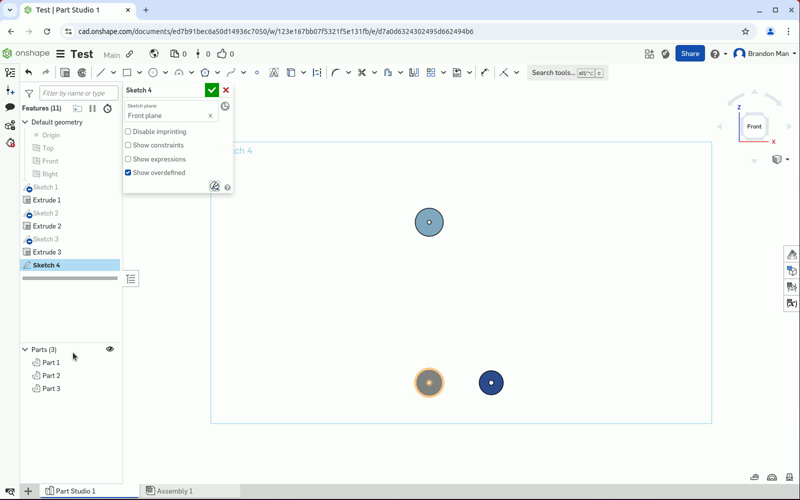
key(y)
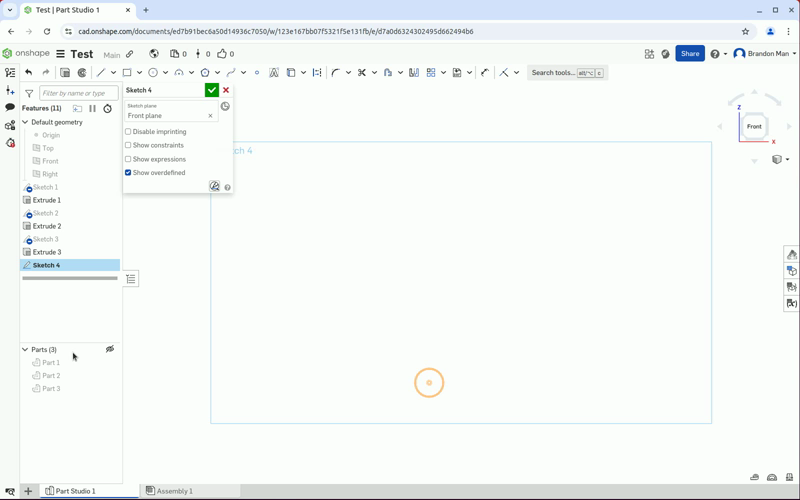
key(a)
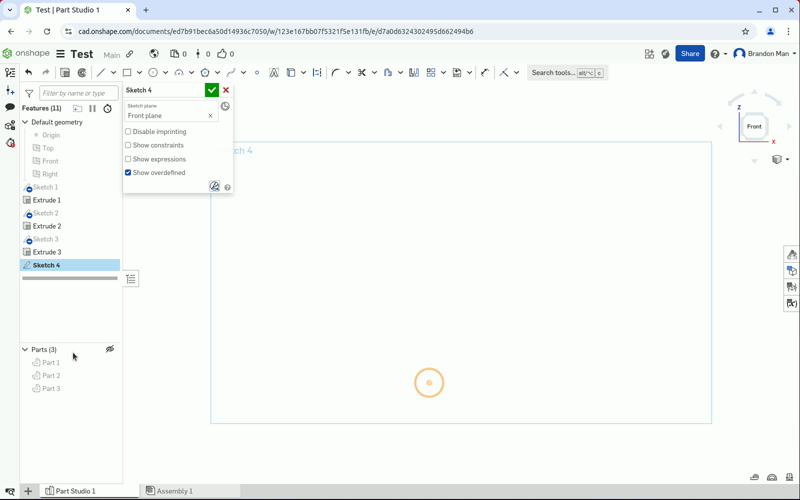
key_down(shift)
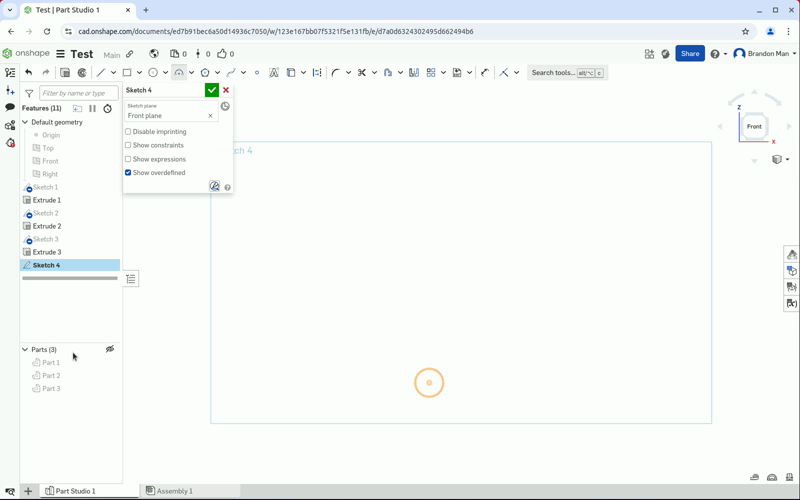
mouse_move(406, 290)
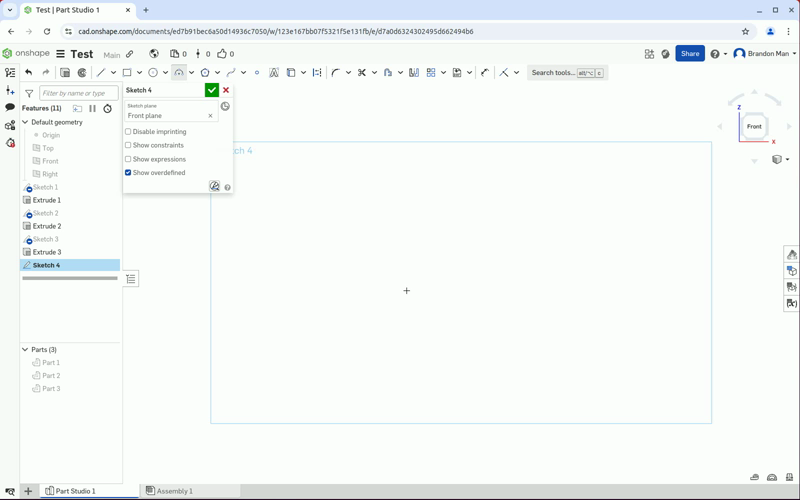
click(406, 290)
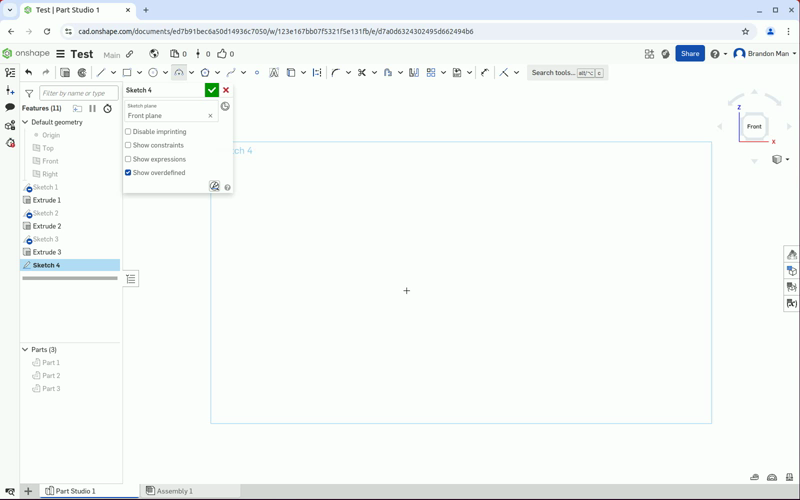
key_up(shift)
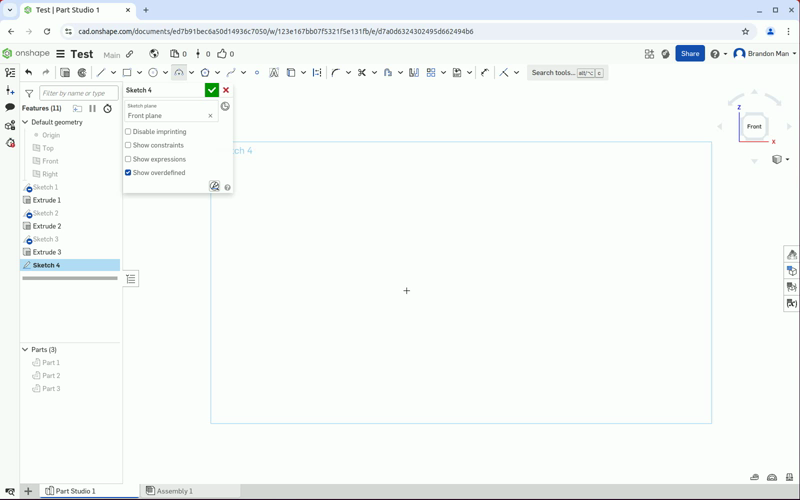
key_down(shift)
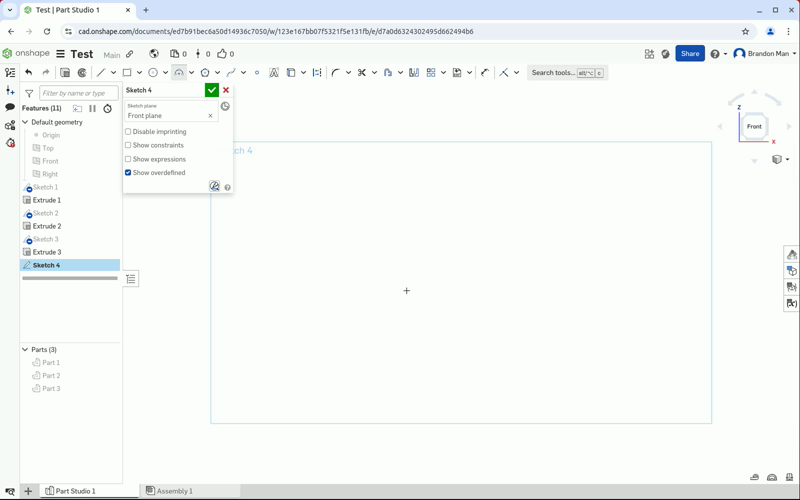
mouse_move(451, 290)
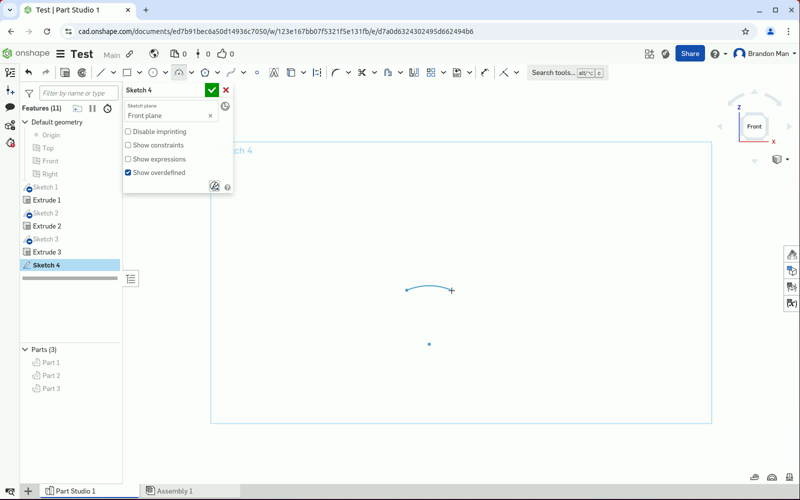
click(451, 290)
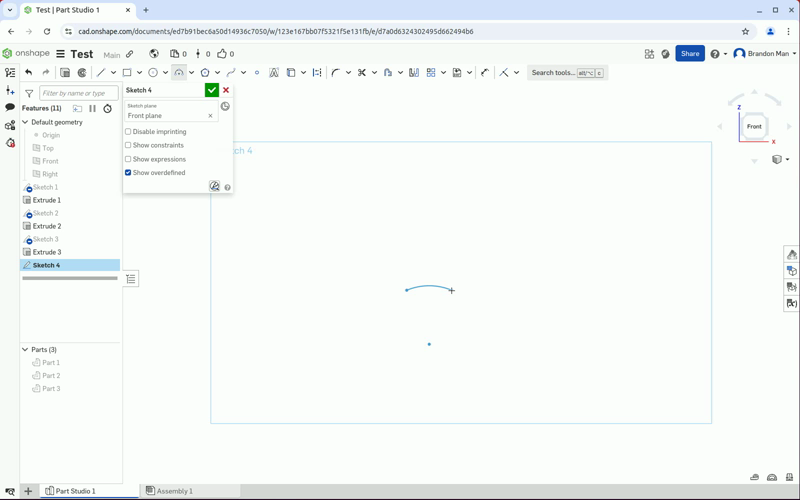
mouse_move(429, 270)
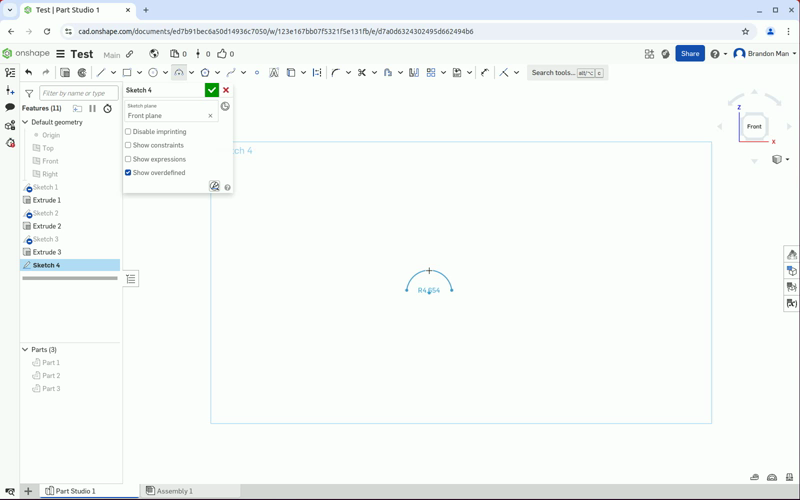
click(429, 270)
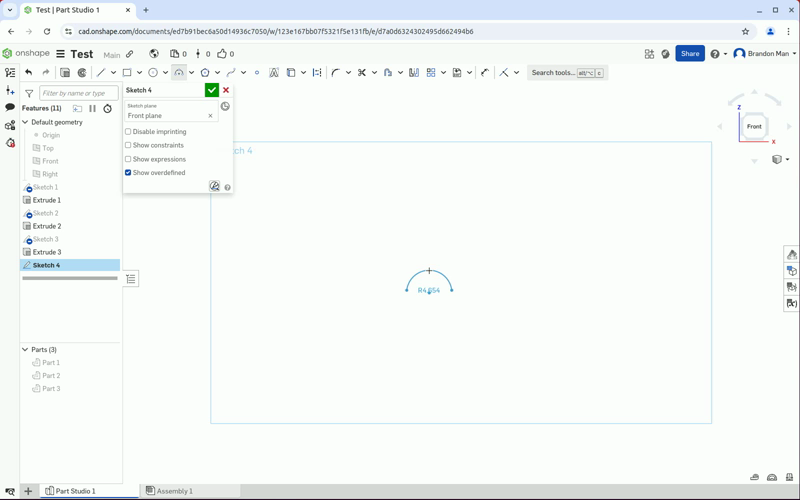
key_up(shift)
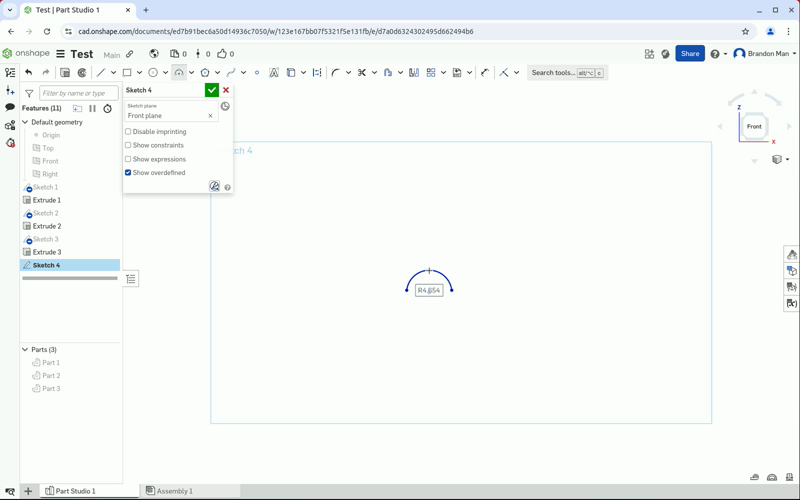
key(esc)
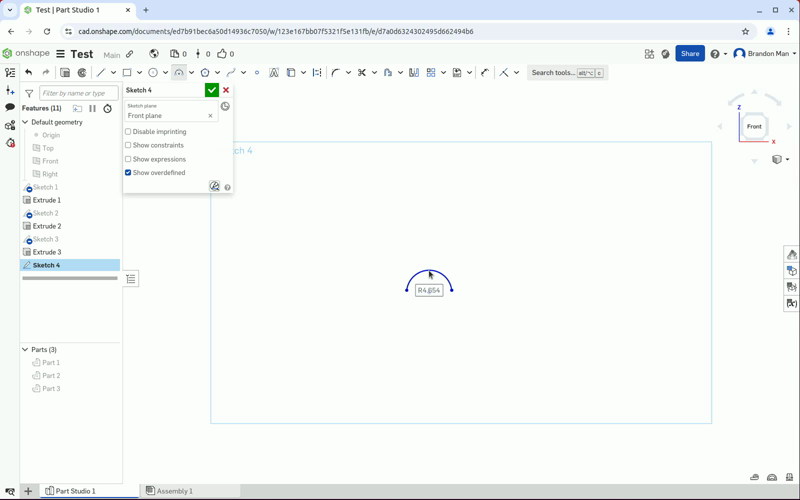
key(l)
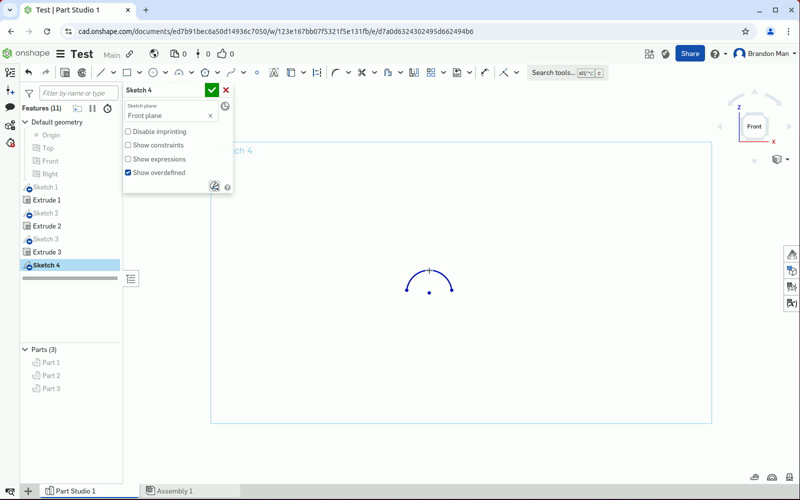
mouse_move(451, 290)
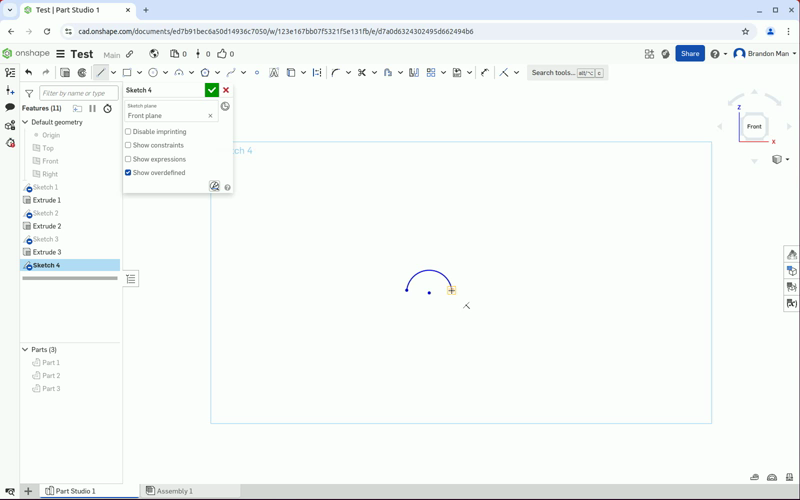
click(451, 290)
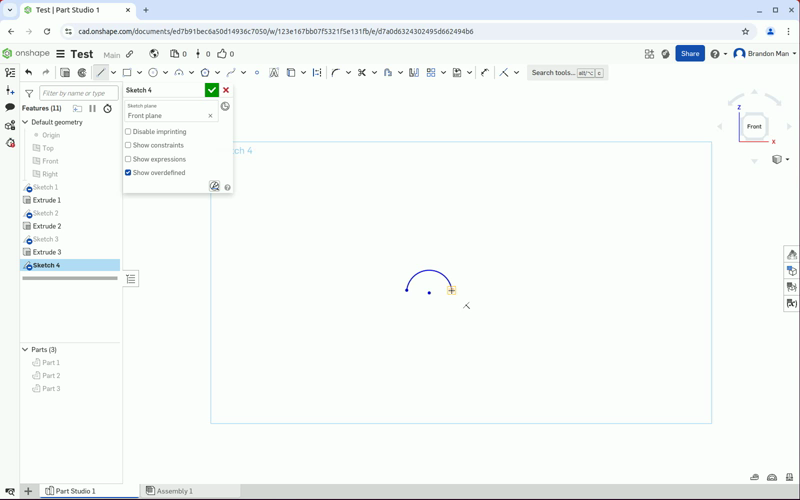
key_down(shift)
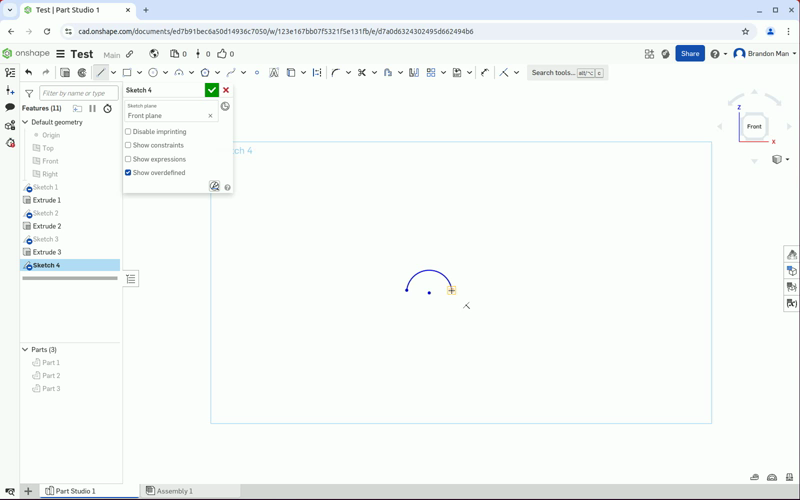
mouse_move(442, 219)
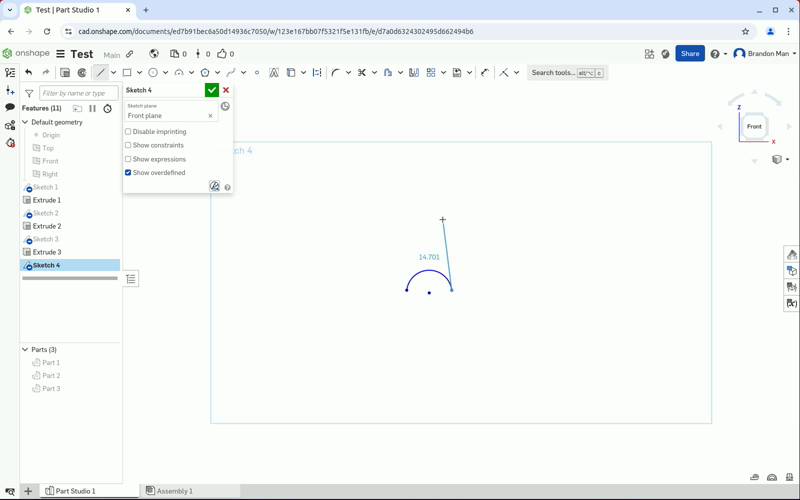
click(442, 219)
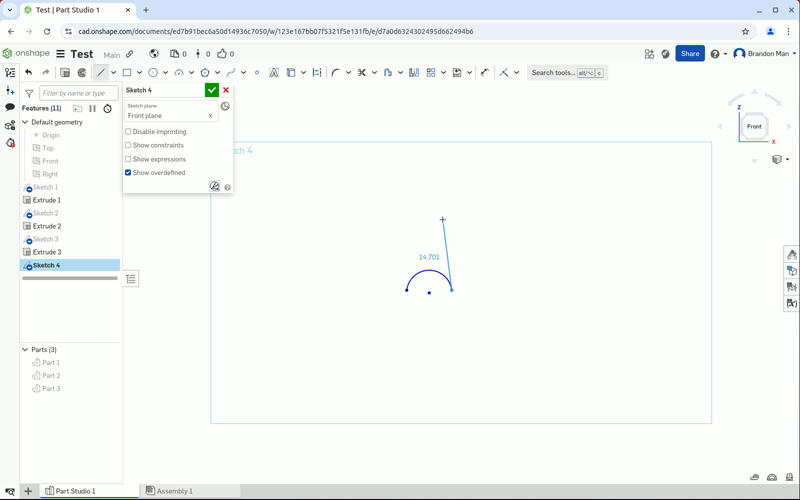
key_up(shift)
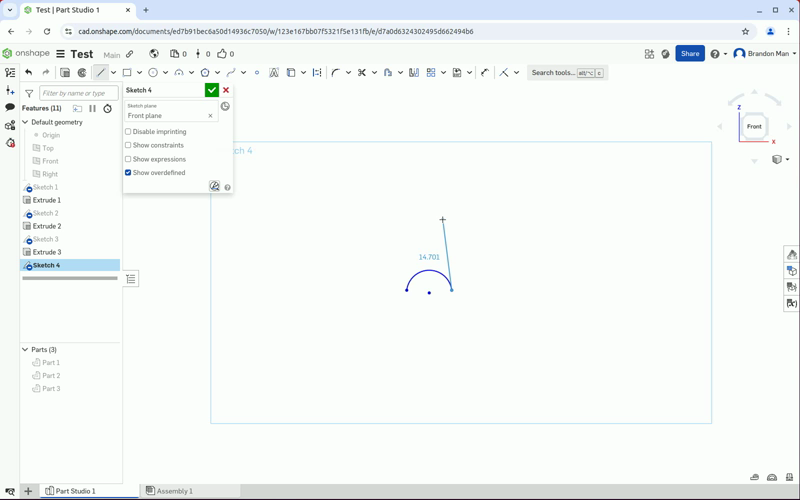
key(esc)
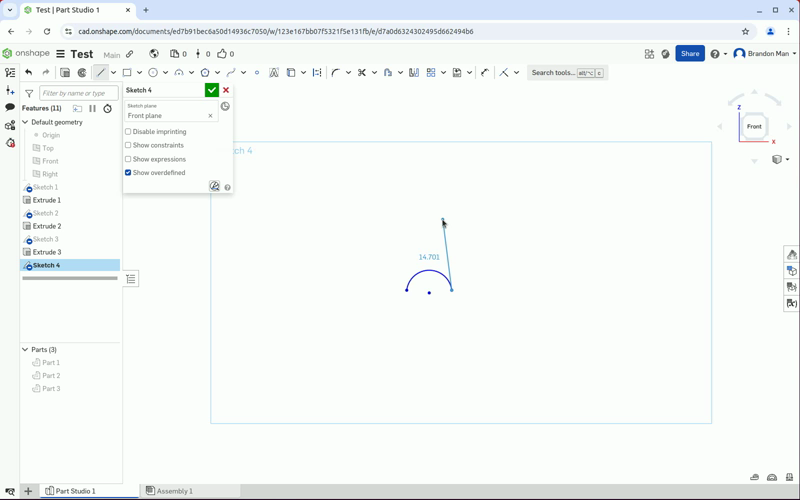
key(a)
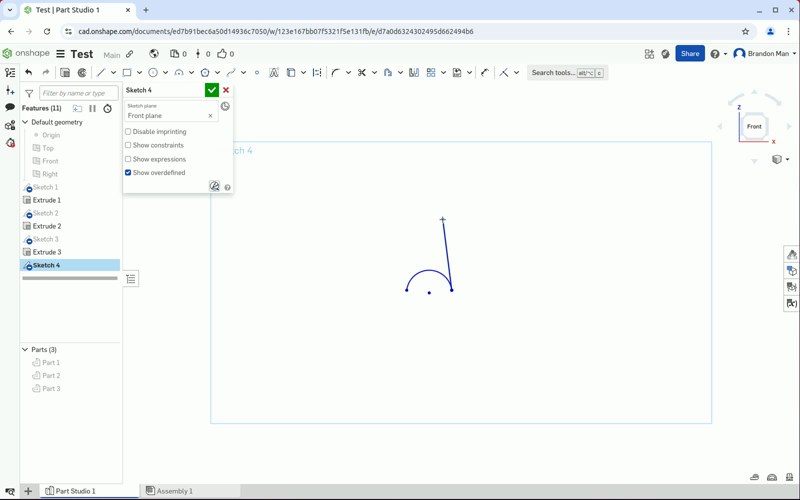
mouse_move(442, 219)
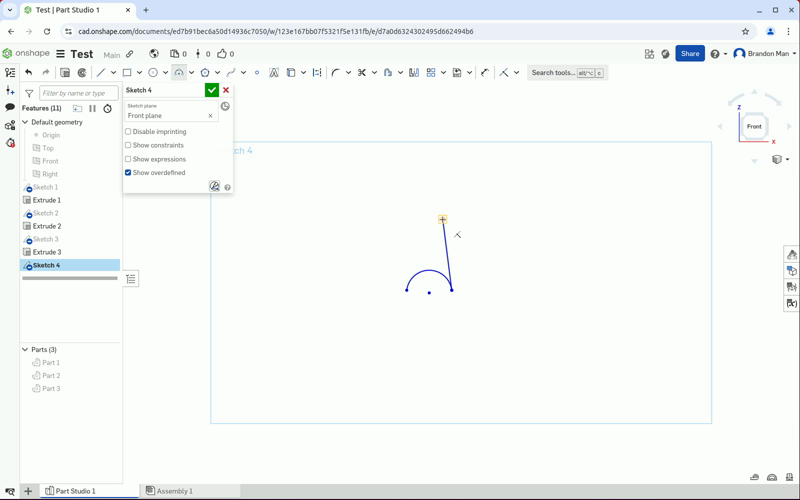
click(442, 219)
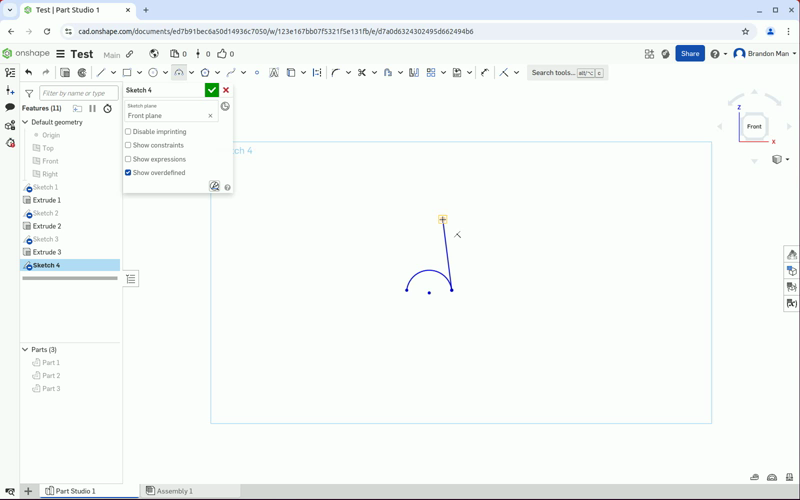
key_down(shift)
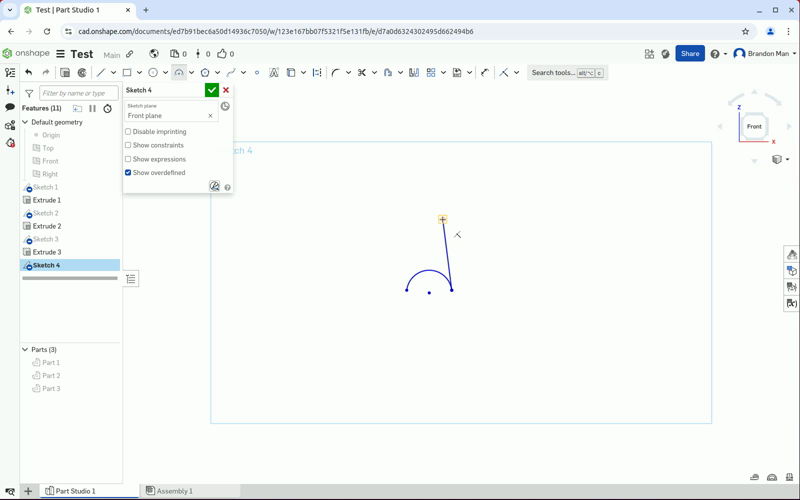
mouse_move(415, 219)
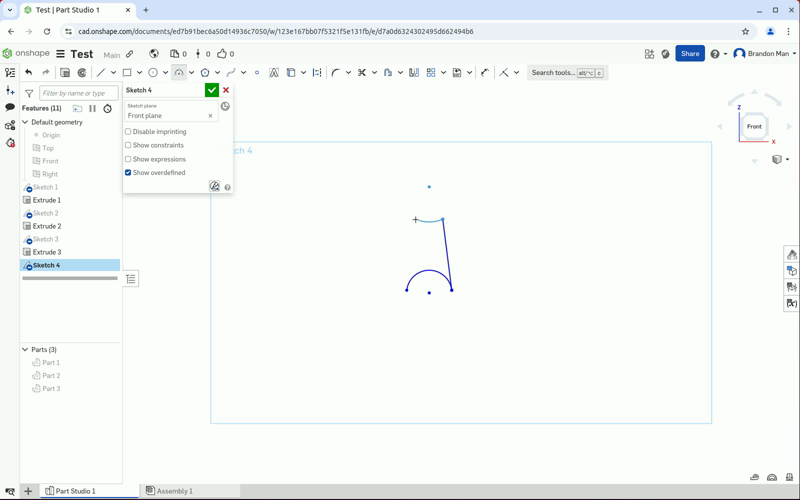
click(415, 219)
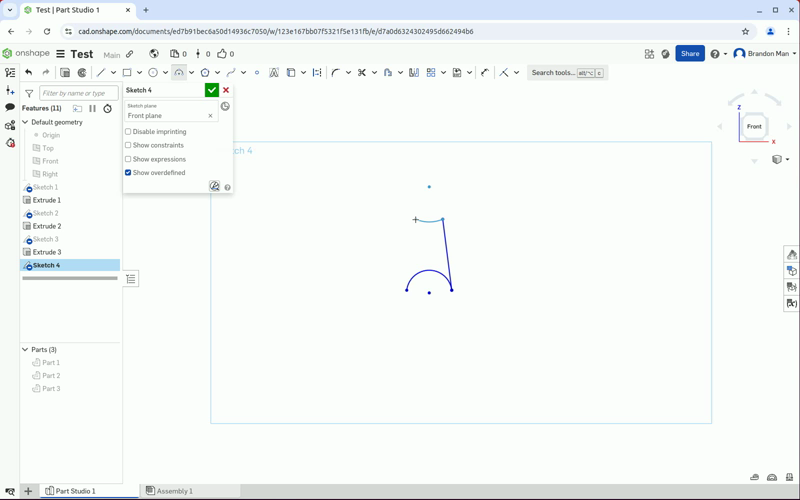
mouse_move(429, 234)
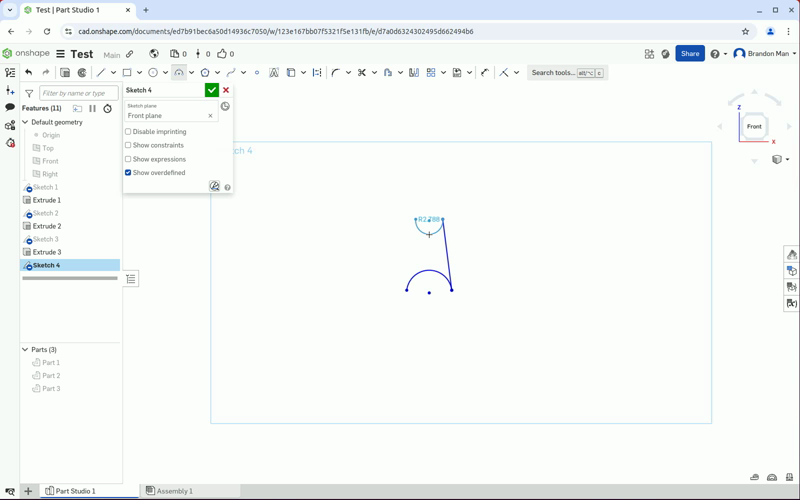
click(429, 234)
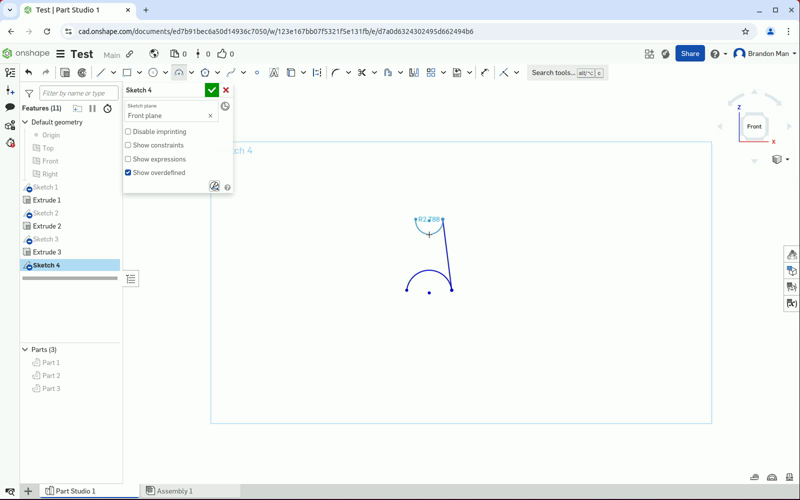
key_up(shift)
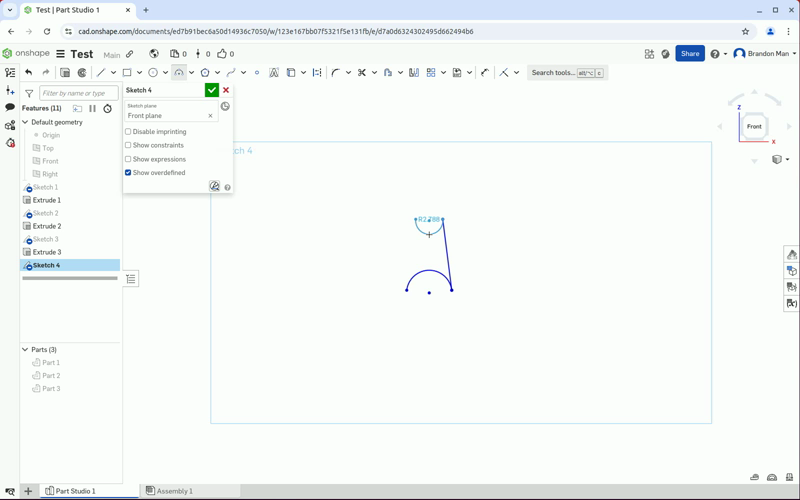
key(esc)
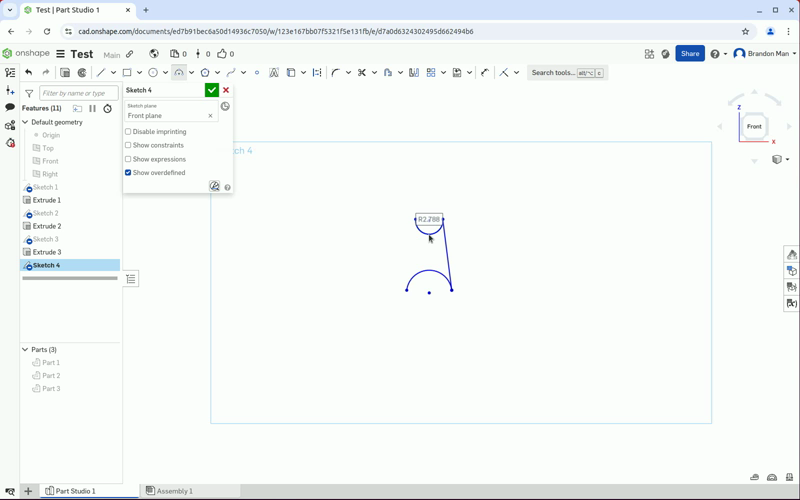
key(l)
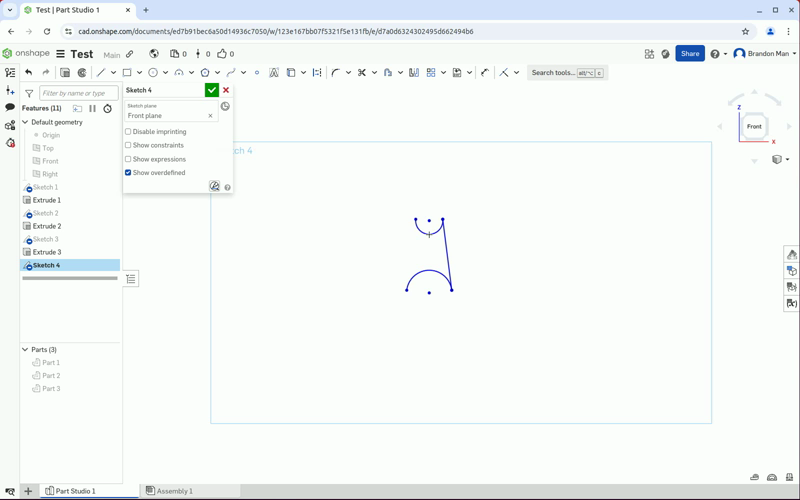
mouse_move(415, 219)
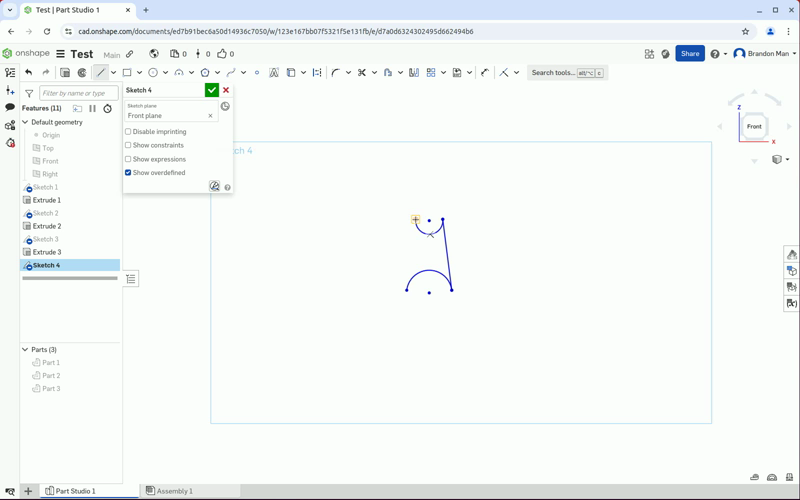
click(415, 219)
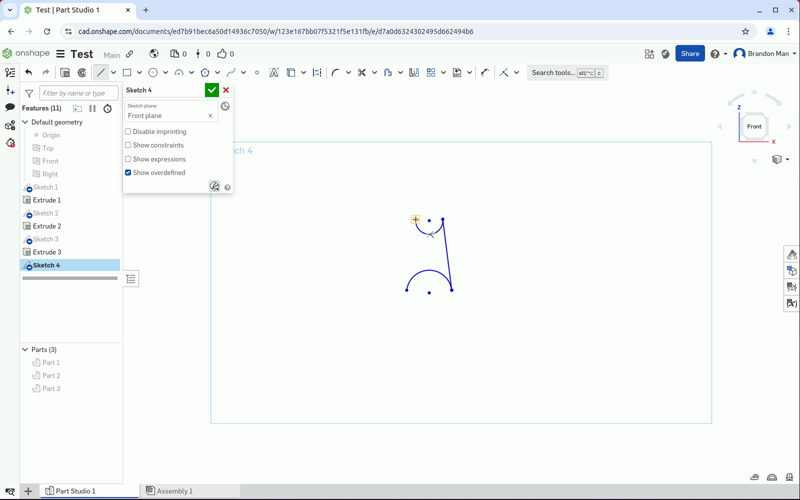
key_down(shift)
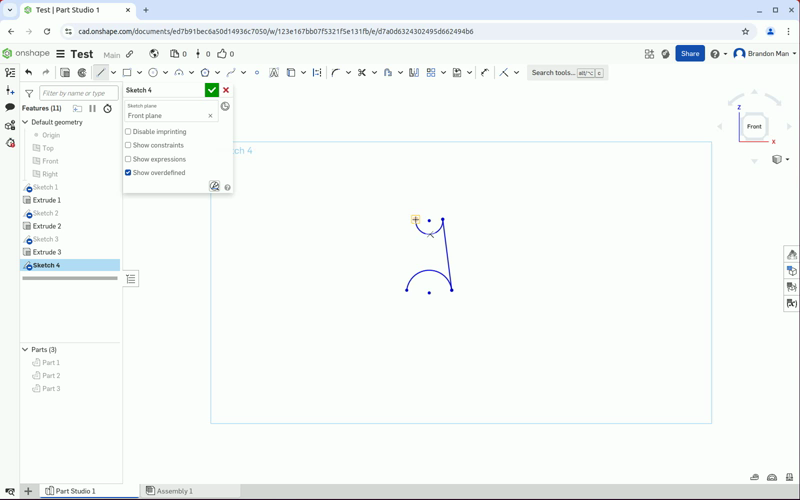
mouse_move(406, 290)
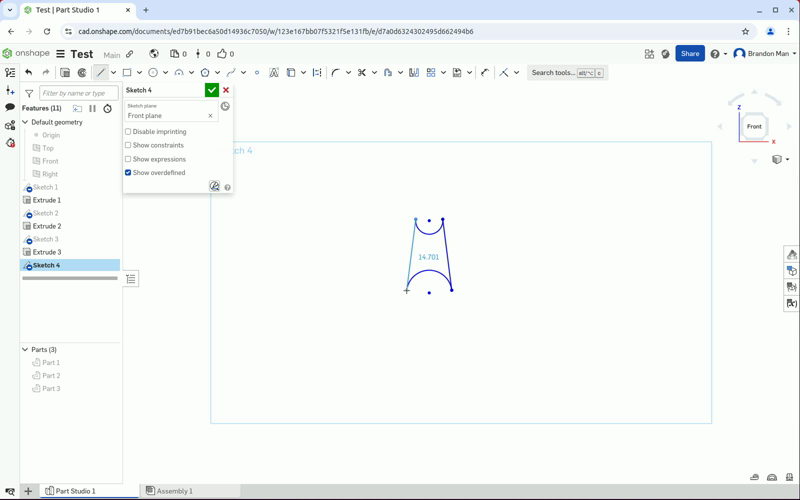
key_up(shift)
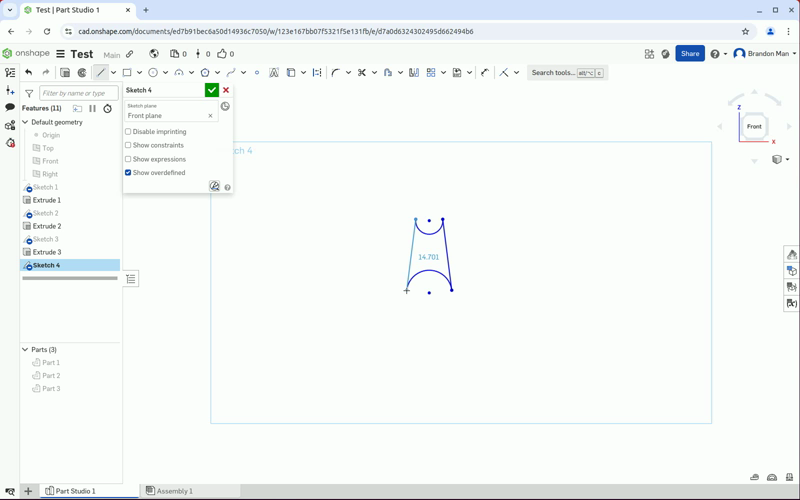
click(406, 290)
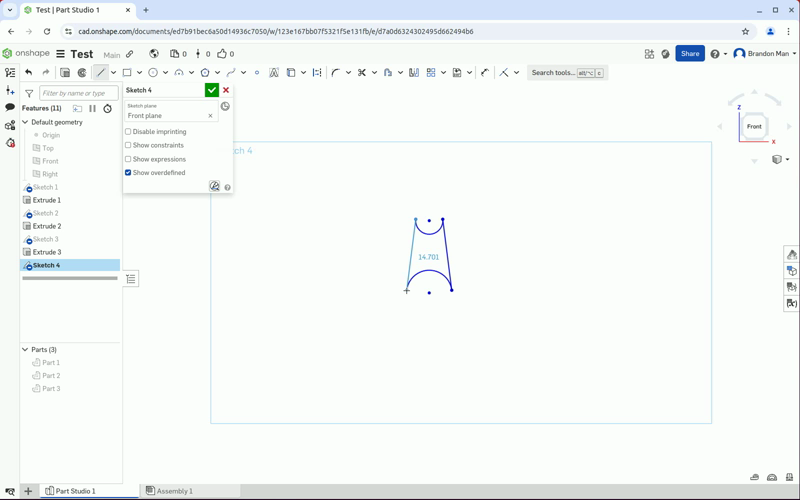
key(esc)
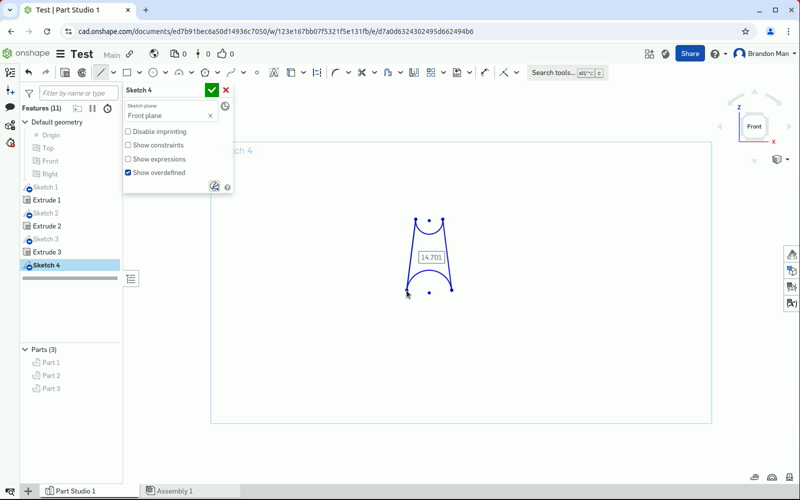
key(c)
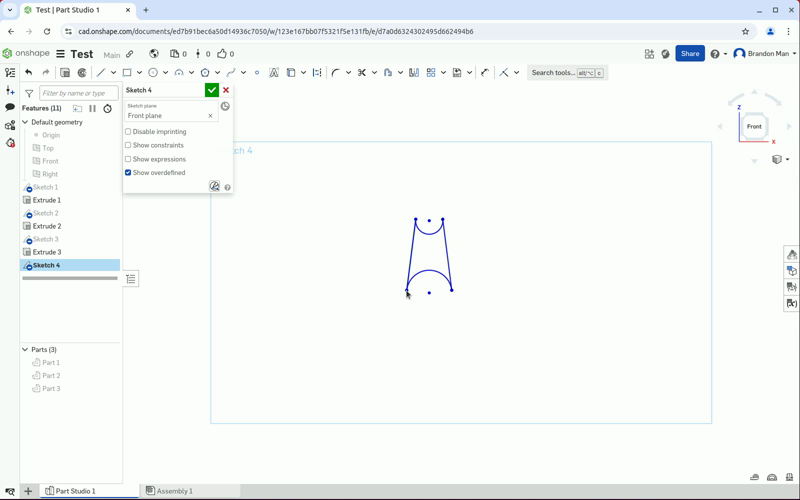
key_down(shift)
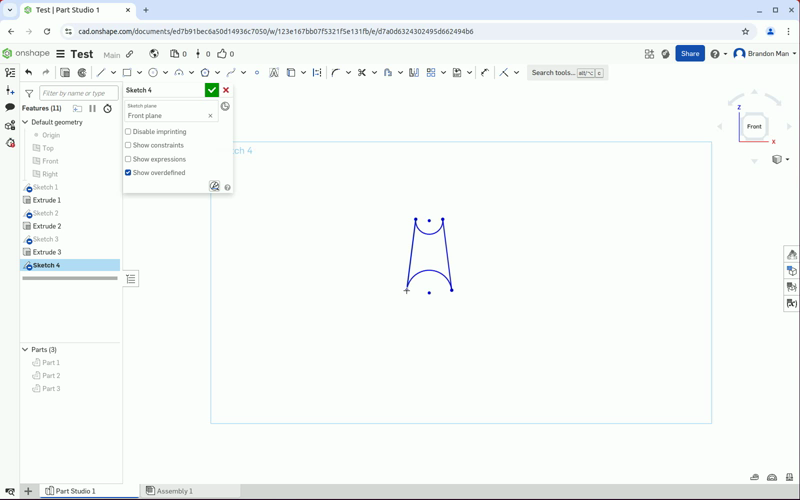
mouse_move(425, 240)
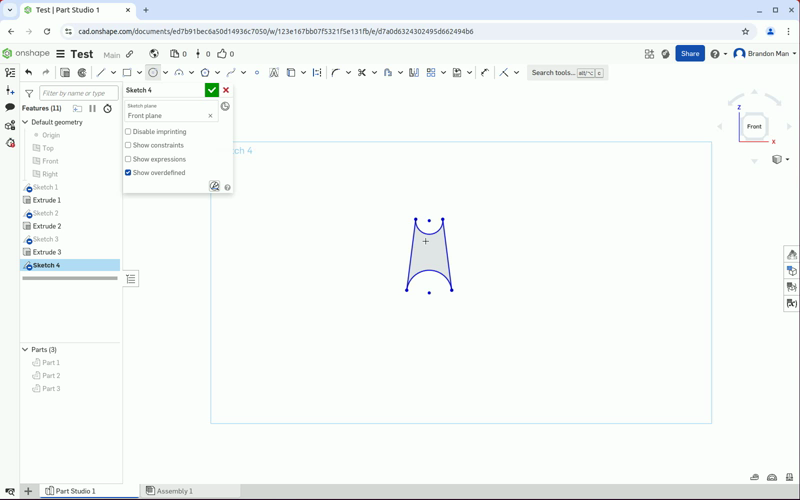
click(425, 240)
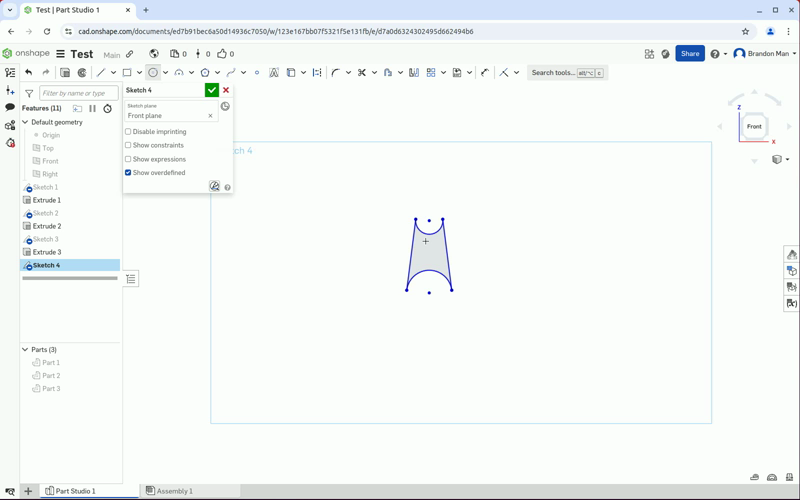
key_up(shift)
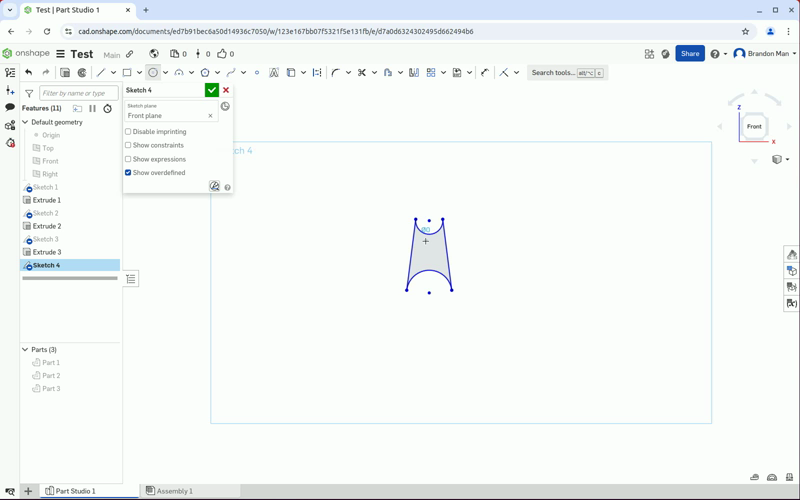
mouse_move(427, 240)
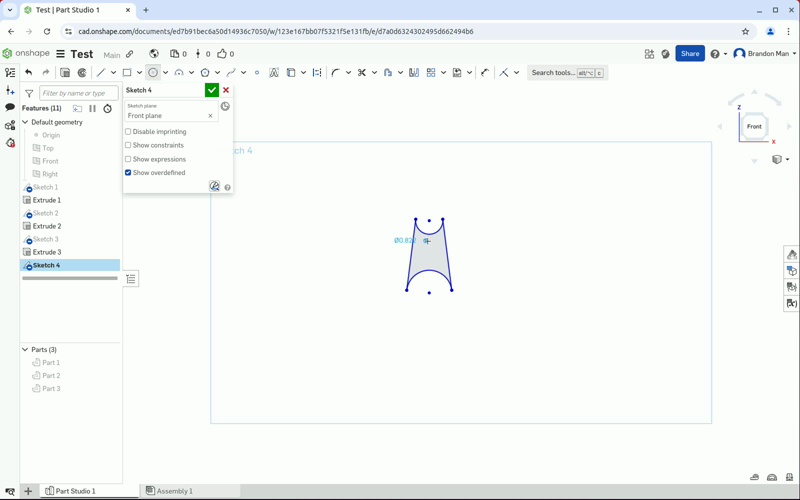
scroll(6)
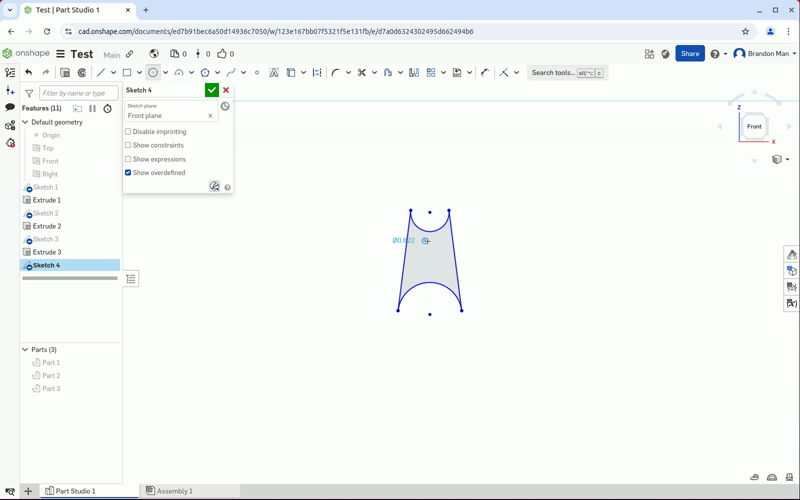
scroll(6)
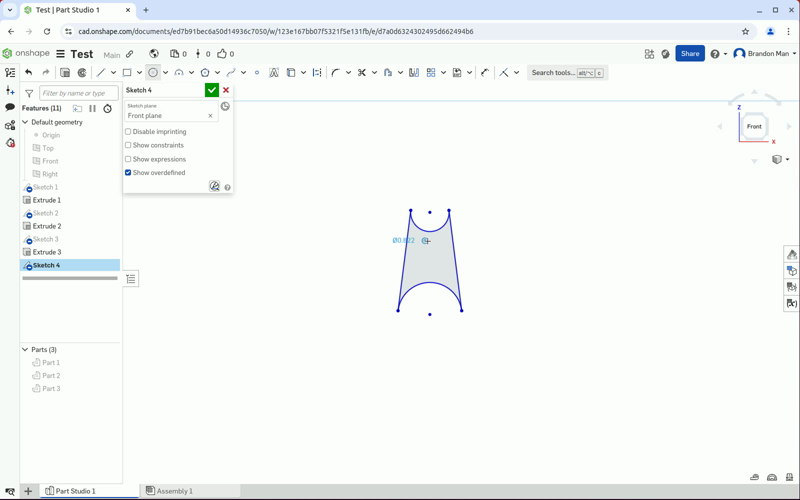
scroll(6)
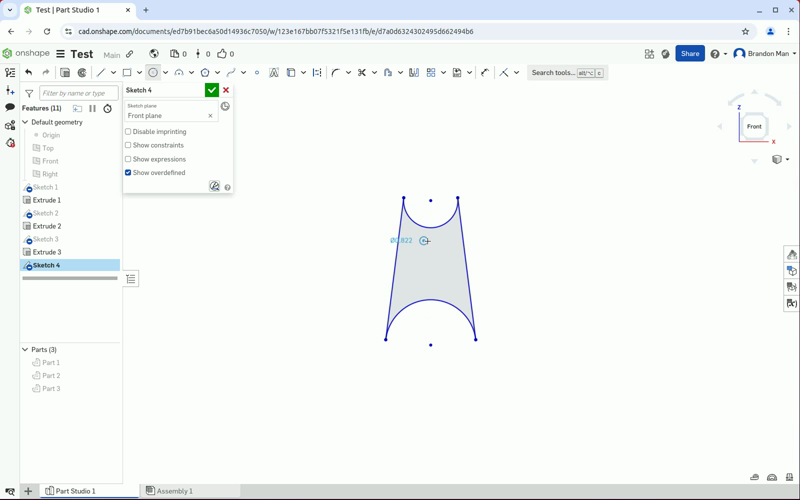
scroll(6)
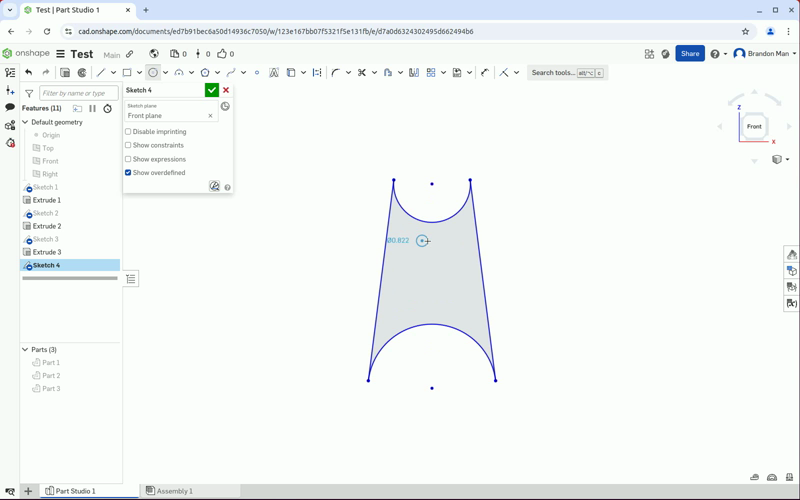
scroll(6)
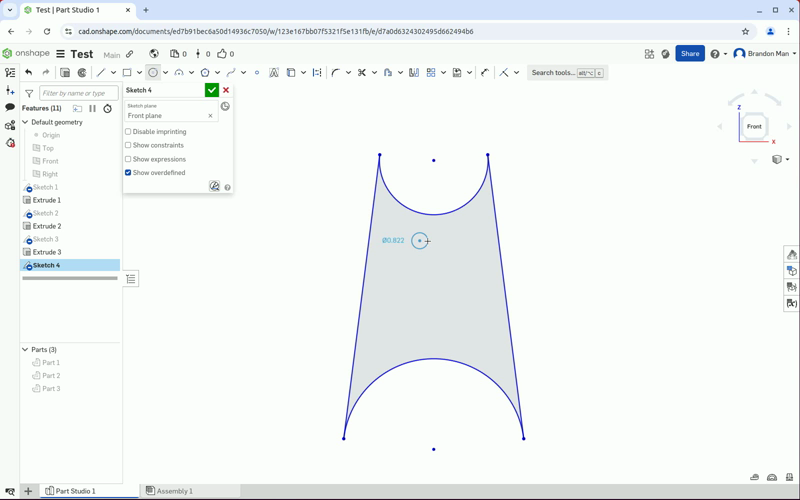
scroll(6)
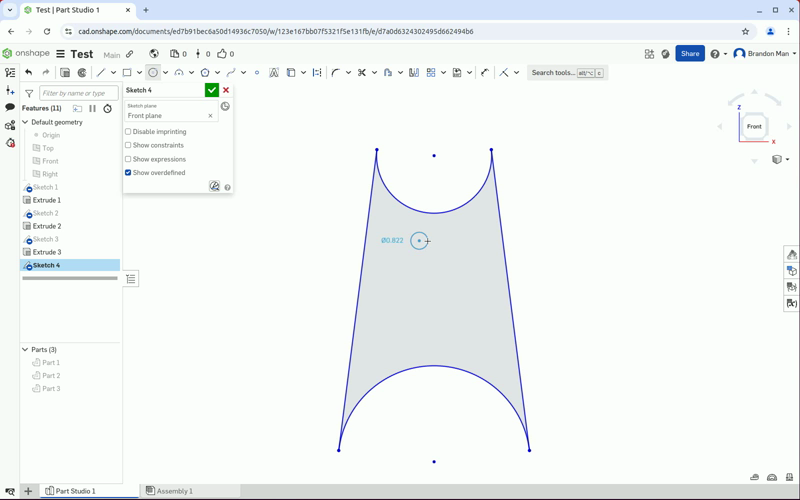
scroll(6)
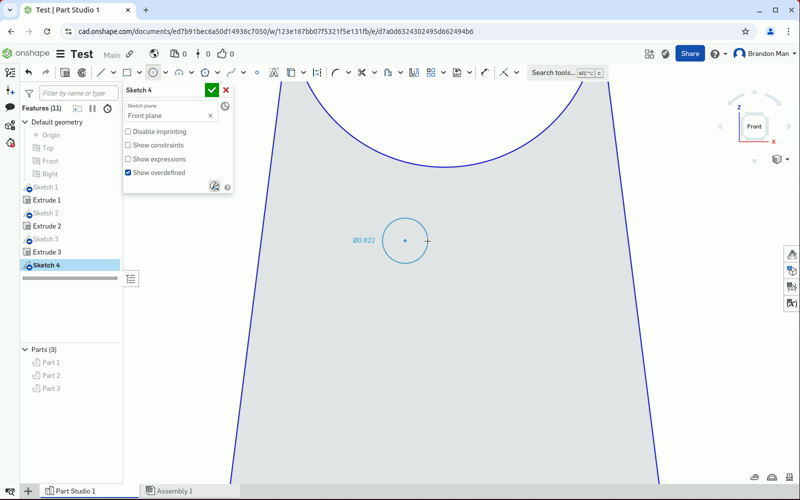
click(427, 240)
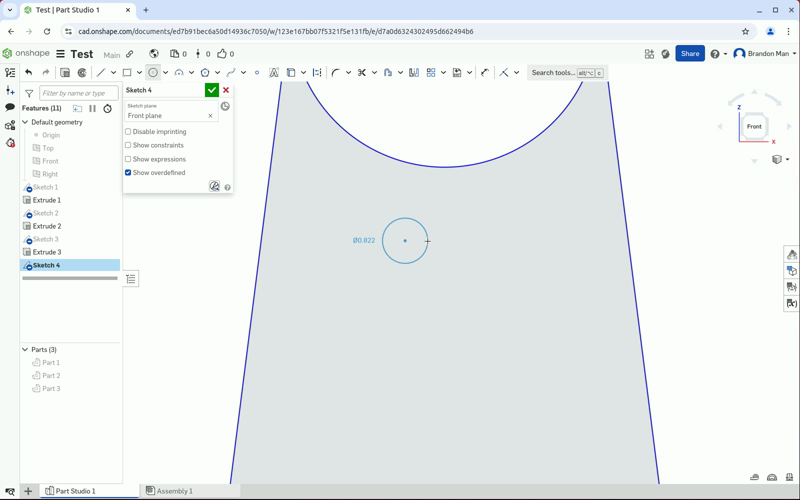
scroll(-6)
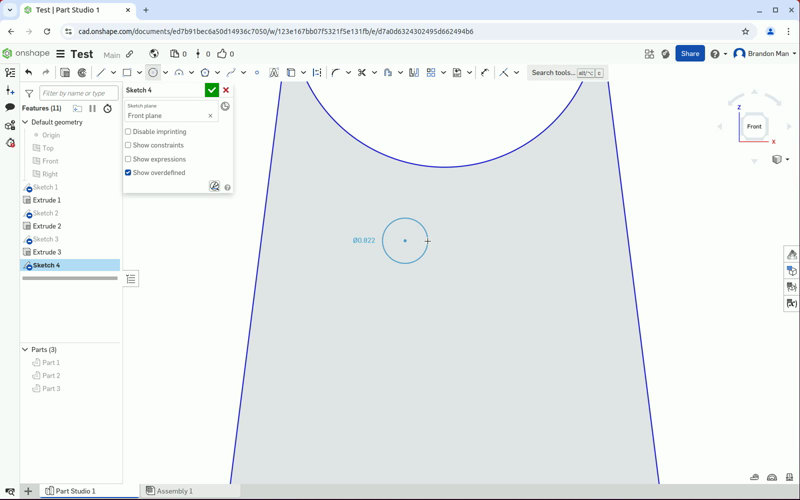
scroll(-6)
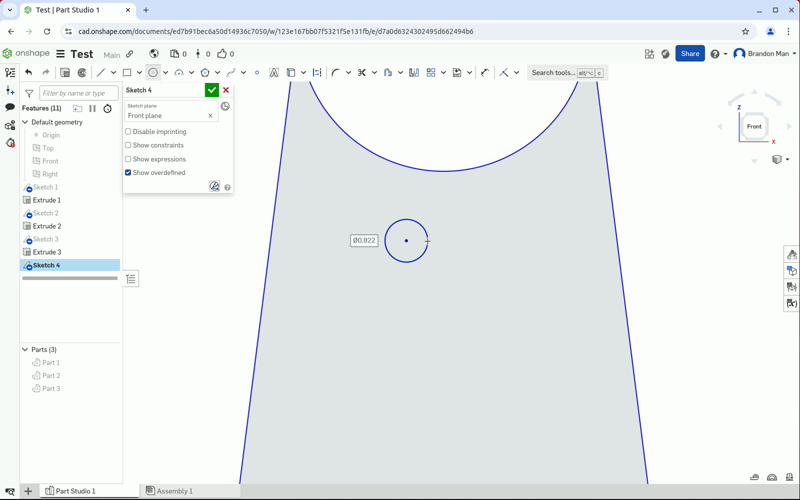
scroll(-6)
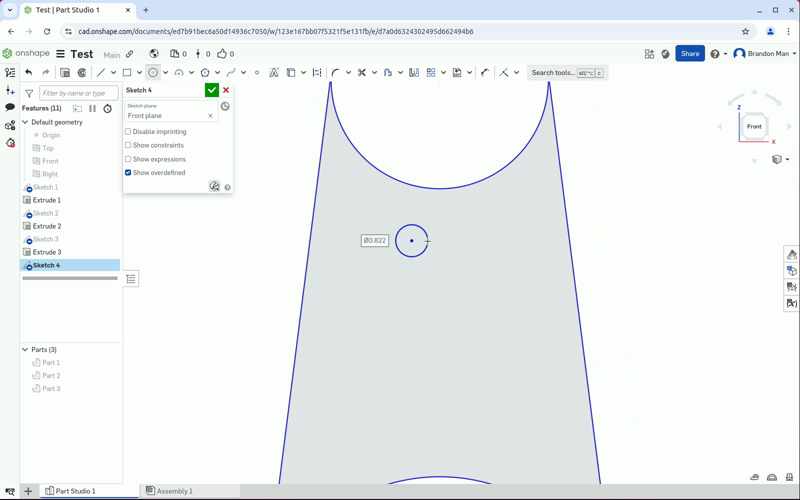
scroll(-6)
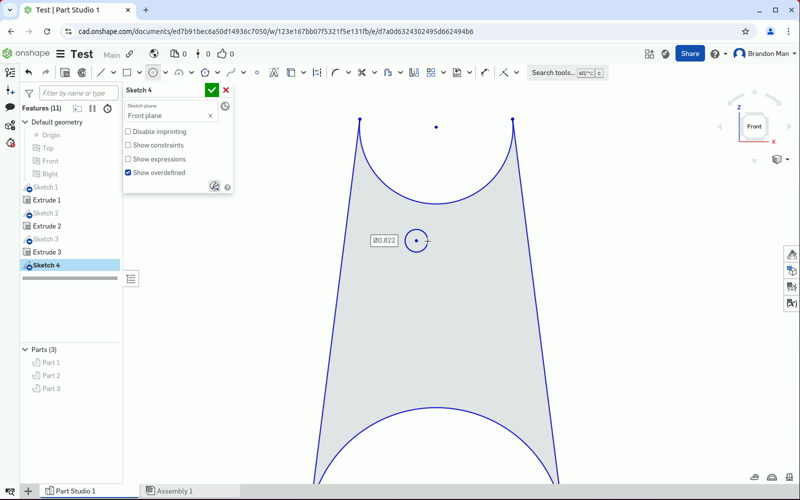
scroll(-6)
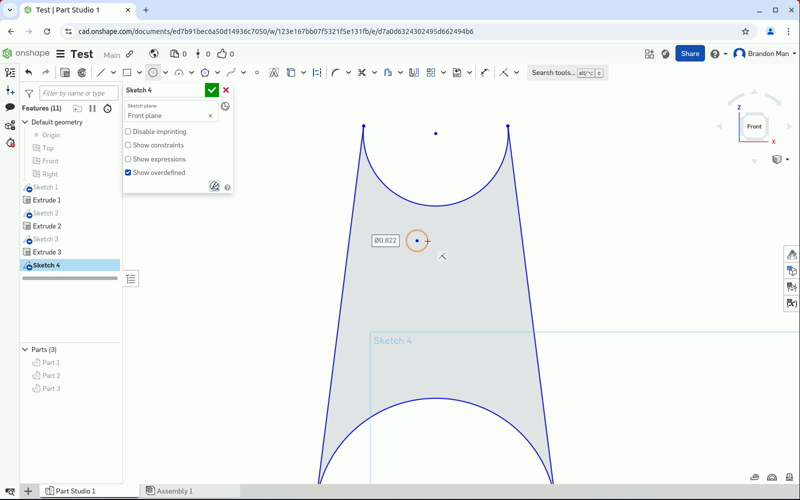
scroll(-6)
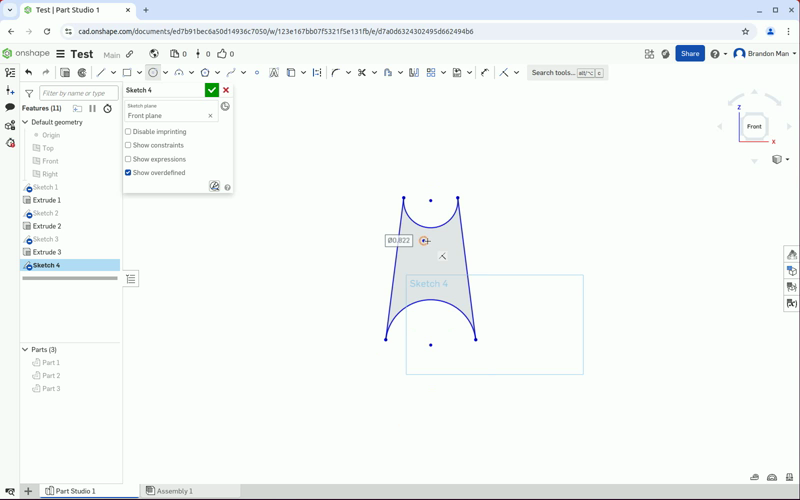
scroll(-6)
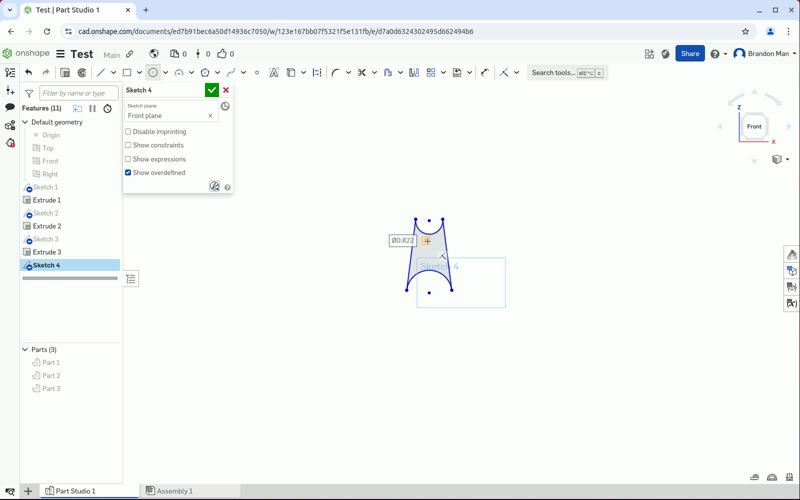
key(esc)
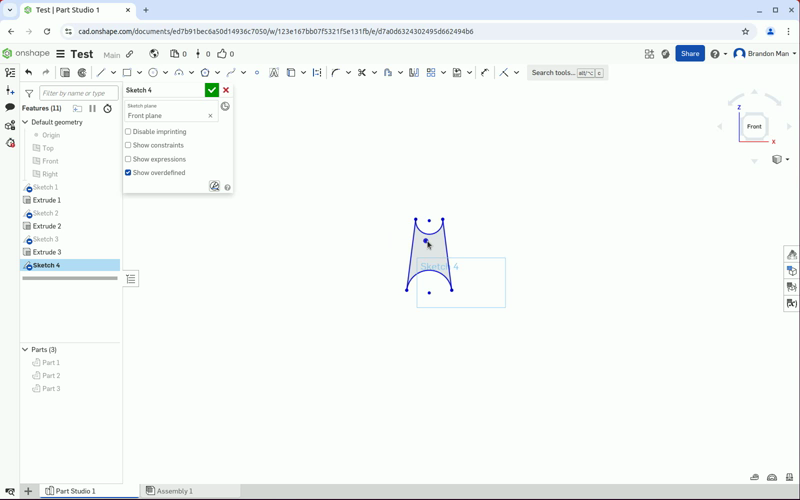
mouse_move(436, 235)
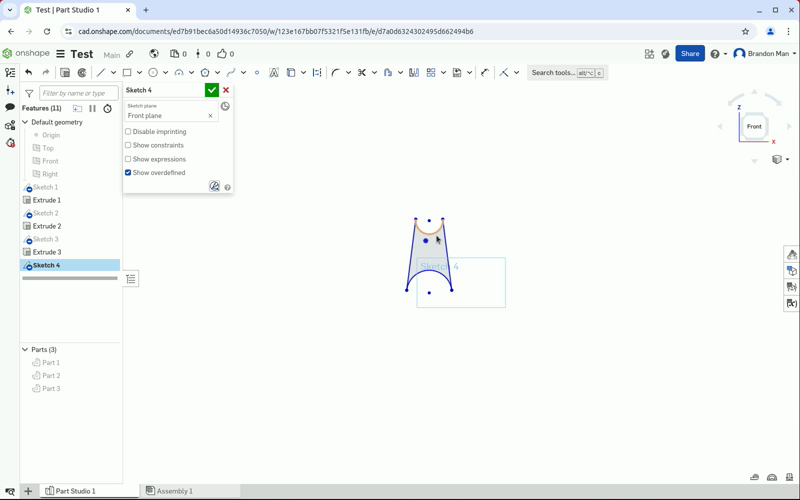
scroll(6)
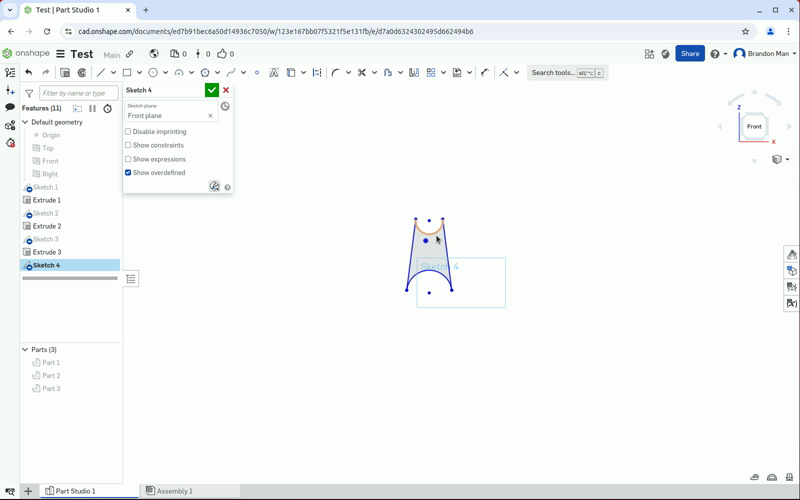
scroll(6)
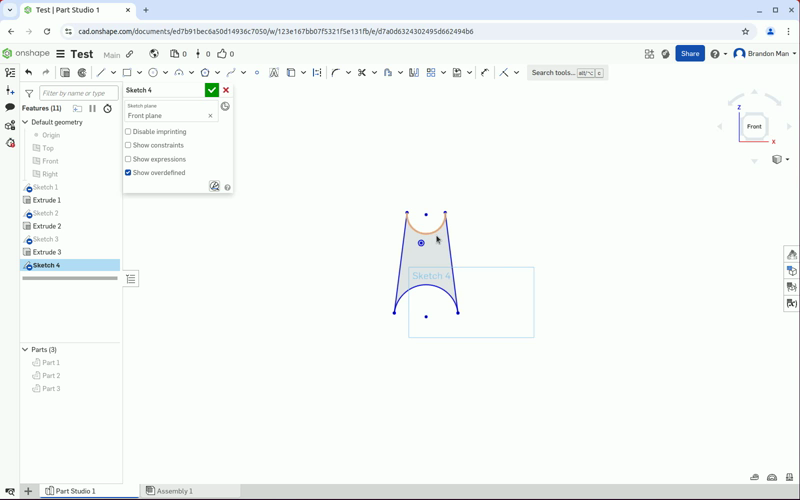
scroll(6)
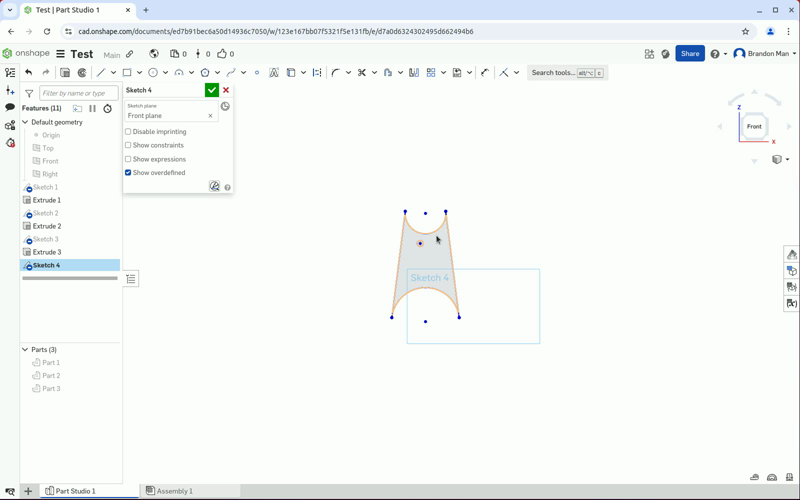
scroll(6)
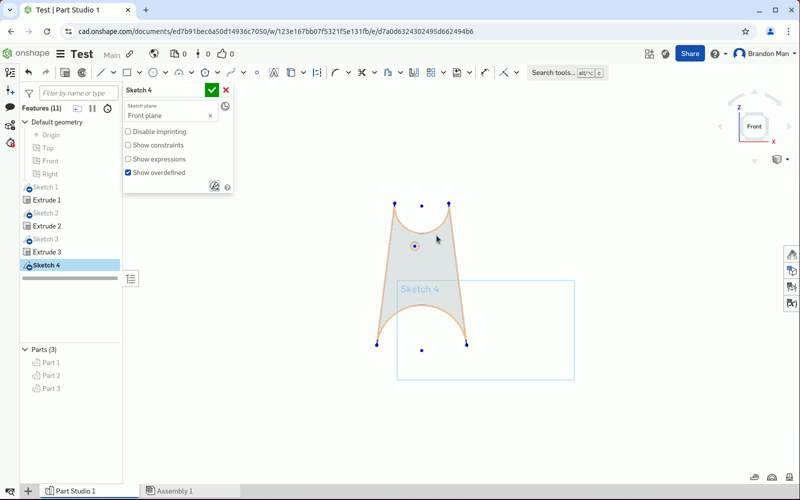
scroll(6)
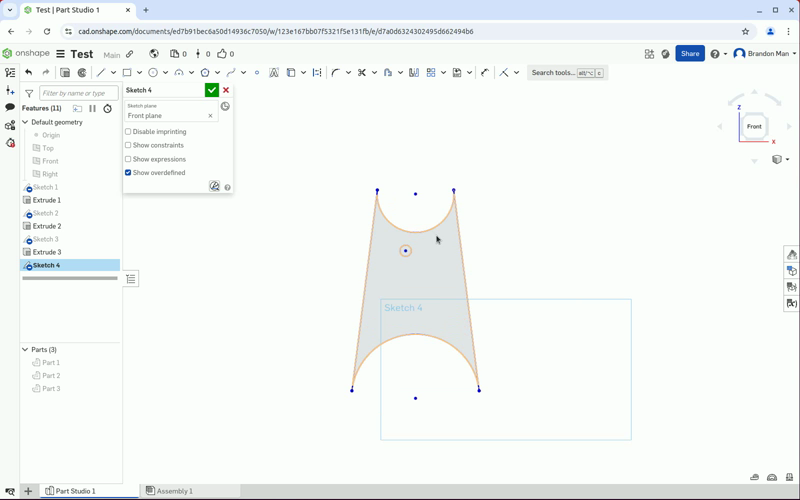
scroll(6)
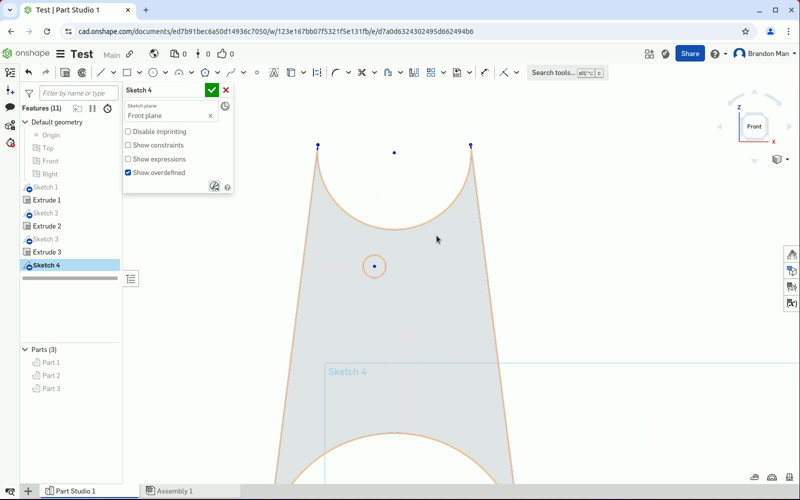
scroll(6)
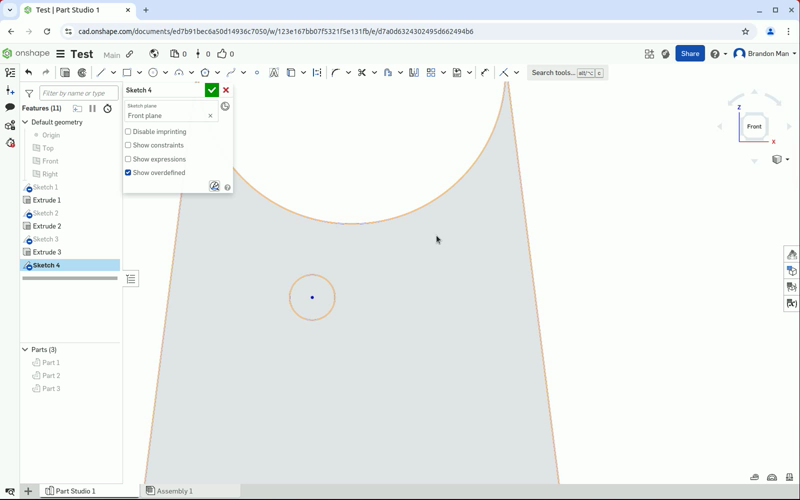
click(436, 235)
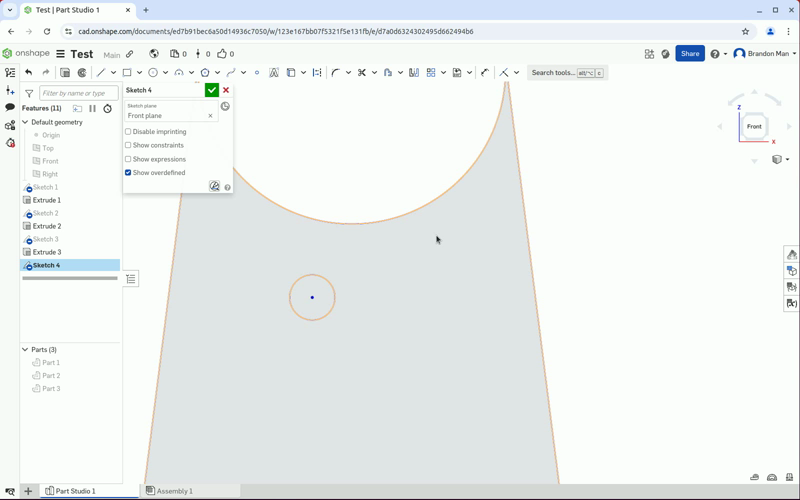
scroll(-6)
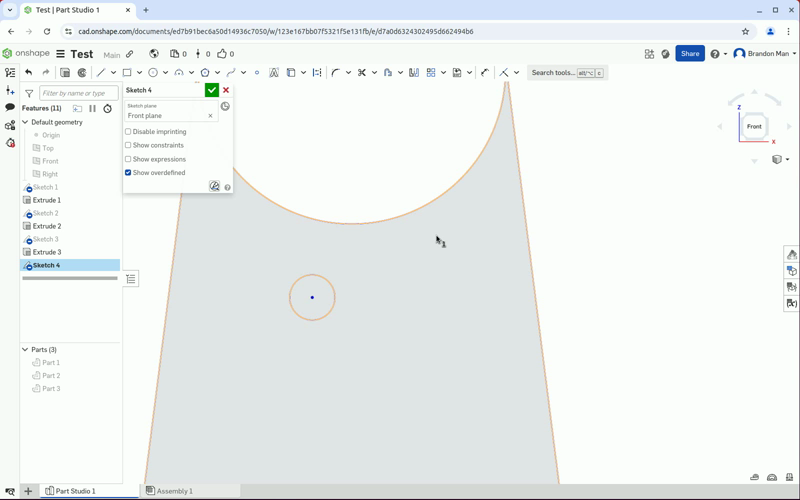
scroll(-6)
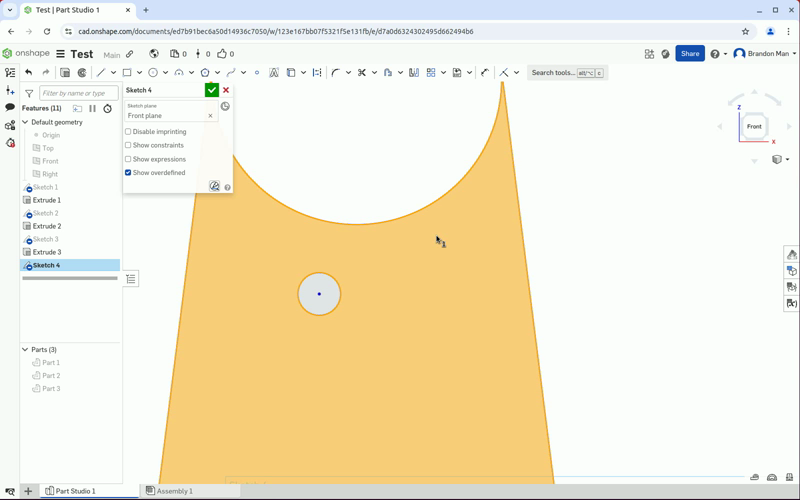
scroll(-6)
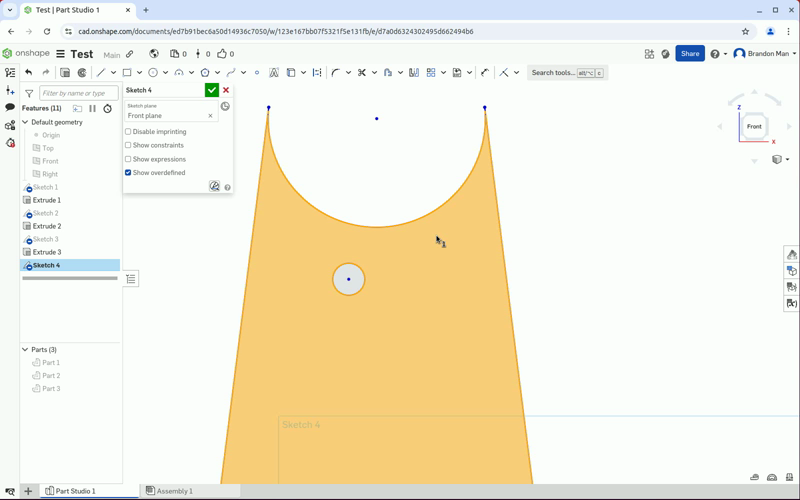
scroll(-6)
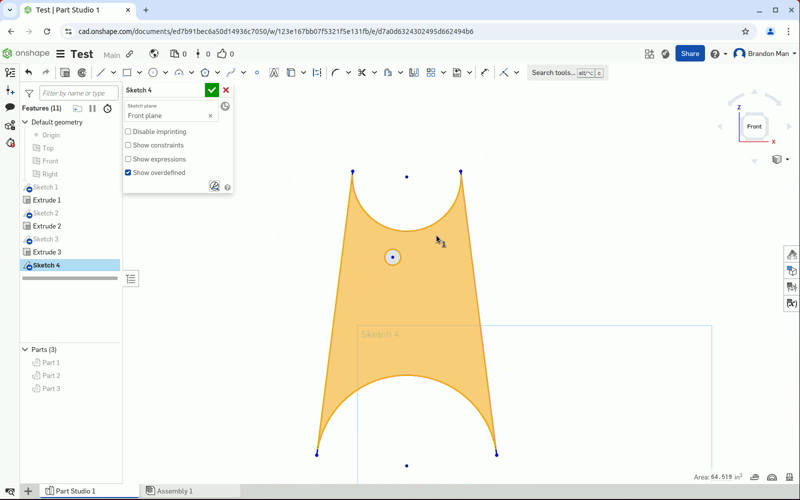
scroll(-6)
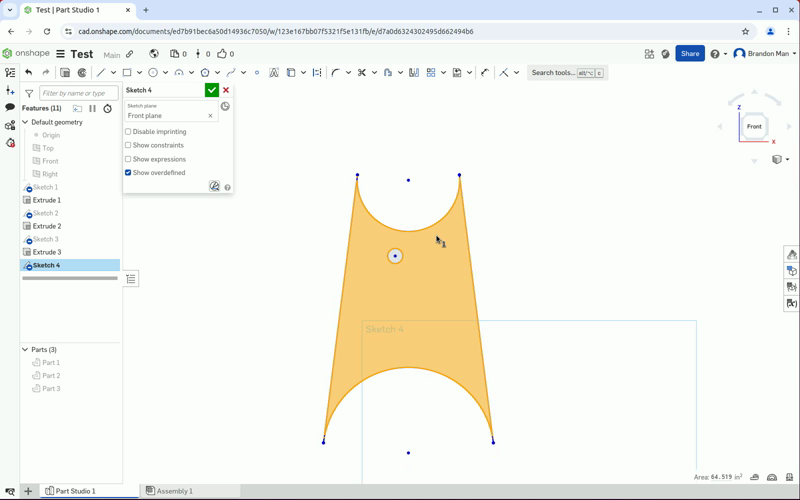
scroll(-6)
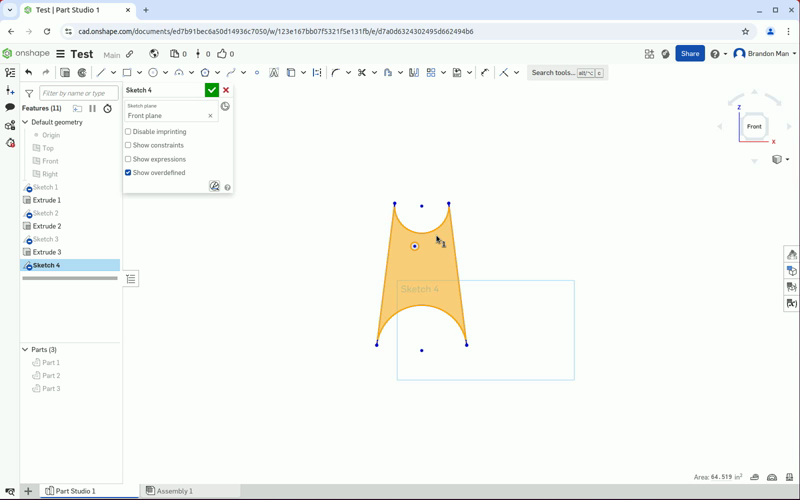
scroll(-6)
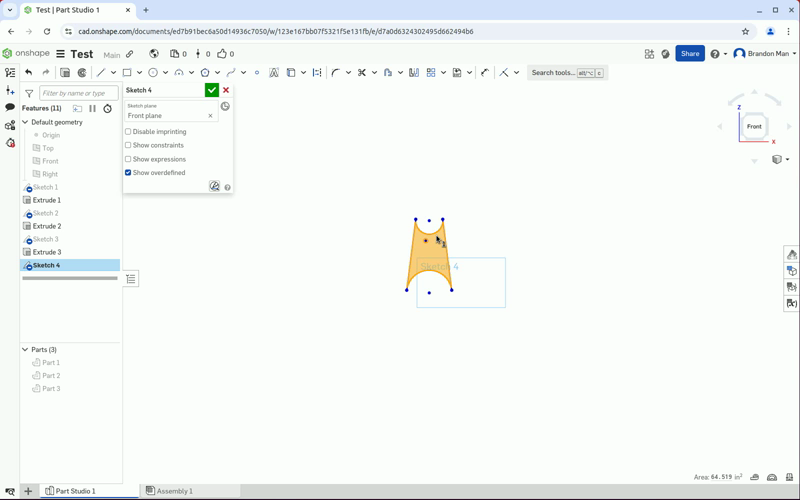
mouse_move(73, 352)
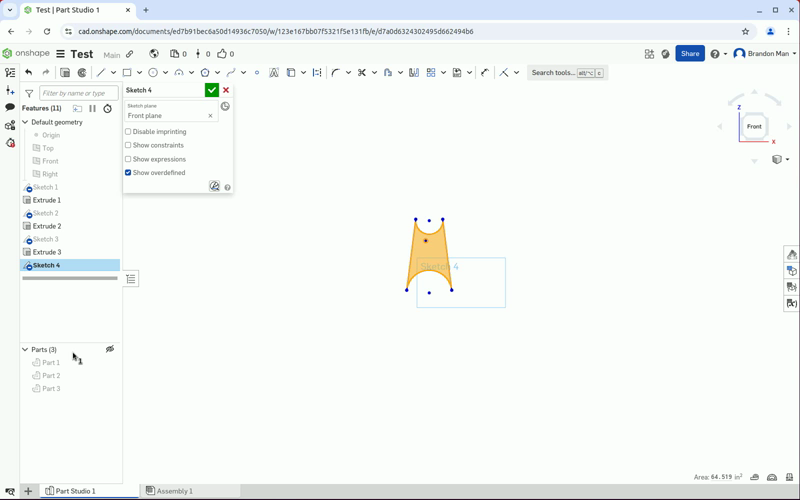
key(shift+y)
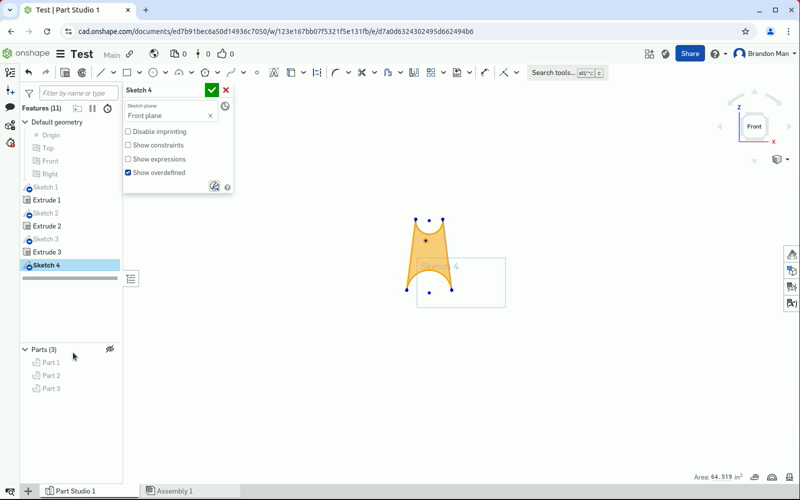
key(shift+e)
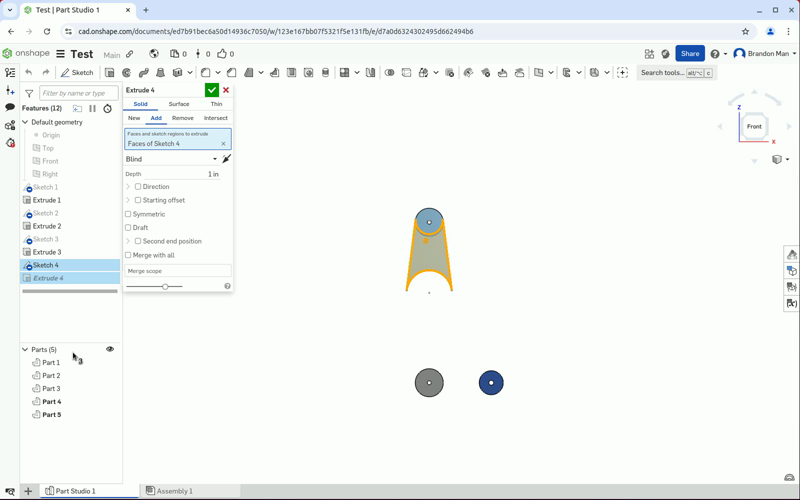
mouse_move(143, 106)
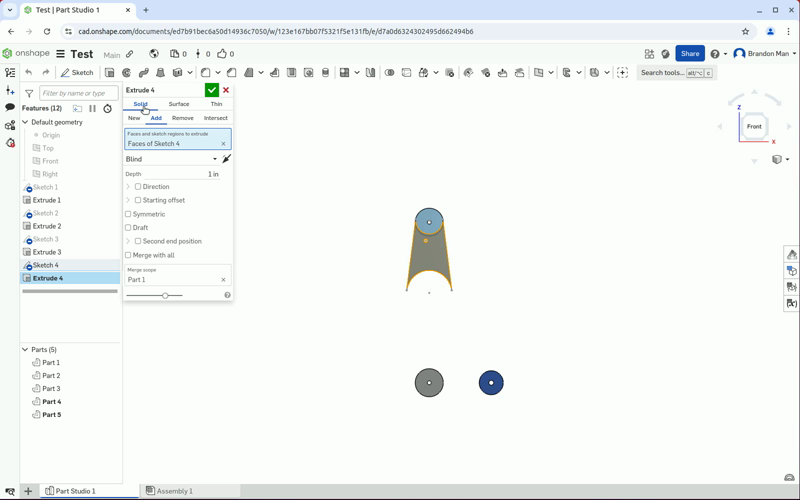
click(143, 106)
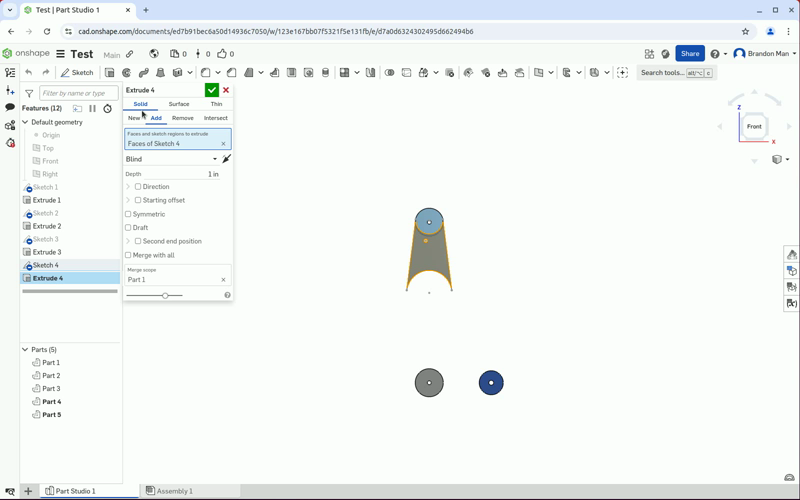
mouse_move(137, 120)
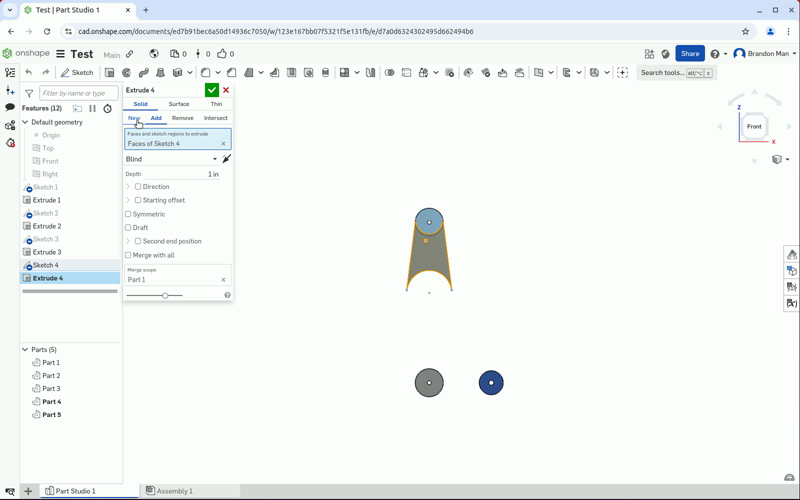
click(137, 120)
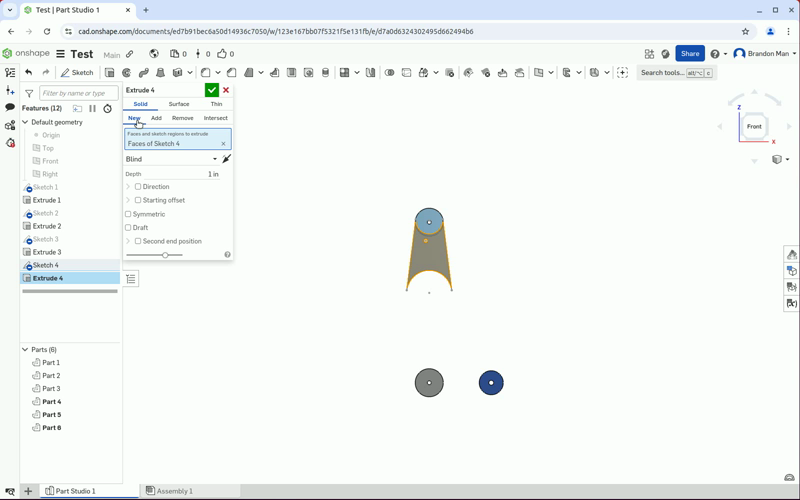
key(tab, 4)
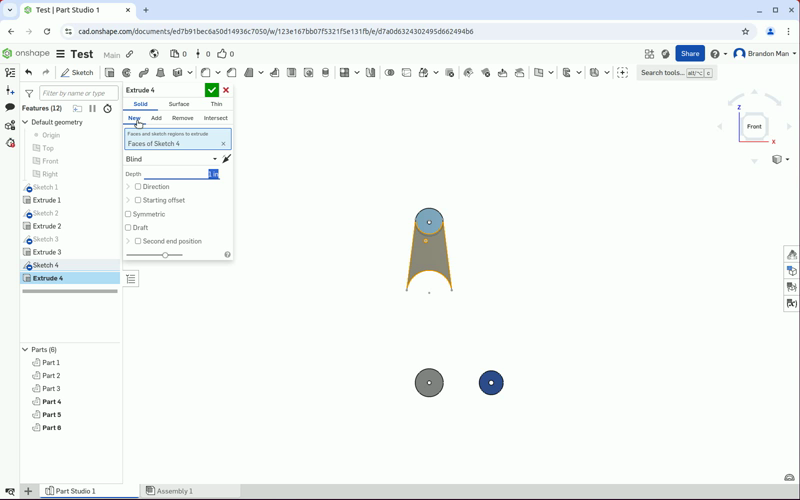
text(0.963)
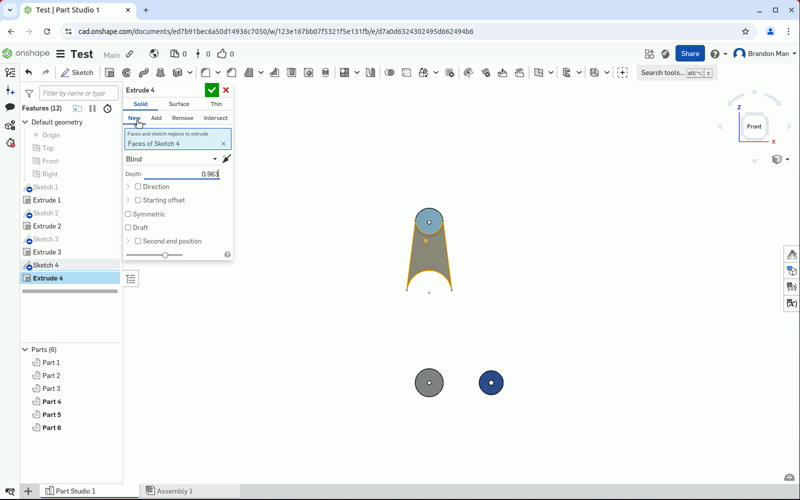
key(enter)
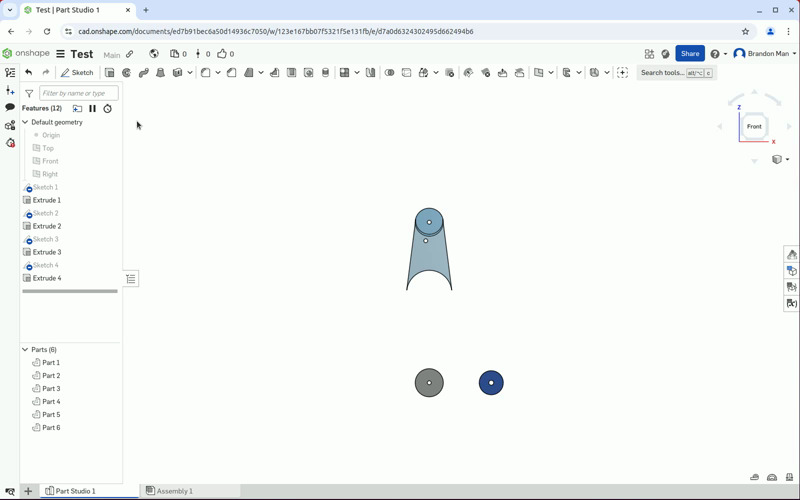
key(shift+h)
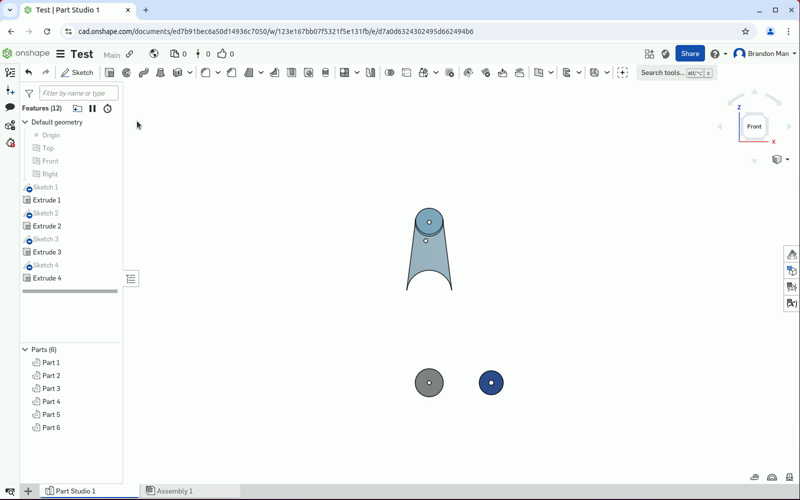
key(shift+h)
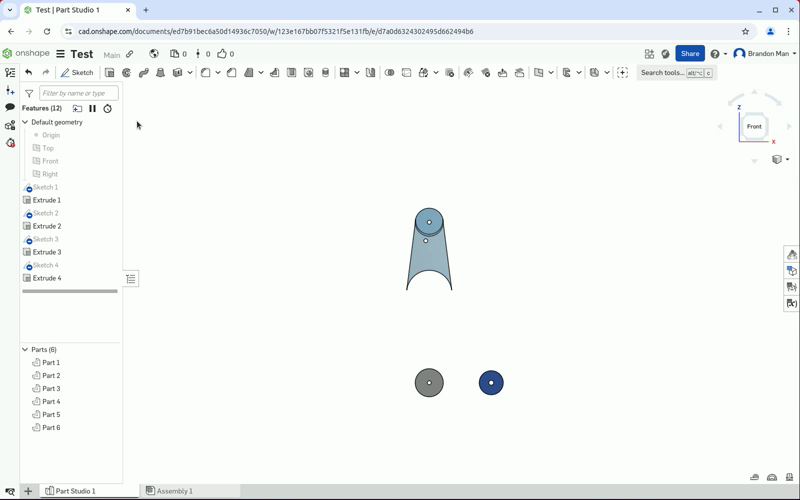
mouse_move(73, 189)
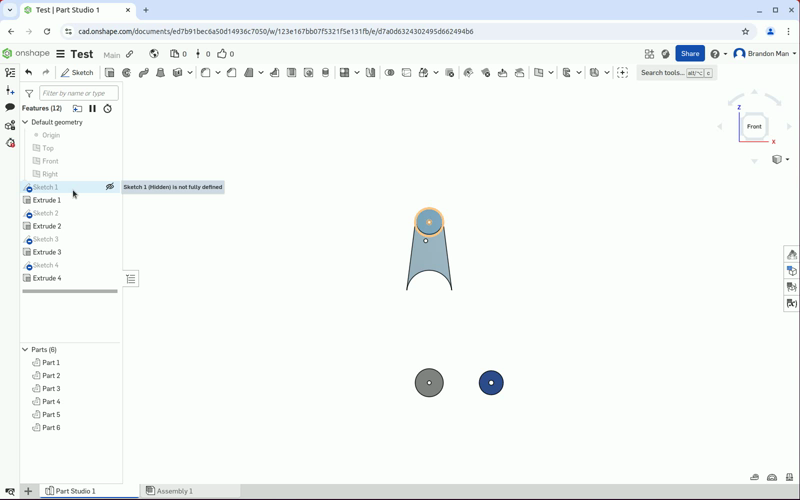
click(73, 189)
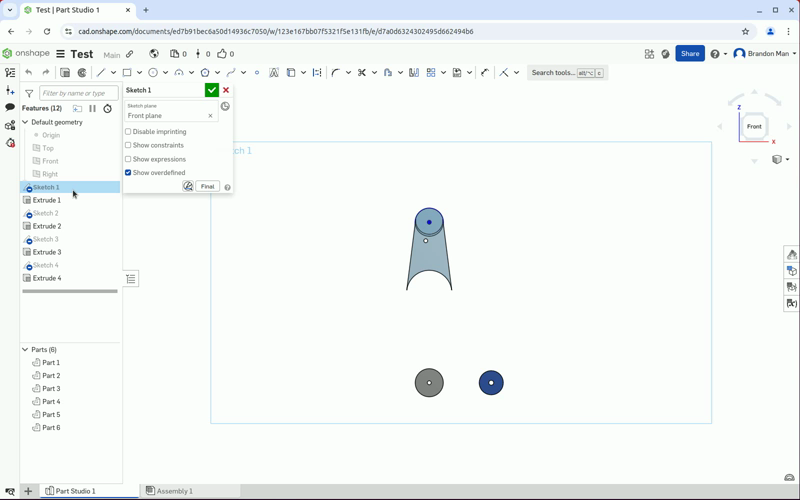
mouse_move(229, 92)
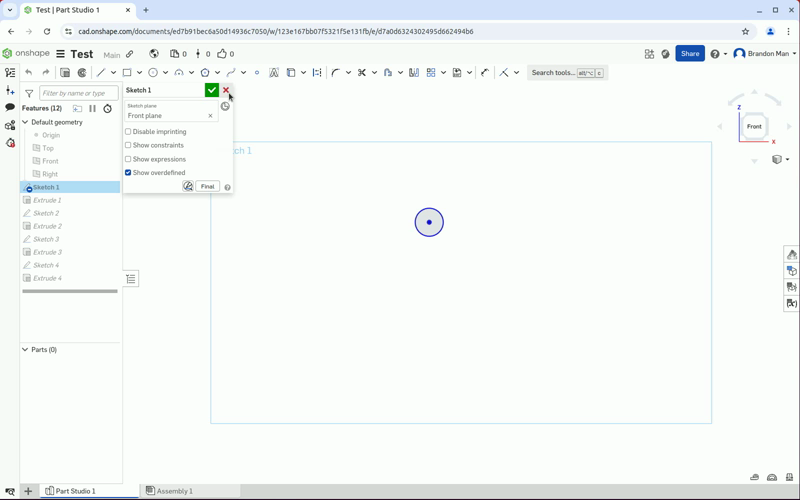
click(229, 92)
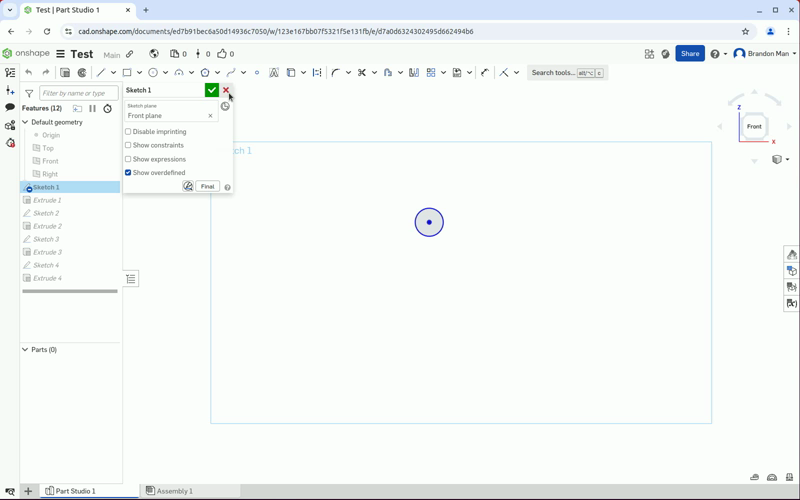
key(shift+s)
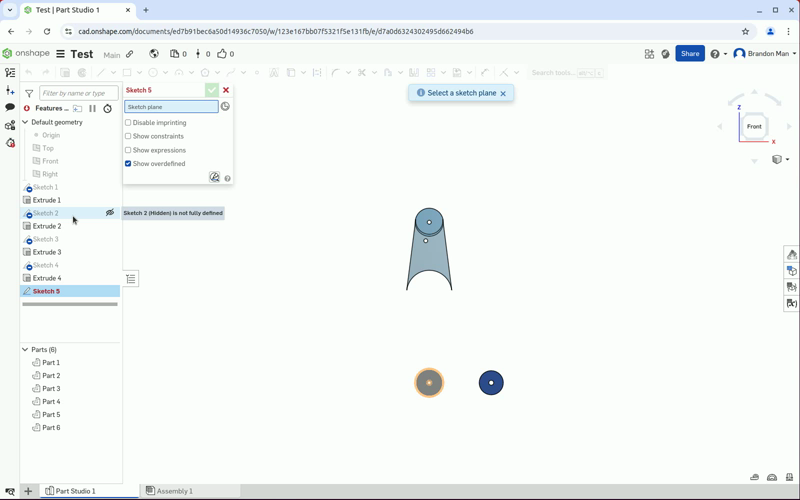
scroll(3)
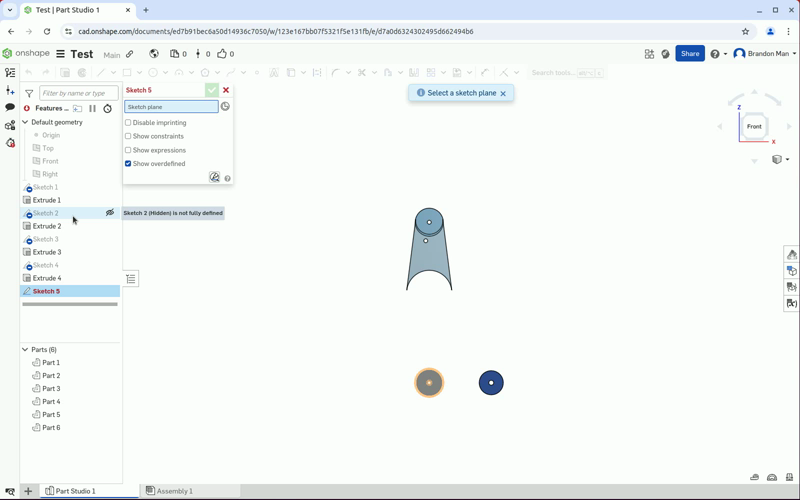
mouse_move(73, 163)
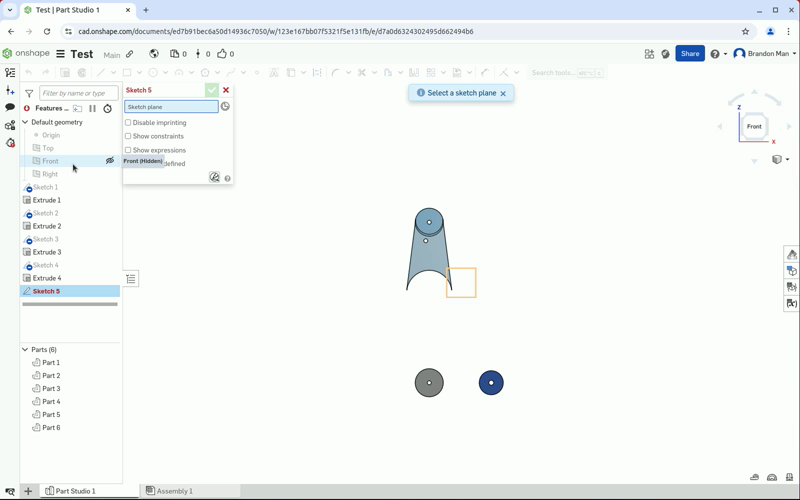
click(73, 163)
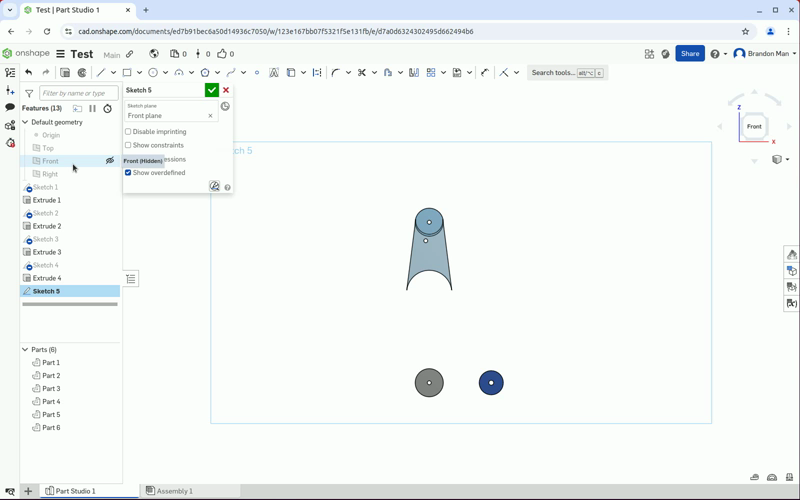
mouse_move(73, 352)
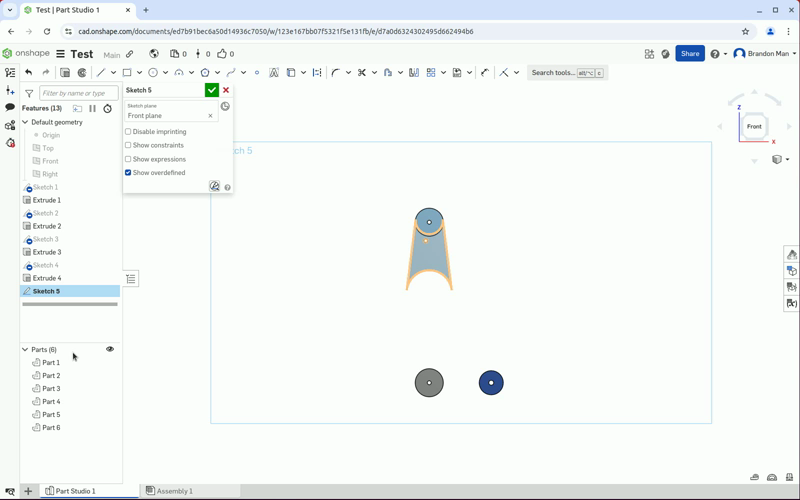
key(y)
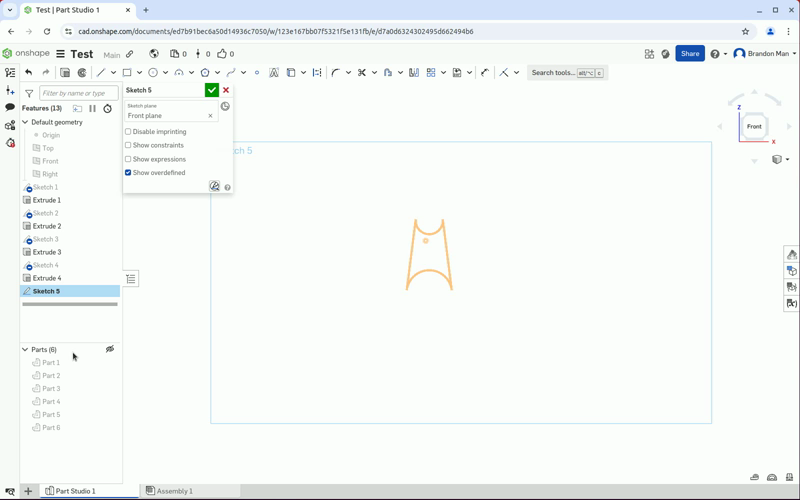
key(l)
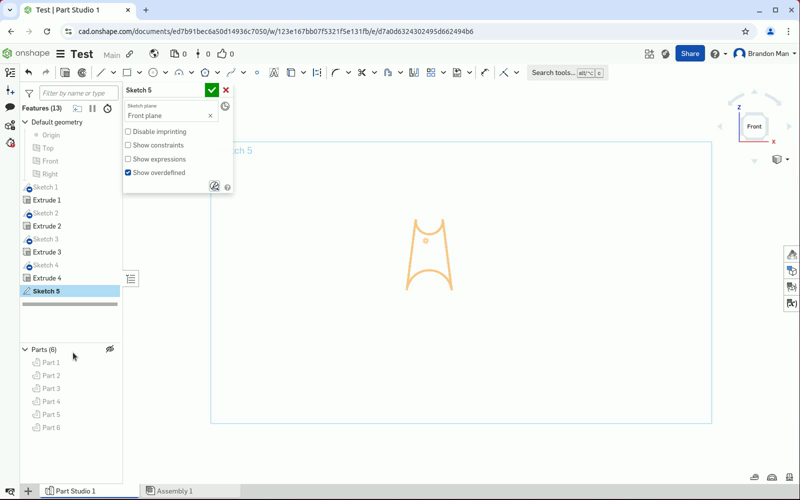
key_down(shift)
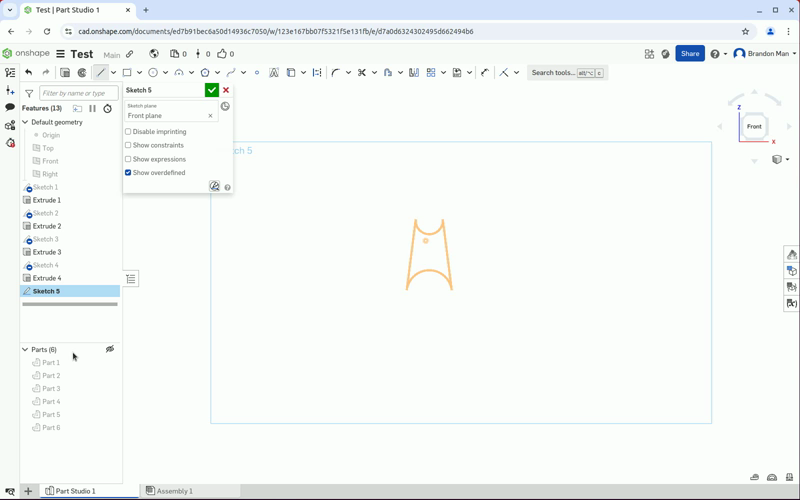
mouse_move(406, 295)
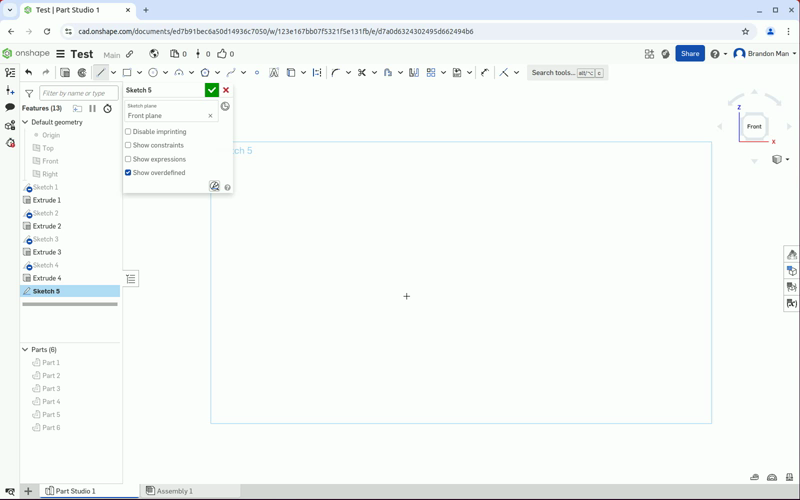
click(406, 295)
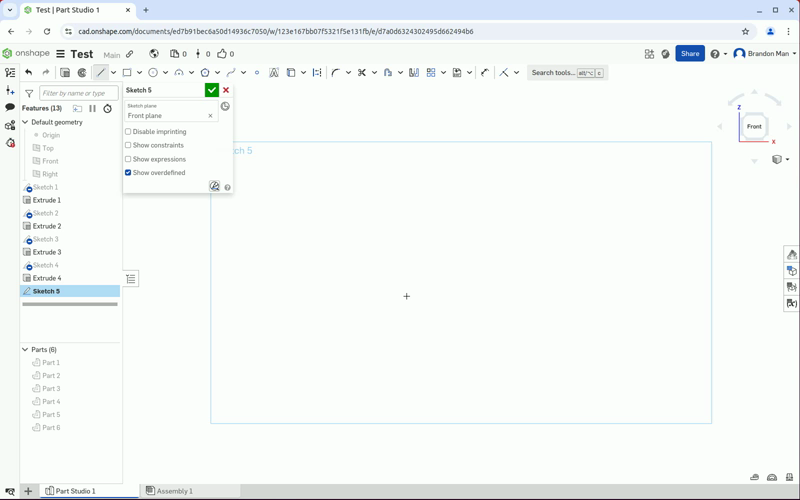
key_up(shift)
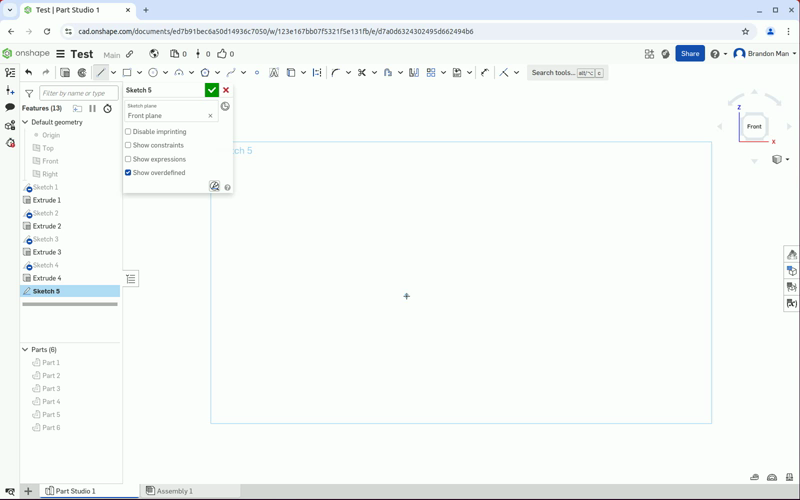
key_down(shift)
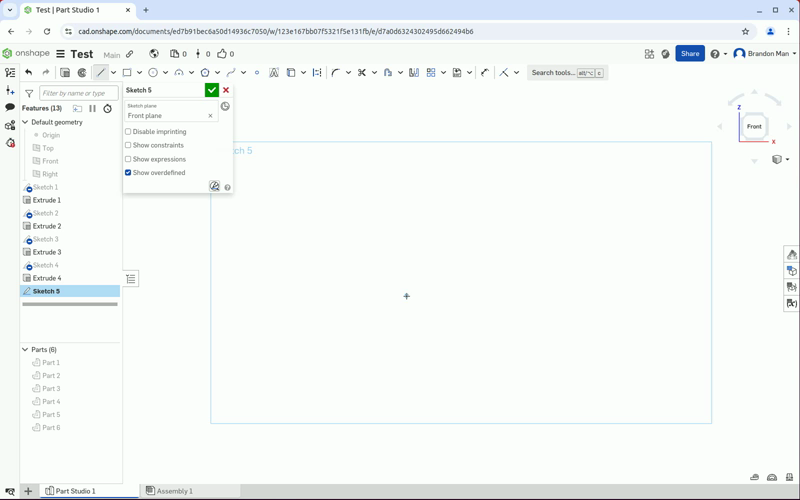
mouse_move(415, 384)
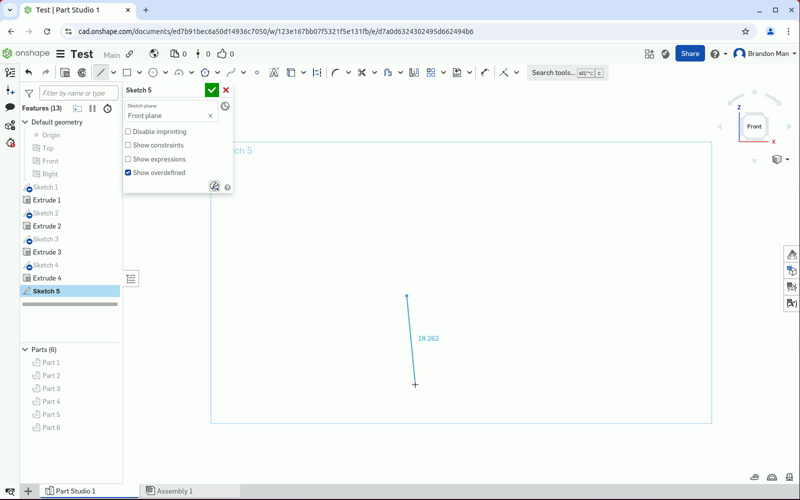
click(415, 384)
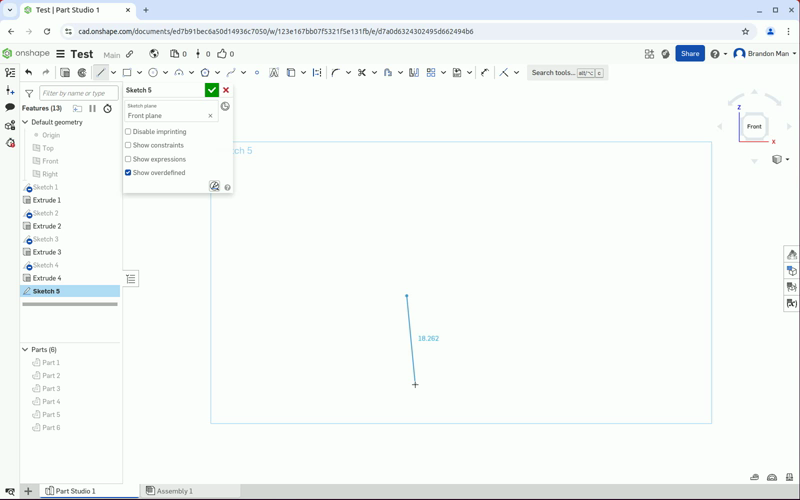
key_up(shift)
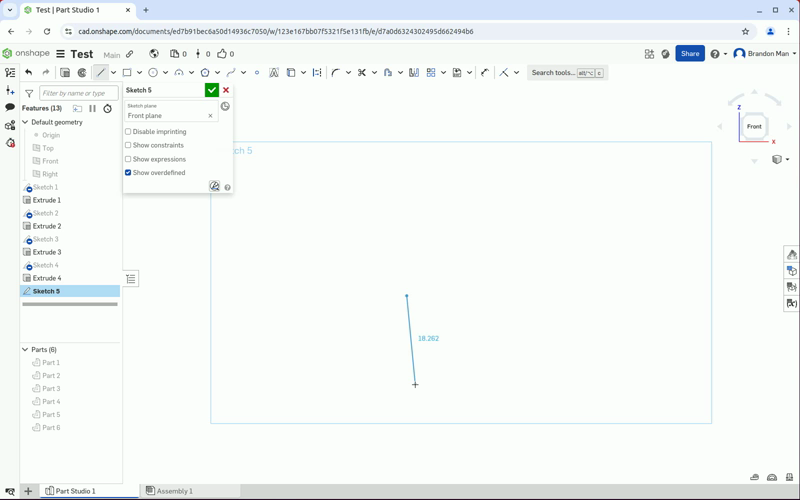
key(esc)
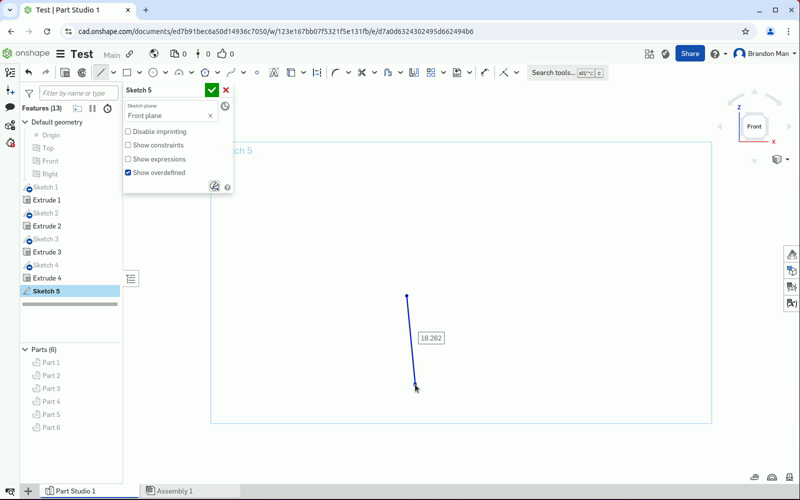
key(a)
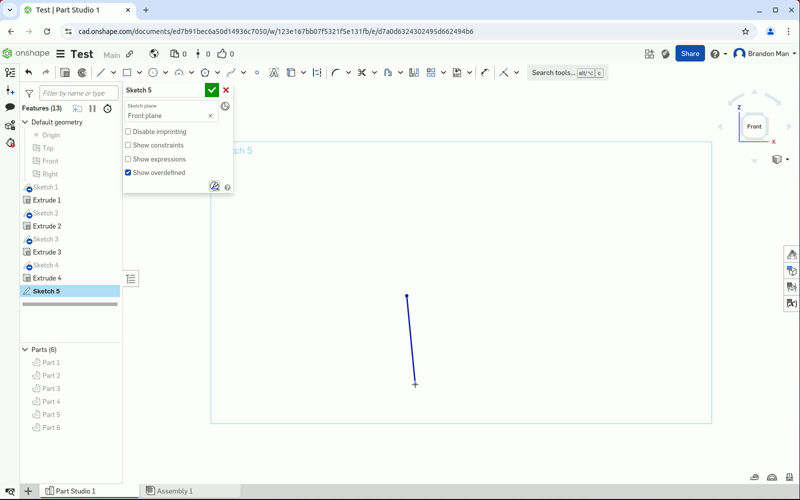
mouse_move(415, 384)
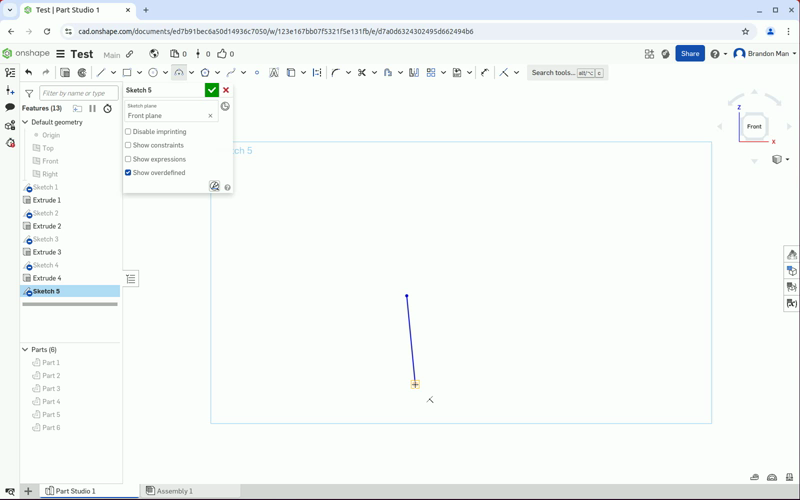
click(415, 384)
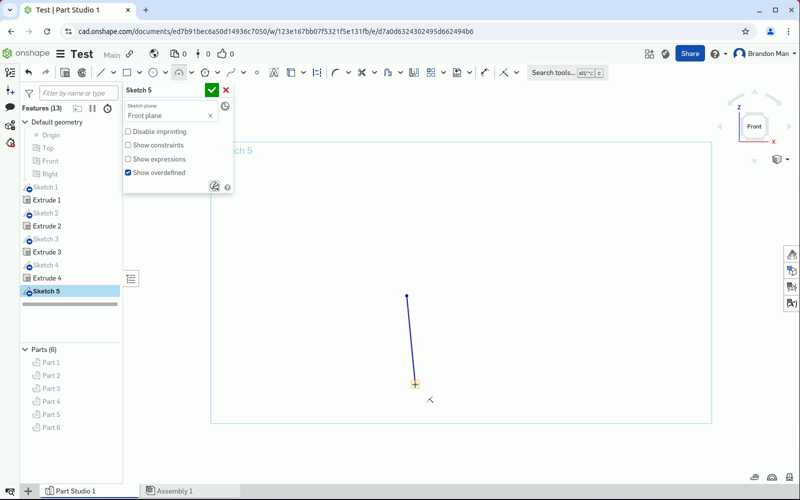
key_down(shift)
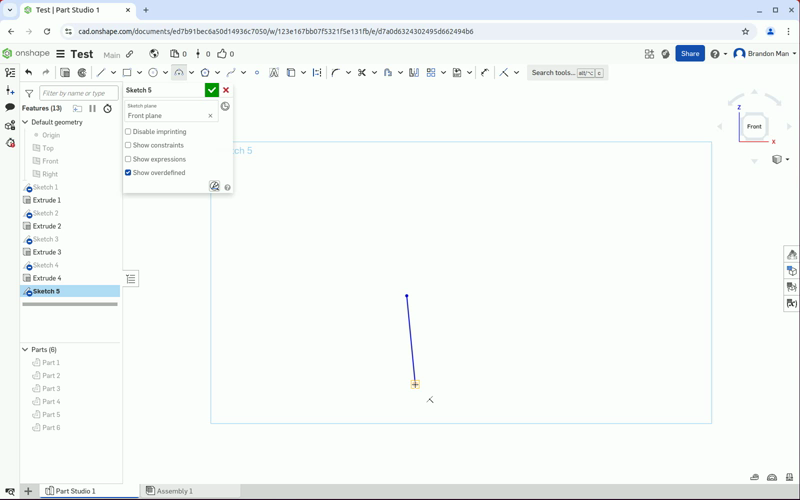
mouse_move(429, 395)
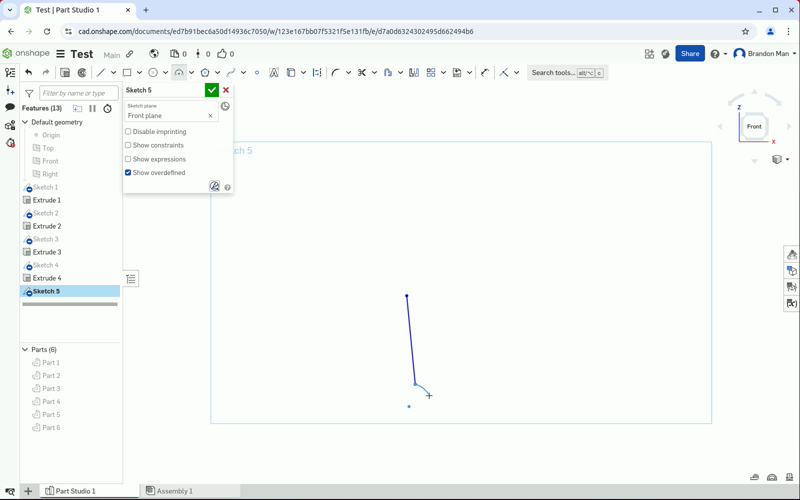
click(429, 395)
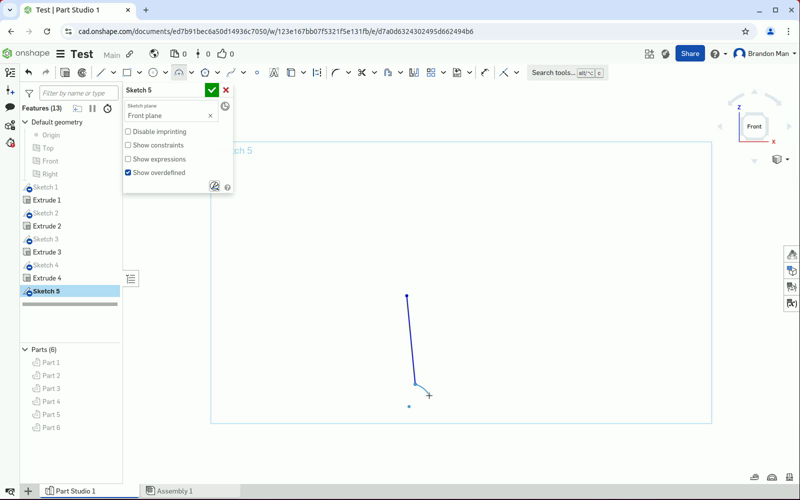
mouse_move(436, 372)
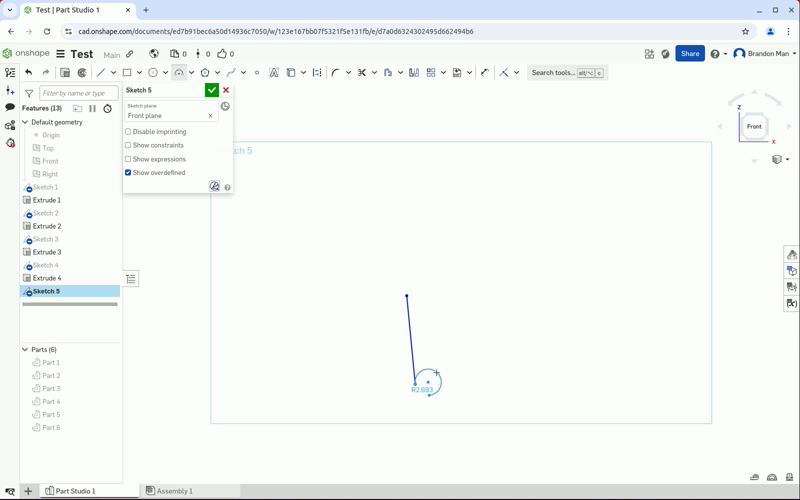
click(436, 372)
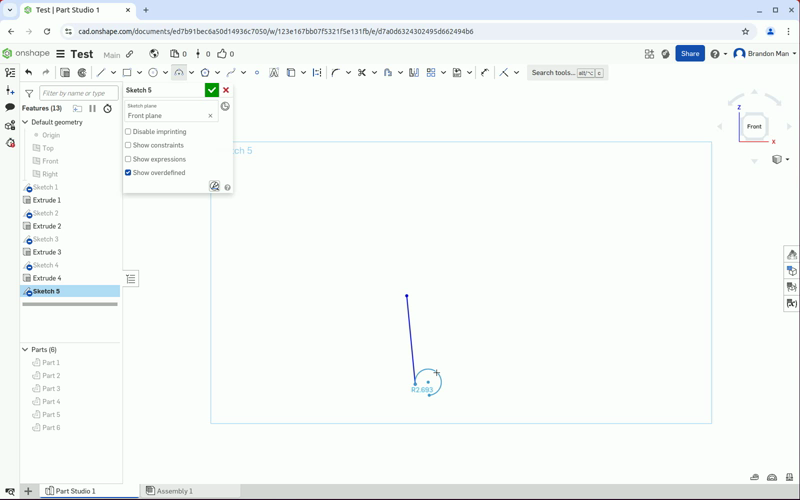
key_up(shift)
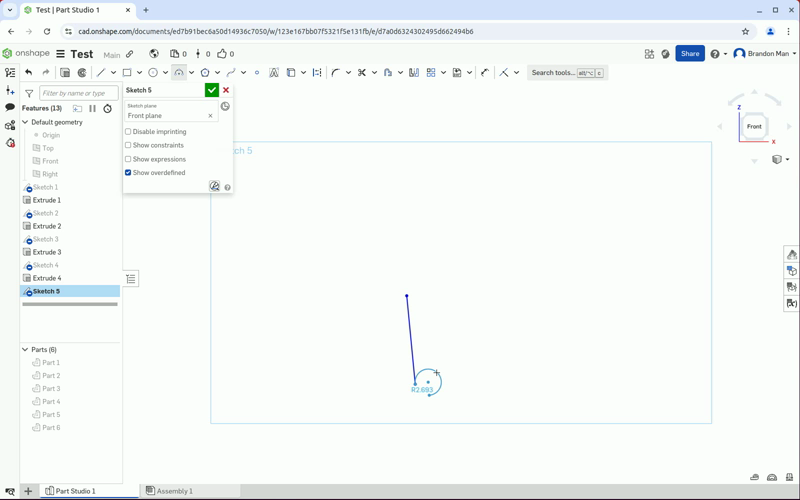
key(esc)
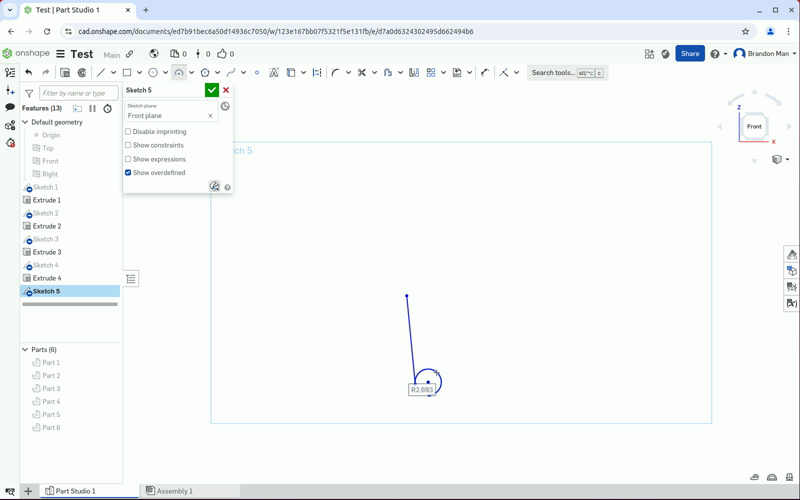
key(l)
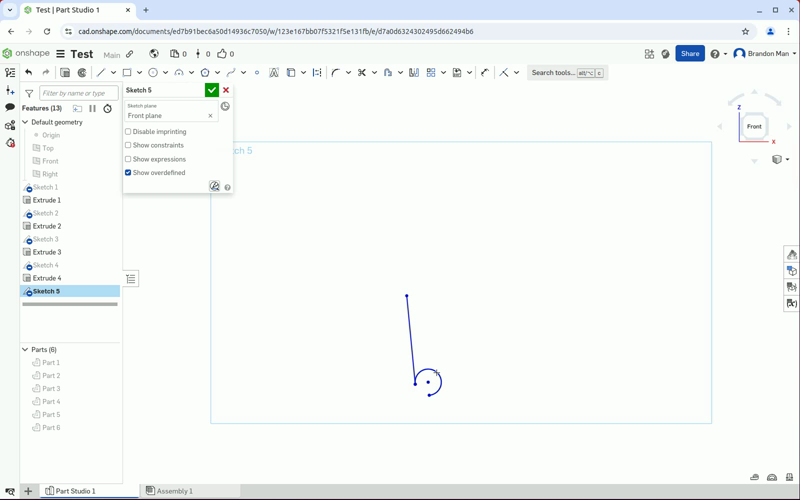
mouse_move(429, 395)
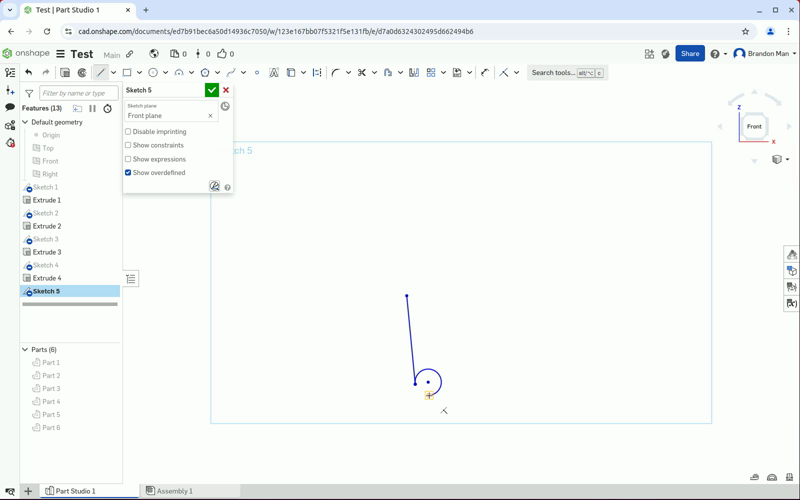
click(429, 395)
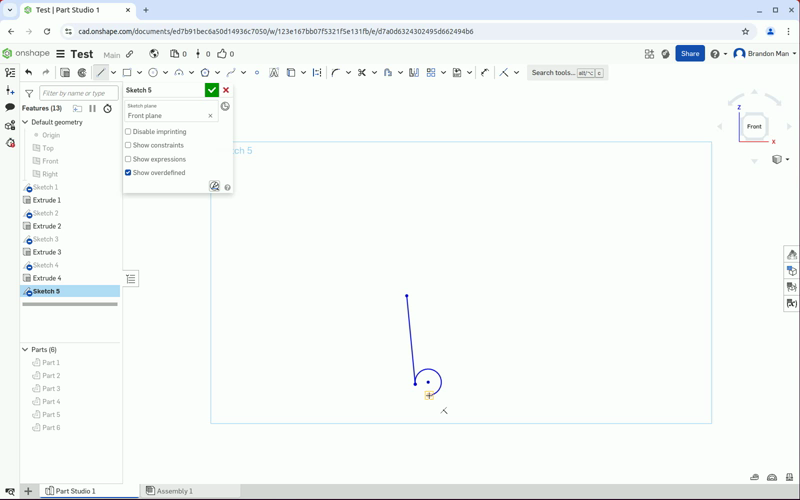
key_down(shift)
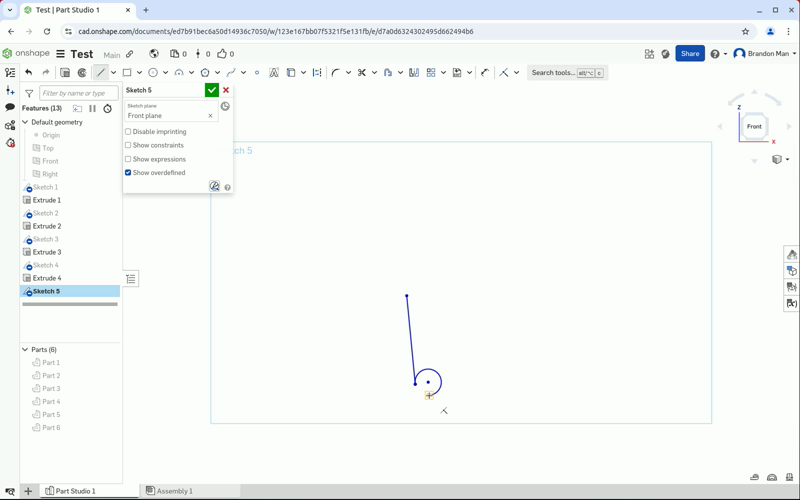
mouse_move(492, 393)
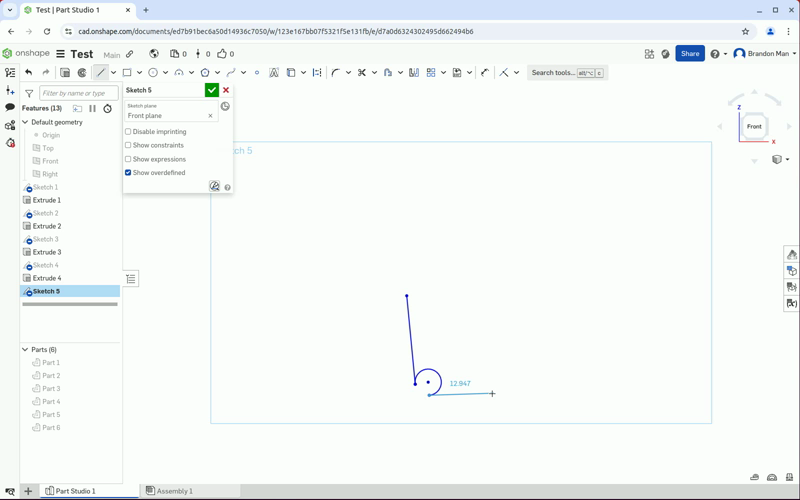
click(492, 393)
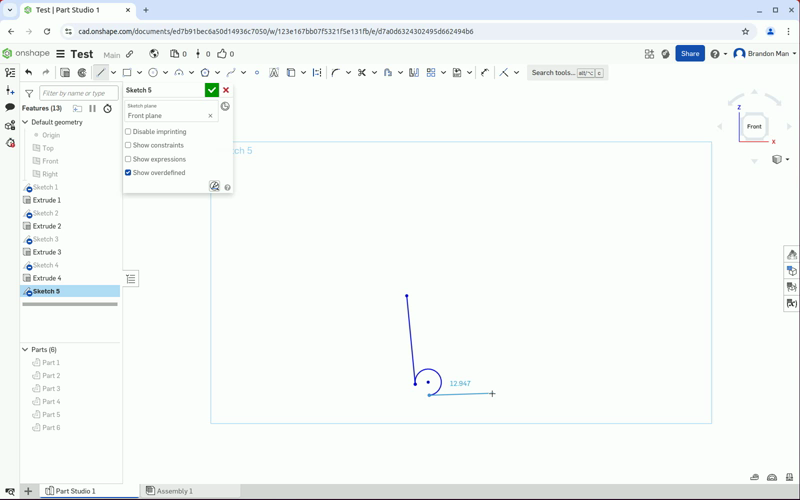
key_up(shift)
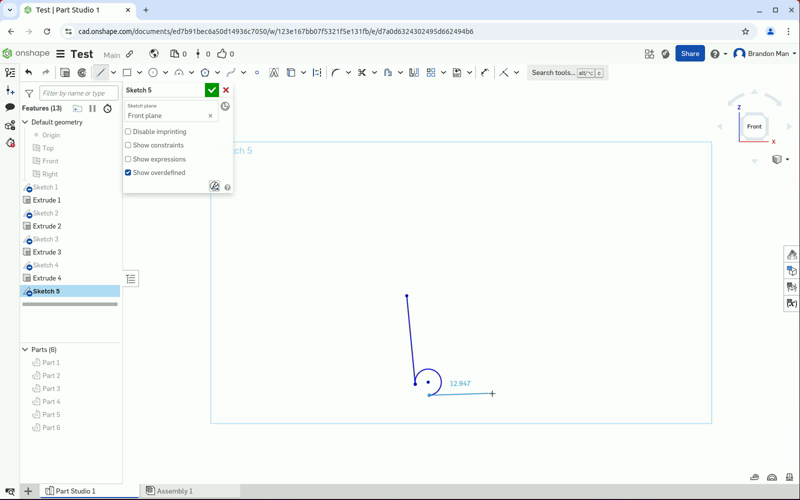
key(esc)
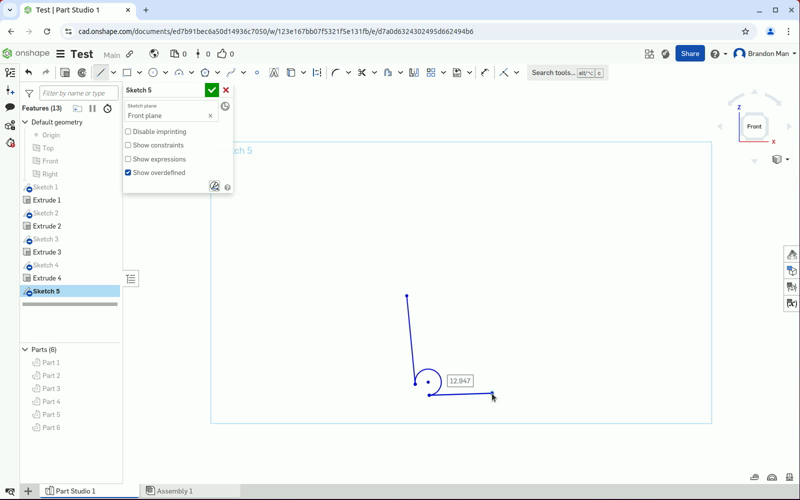
key(a)
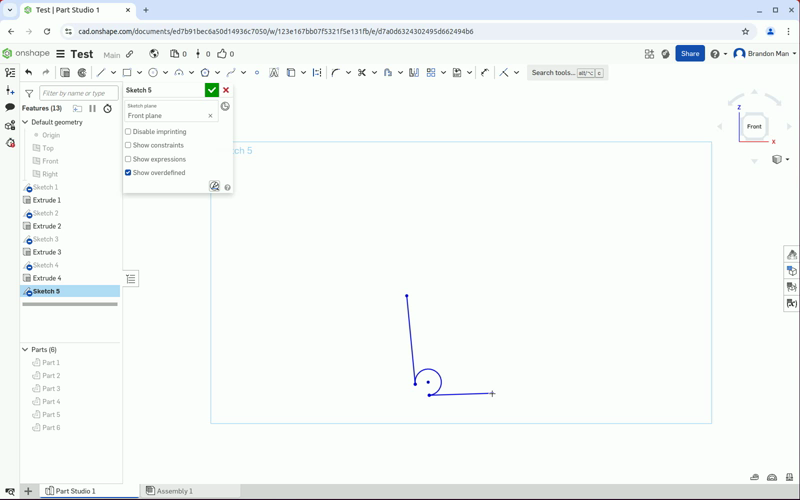
mouse_move(492, 393)
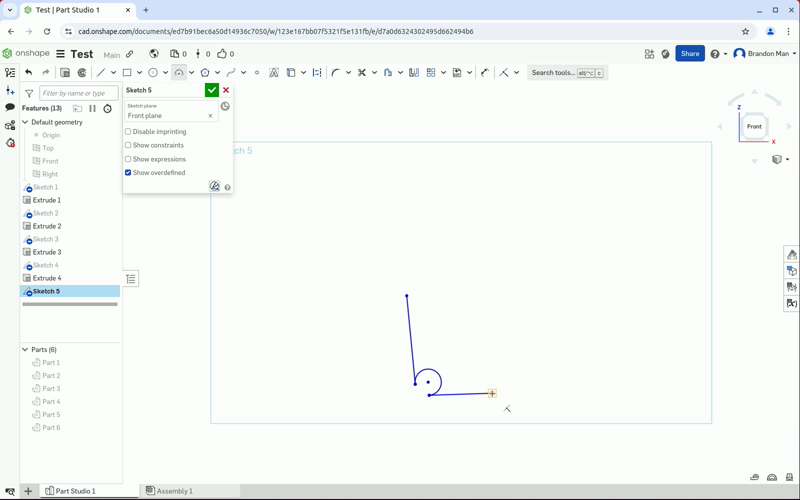
click(492, 393)
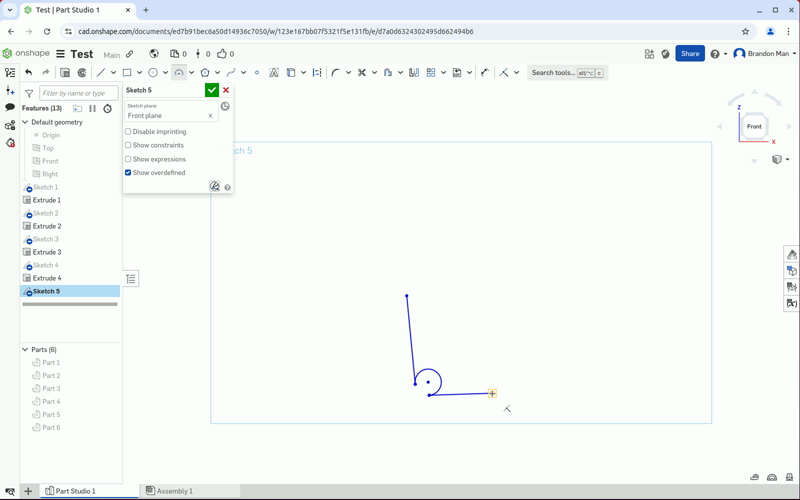
key_down(shift)
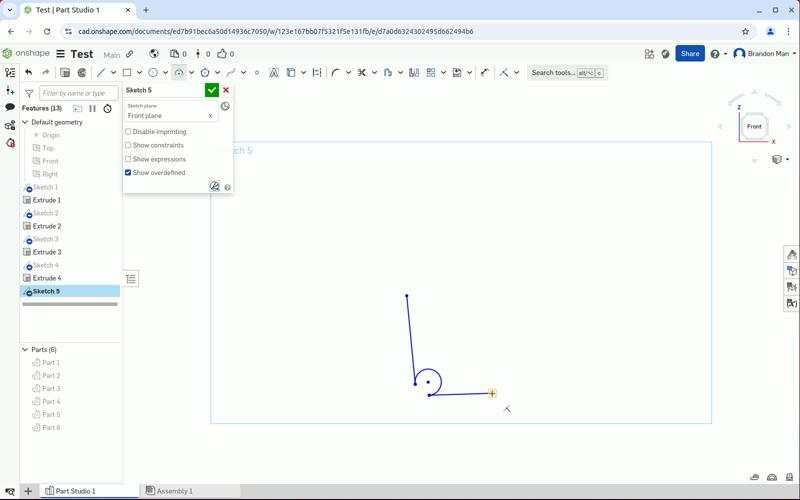
mouse_move(492, 371)
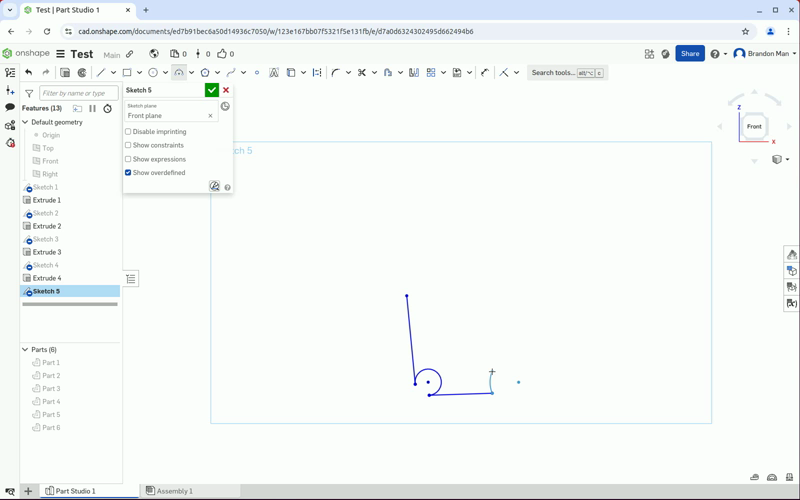
click(492, 371)
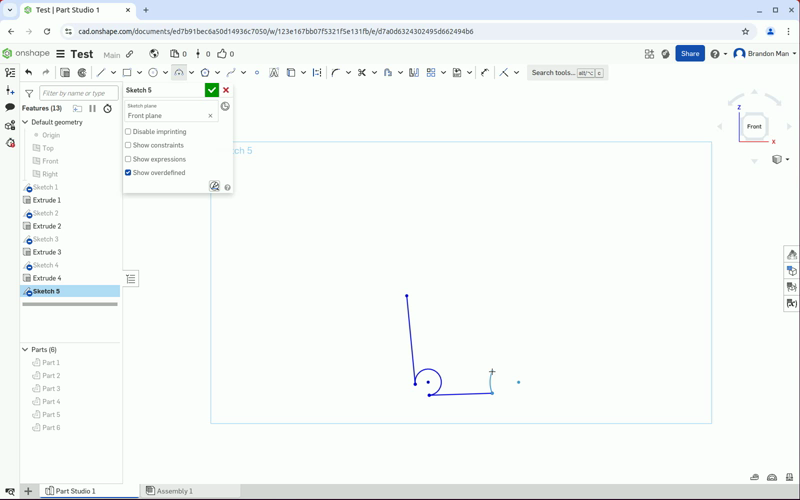
mouse_move(480, 382)
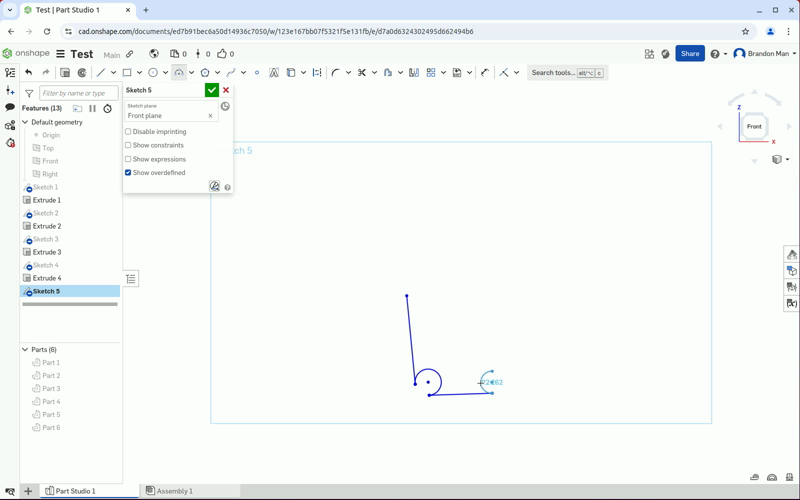
click(480, 382)
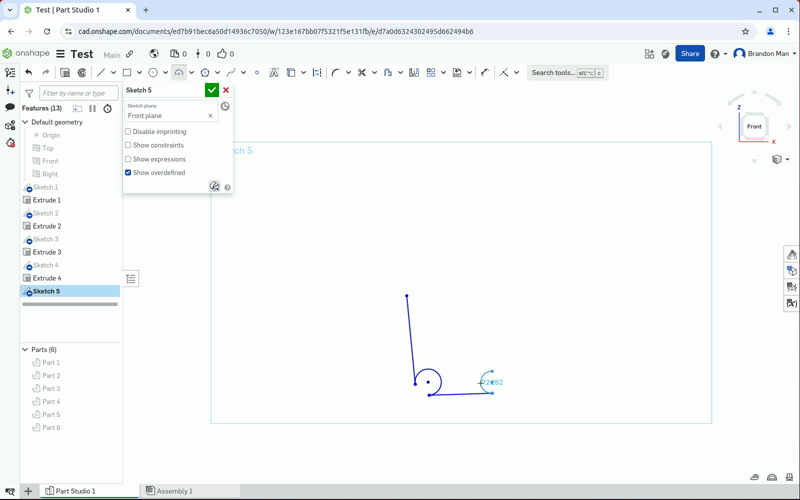
key_up(shift)
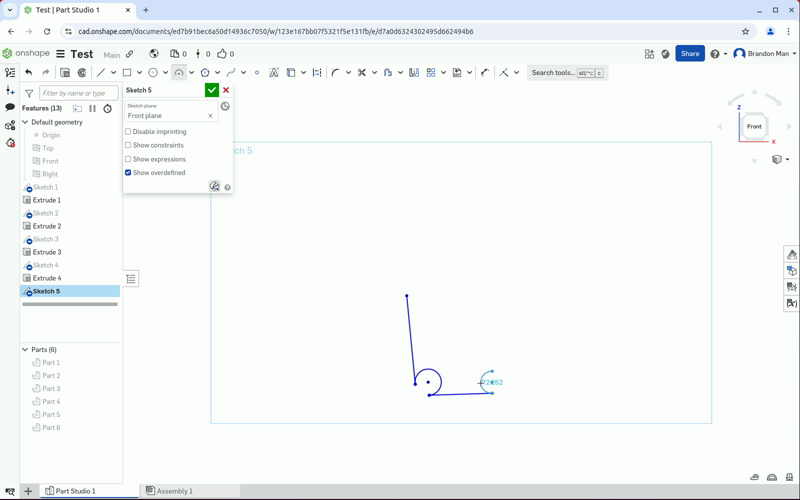
key(esc)
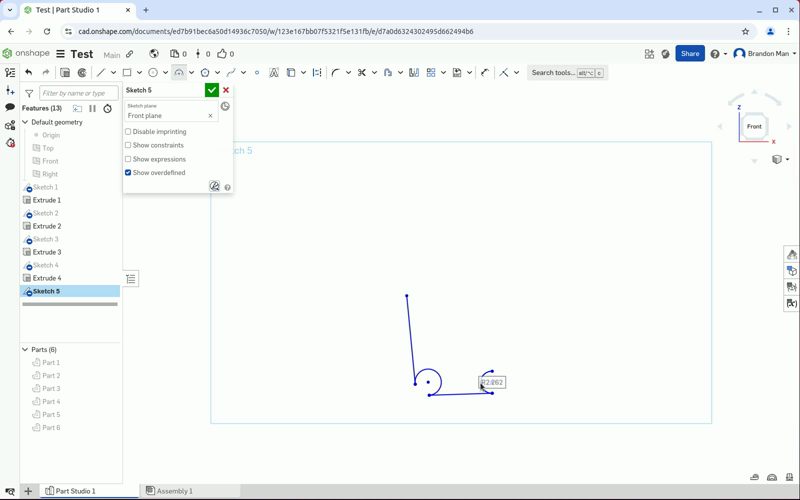
key(l)
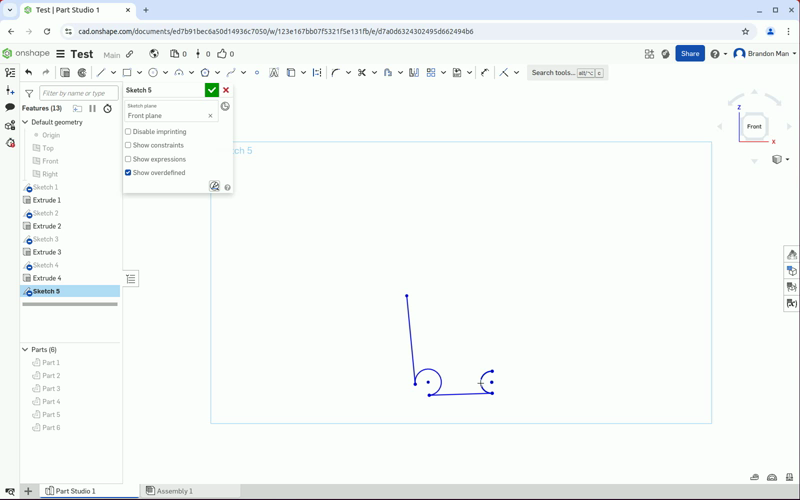
mouse_move(492, 371)
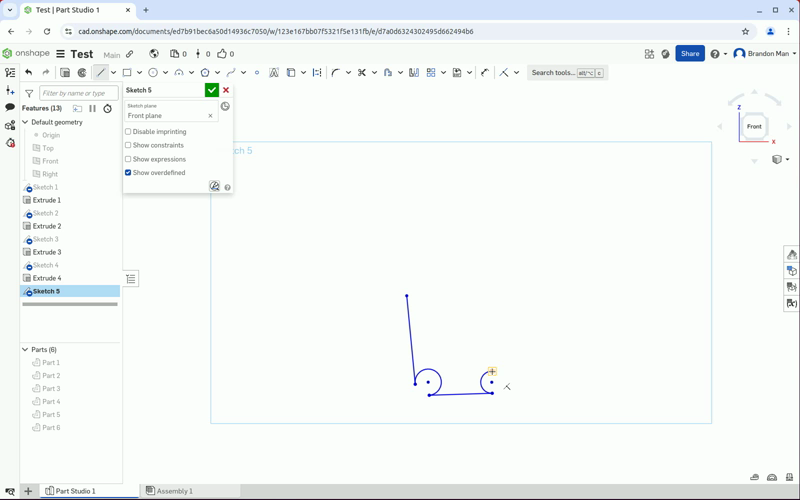
click(492, 371)
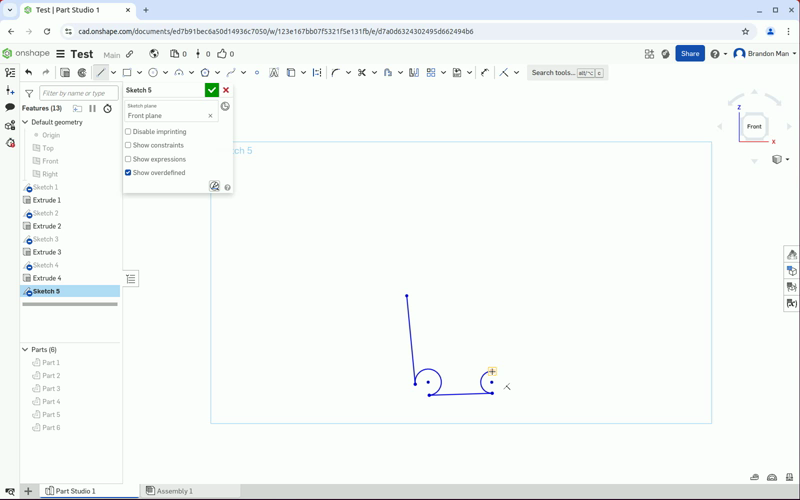
key_down(shift)
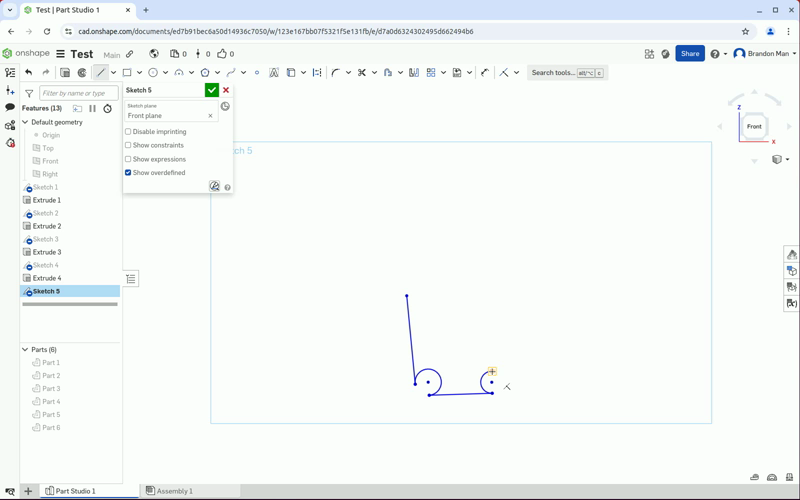
mouse_move(522, 371)
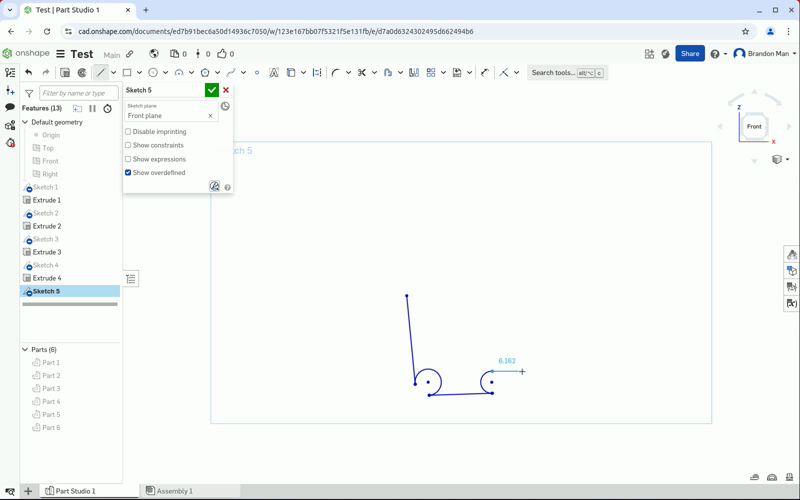
mouse_move(455, 370)
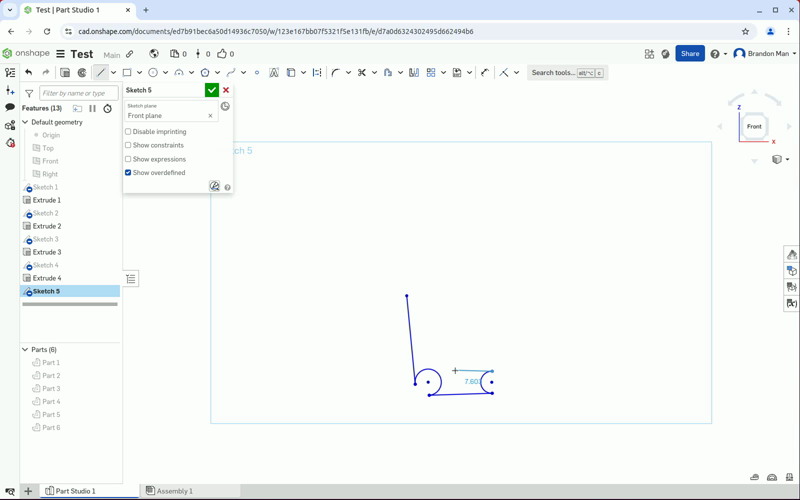
click(455, 370)
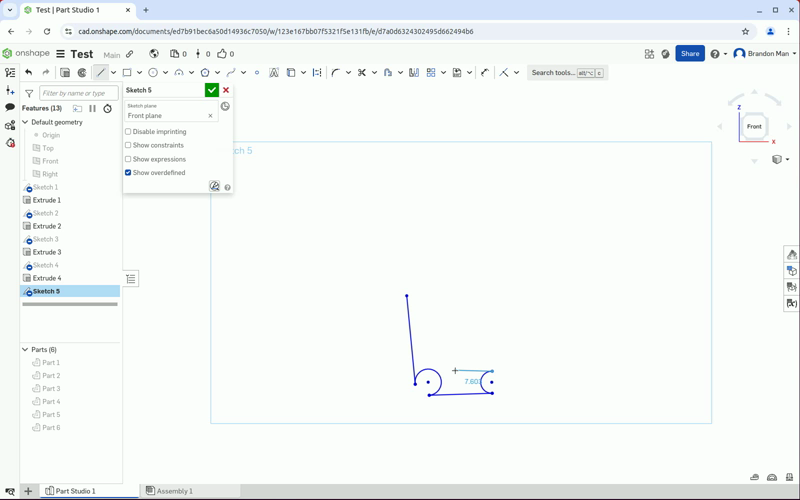
key_up(shift)
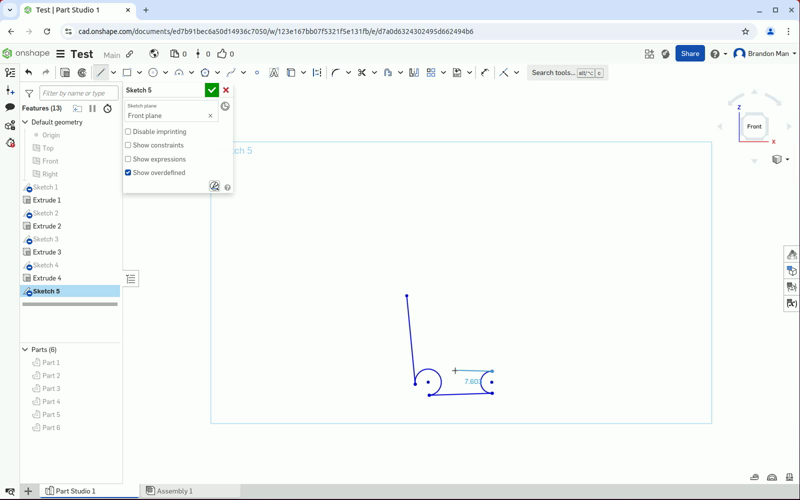
key(esc)
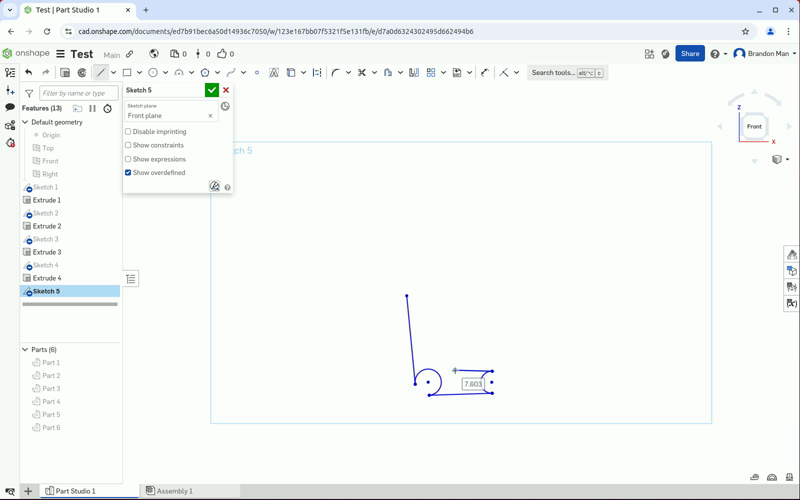
key(a)
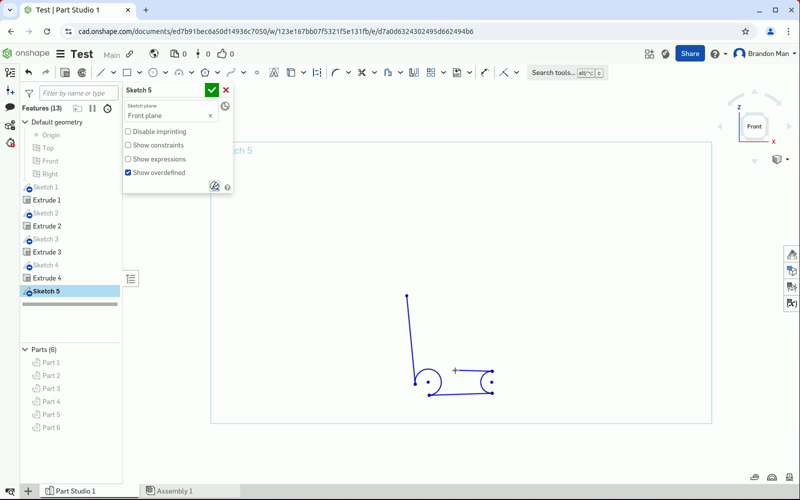
mouse_move(455, 370)
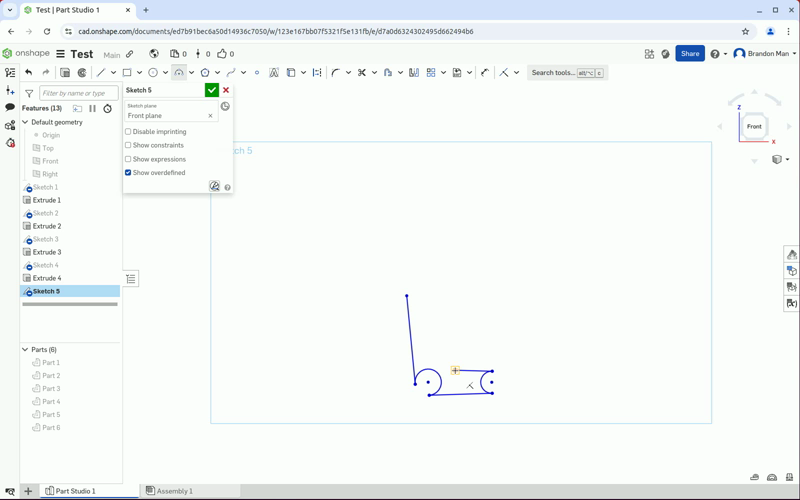
click(455, 370)
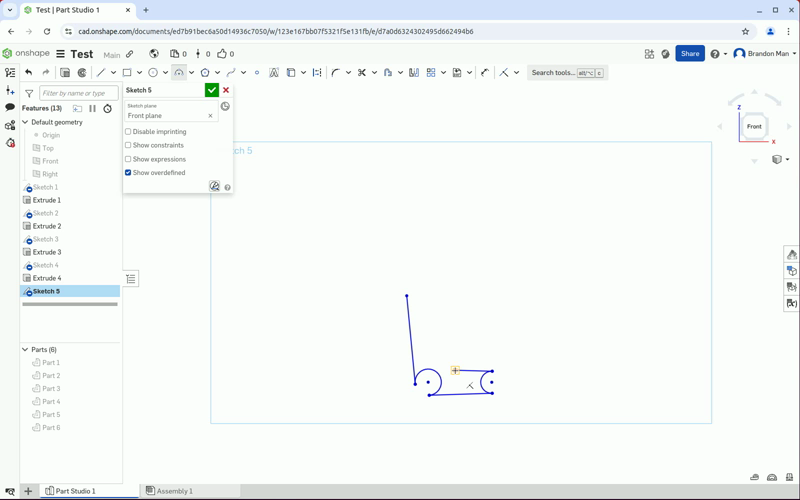
key_down(shift)
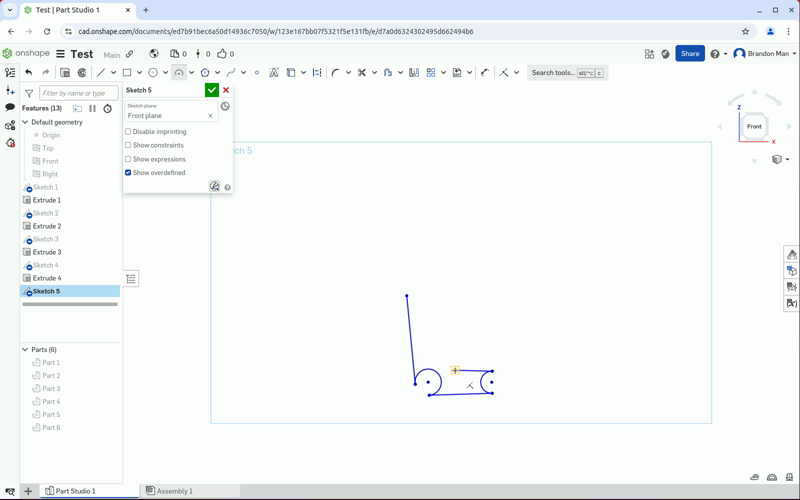
mouse_move(444, 357)
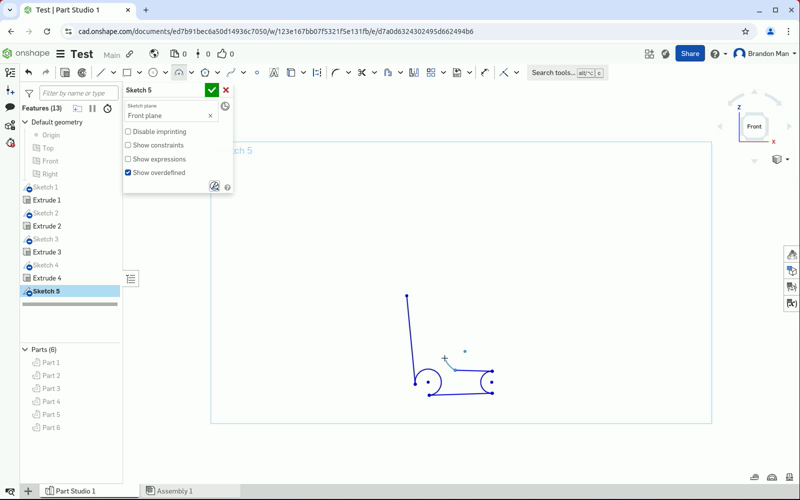
click(444, 357)
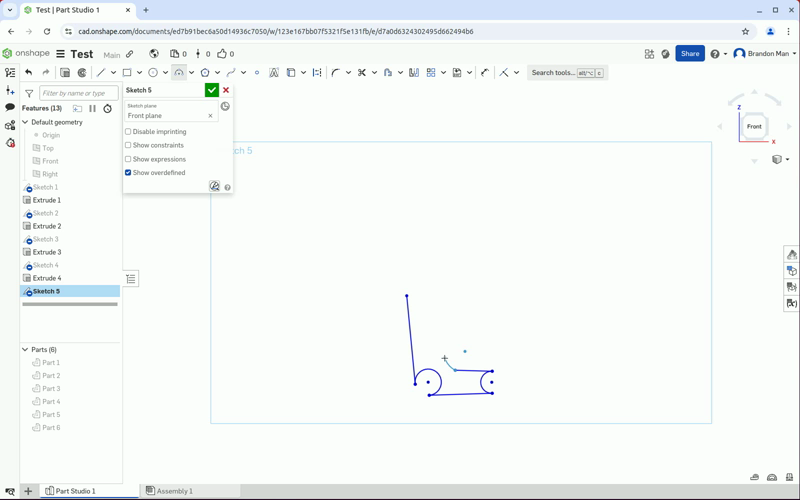
mouse_move(447, 366)
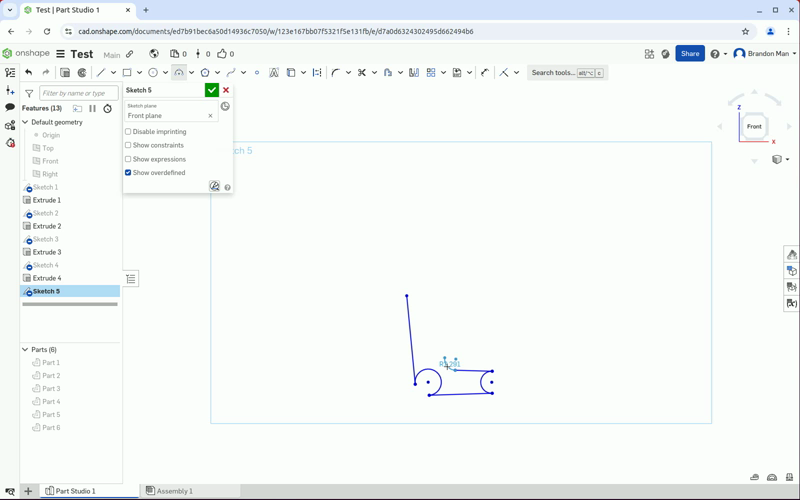
click(447, 366)
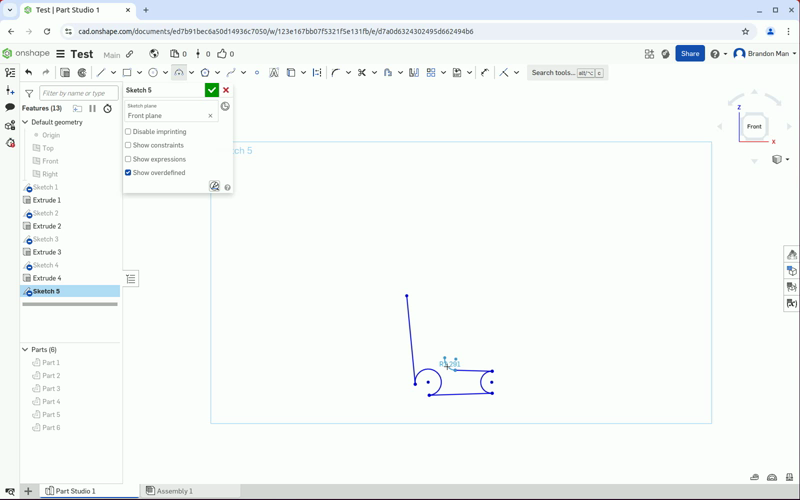
key_up(shift)
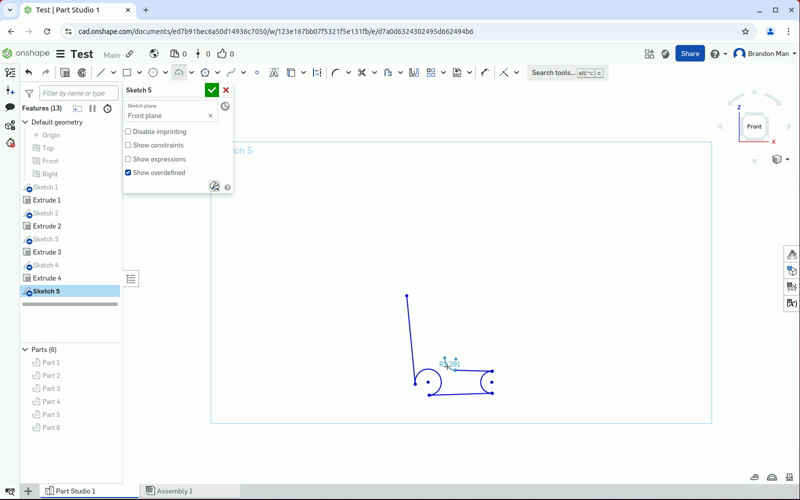
key(esc)
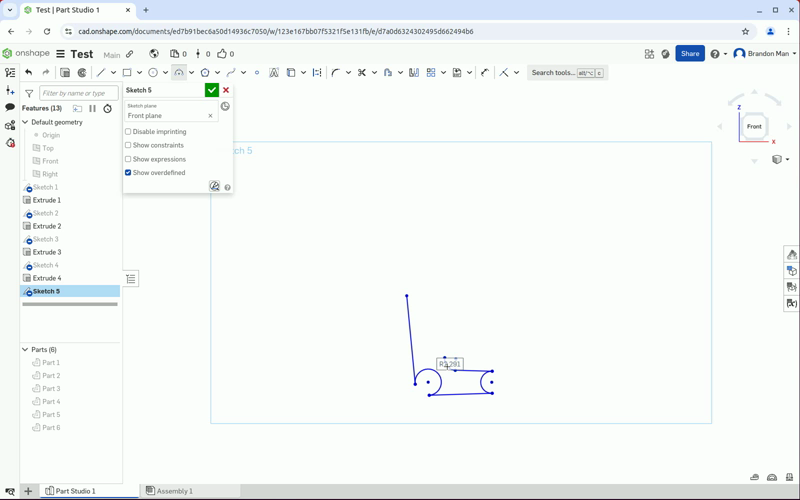
key(l)
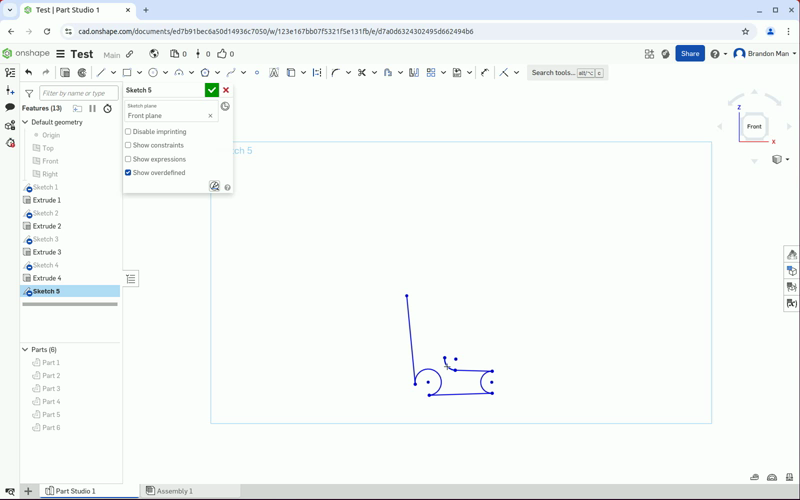
mouse_move(444, 357)
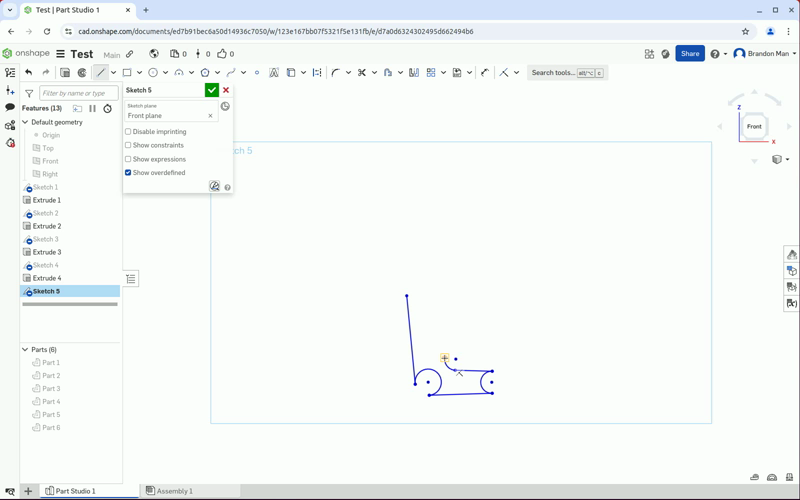
click(444, 357)
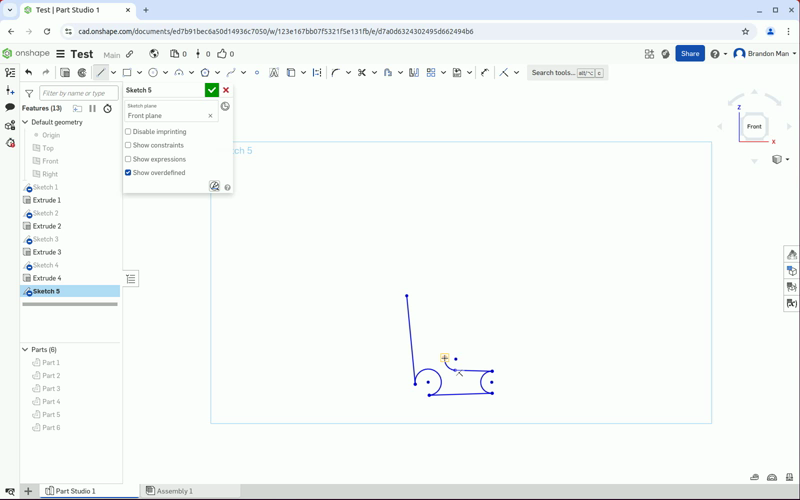
key_down(shift)
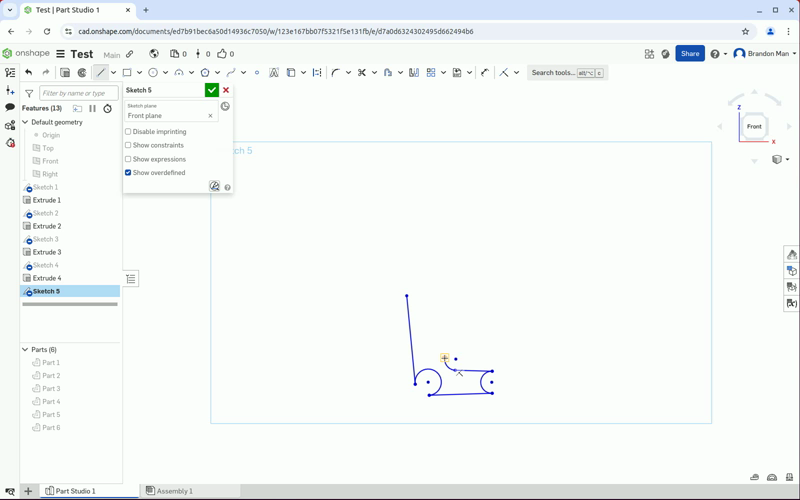
mouse_move(450, 295)
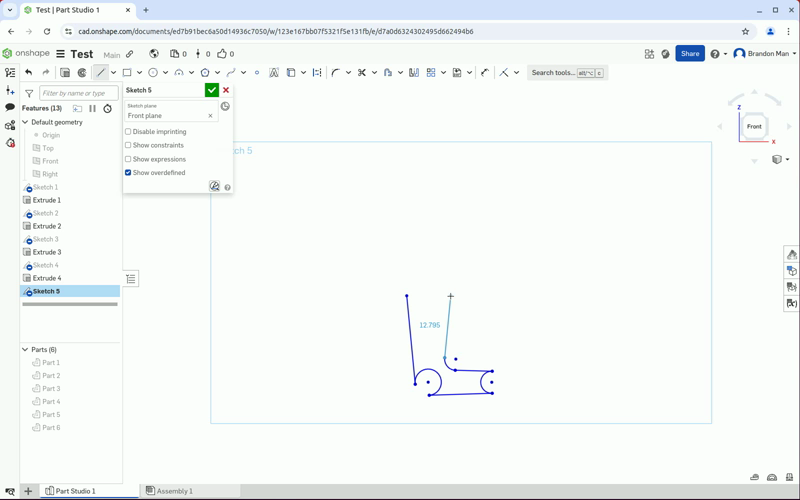
click(450, 295)
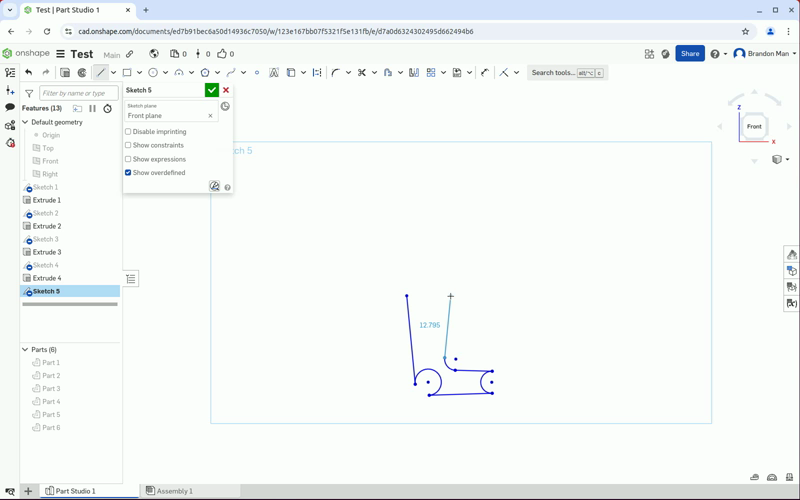
key_up(shift)
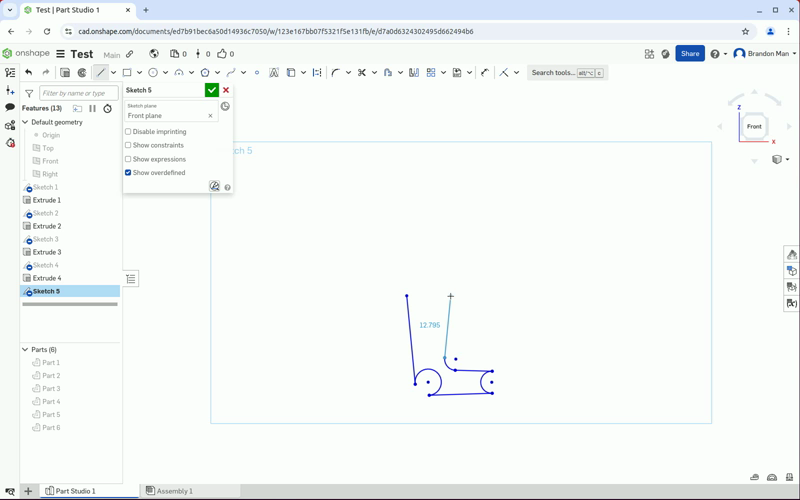
key(esc)
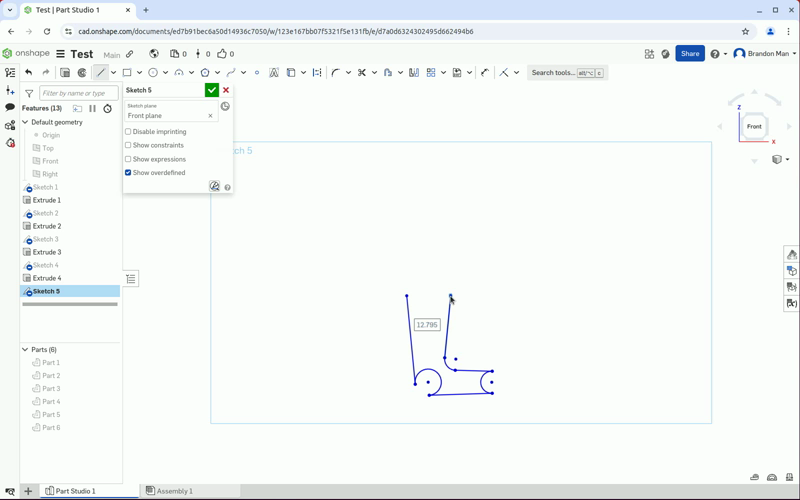
key(a)
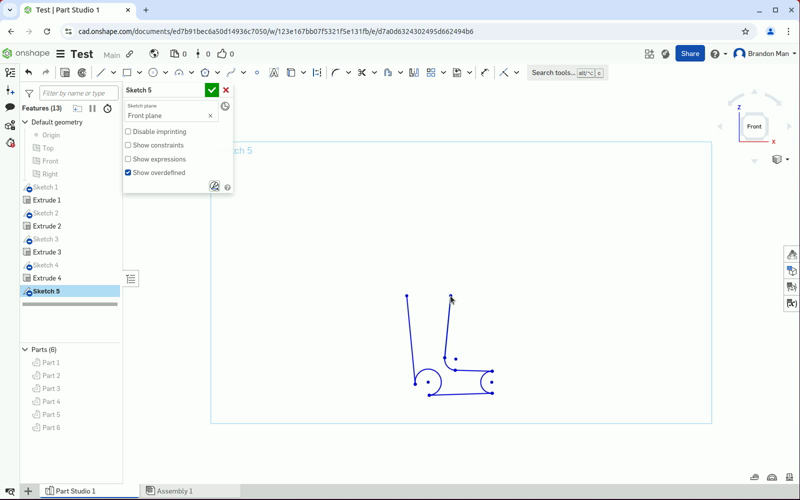
mouse_move(450, 295)
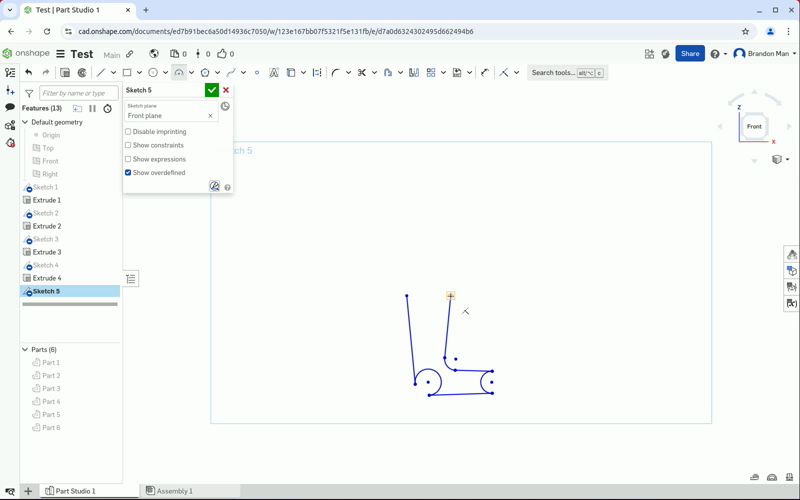
click(450, 295)
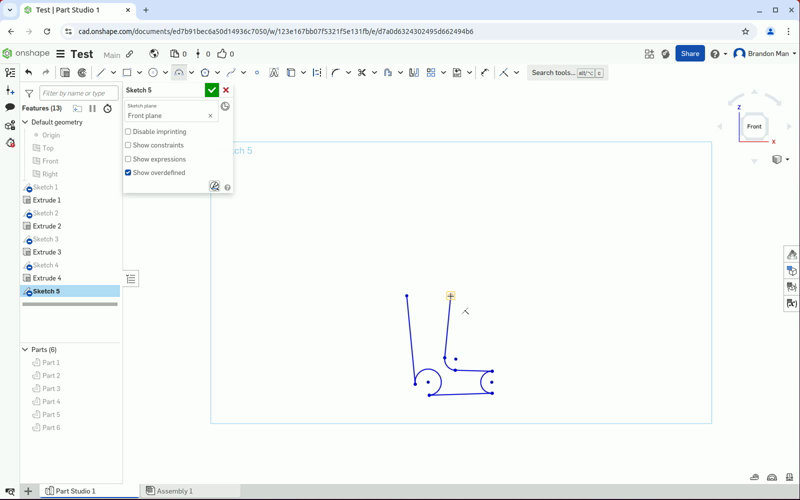
mouse_move(406, 295)
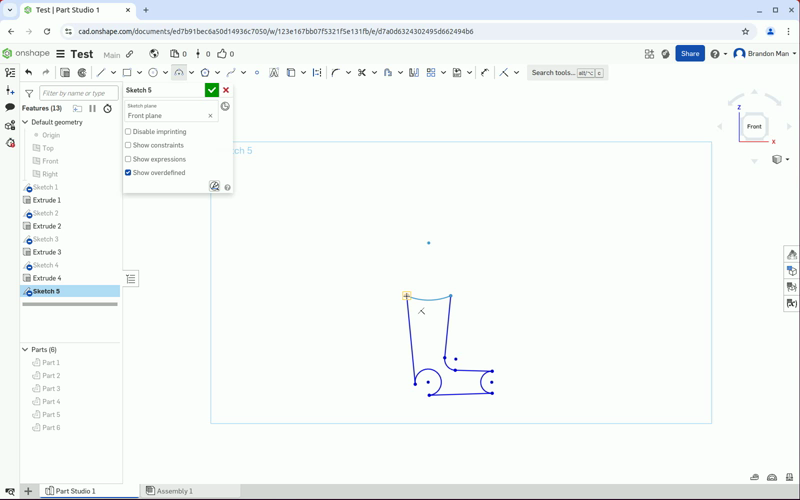
click(406, 295)
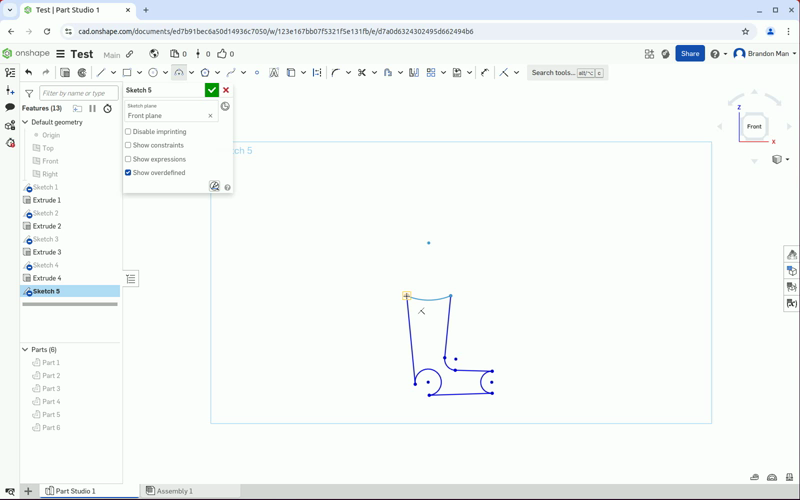
key_down(shift)
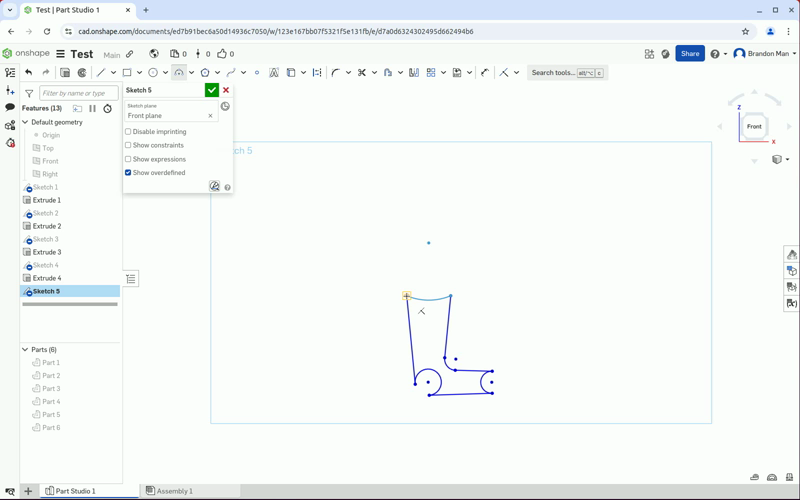
mouse_move(429, 315)
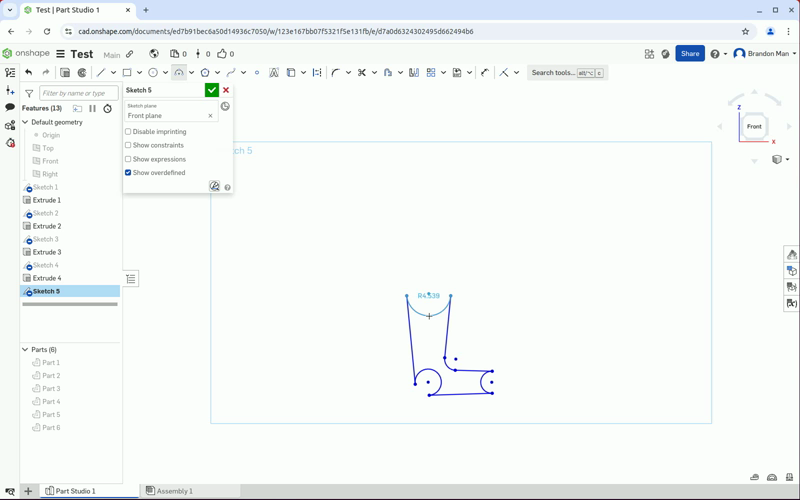
click(429, 315)
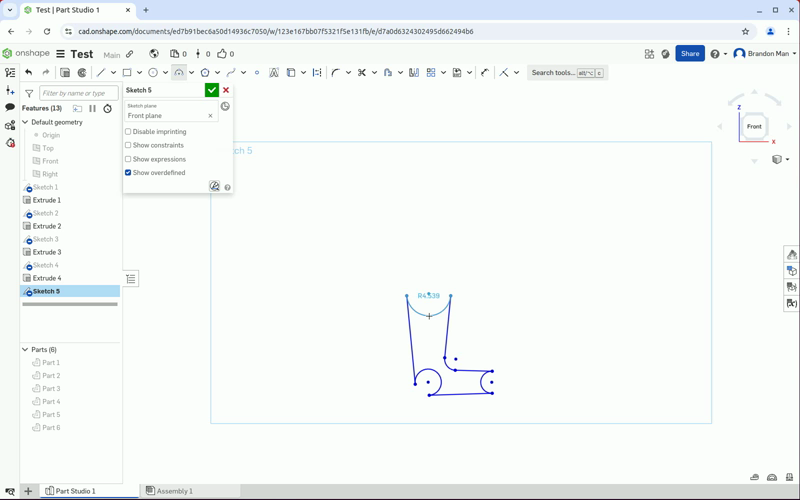
key_up(shift)
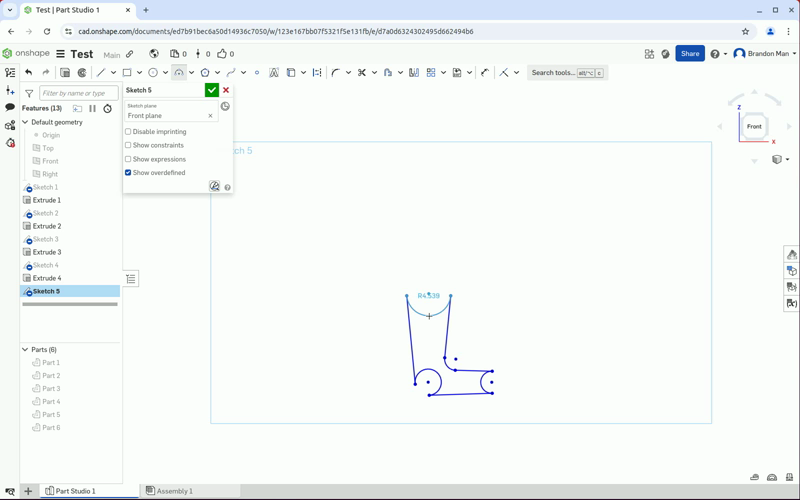
key(esc)
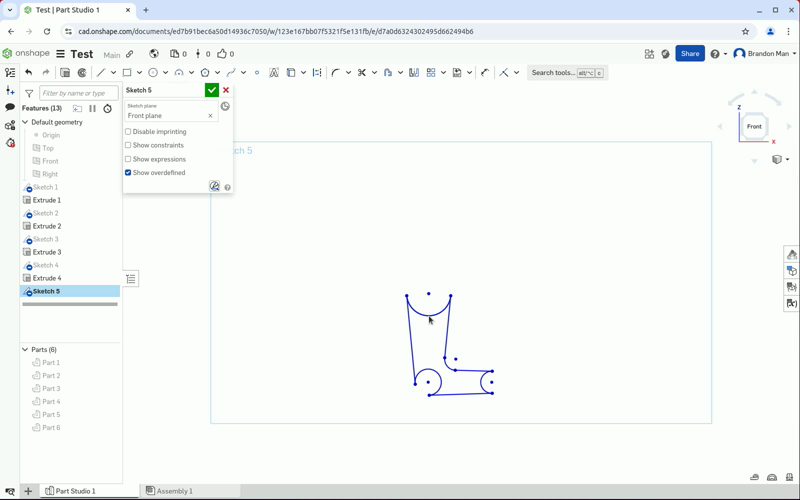
mouse_move(433, 348)
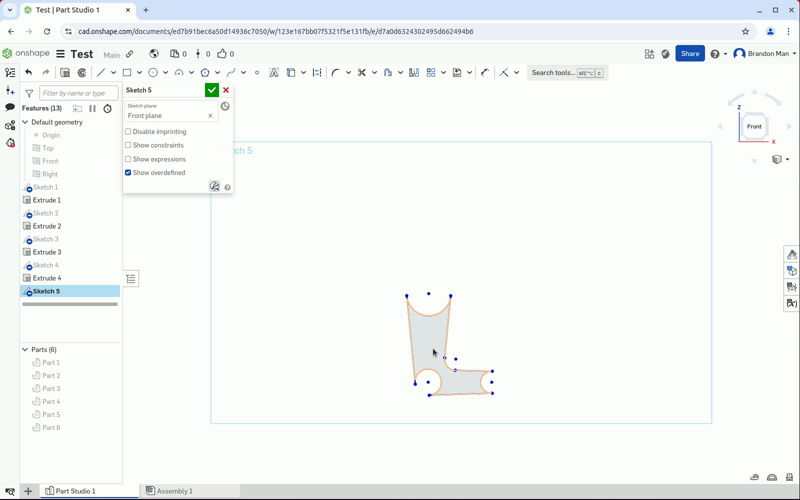
click(433, 348)
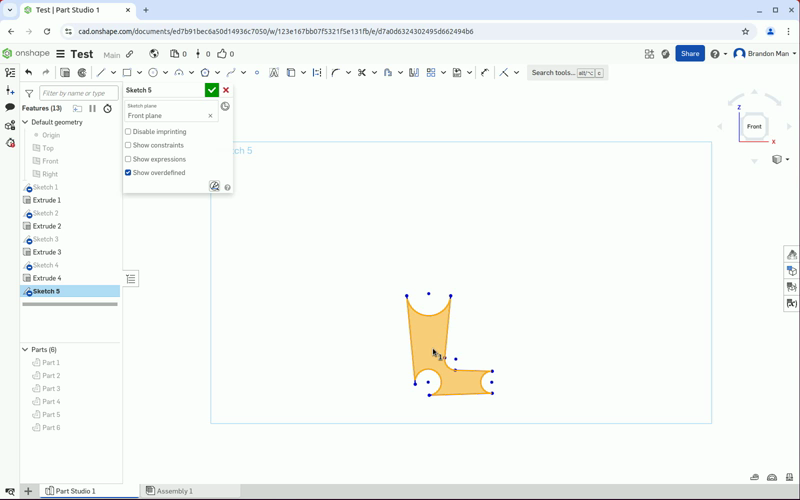
mouse_move(73, 352)
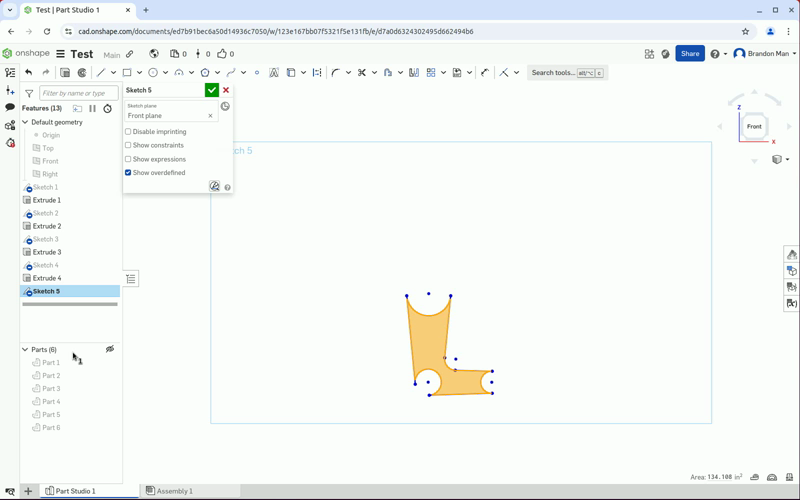
key(shift+y)
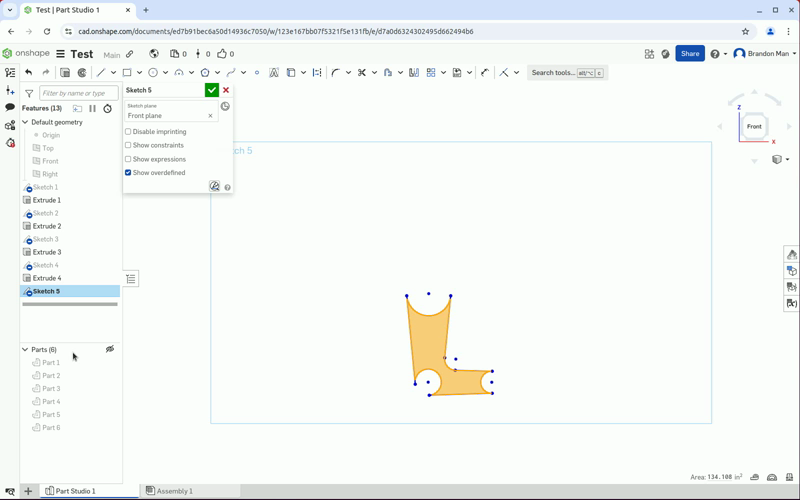
key(shift+e)
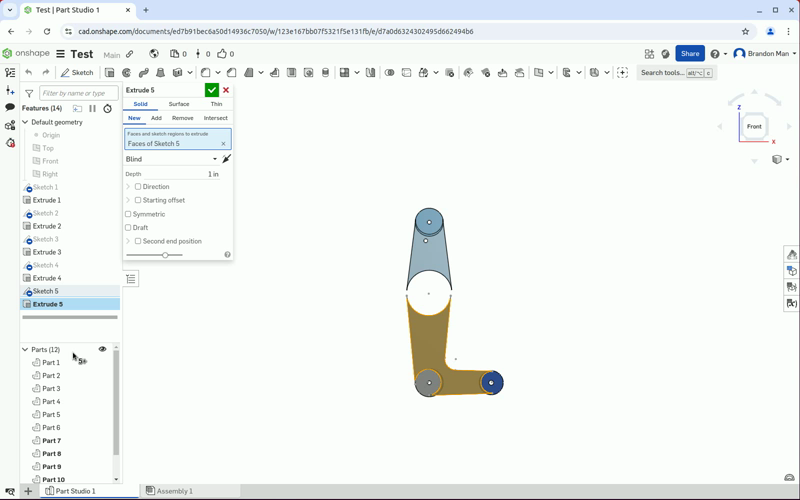
mouse_move(143, 106)
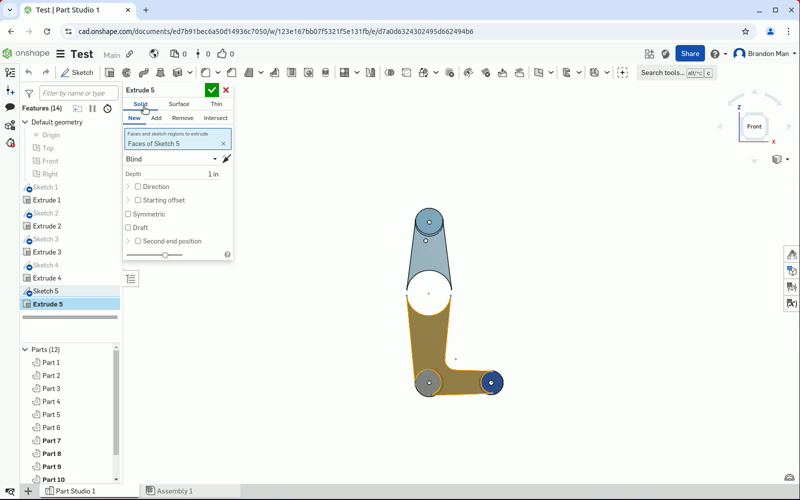
click(143, 106)
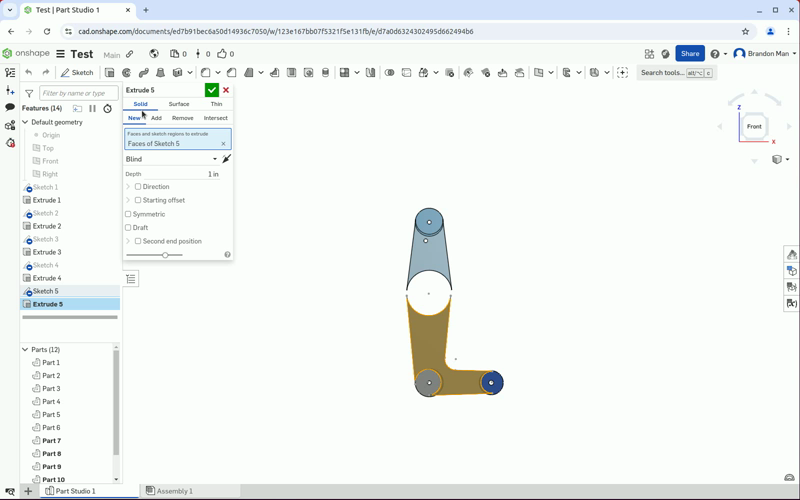
mouse_move(137, 120)
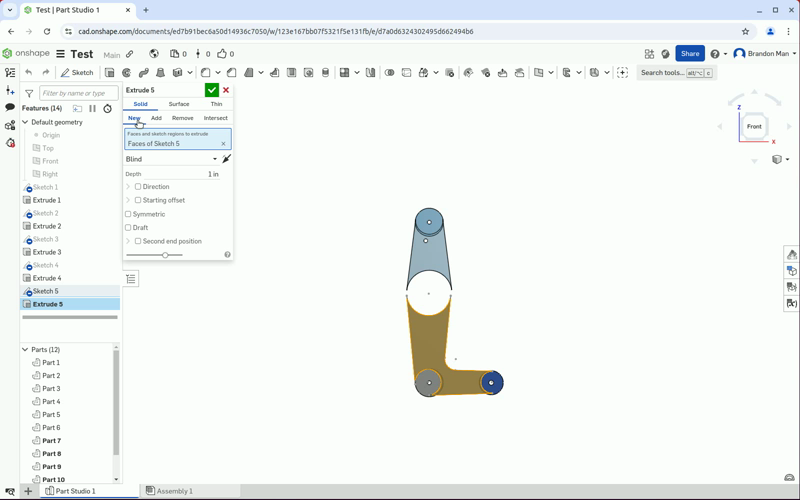
click(137, 120)
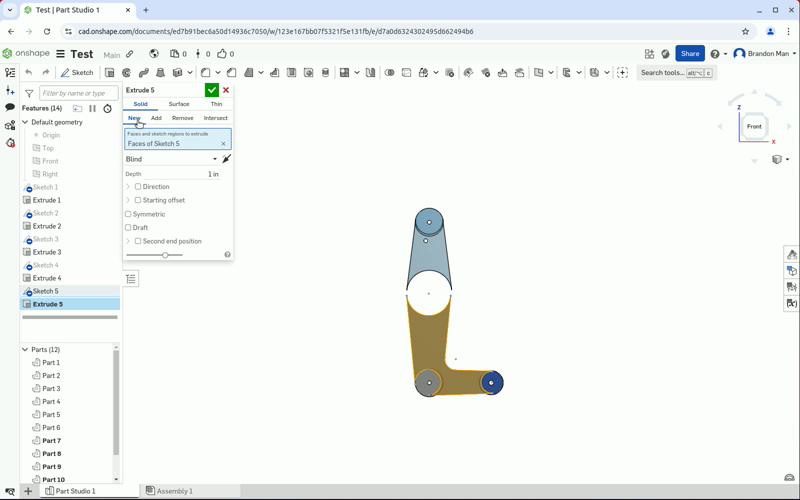
key(tab, 4)
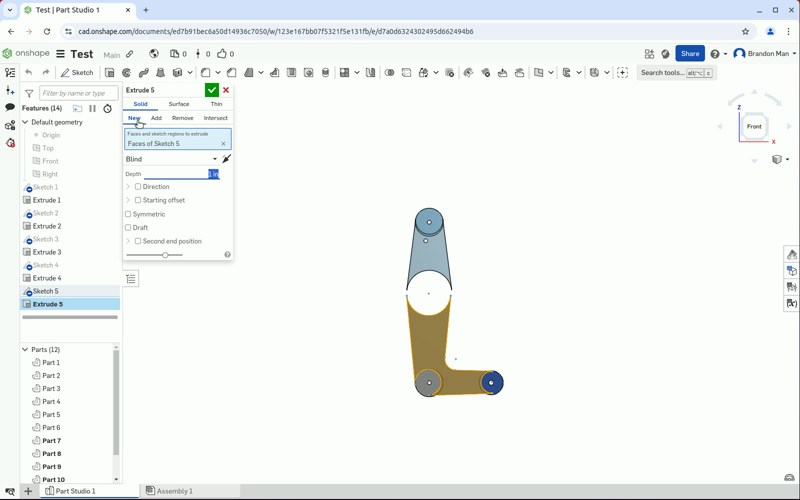
text(0.963)
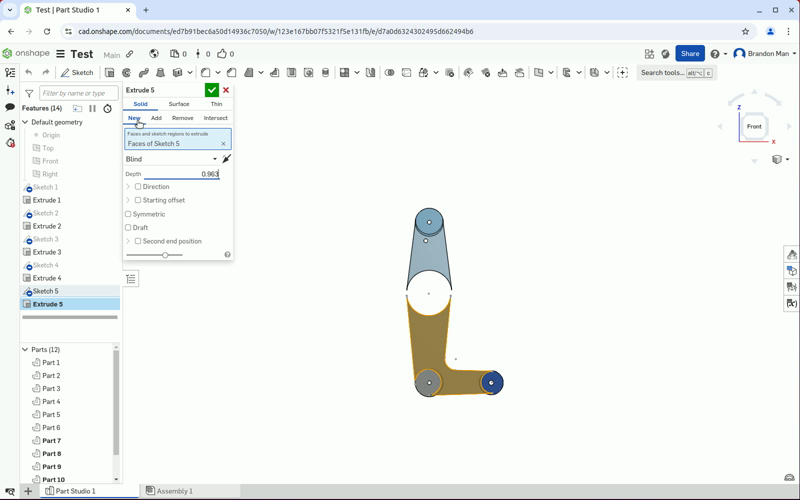
key(enter)
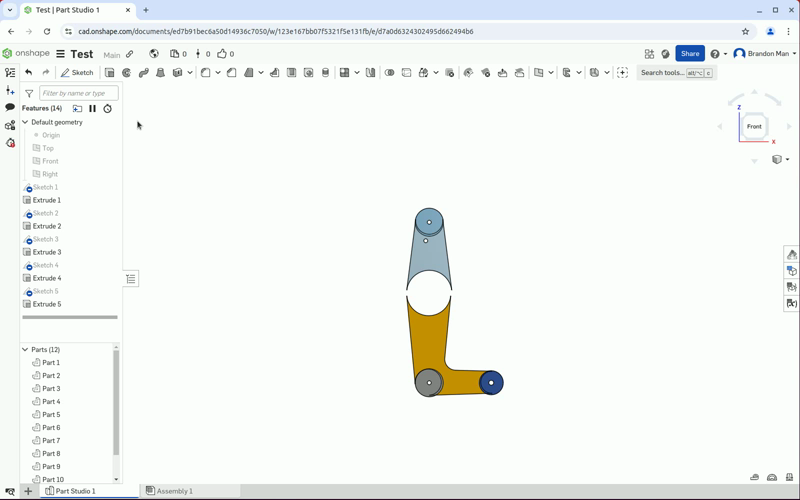
key(shift+h)
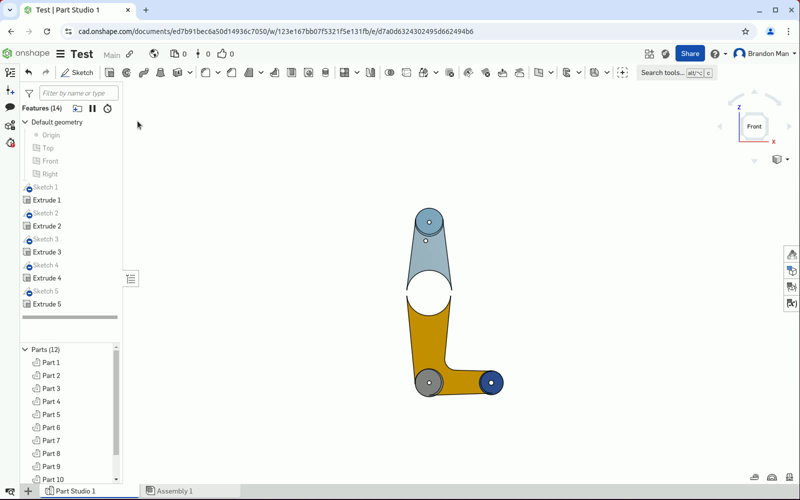
key(shift+h)
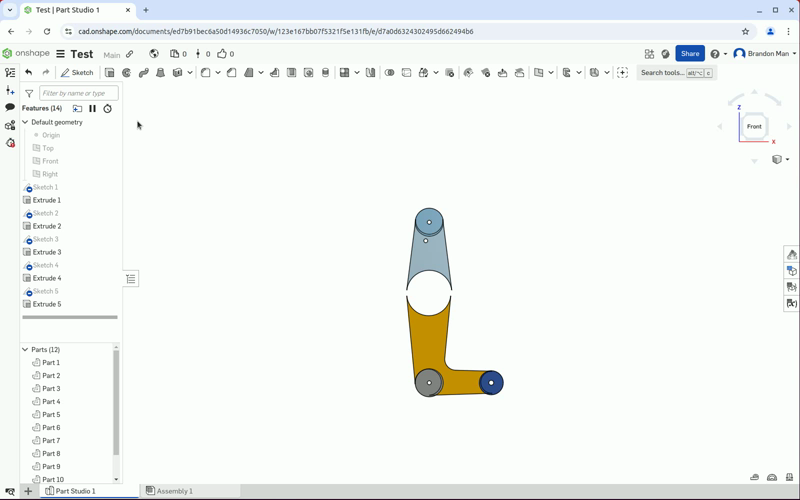
mouse_move(73, 189)
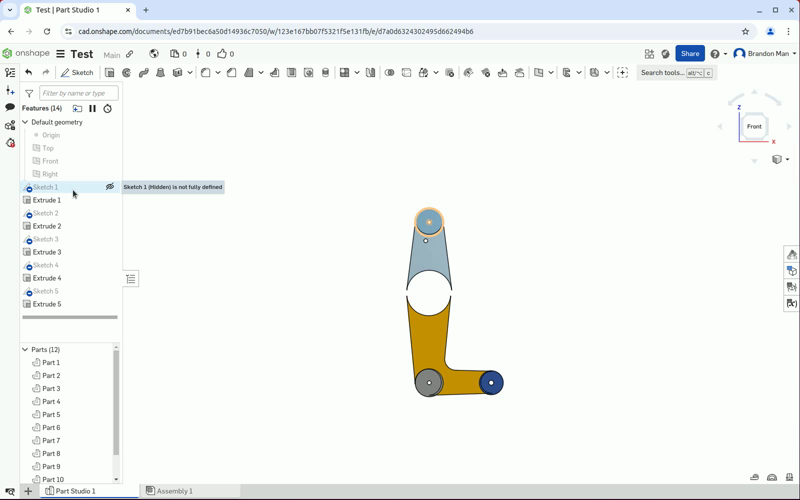
click(73, 189)
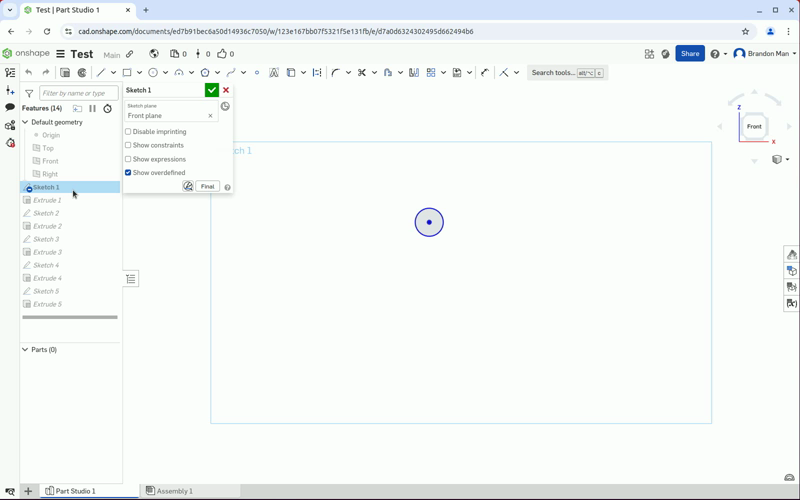
mouse_move(229, 92)
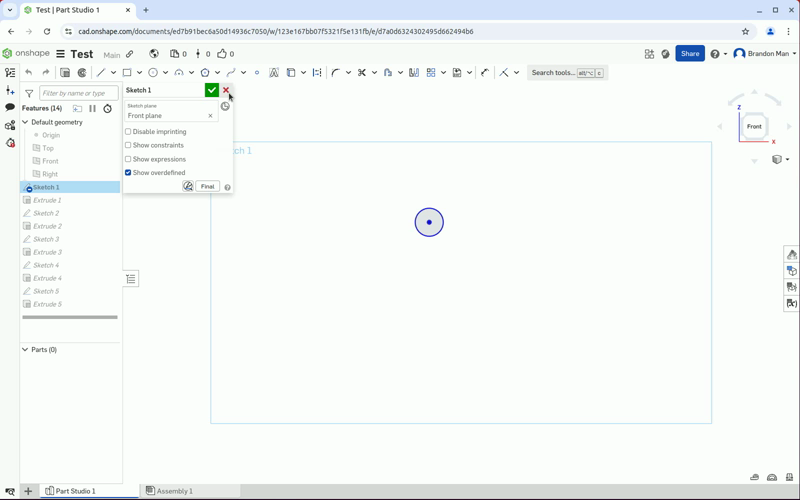
click(229, 92)
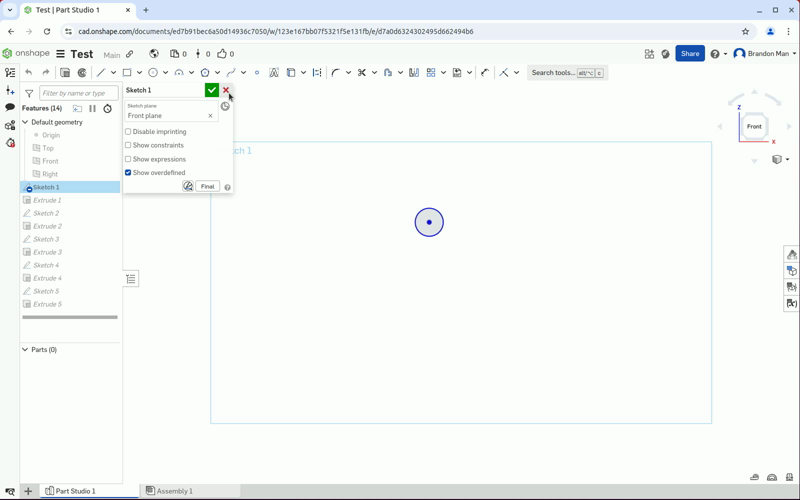
key(shift+s)
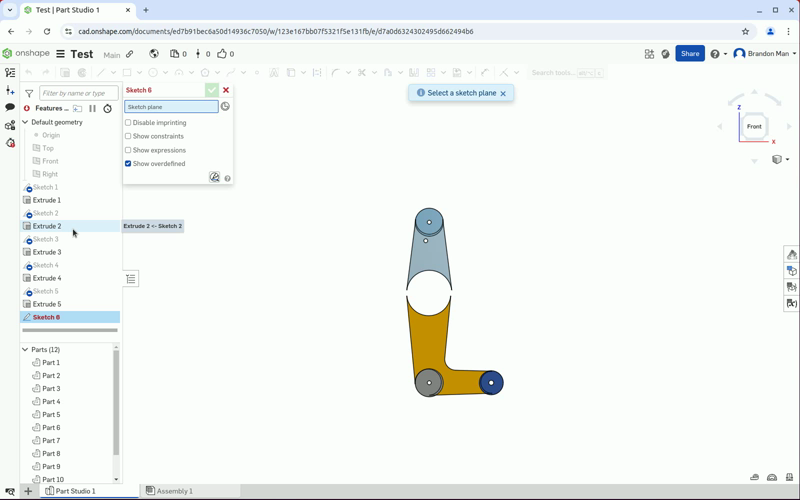
scroll(3)
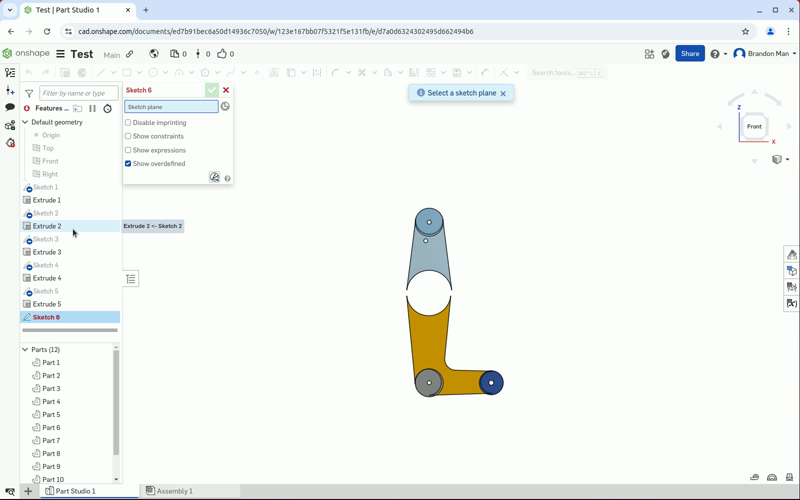
mouse_move(73, 163)
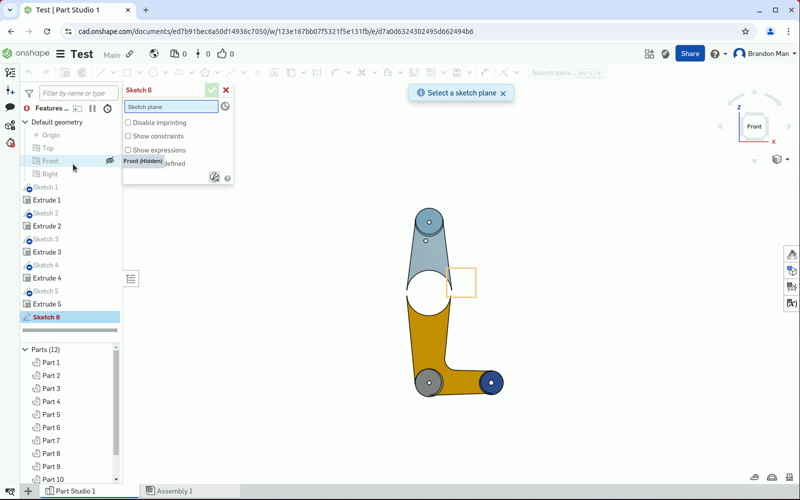
click(73, 163)
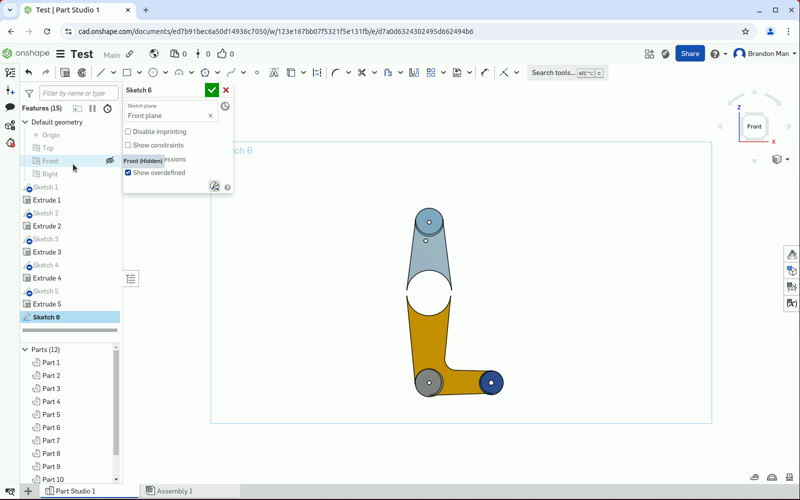
mouse_move(69, 352)
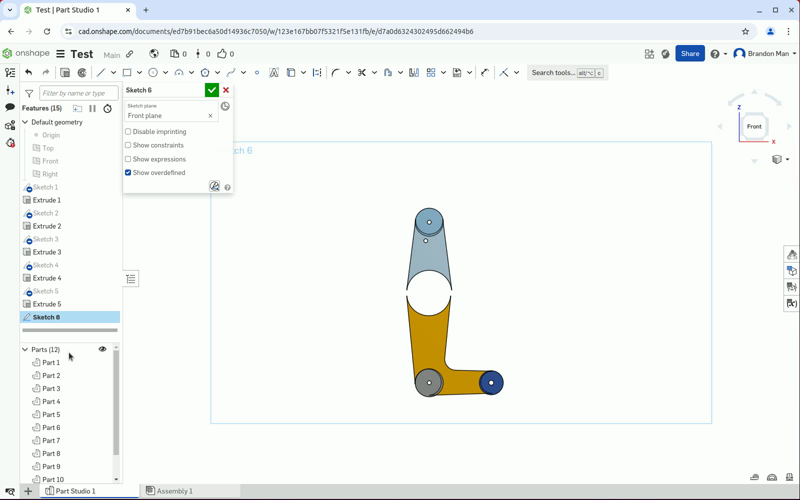
key(y)
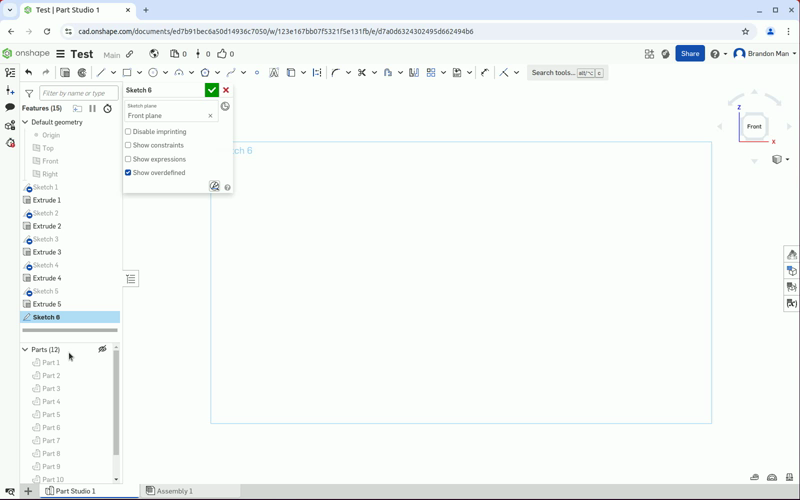
key(c)
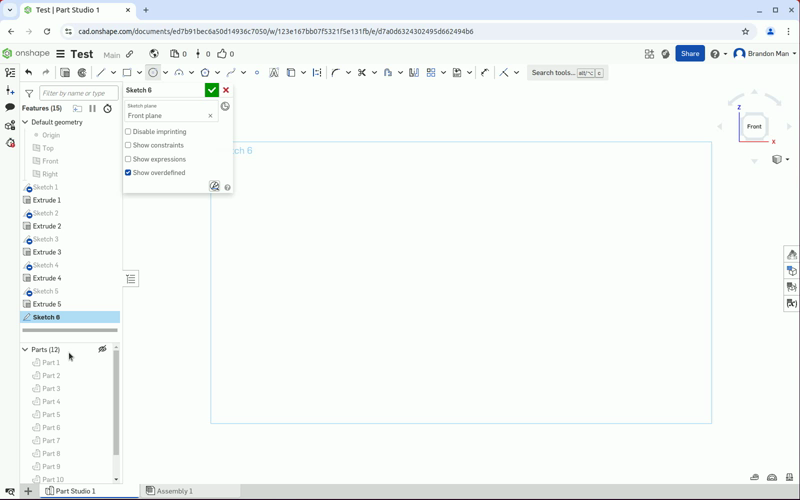
key_down(shift)
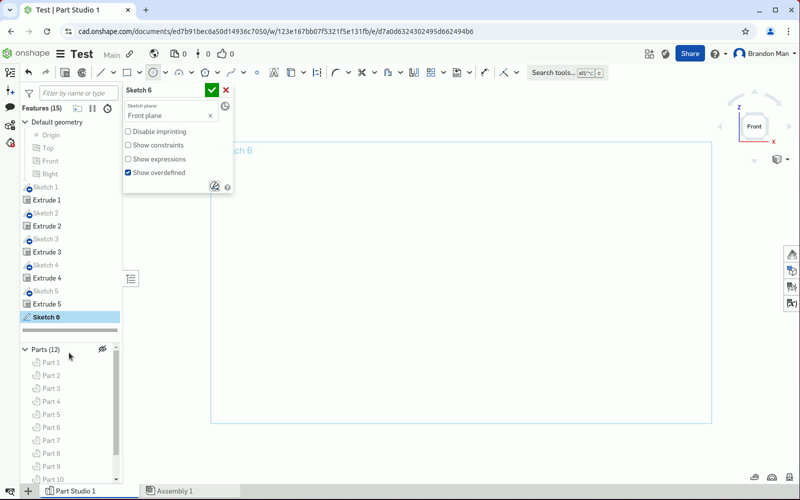
mouse_move(429, 293)
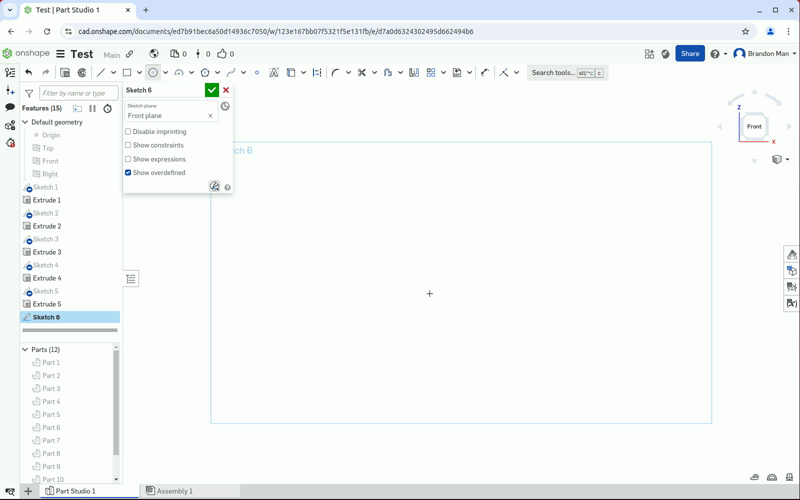
click(429, 293)
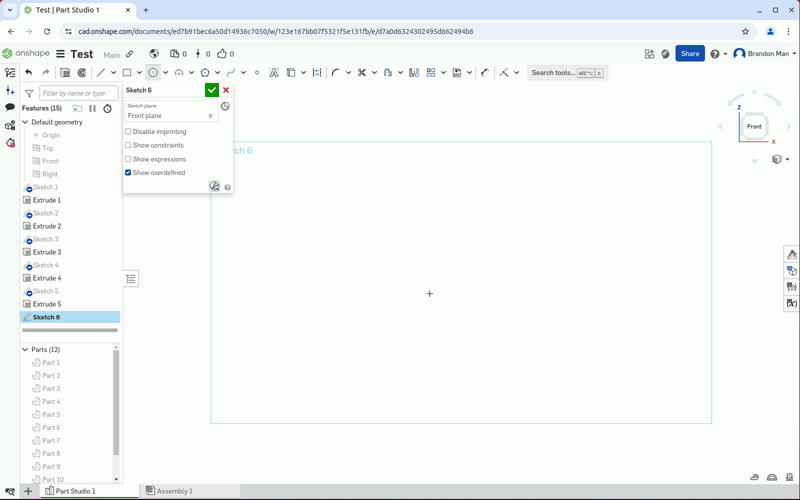
key_up(shift)
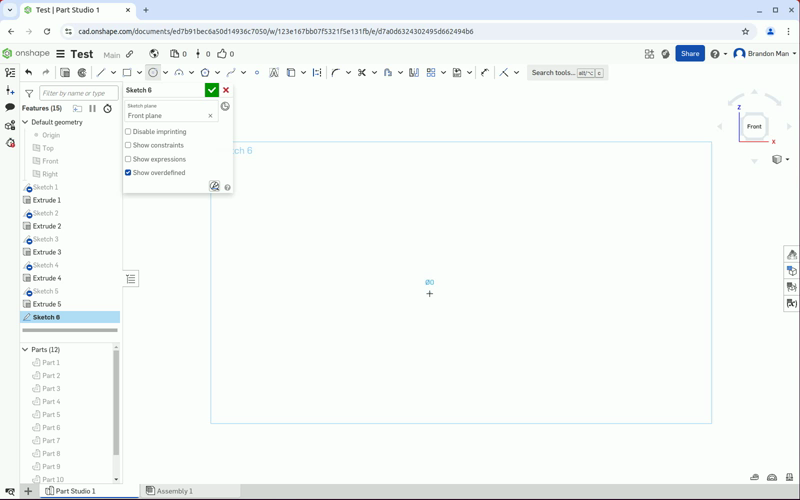
mouse_move(452, 293)
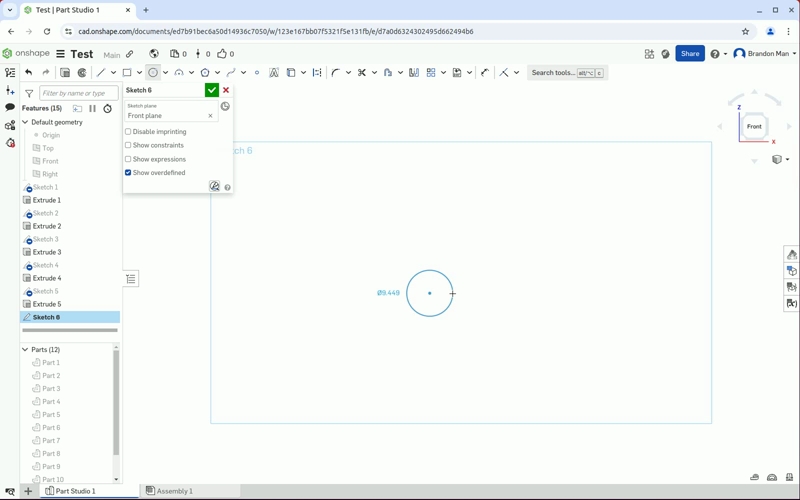
click(452, 293)
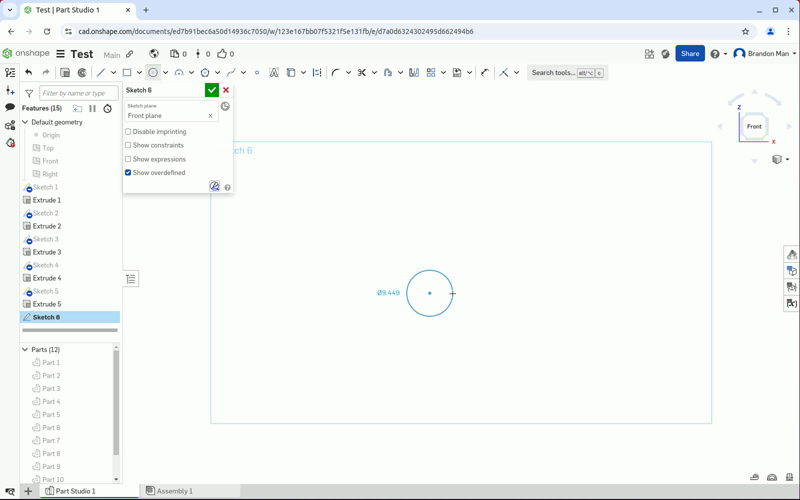
key(esc)
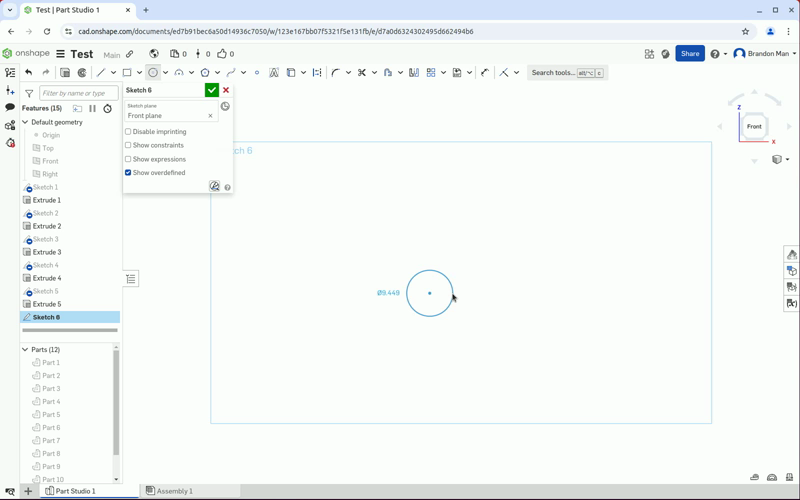
key(c)
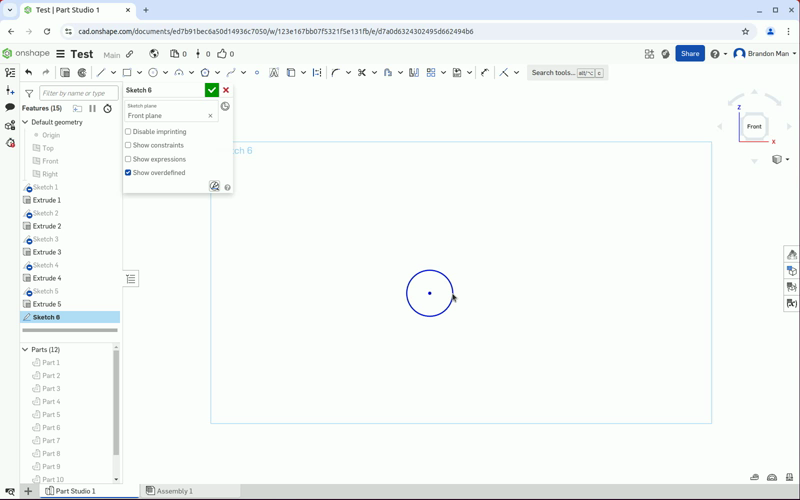
key_down(shift)
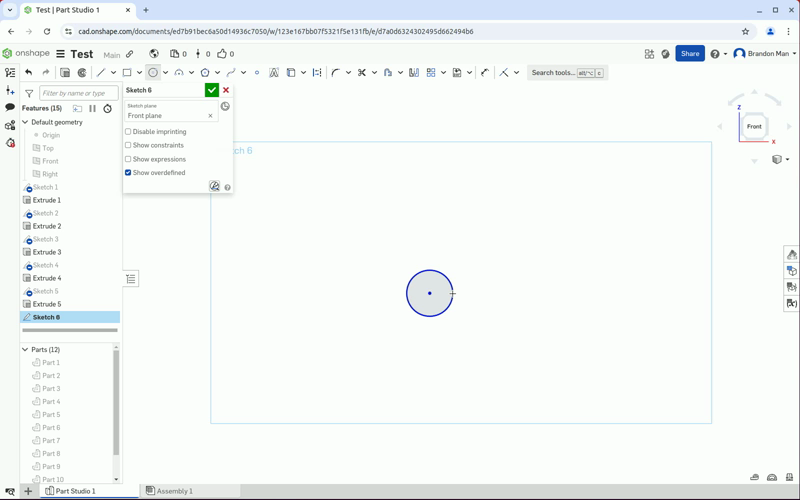
mouse_move(429, 293)
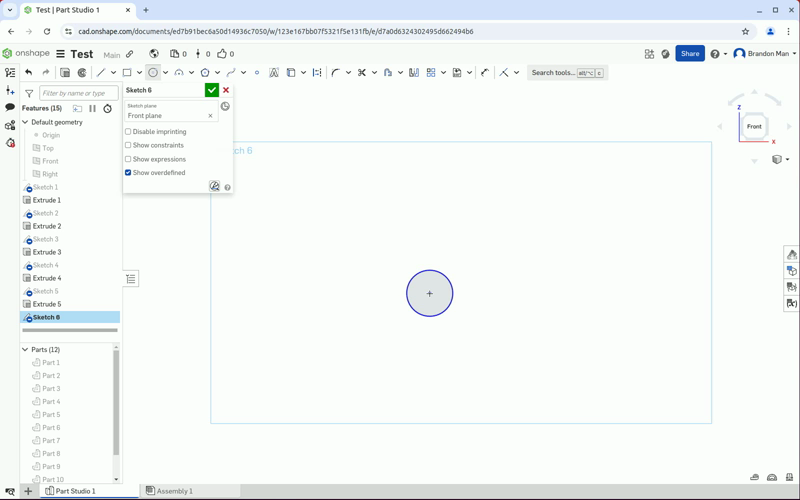
click(429, 293)
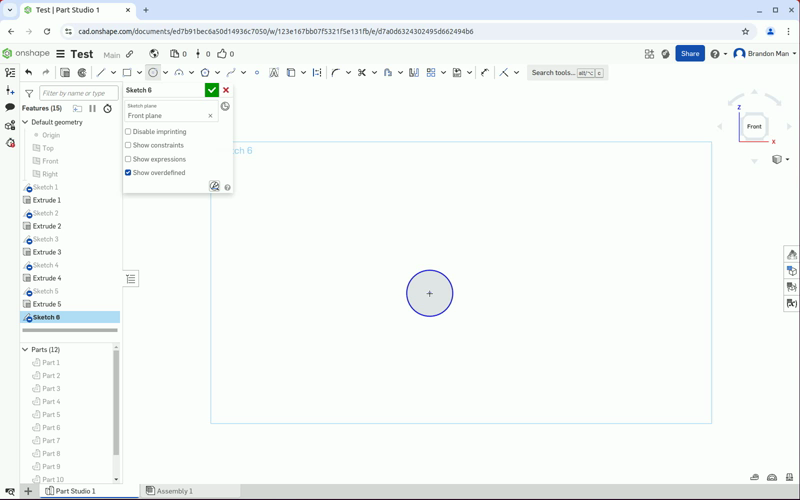
key_up(shift)
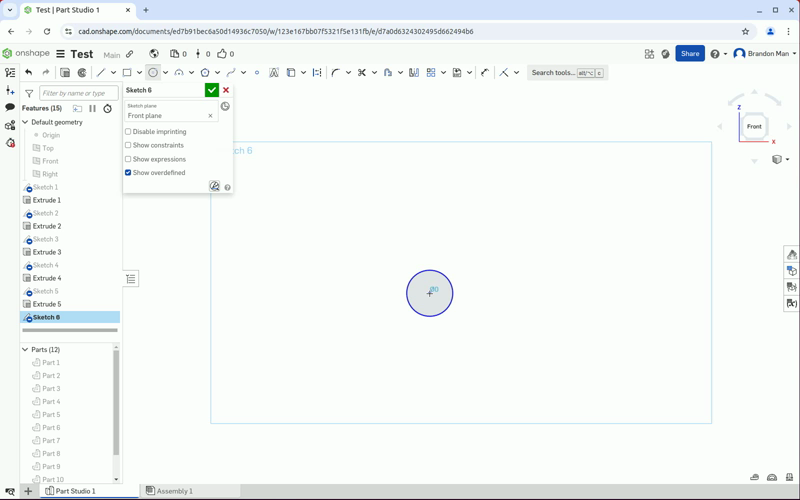
mouse_move(432, 293)
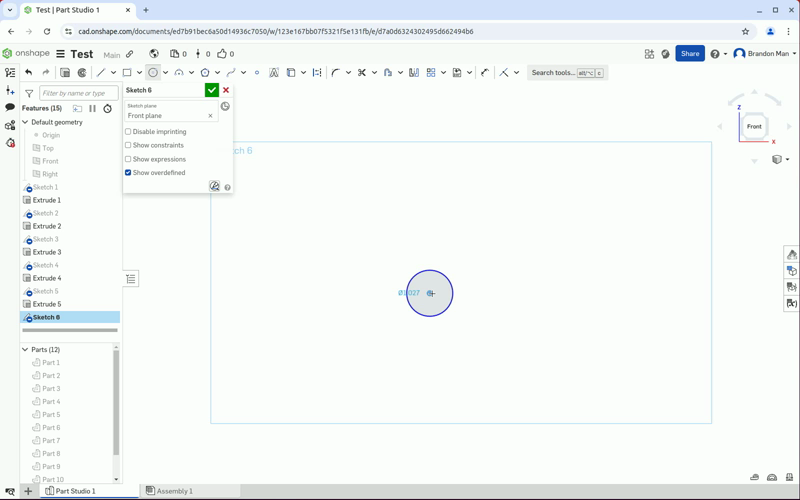
scroll(6)
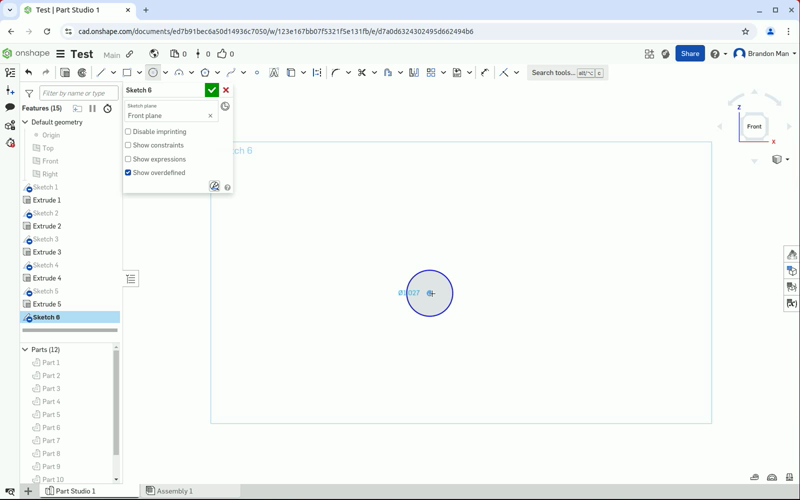
scroll(6)
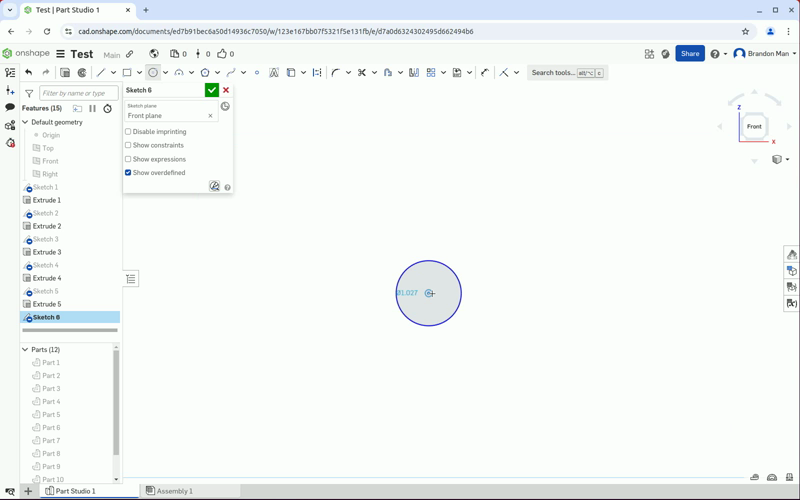
scroll(6)
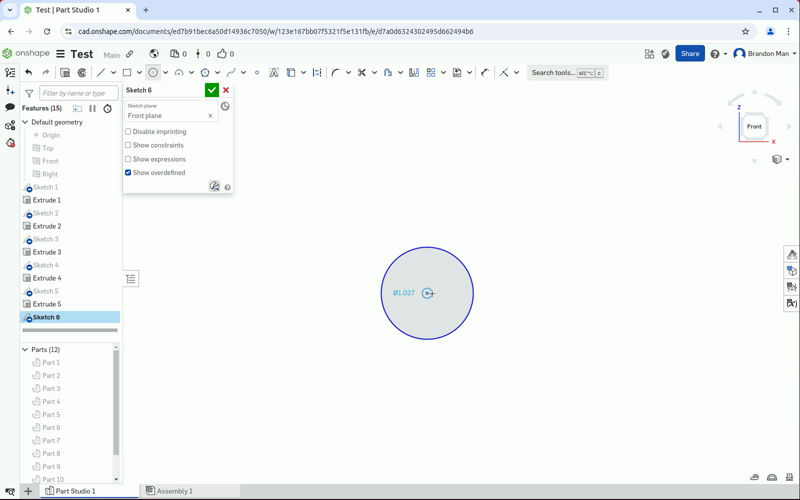
scroll(6)
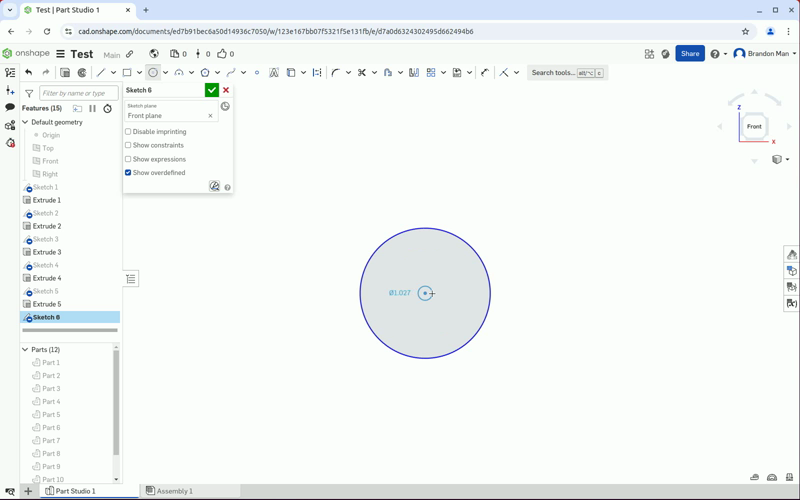
scroll(6)
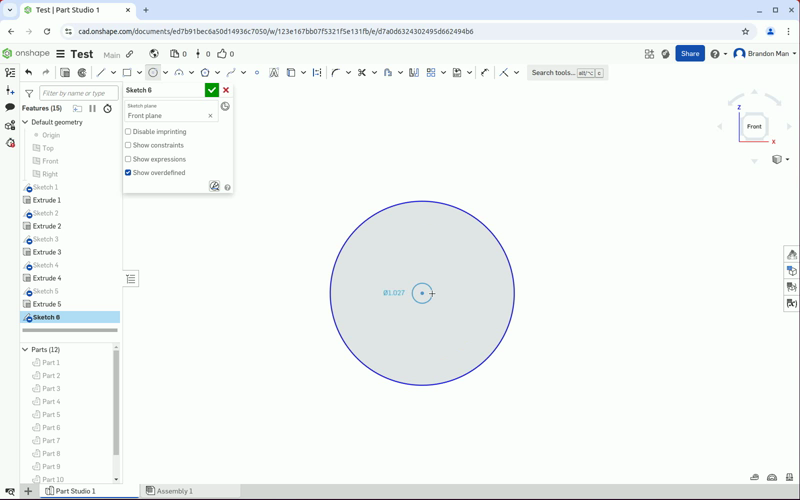
scroll(6)
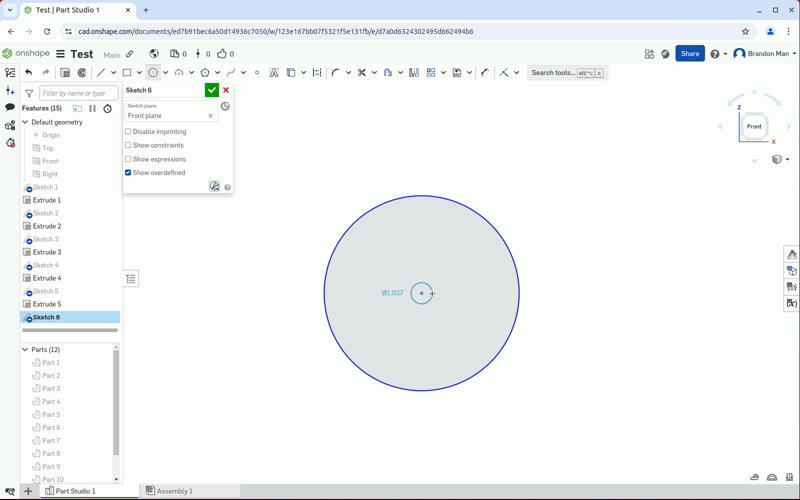
scroll(6)
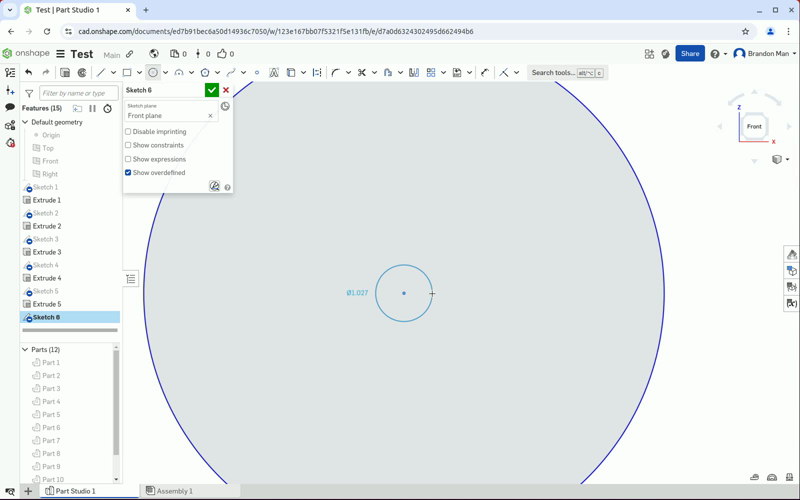
click(432, 293)
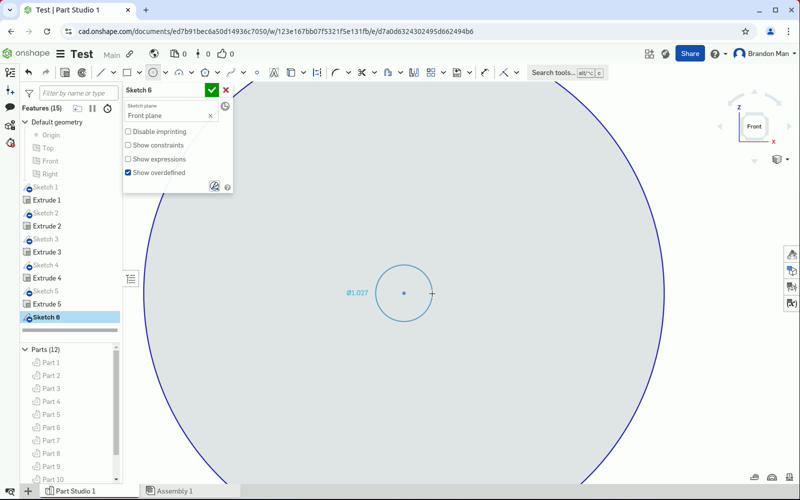
scroll(-6)
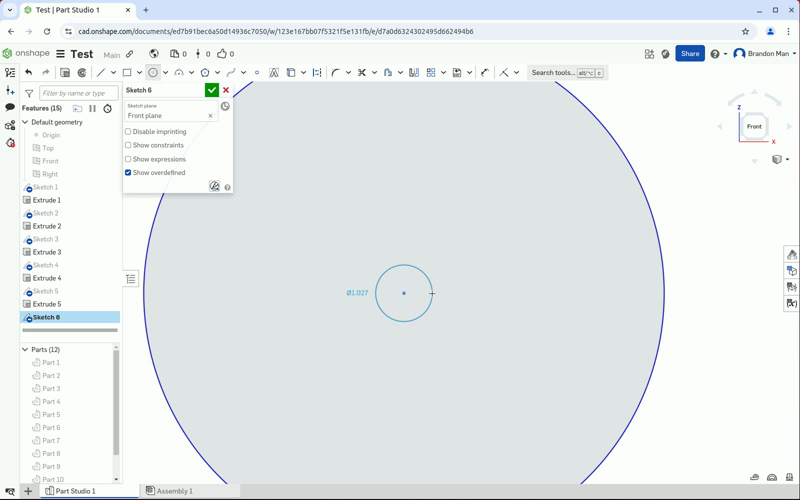
scroll(-6)
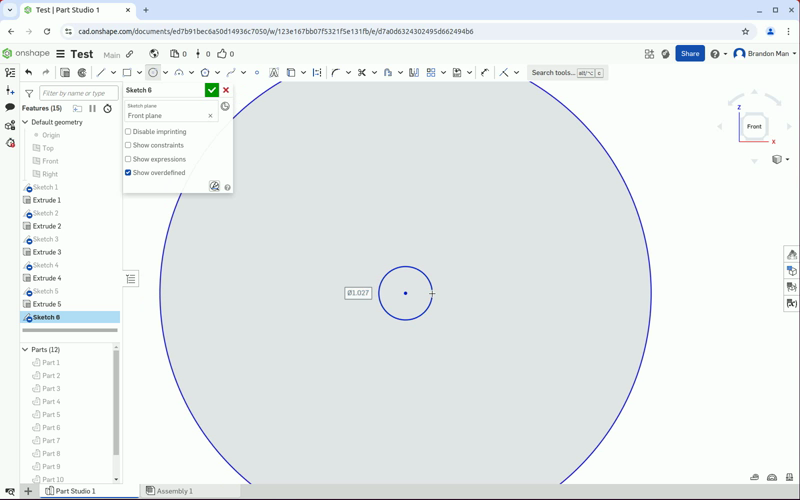
scroll(-6)
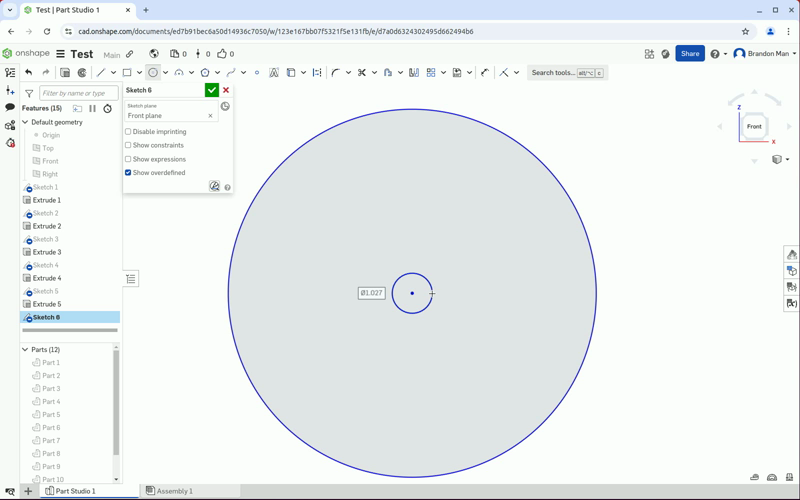
scroll(-6)
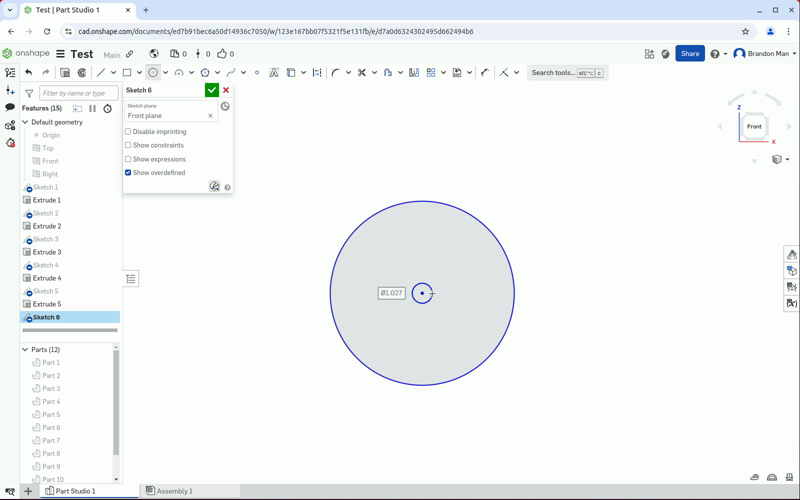
scroll(-6)
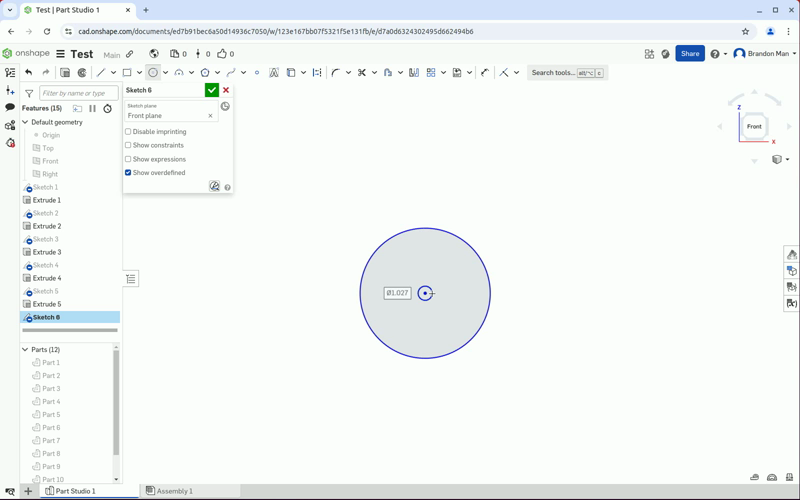
scroll(-6)
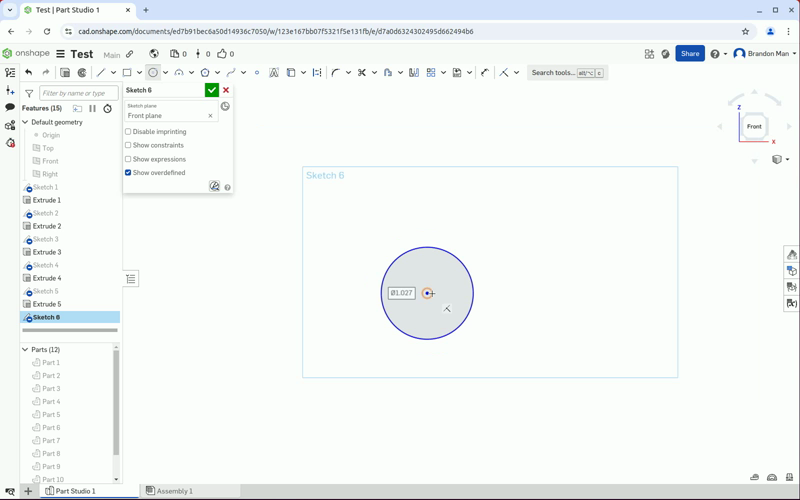
scroll(-6)
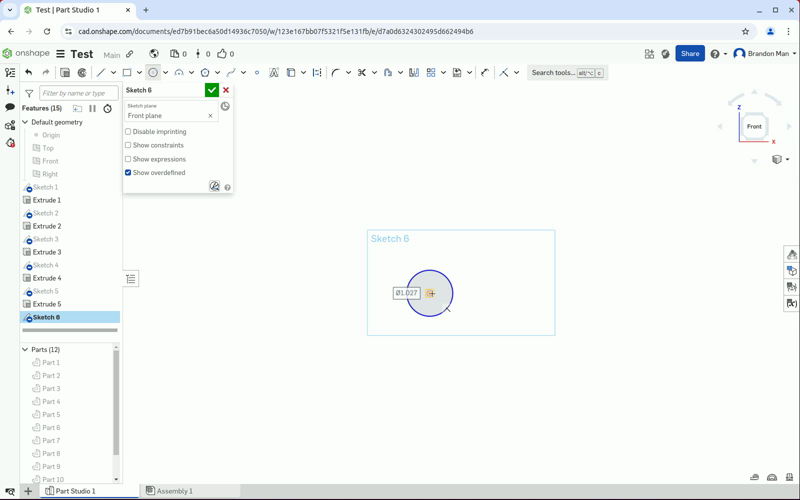
key(esc)
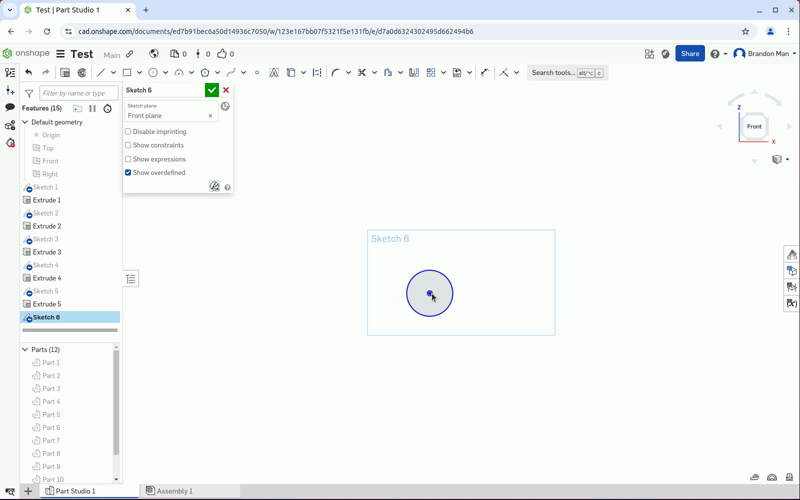
mouse_move(431, 296)
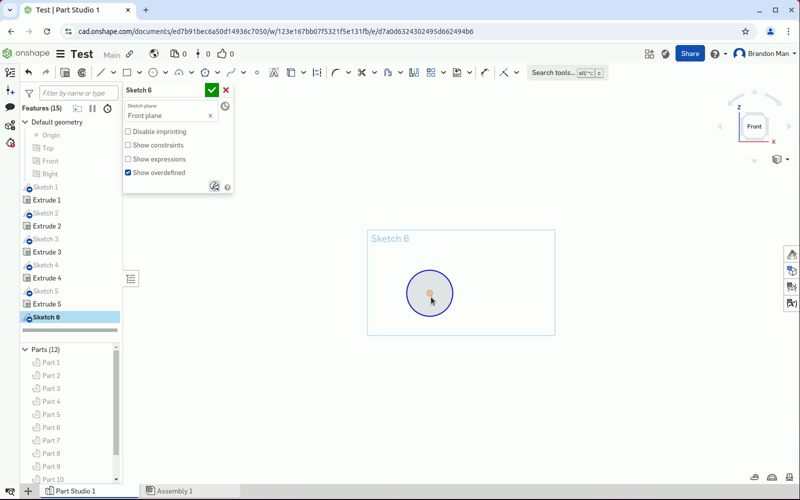
scroll(6)
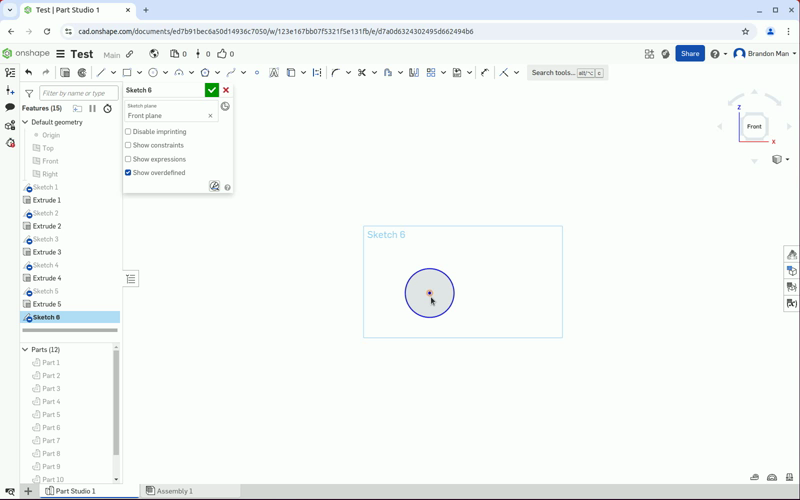
scroll(6)
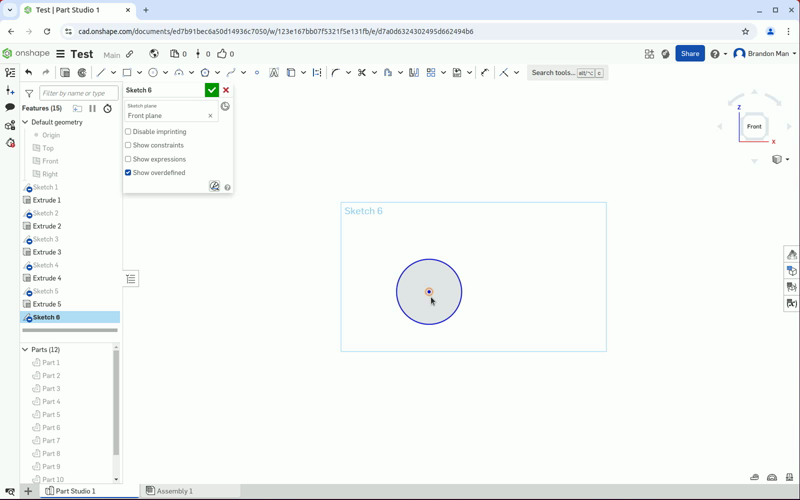
scroll(6)
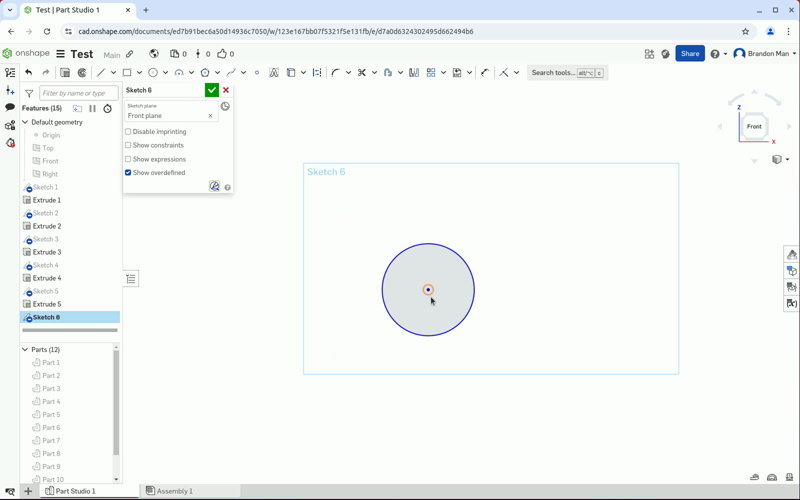
scroll(6)
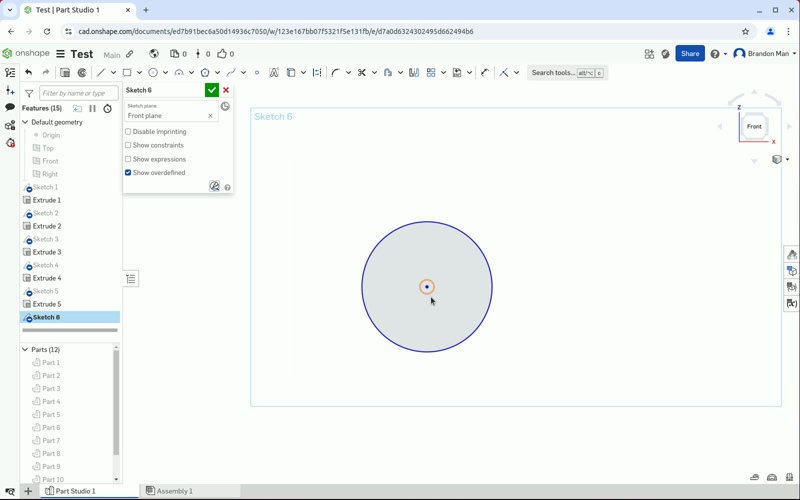
scroll(6)
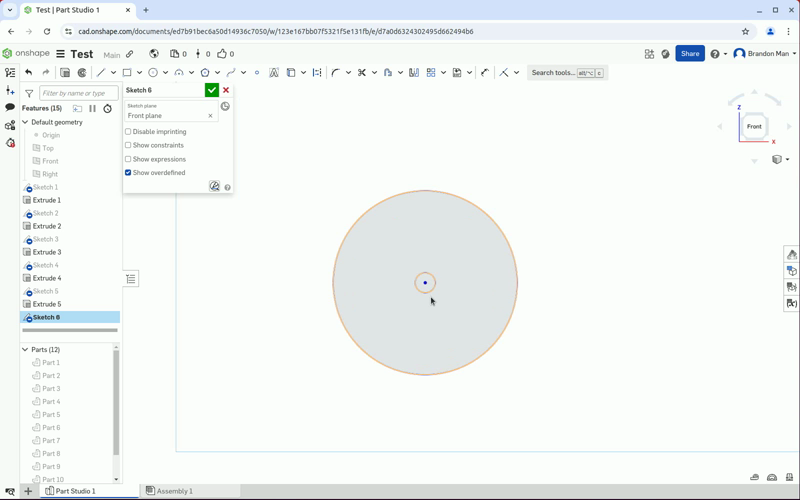
scroll(6)
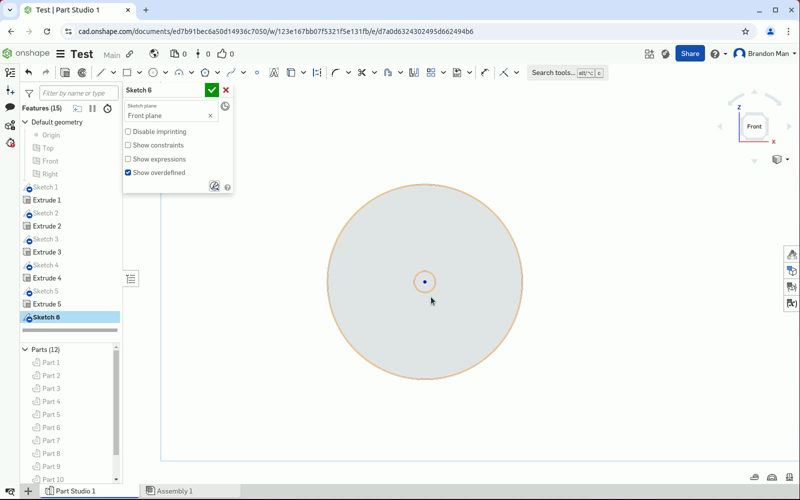
scroll(6)
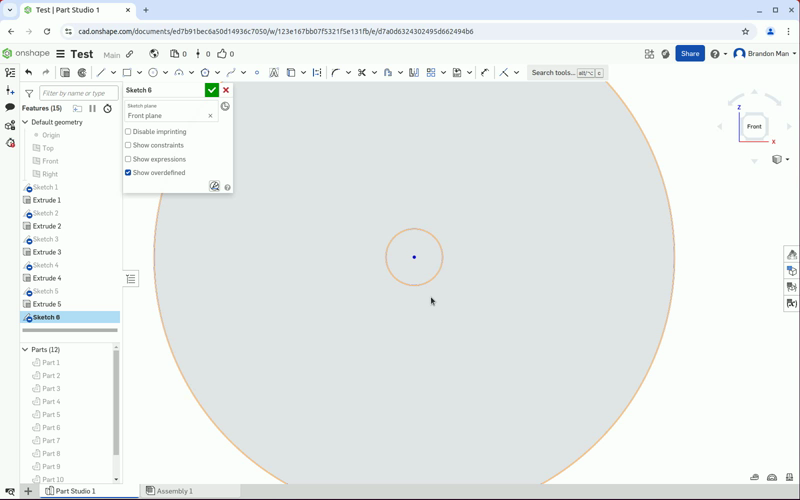
click(431, 296)
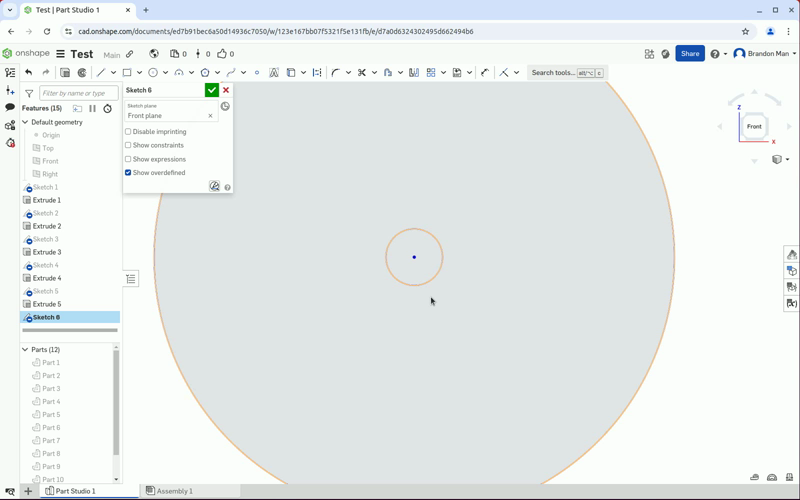
scroll(-6)
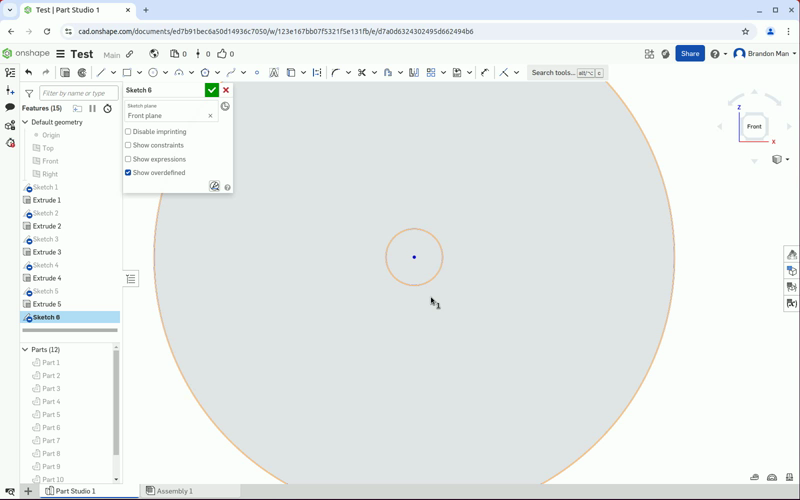
scroll(-6)
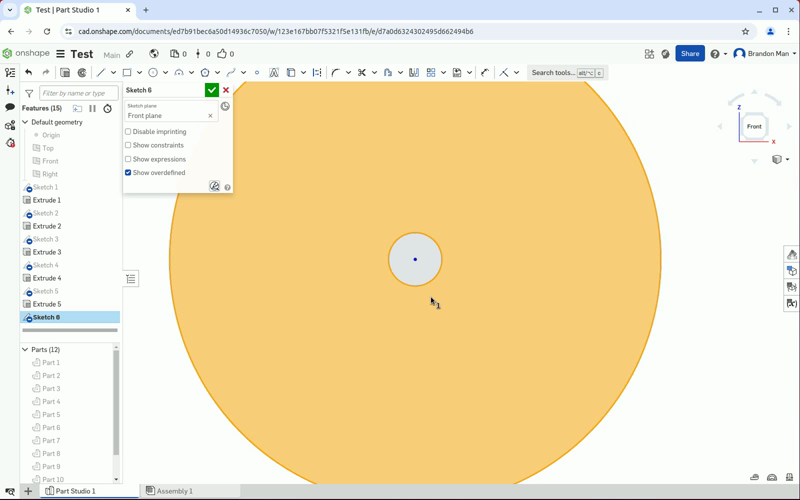
scroll(-6)
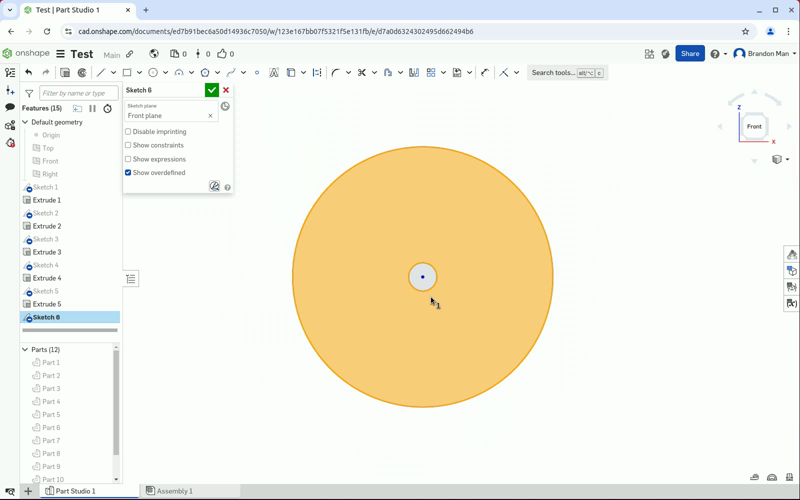
scroll(-6)
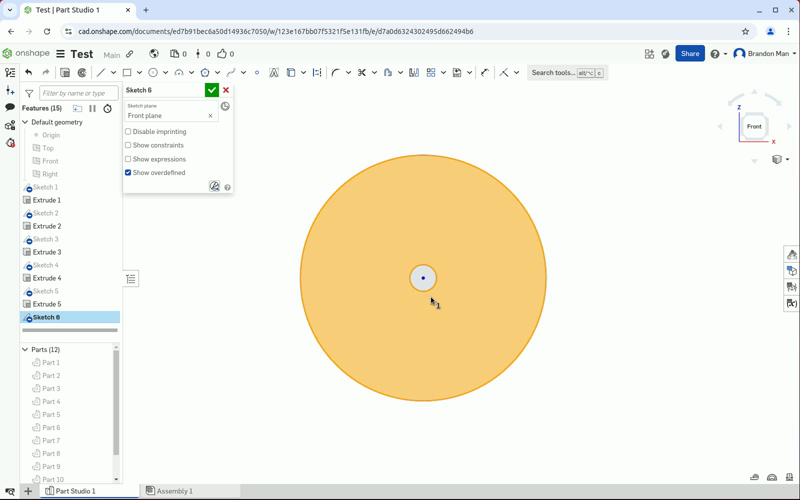
scroll(-6)
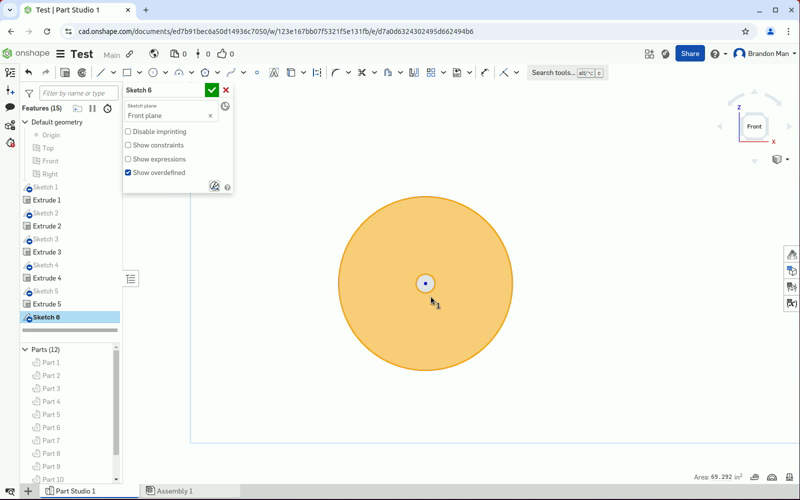
scroll(-6)
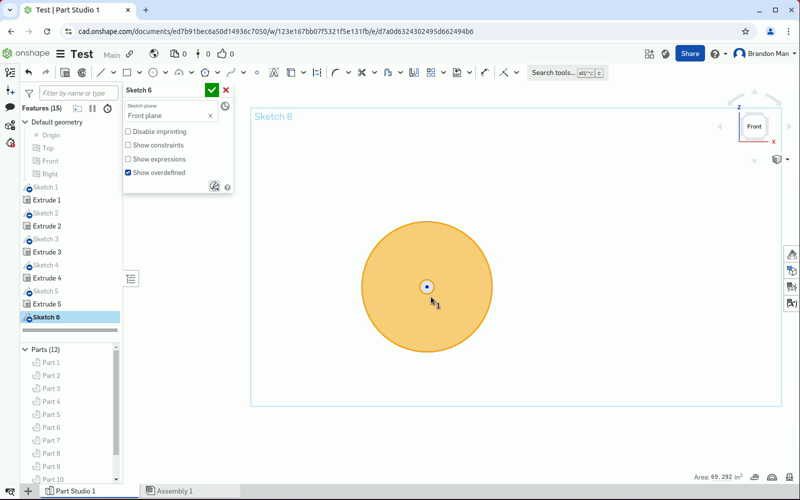
scroll(-6)
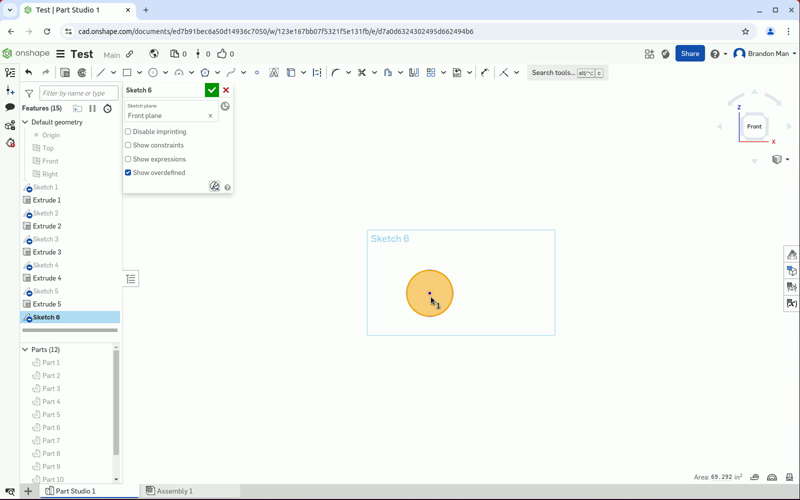
mouse_move(69, 352)
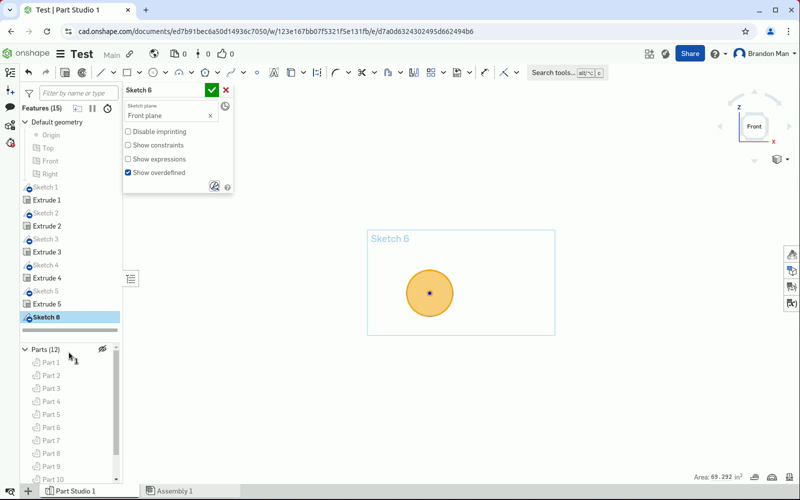
key(shift+y)
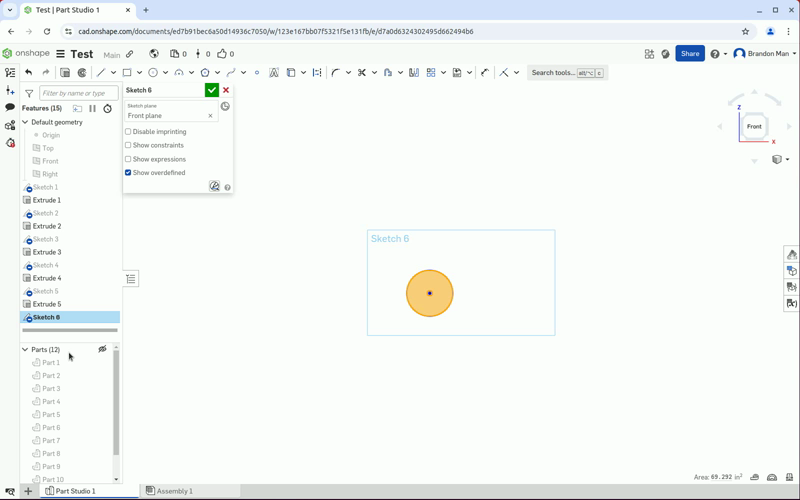
key(shift+e)
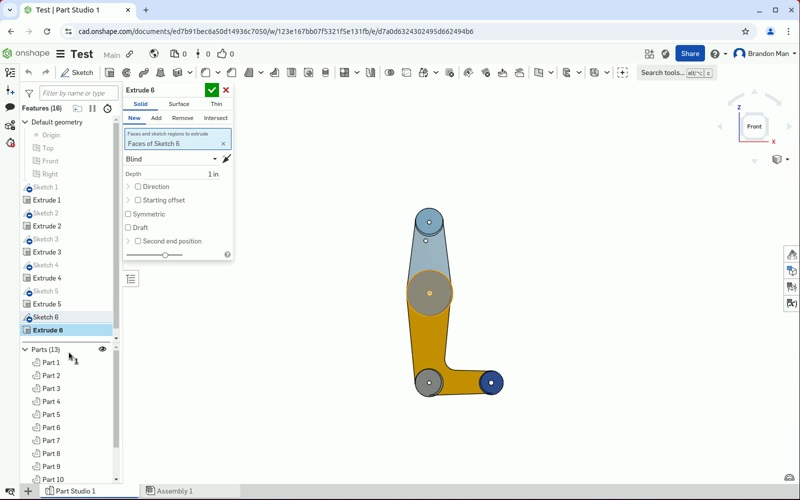
mouse_move(143, 106)
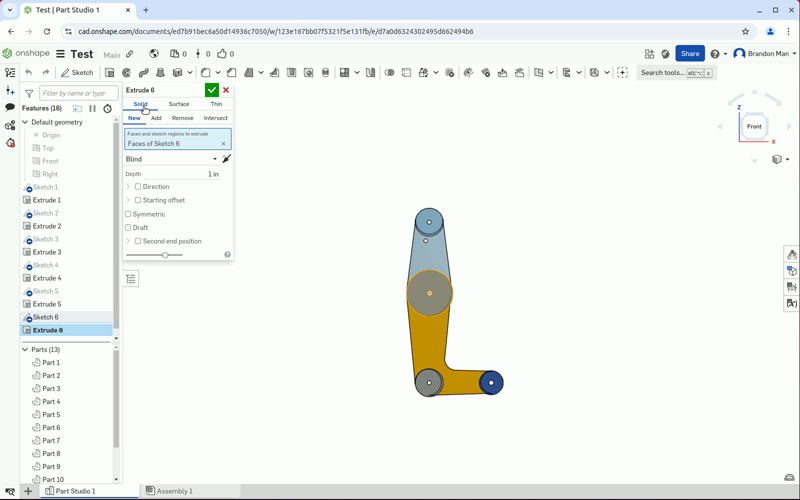
click(143, 106)
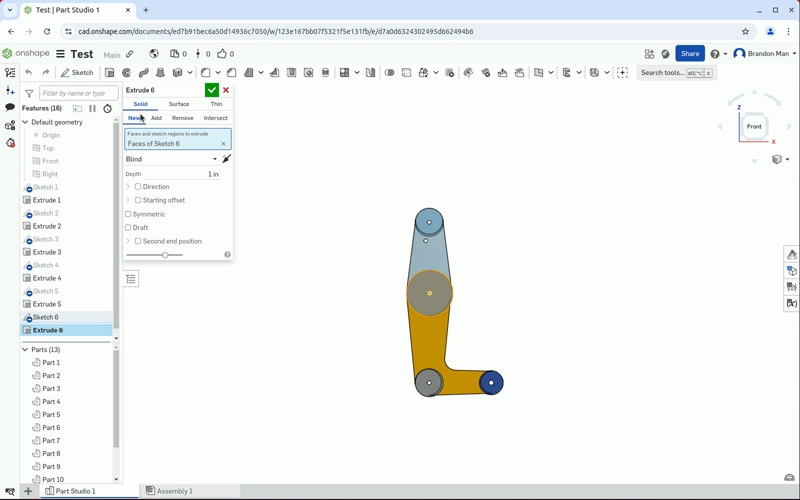
mouse_move(137, 120)
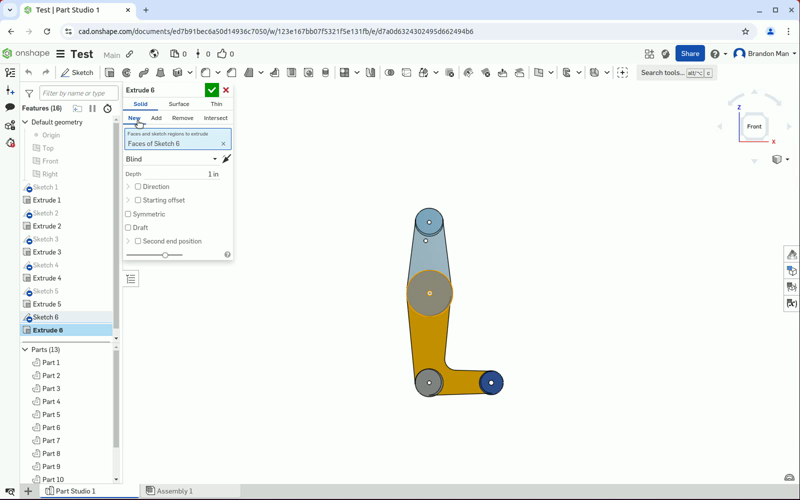
click(137, 120)
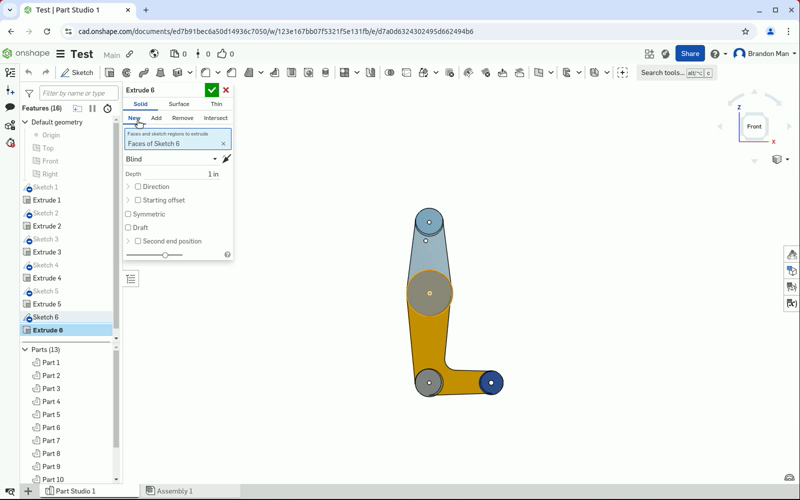
key(tab, 4)
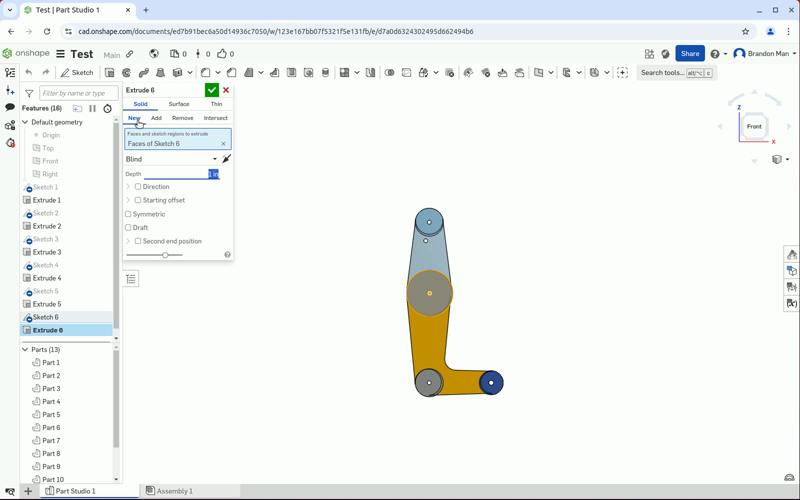
text(0.963)
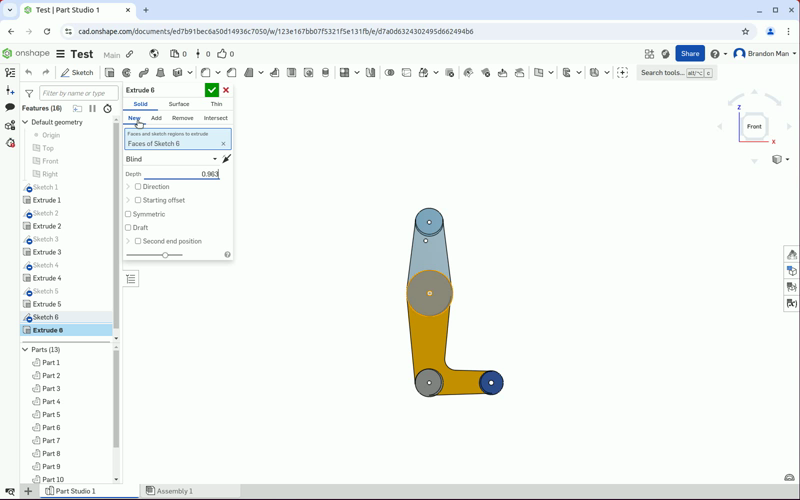
key(enter)
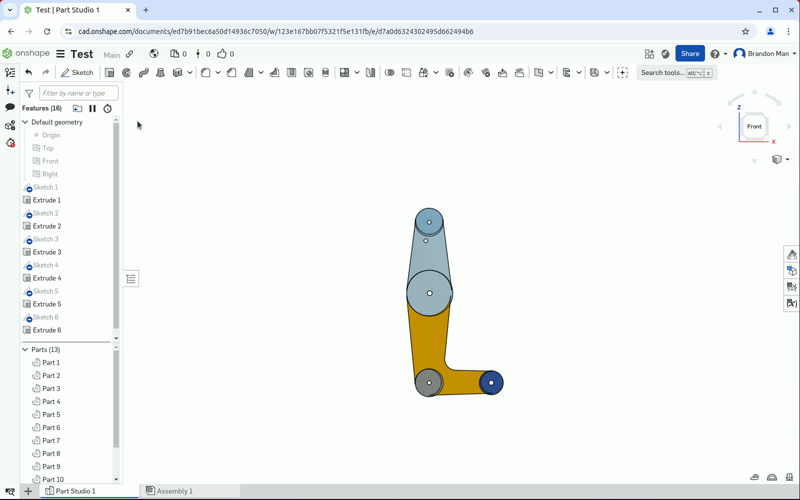
key(shift+h)
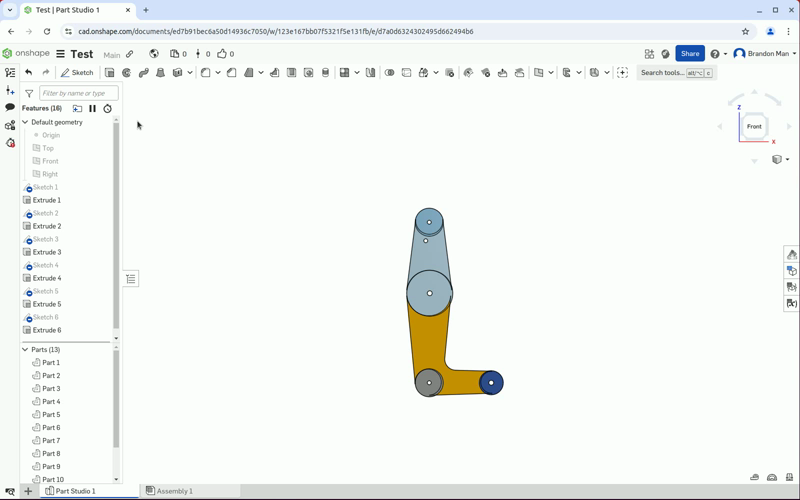
key(shift+h)
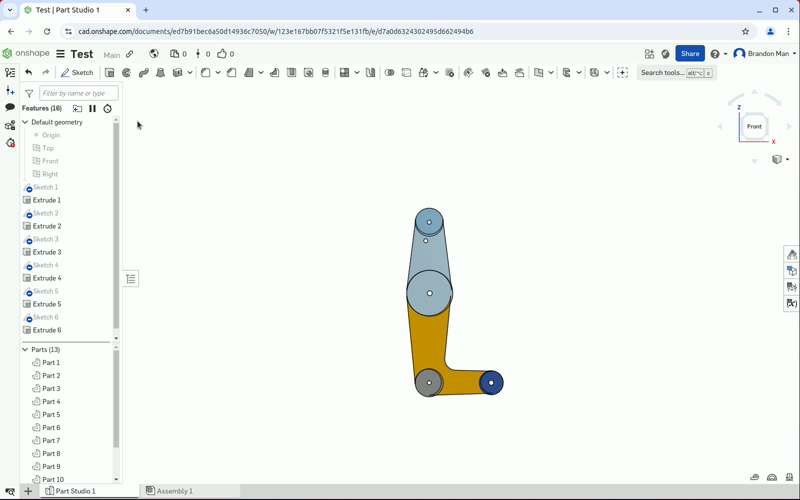
key(shift+7)
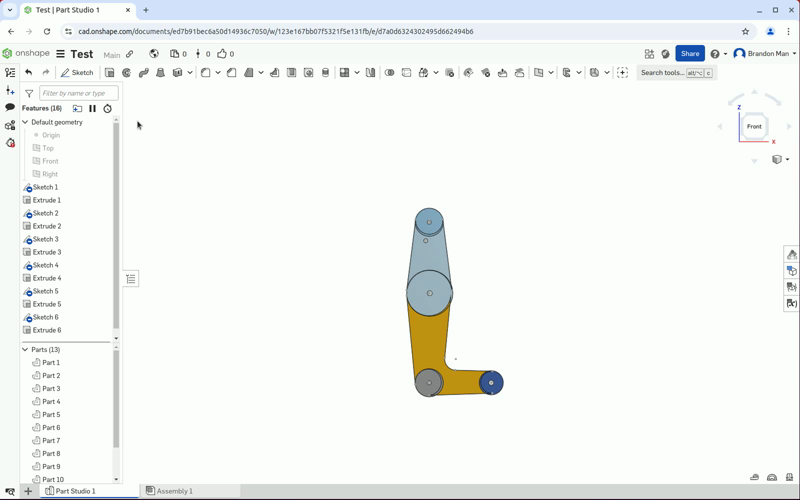
key(left, 2)
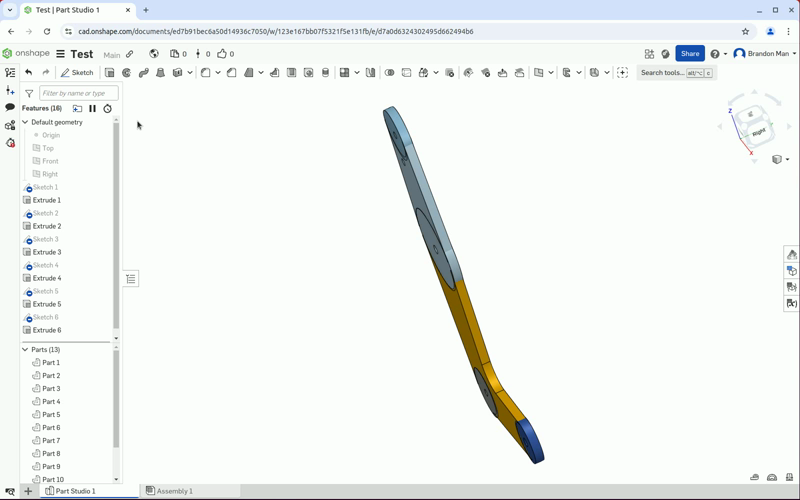
key(down, 2)
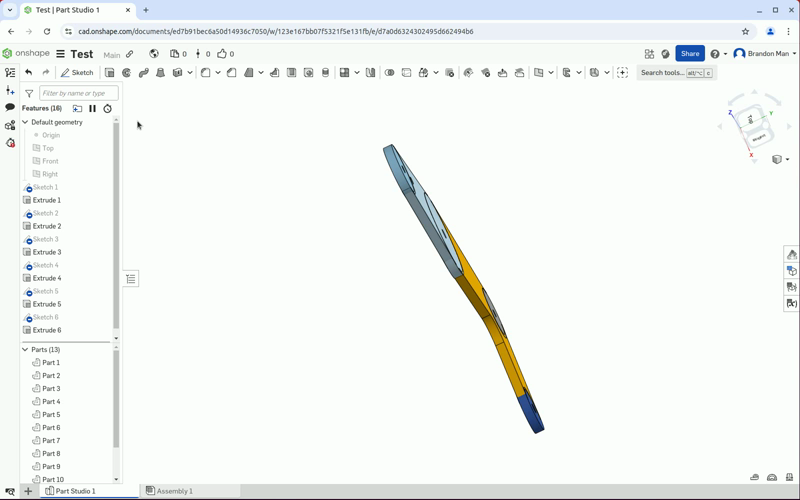
key(up, 2)
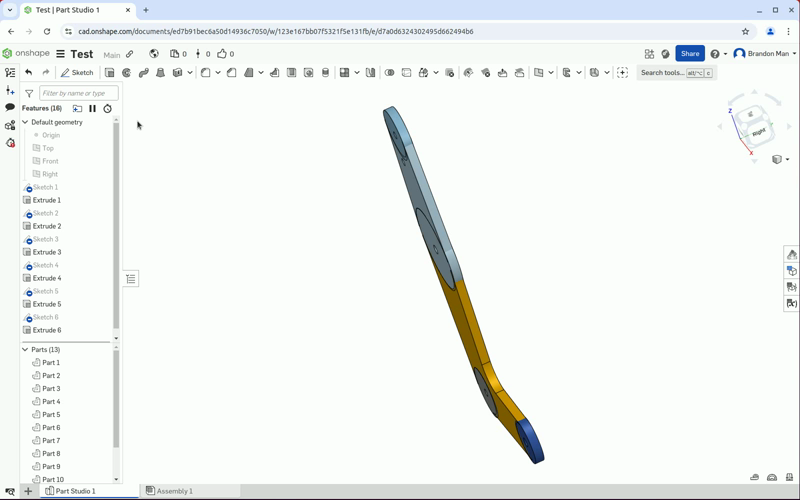
key(right, 2)
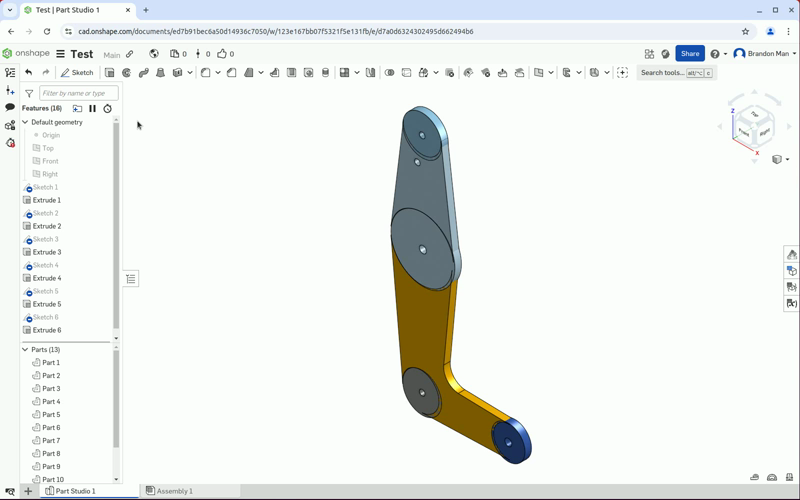
mouse_move(69, 189)
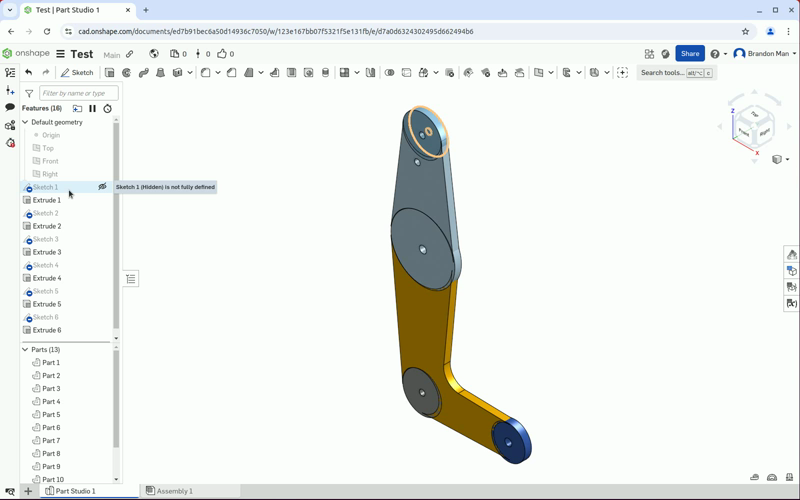
click(69, 189)